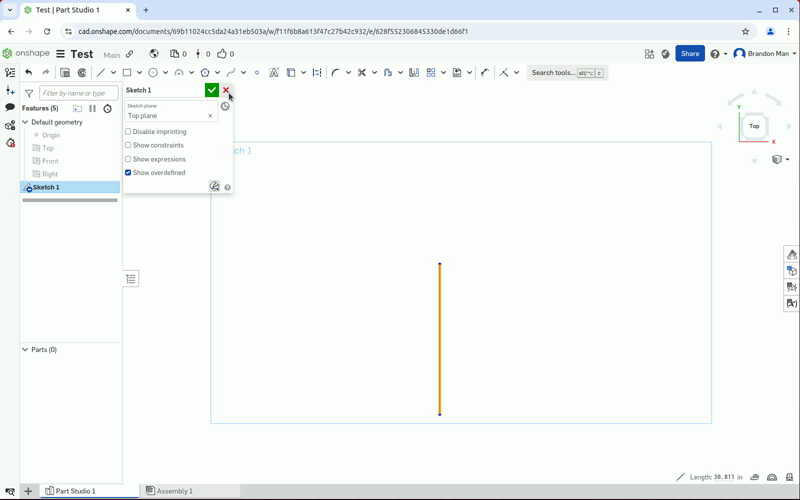
key(shift+h)
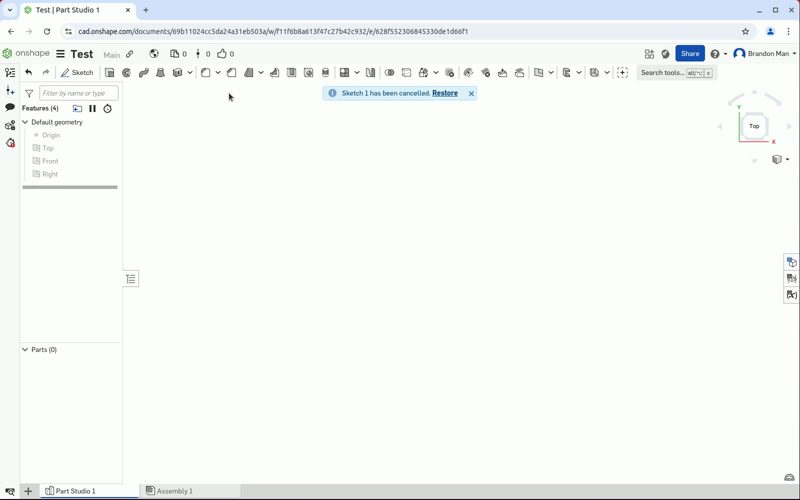
mouse_move(73, 352)
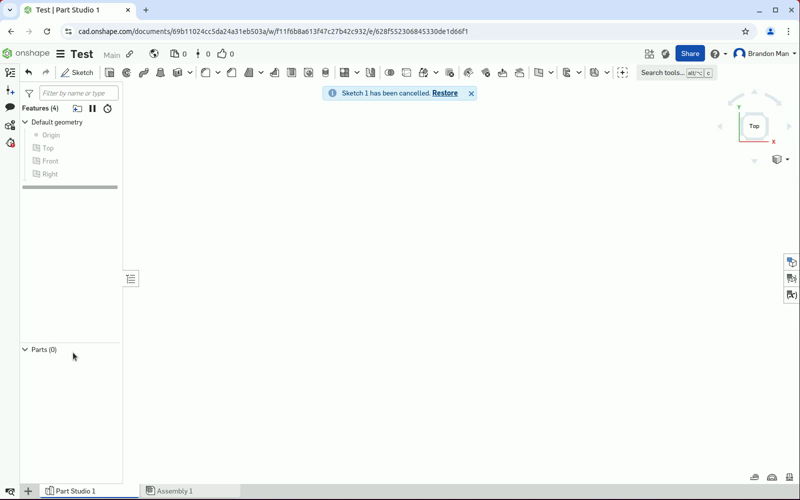
key(y)
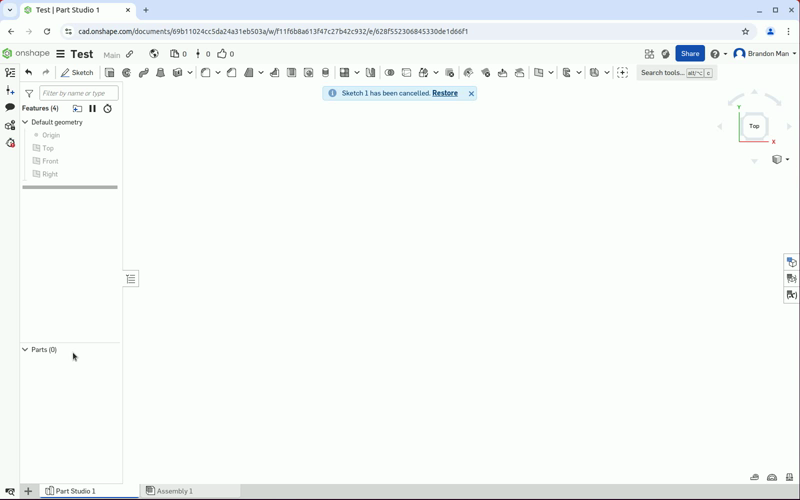
key(shift+p)
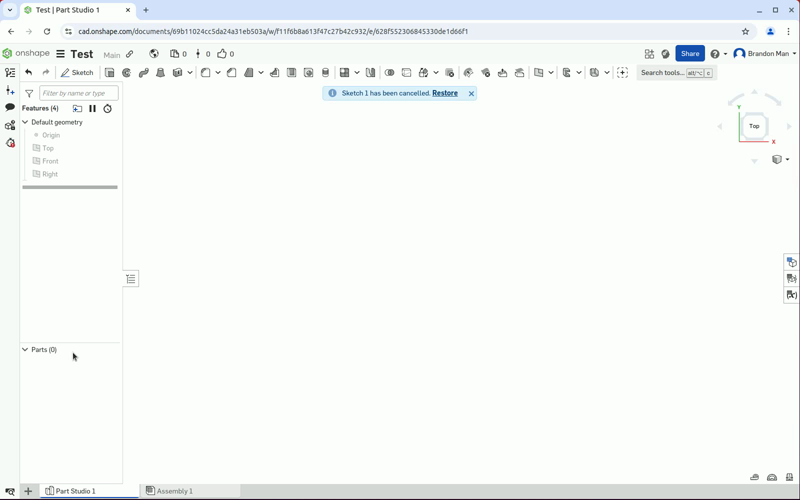
key(space)
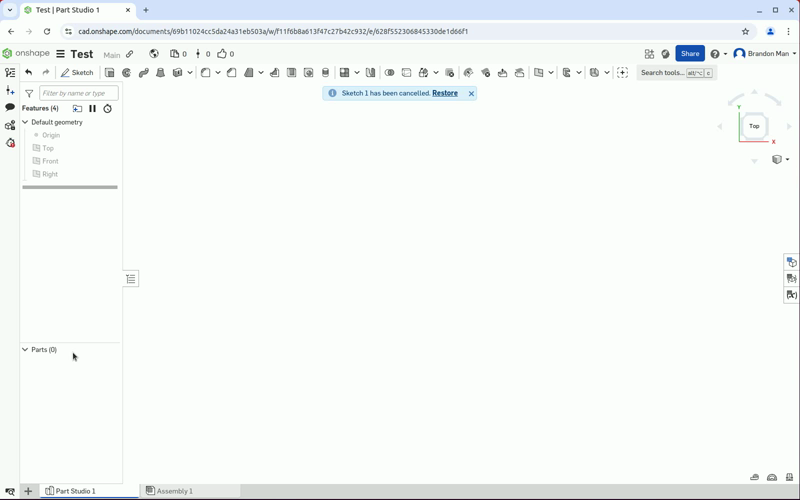
key_down(shift)
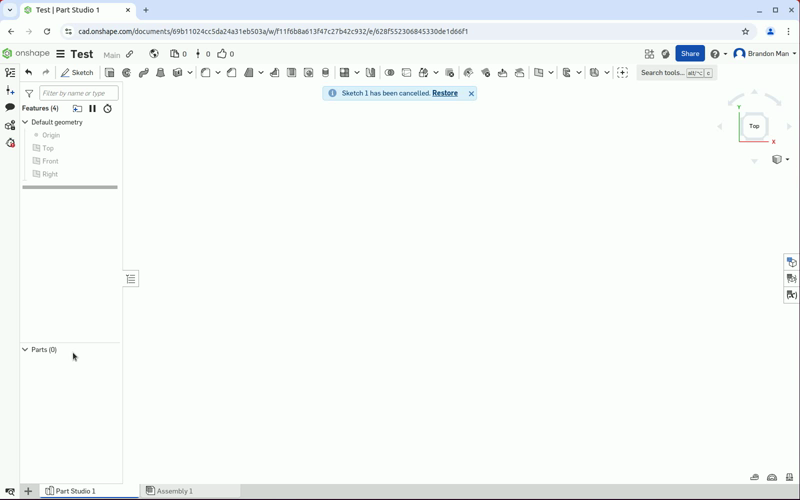
key(up)
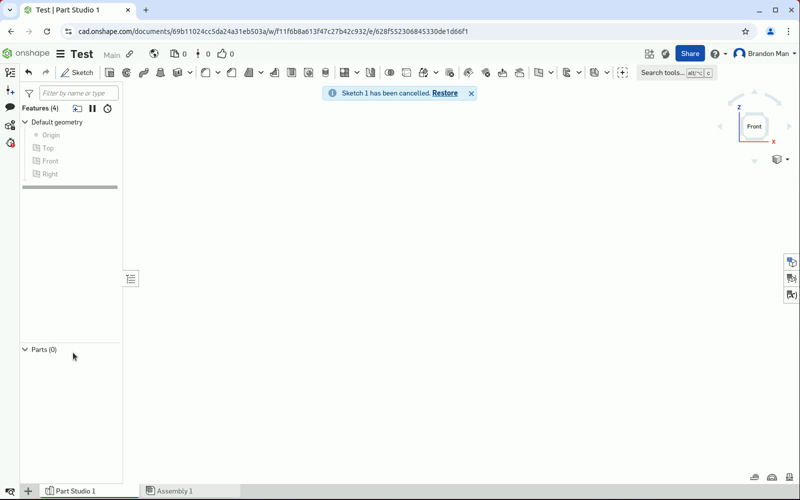
key_up(shift)
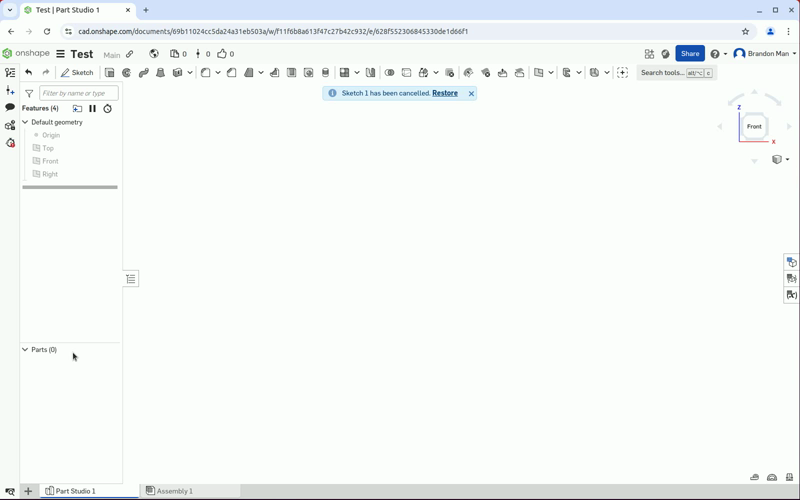
mouse_move(73, 352)
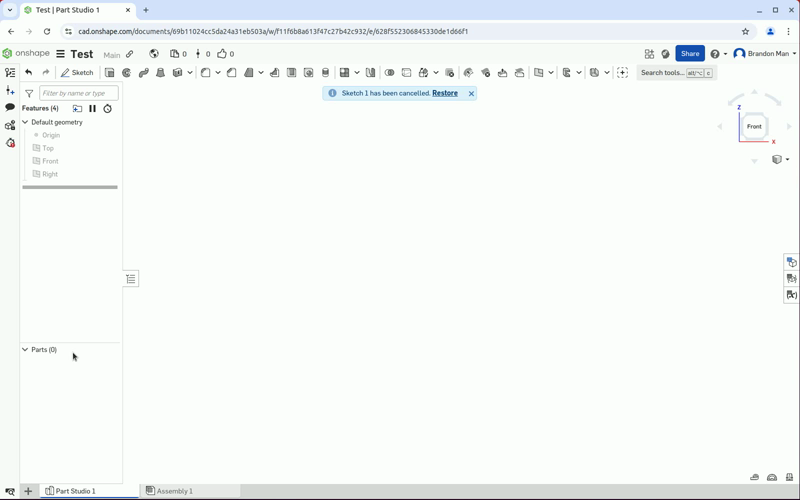
key(shift+y)
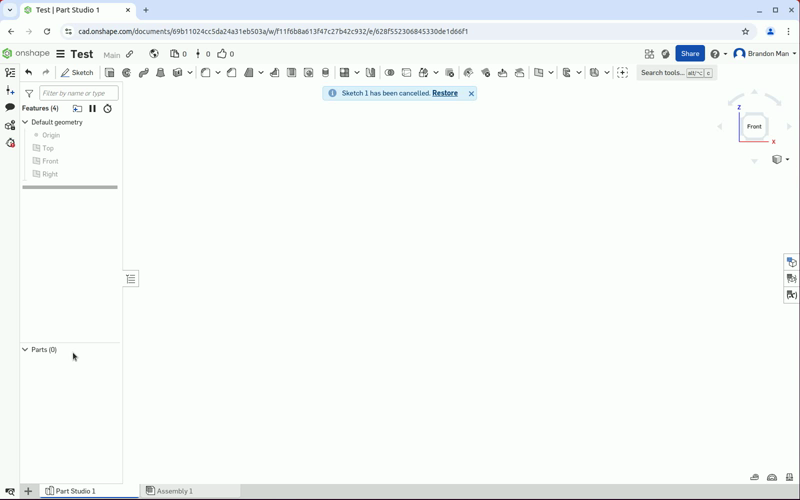
key(shift+s)
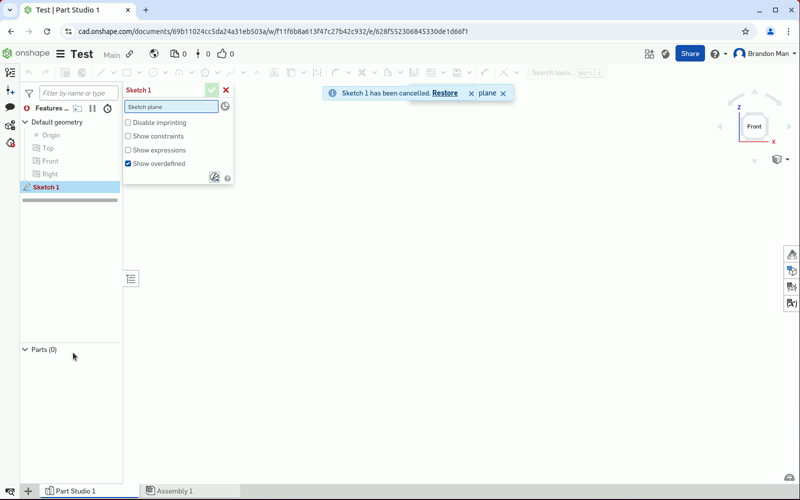
mouse_move(73, 163)
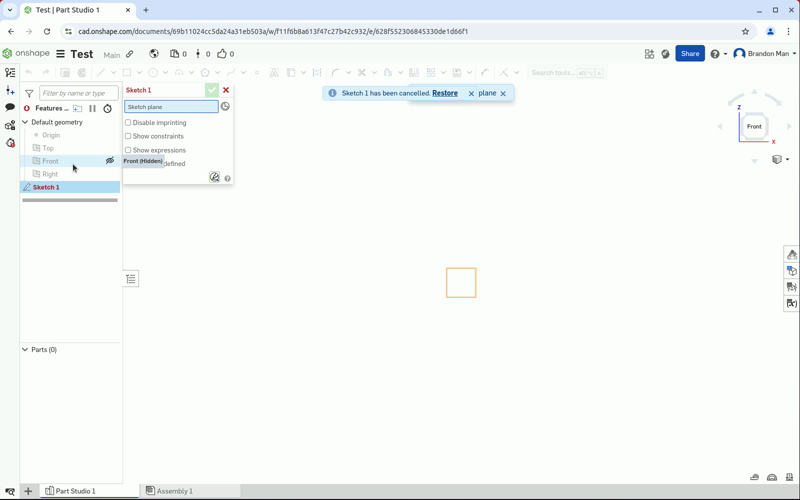
click(73, 163)
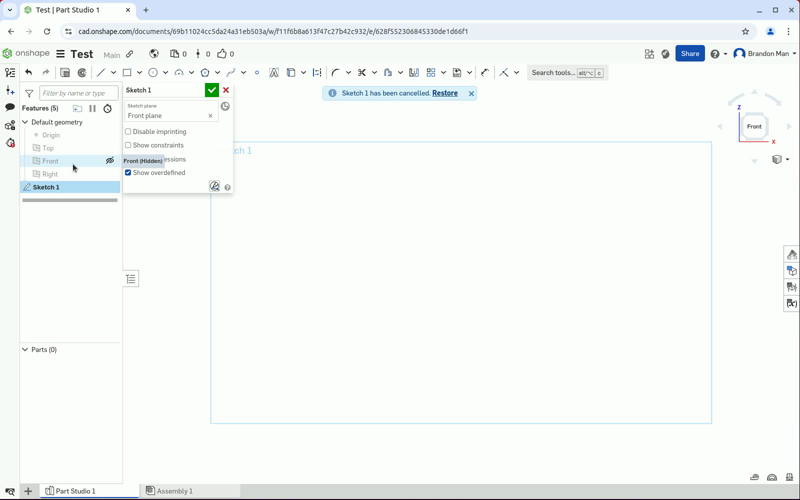
mouse_move(73, 352)
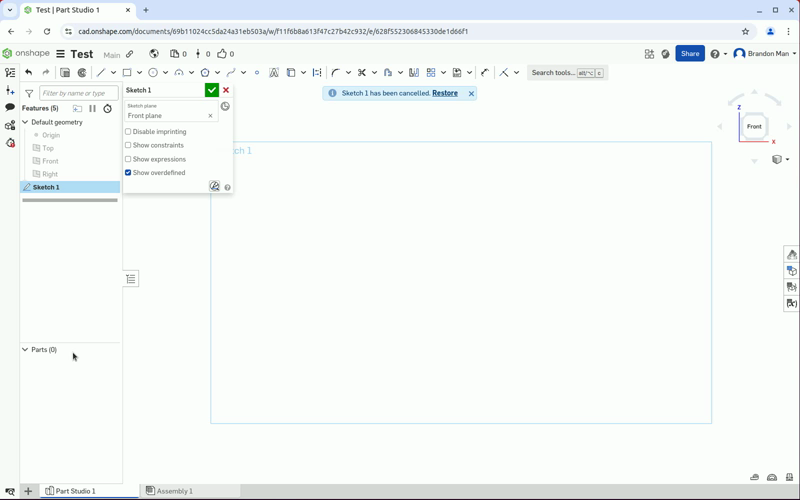
key(y)
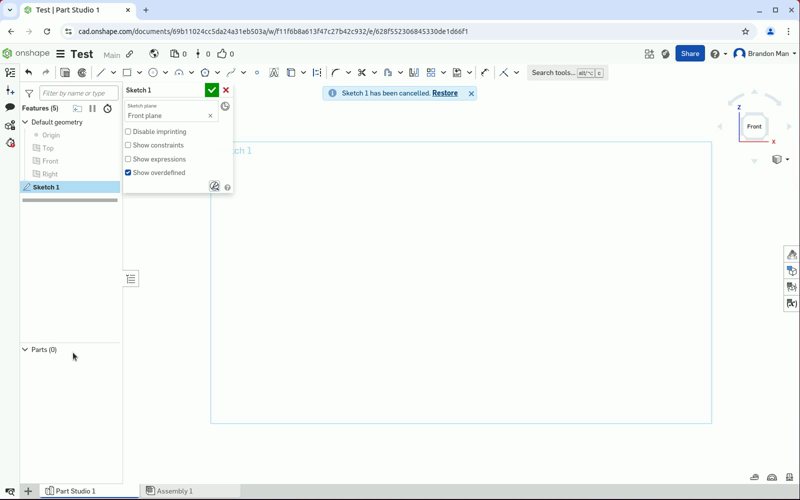
key(l)
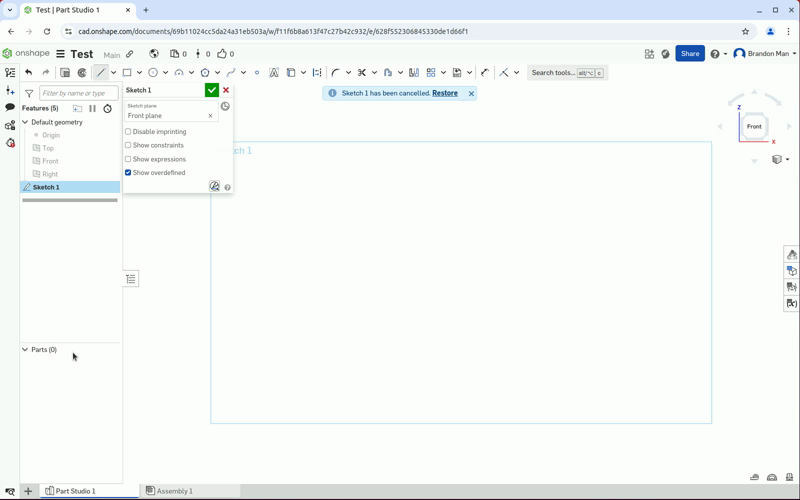
key_down(shift)
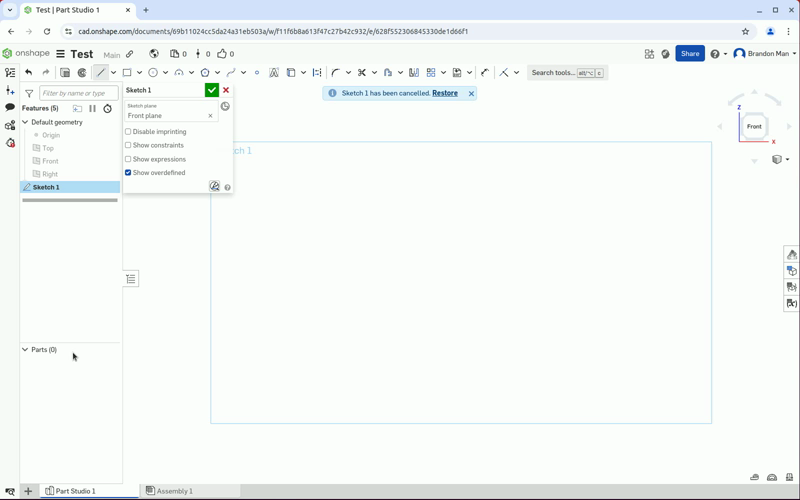
mouse_move(386, 261)
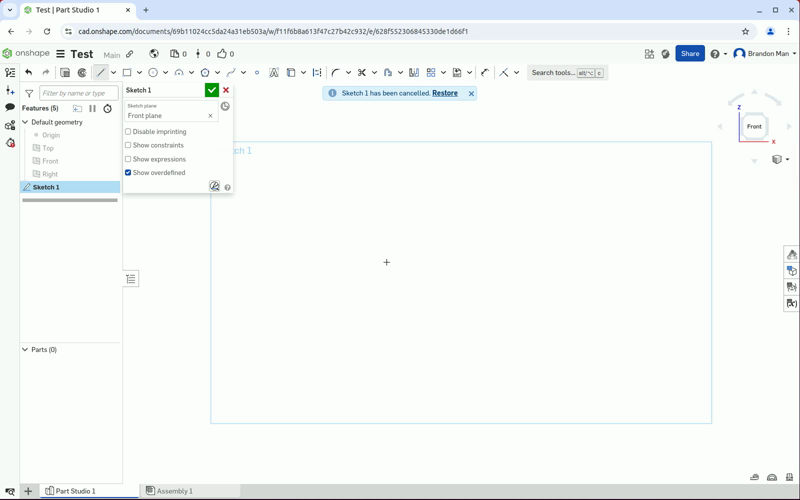
click(386, 261)
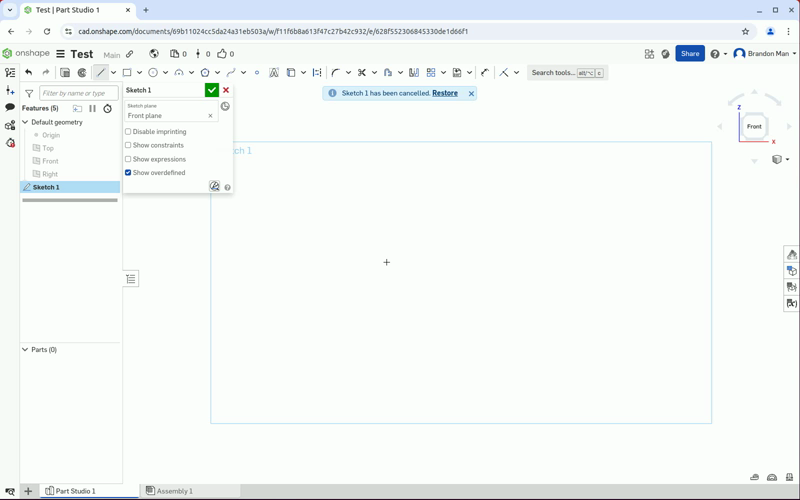
key_up(shift)
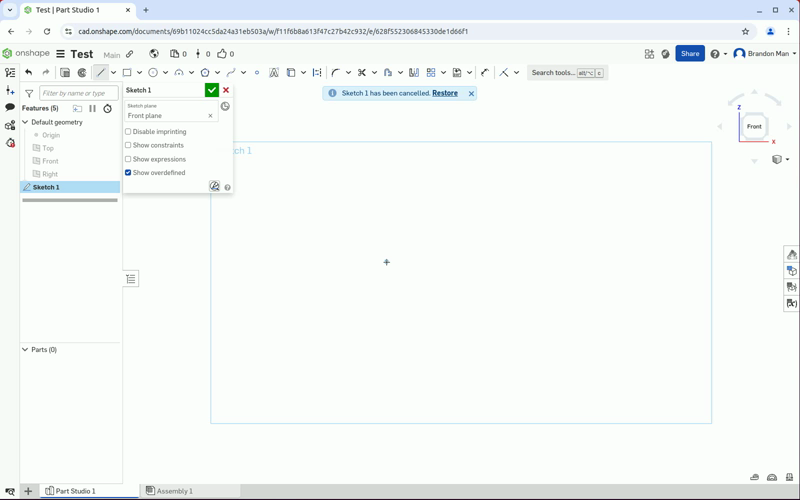
key_down(shift)
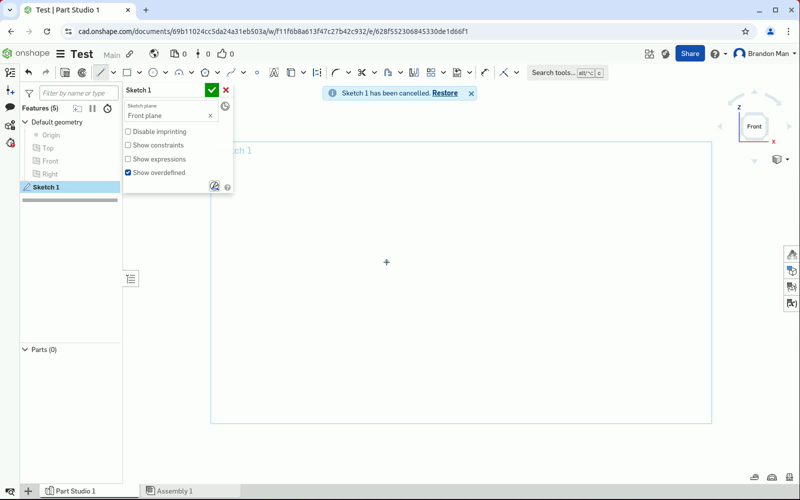
mouse_move(468, 261)
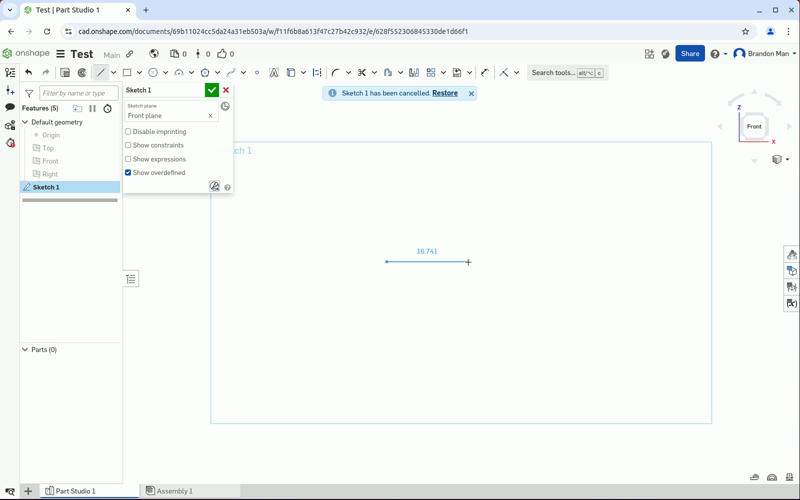
click(468, 261)
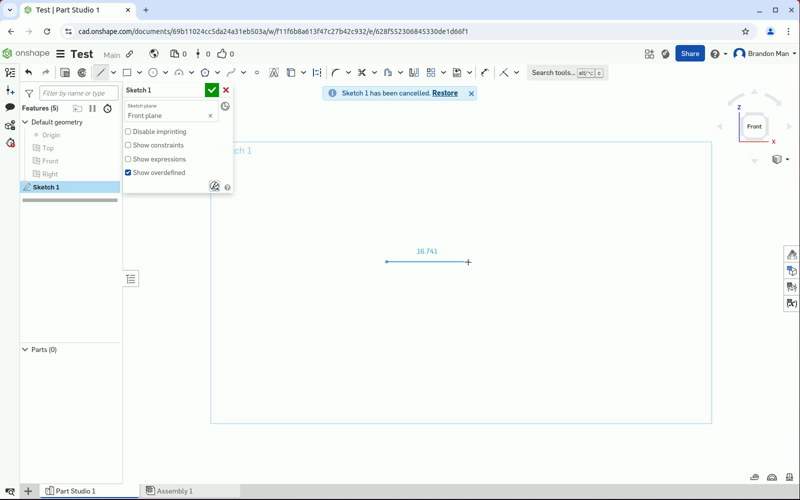
key_up(shift)
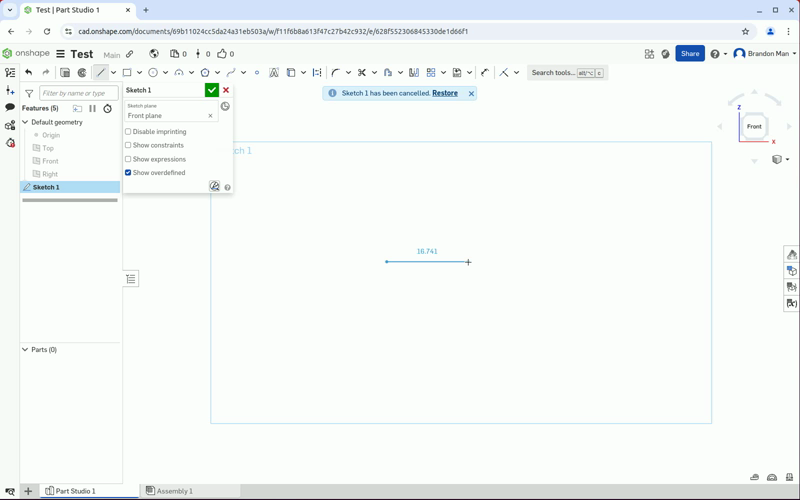
key_down(shift)
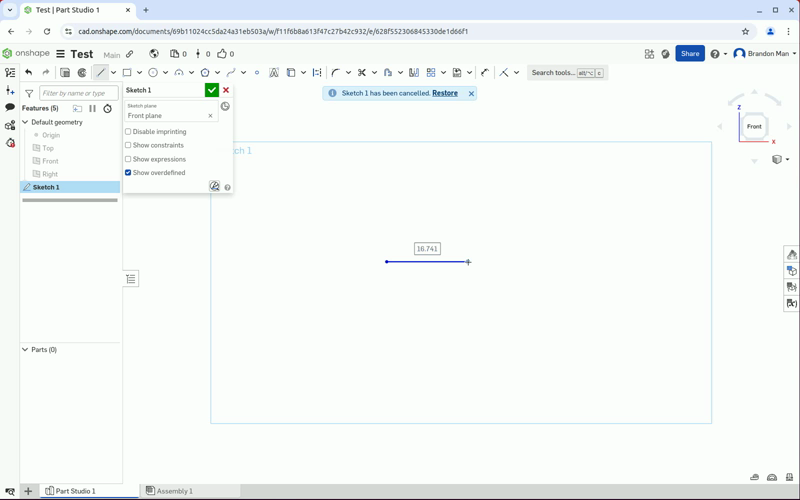
mouse_move(498, 261)
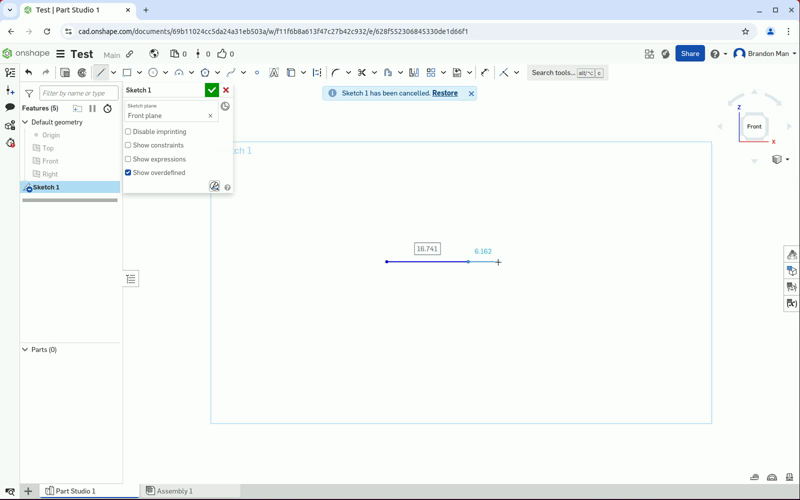
mouse_move(468, 251)
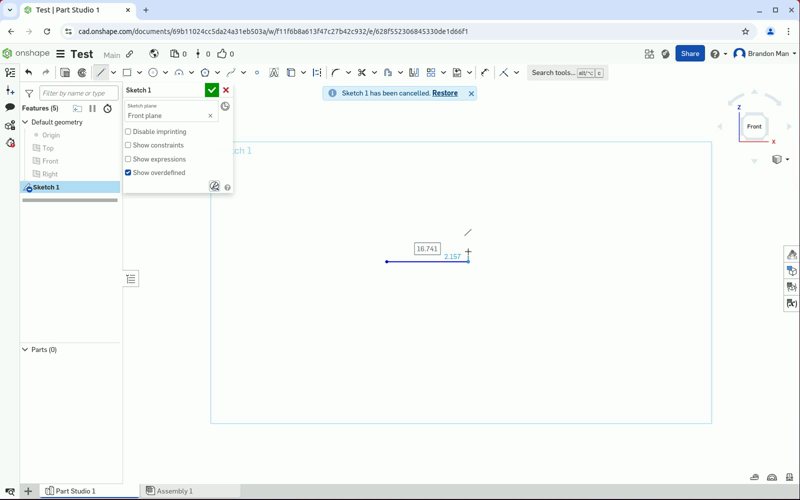
click(468, 251)
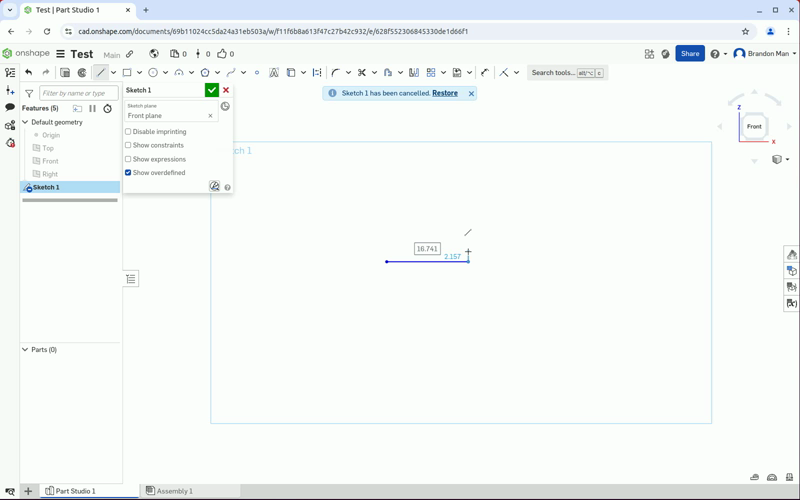
key_up(shift)
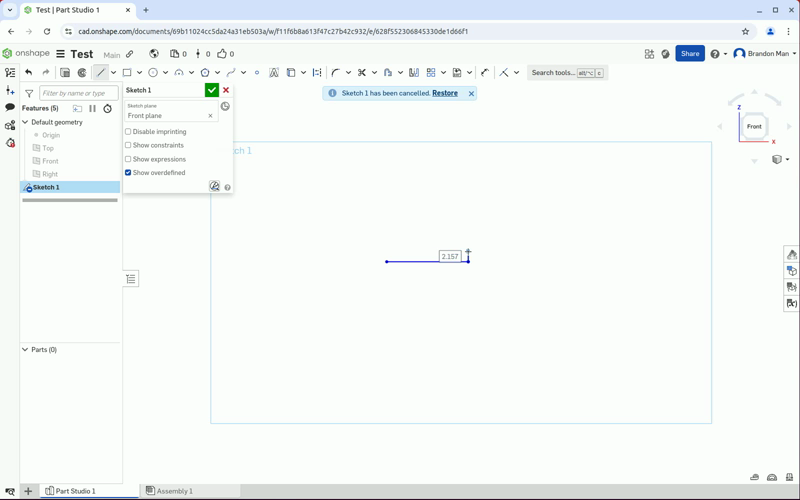
key_down(shift)
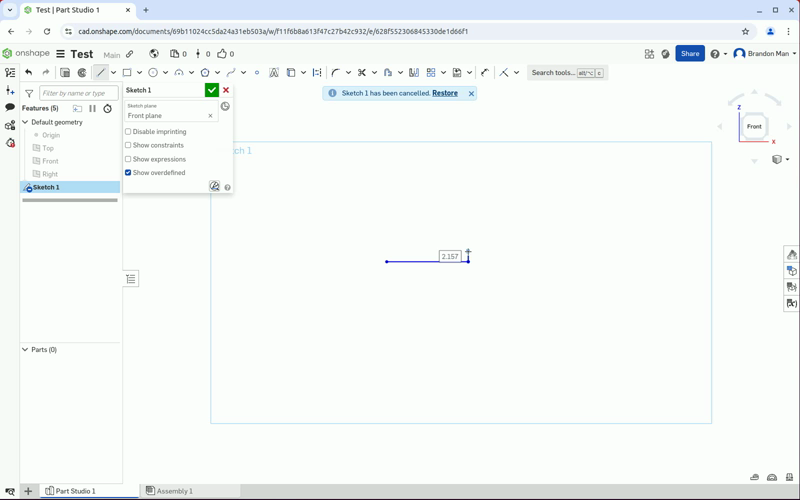
mouse_move(498, 251)
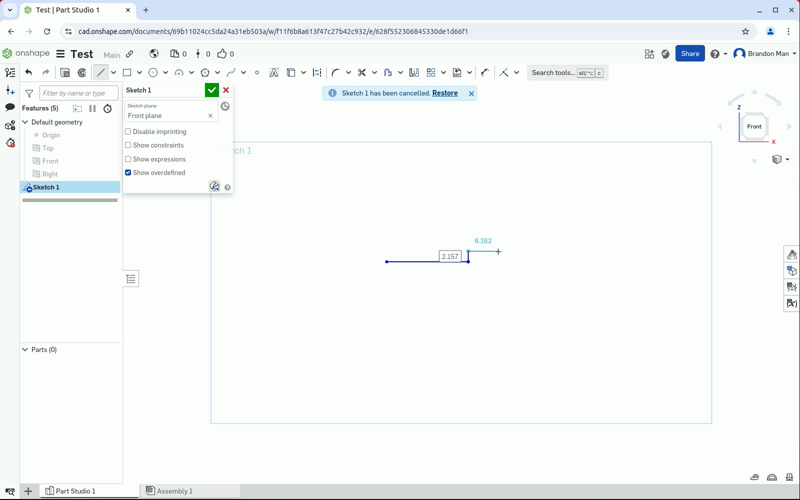
mouse_move(457, 251)
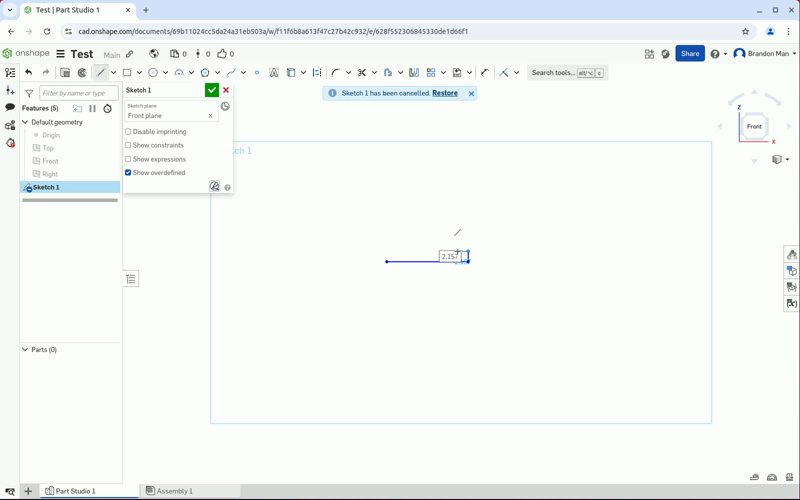
click(457, 251)
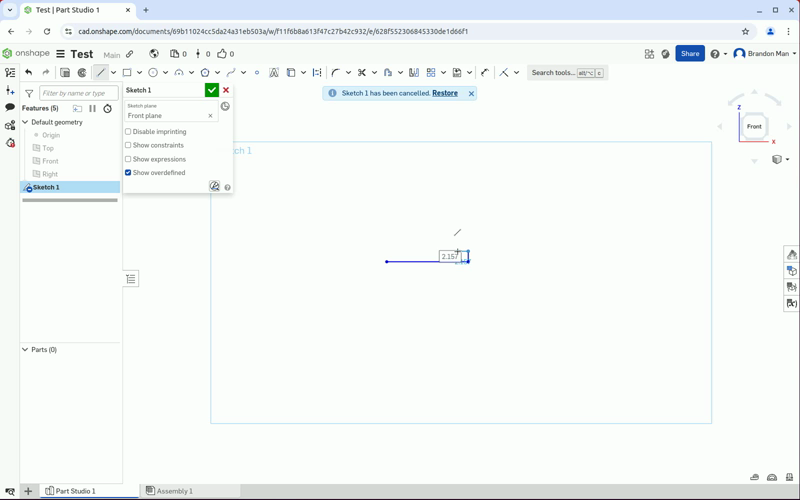
key_up(shift)
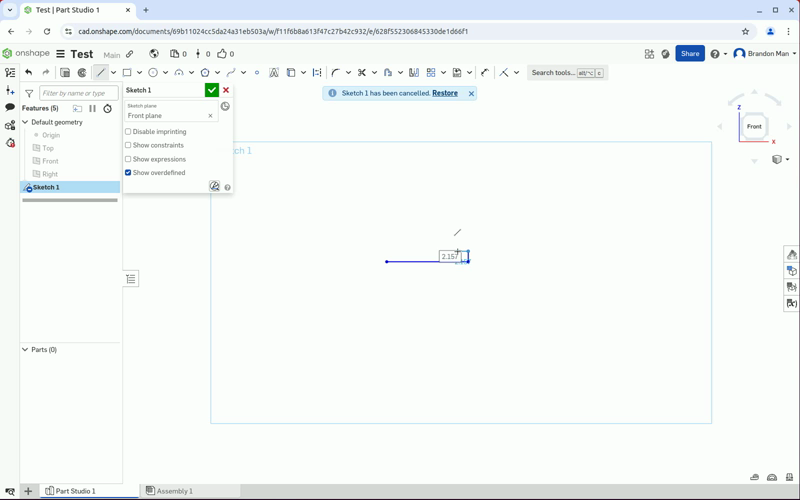
key_down(shift)
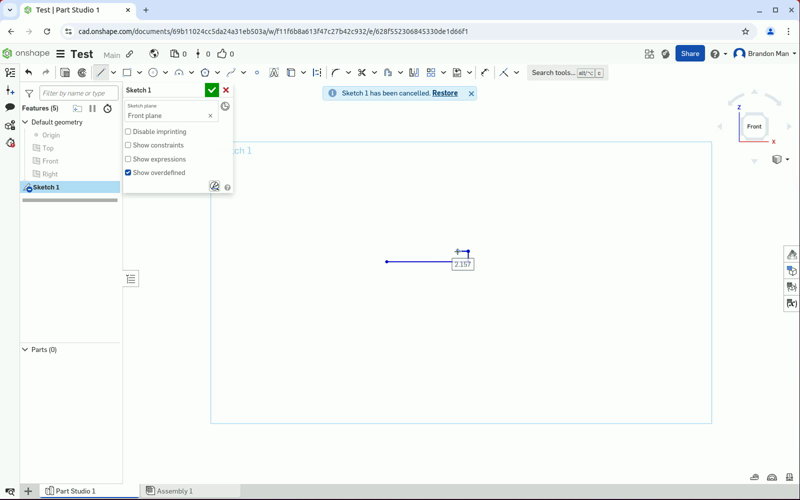
mouse_move(487, 251)
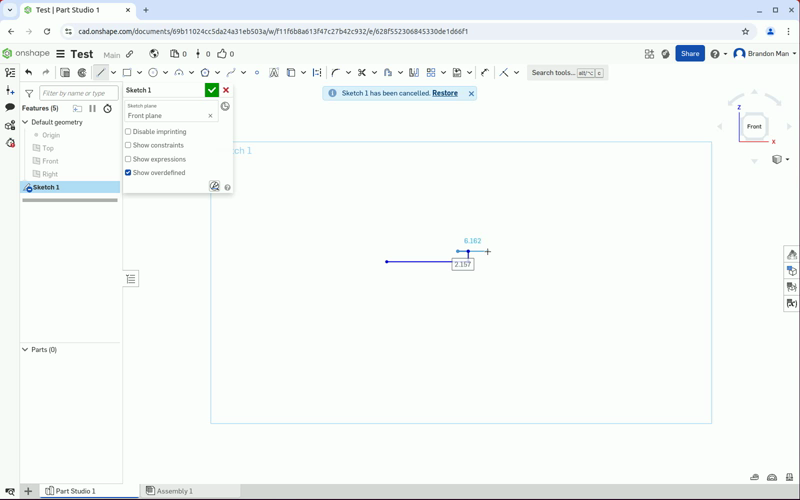
mouse_move(398, 251)
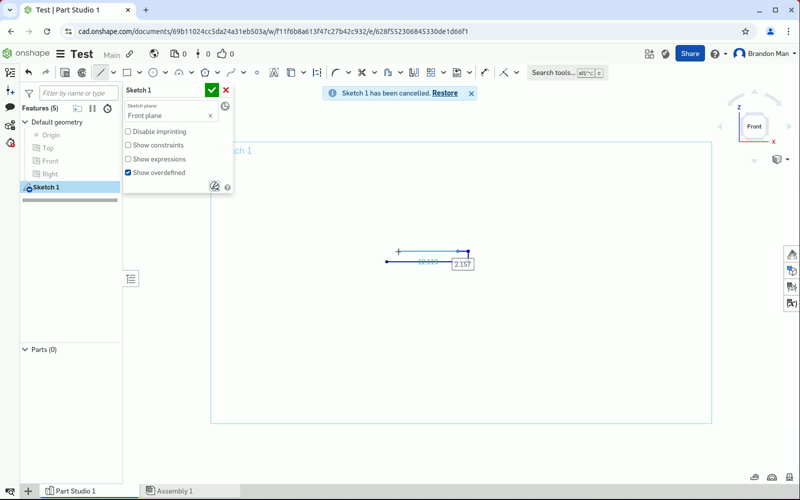
click(398, 251)
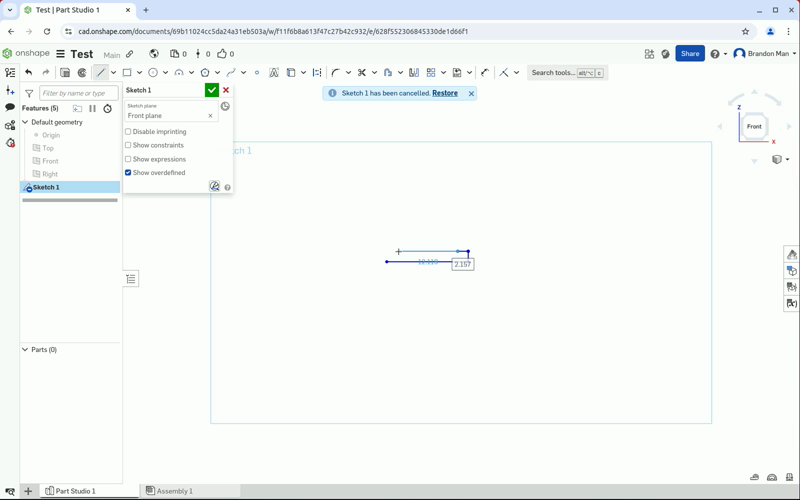
key_up(shift)
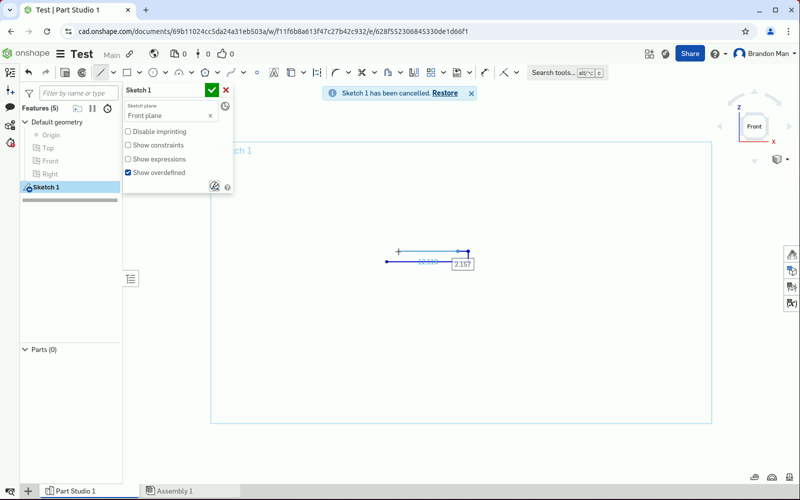
key_down(shift)
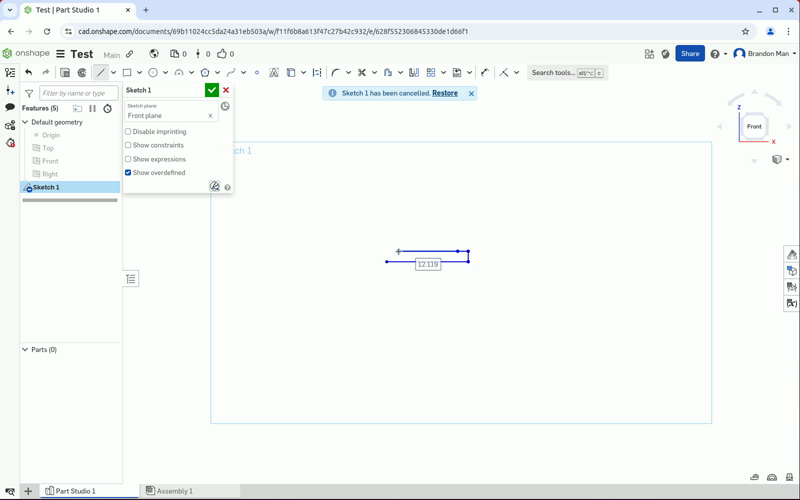
mouse_move(428, 251)
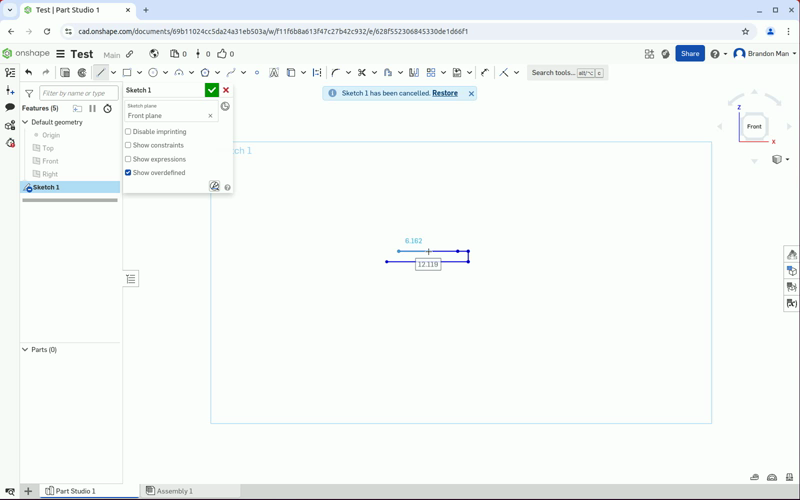
mouse_move(386, 251)
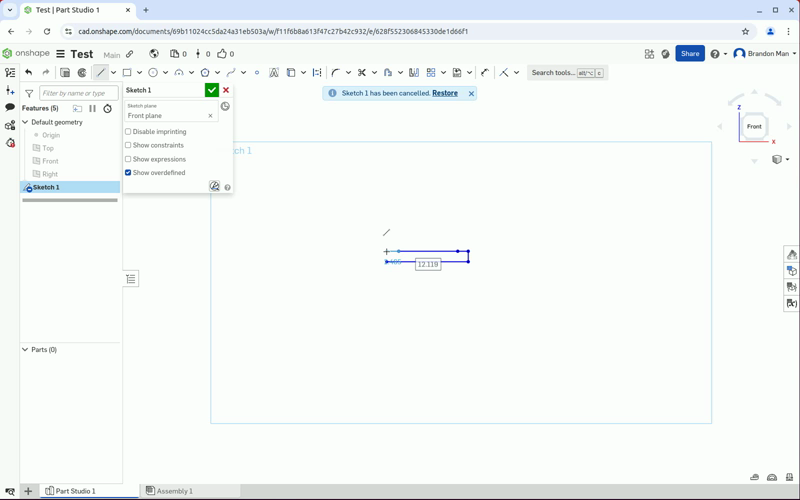
click(386, 251)
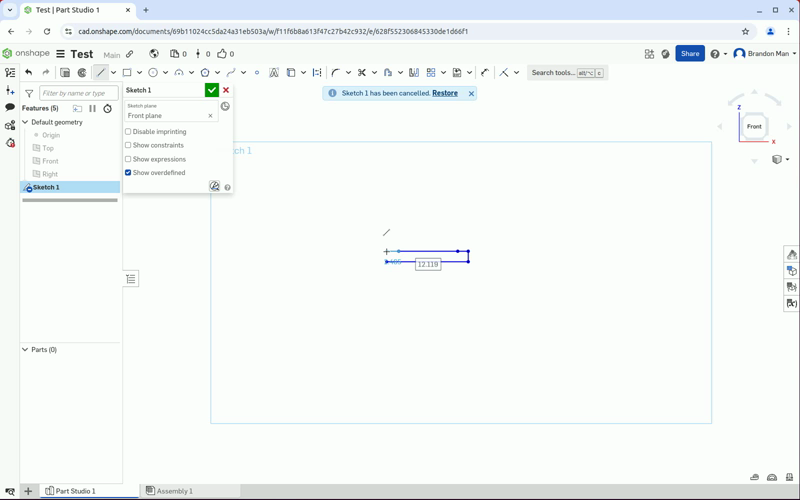
key_up(shift)
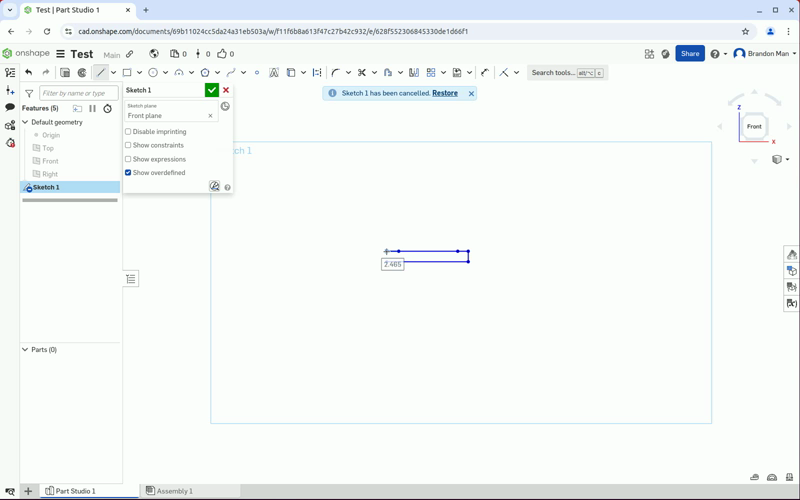
mouse_move(417, 251)
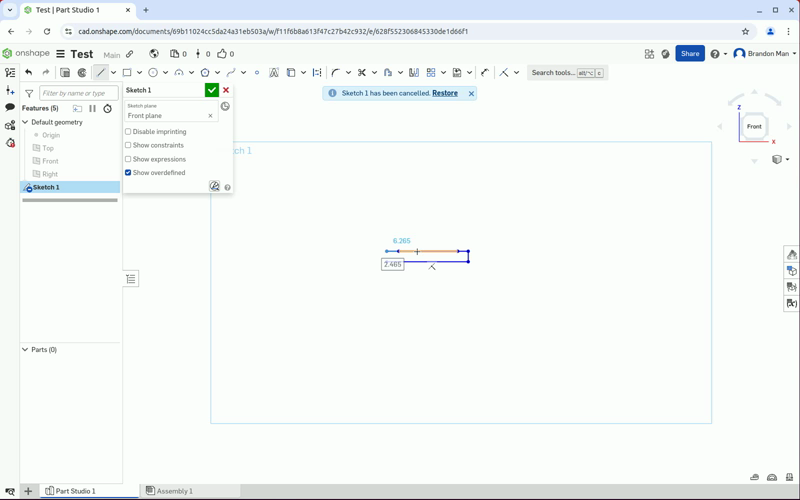
key_down(shift)
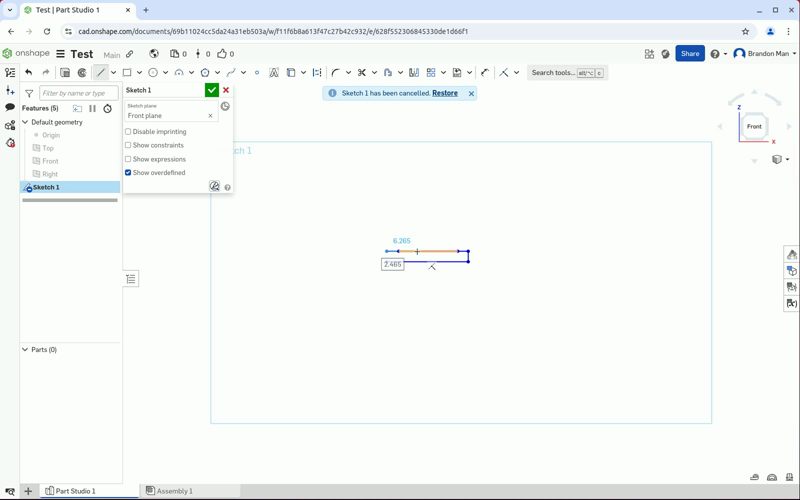
mouse_move(386, 261)
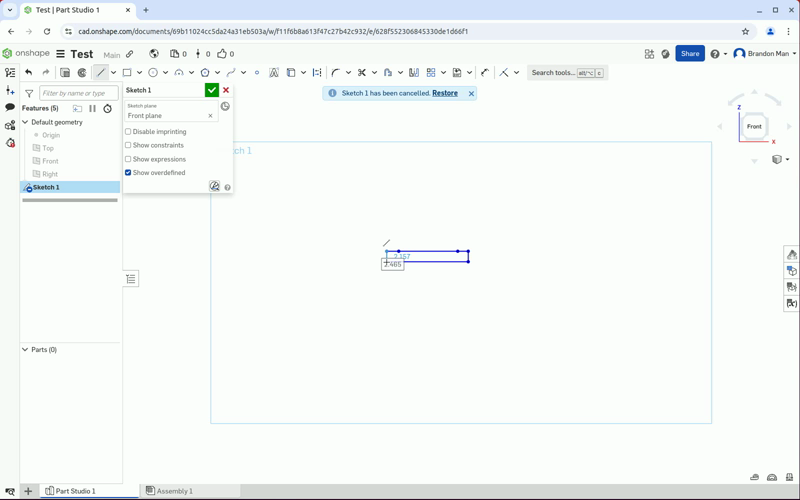
key_up(shift)
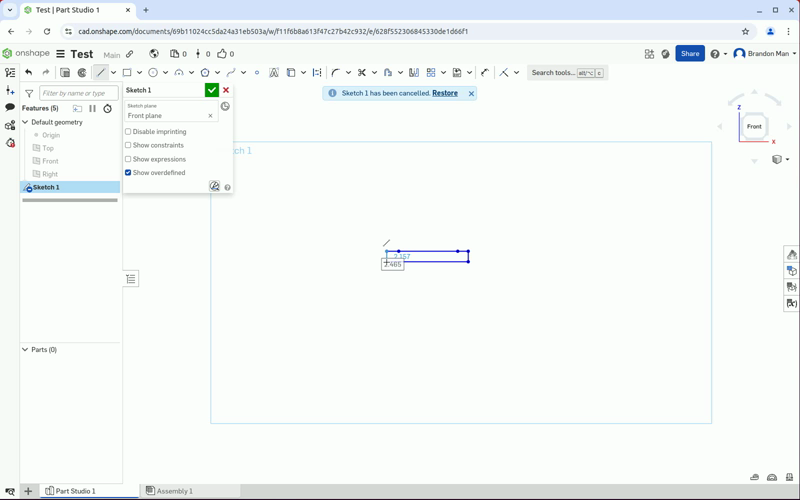
click(386, 261)
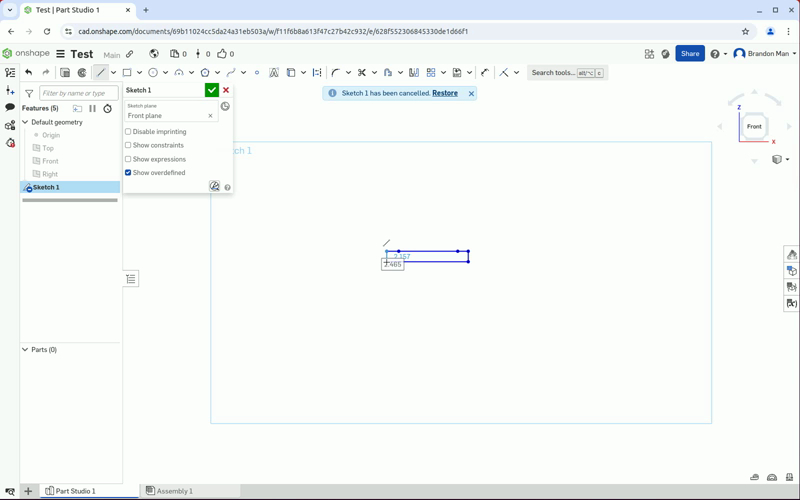
key(esc)
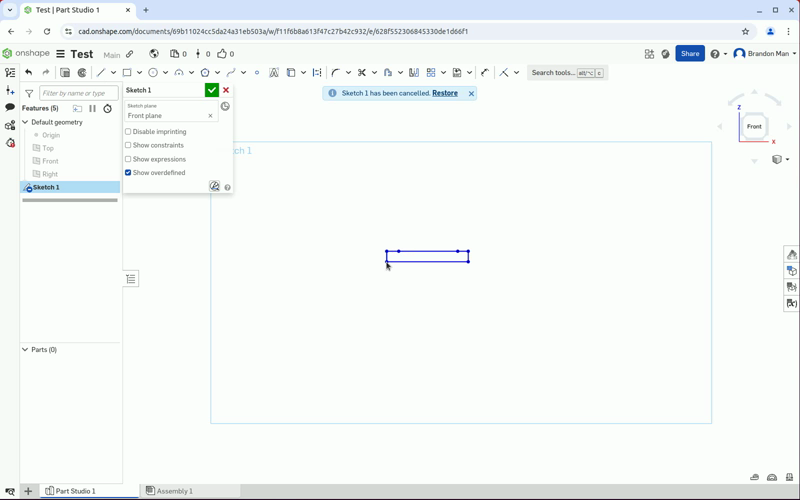
mouse_move(408, 254)
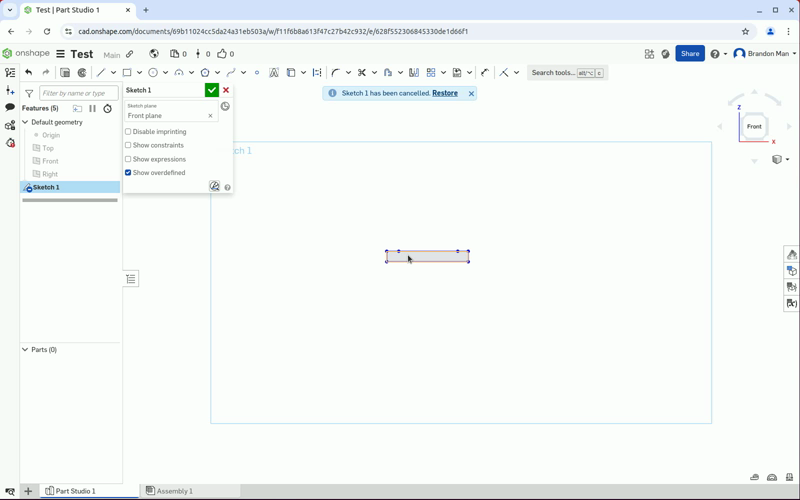
scroll(6)
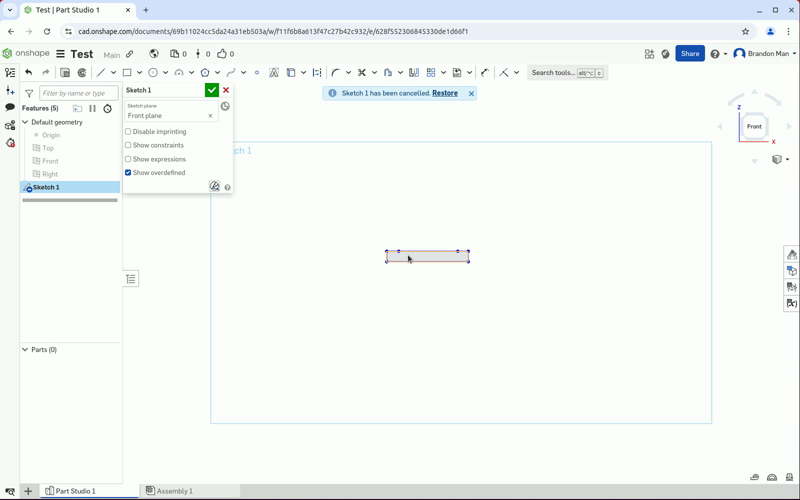
scroll(6)
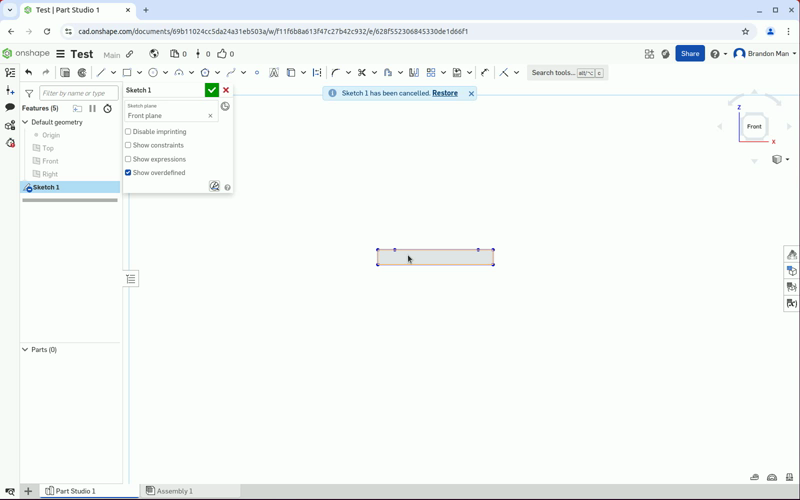
scroll(6)
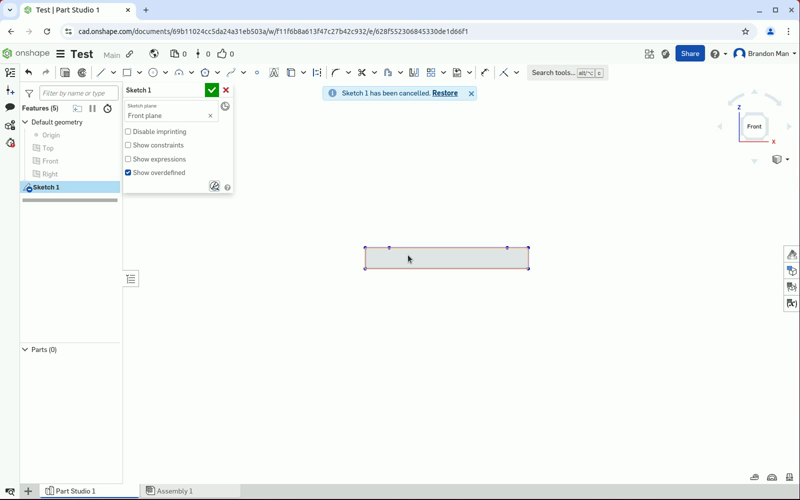
scroll(6)
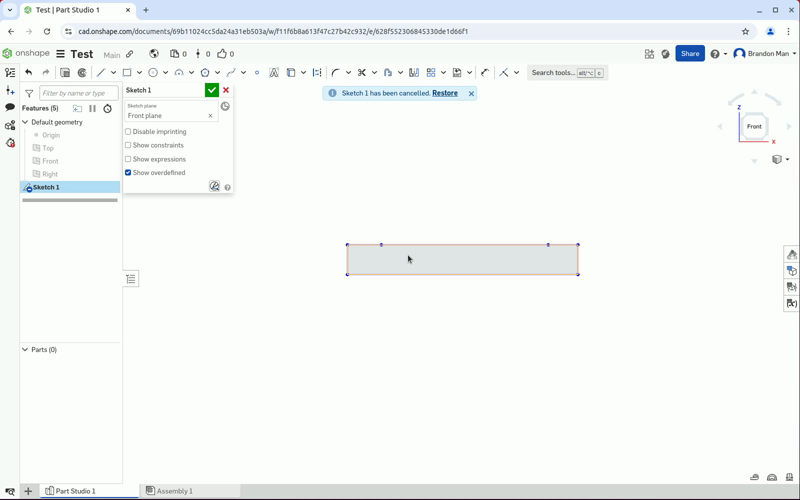
scroll(6)
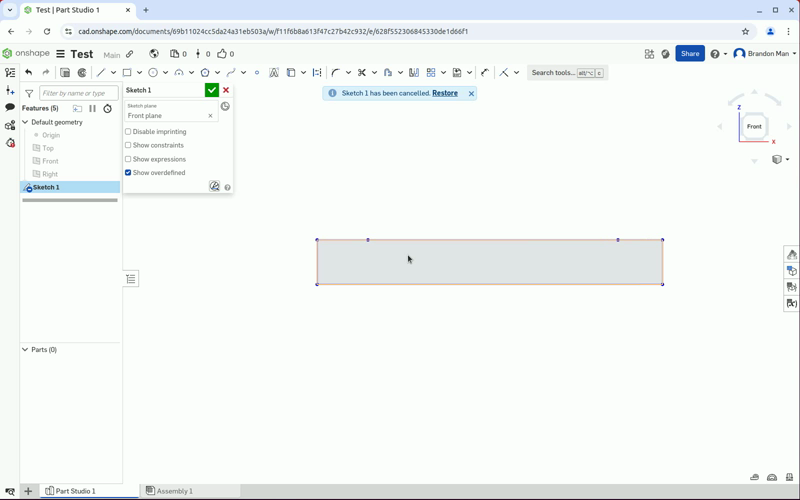
scroll(6)
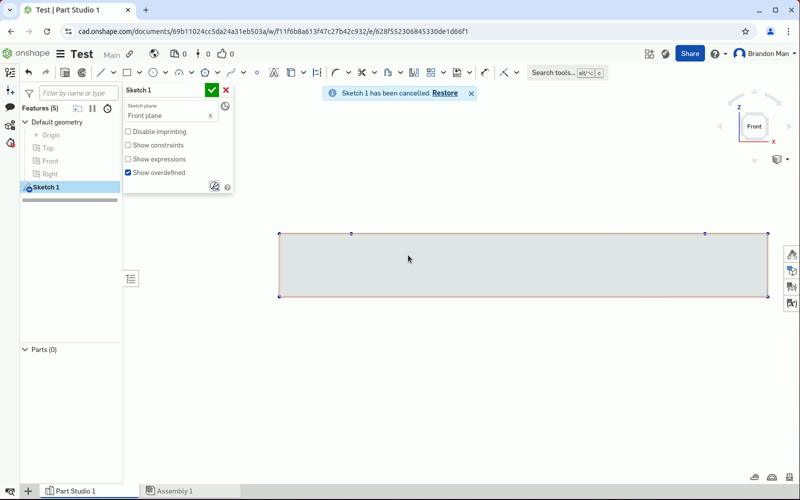
scroll(6)
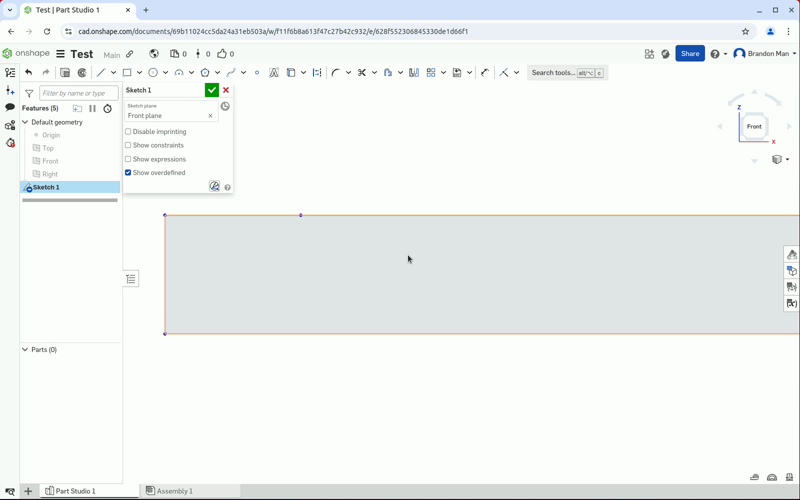
click(408, 254)
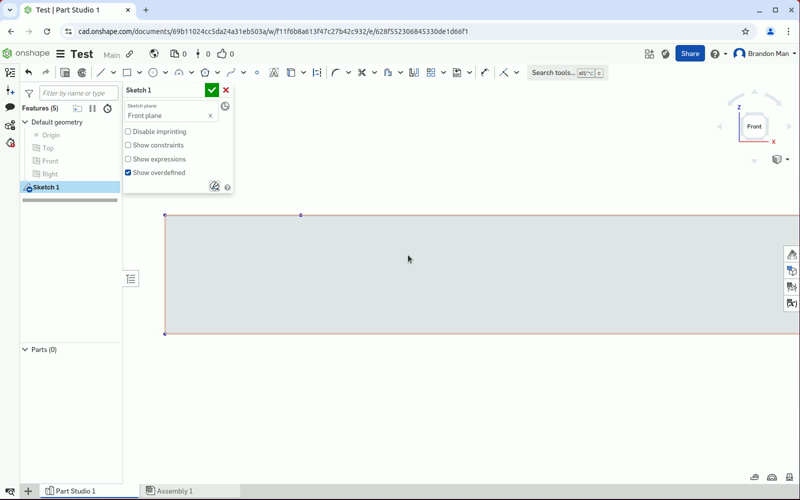
scroll(-6)
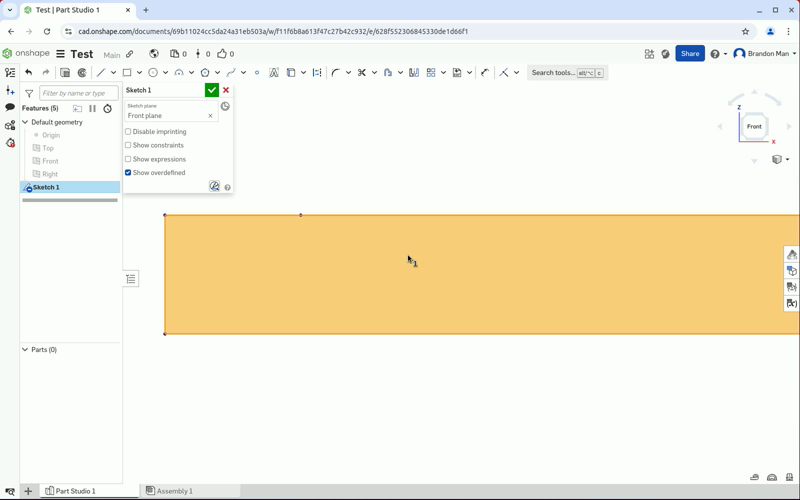
scroll(-6)
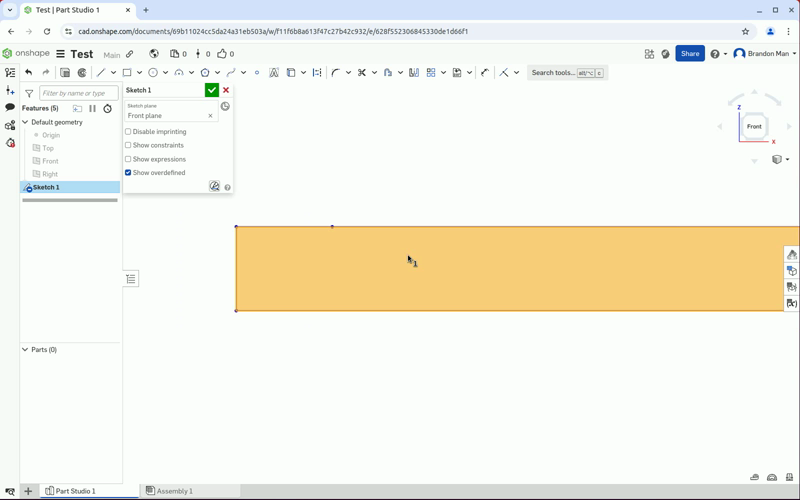
scroll(-6)
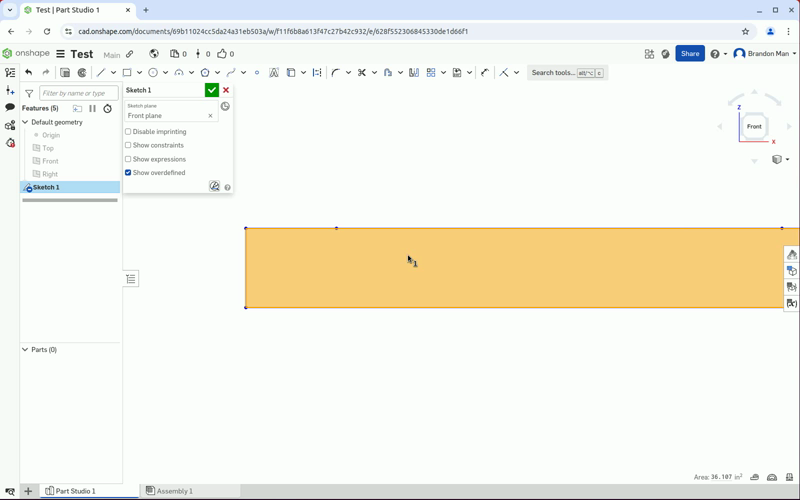
scroll(-6)
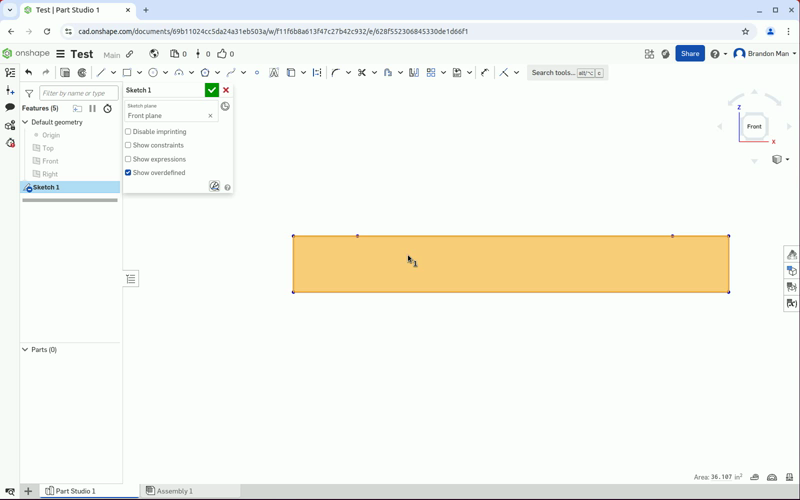
scroll(-6)
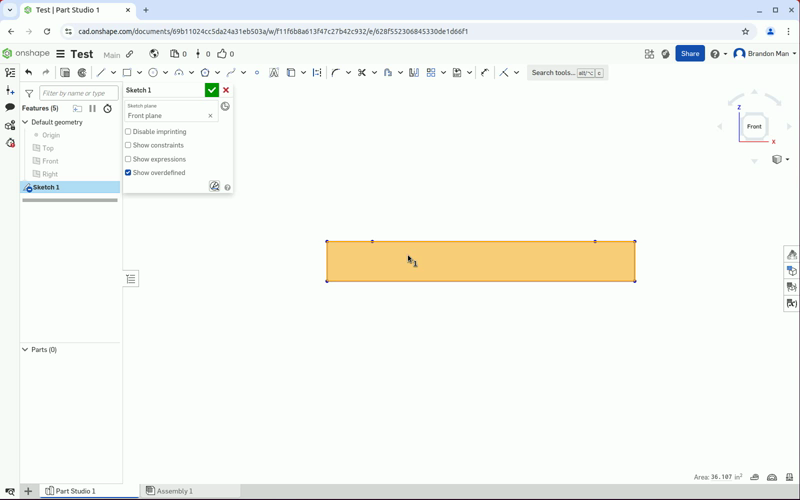
scroll(-6)
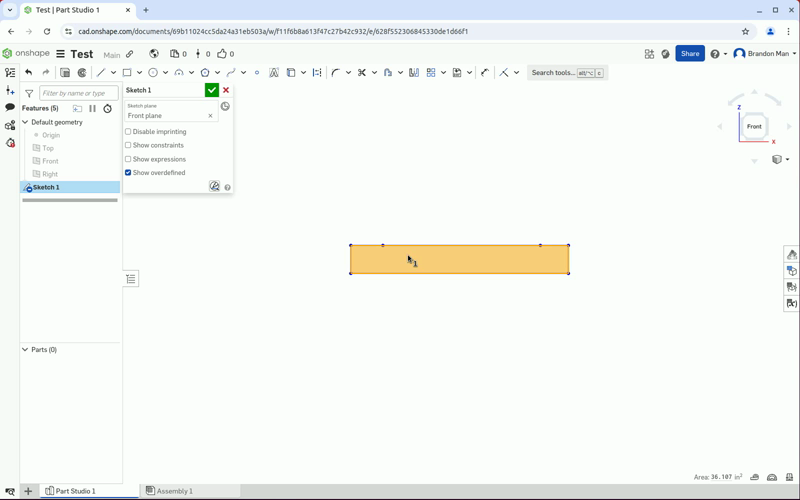
scroll(-6)
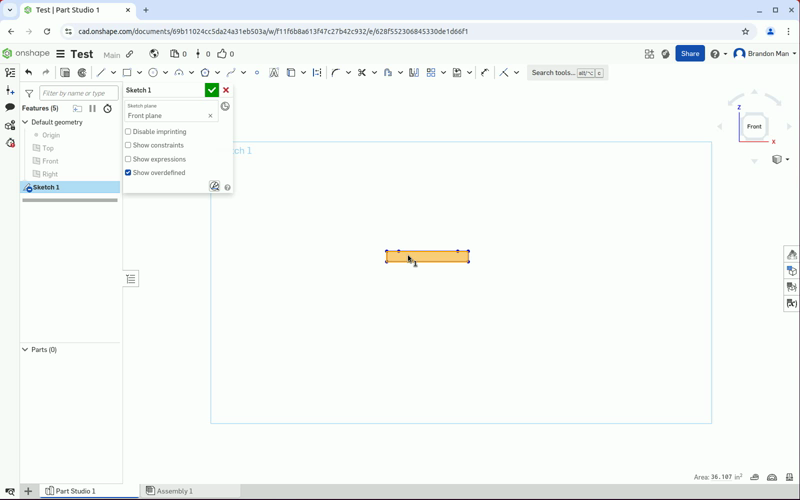
mouse_move(73, 352)
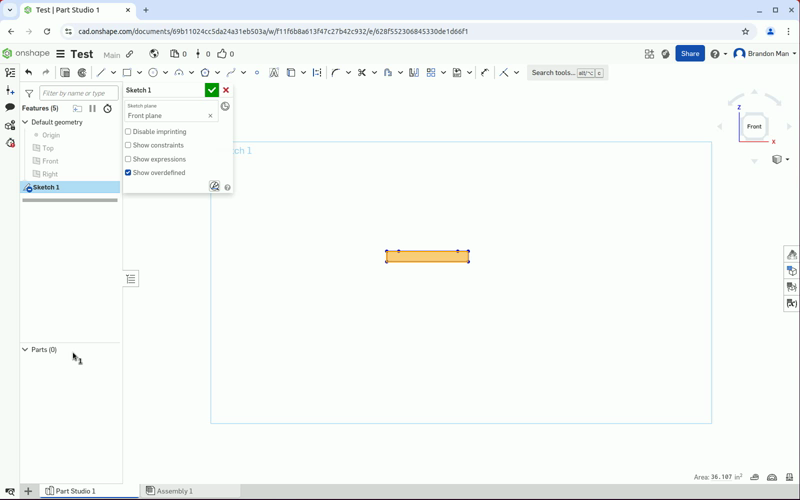
key(shift+y)
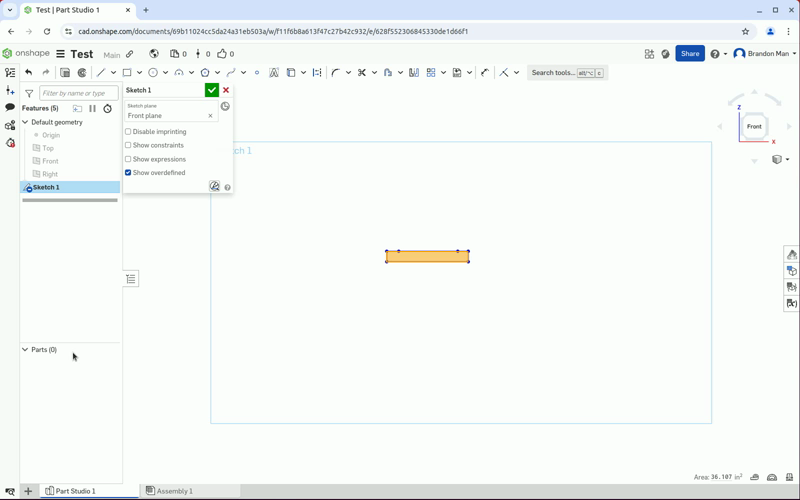
key(shift+e)
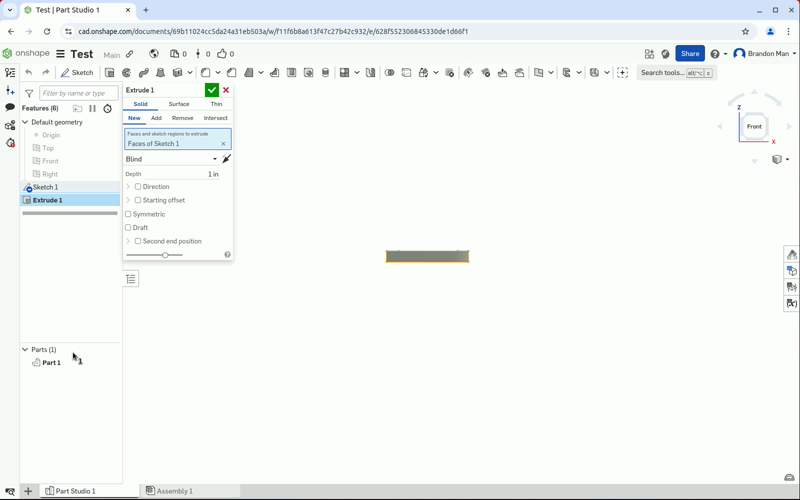
mouse_move(143, 106)
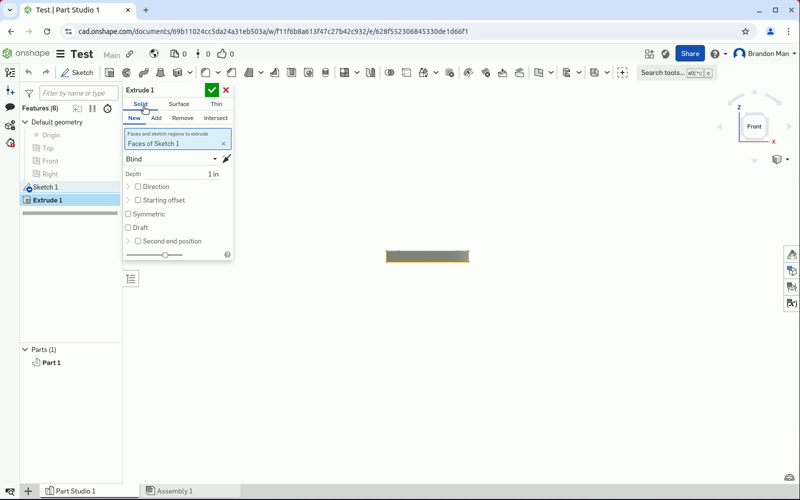
click(143, 106)
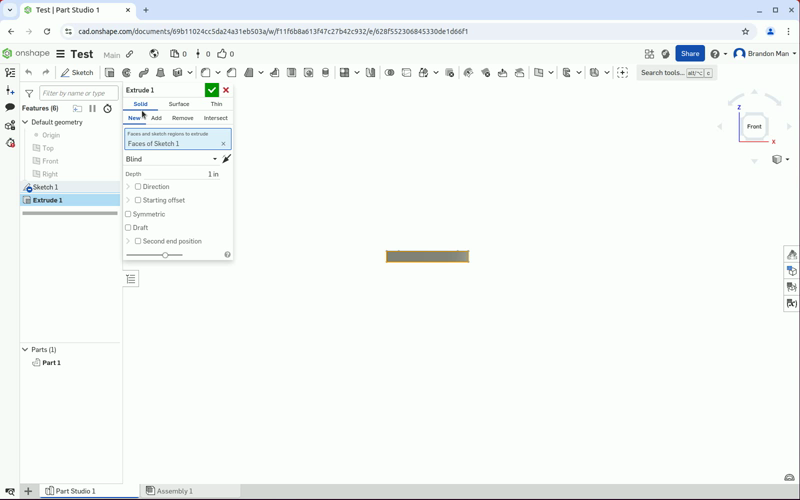
mouse_move(137, 120)
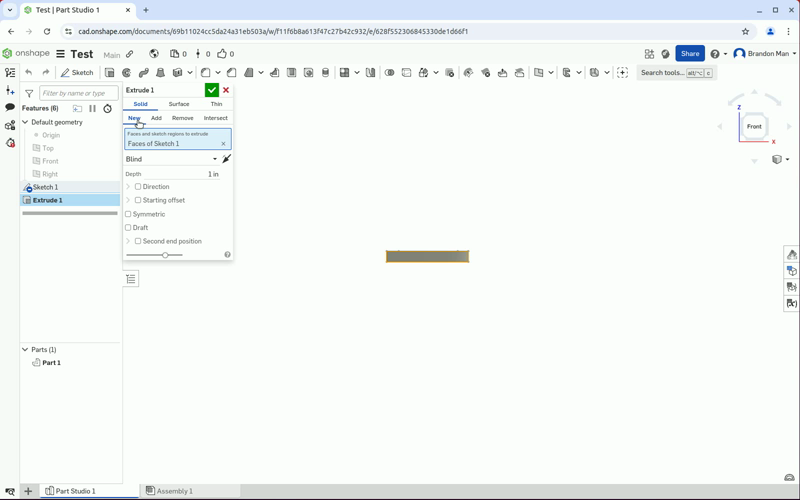
click(137, 120)
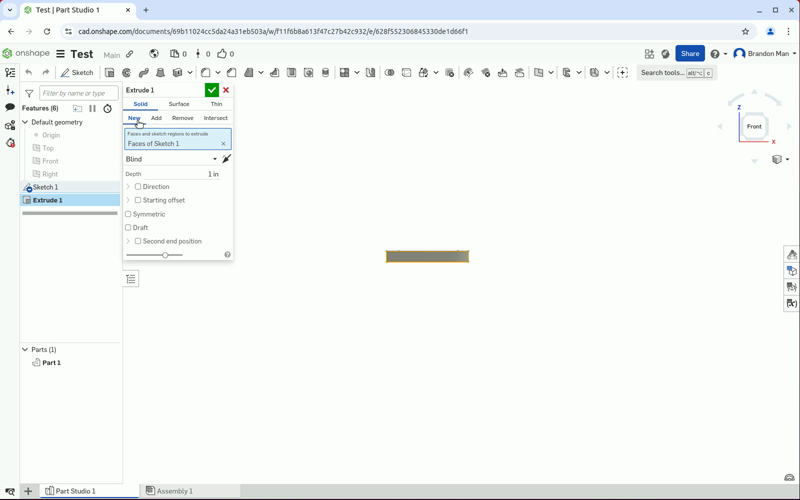
key(tab, 4)
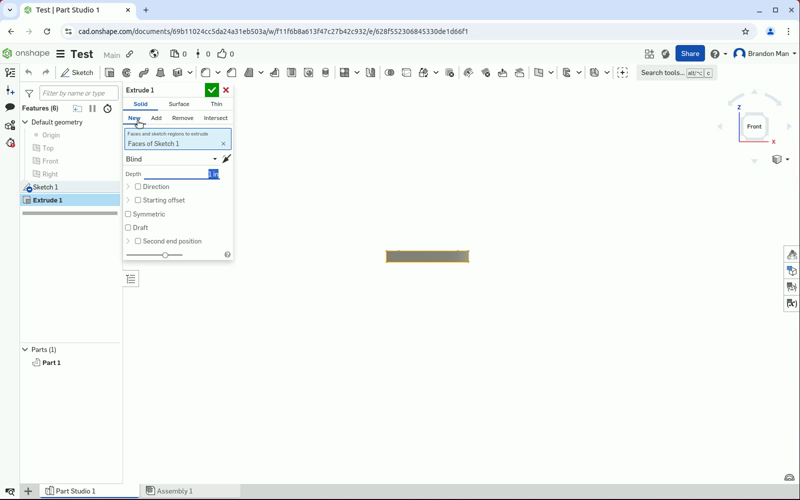
text(16.368)
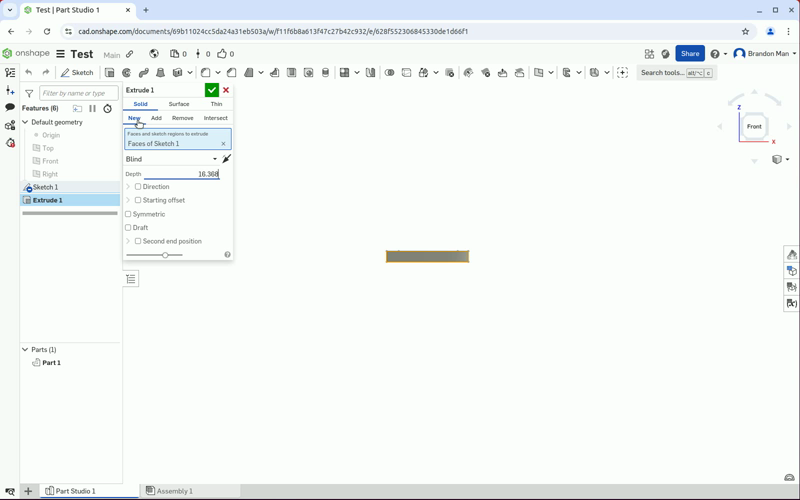
key(tab, 3)
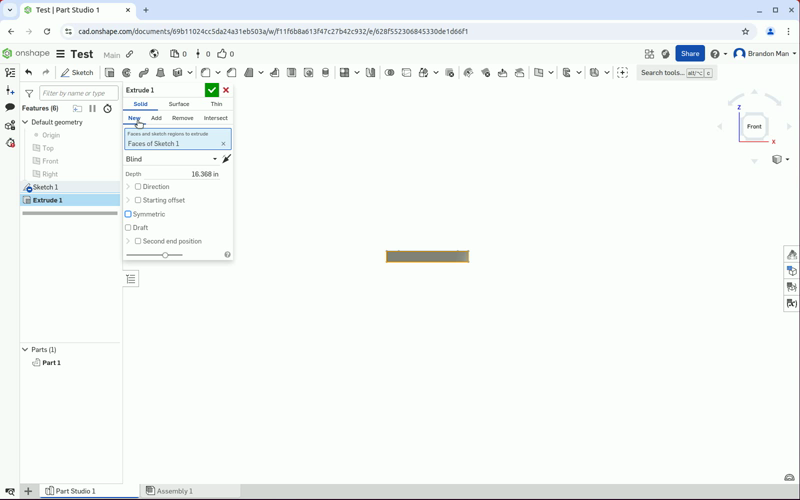
key(space)
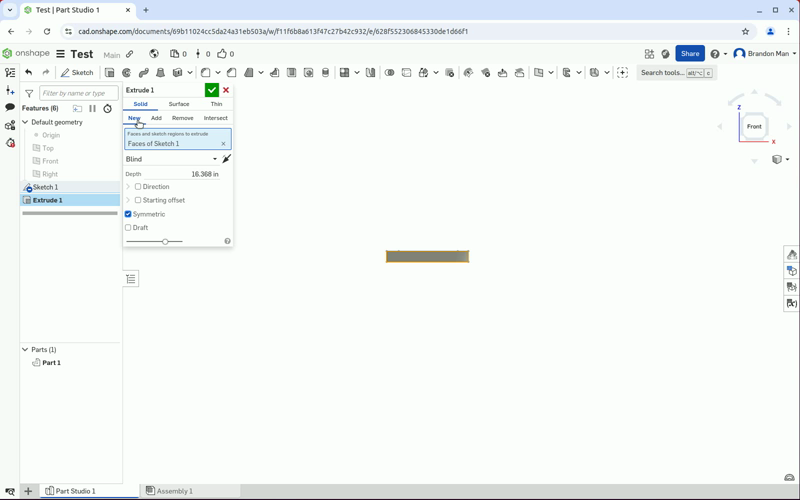
key(enter)
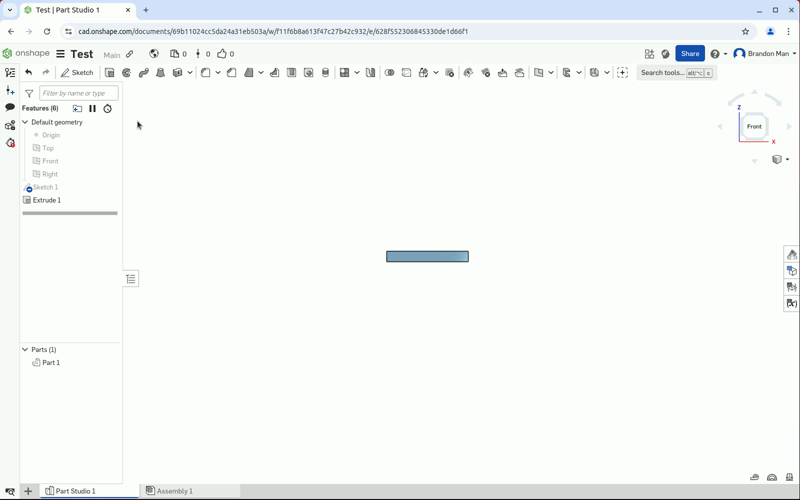
key(shift+h)
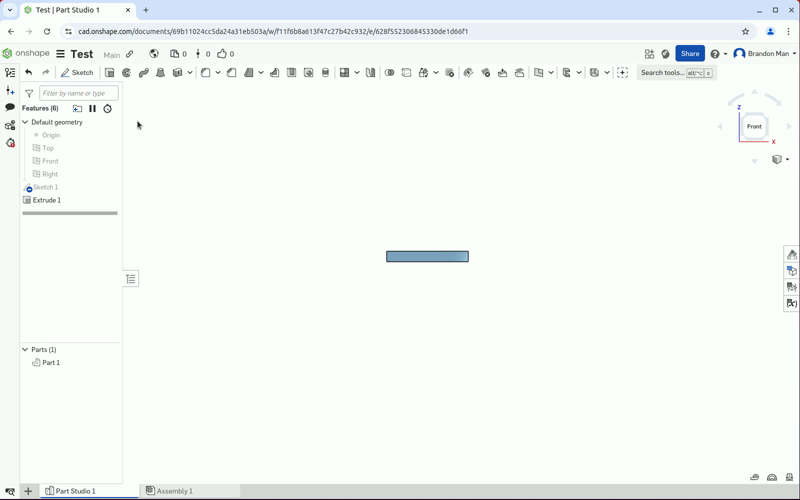
key(shift+h)
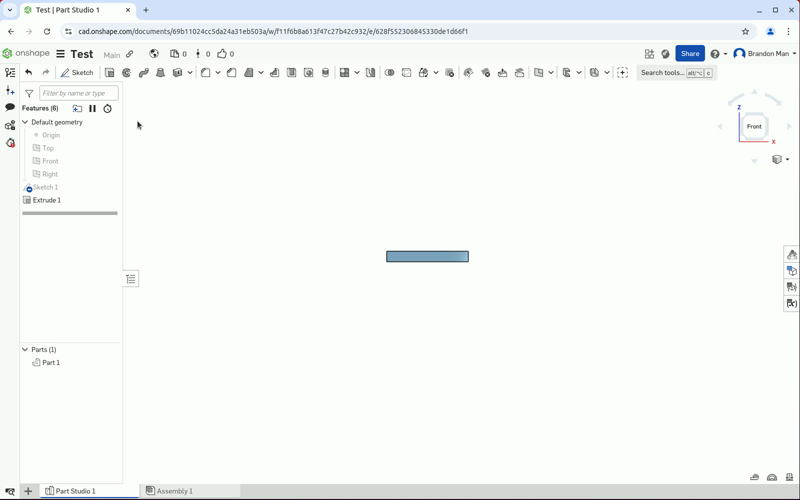
mouse_move(73, 189)
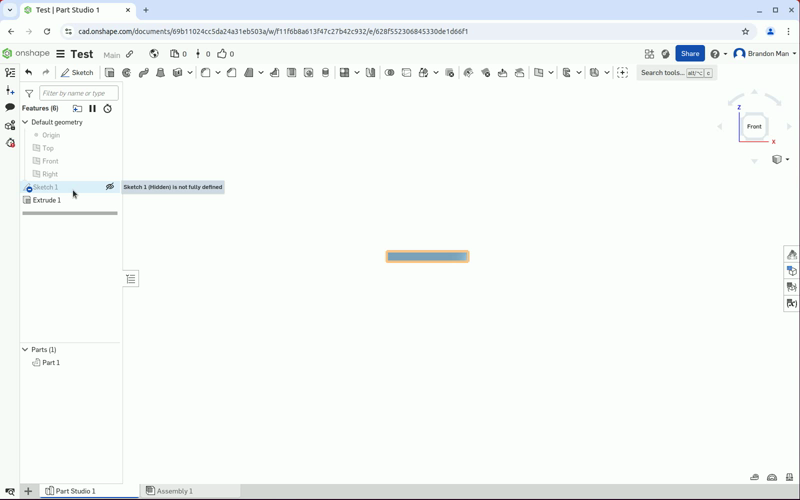
click(73, 189)
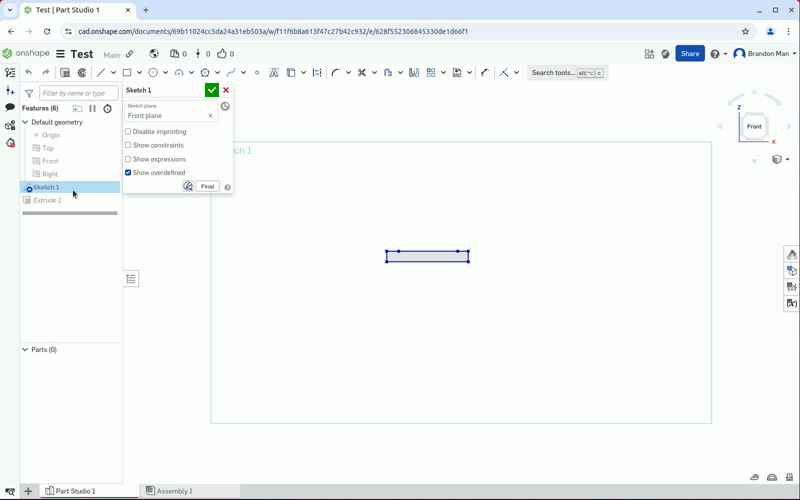
mouse_move(229, 92)
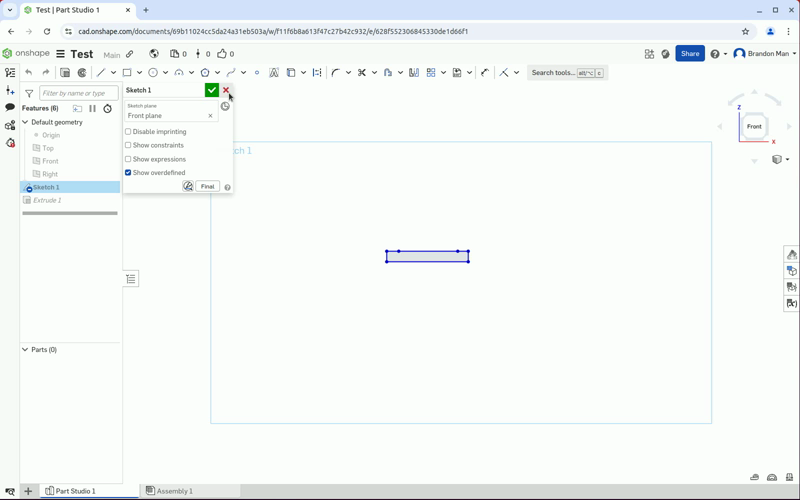
click(229, 92)
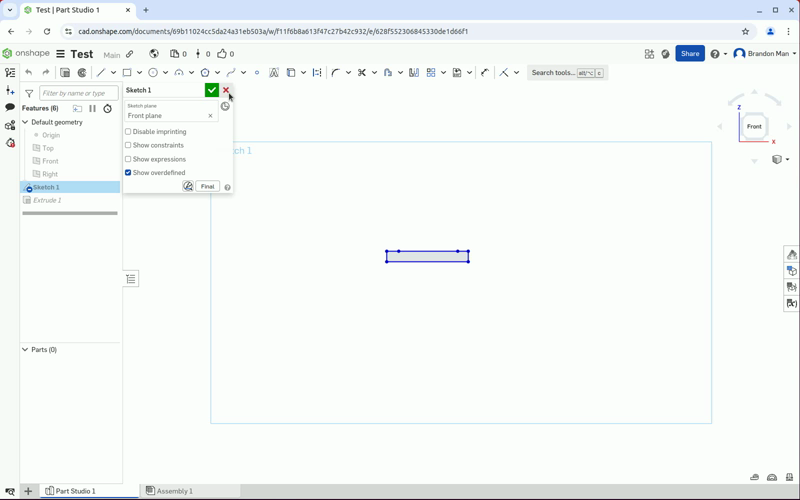
key(shift+s)
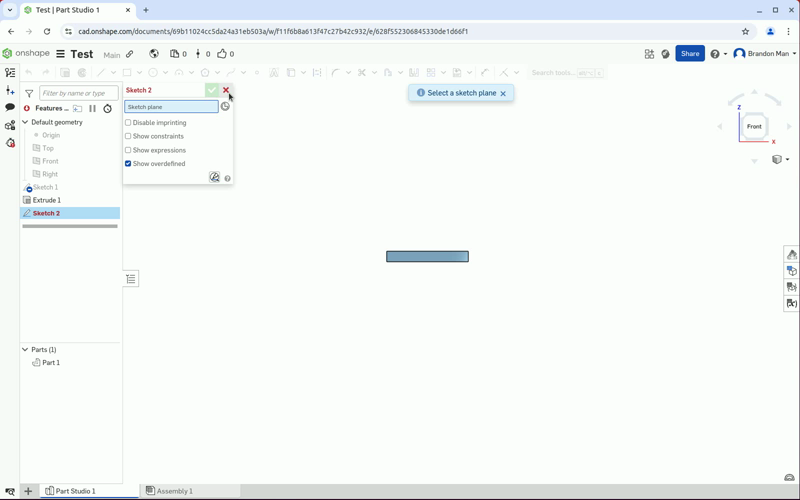
mouse_move(73, 163)
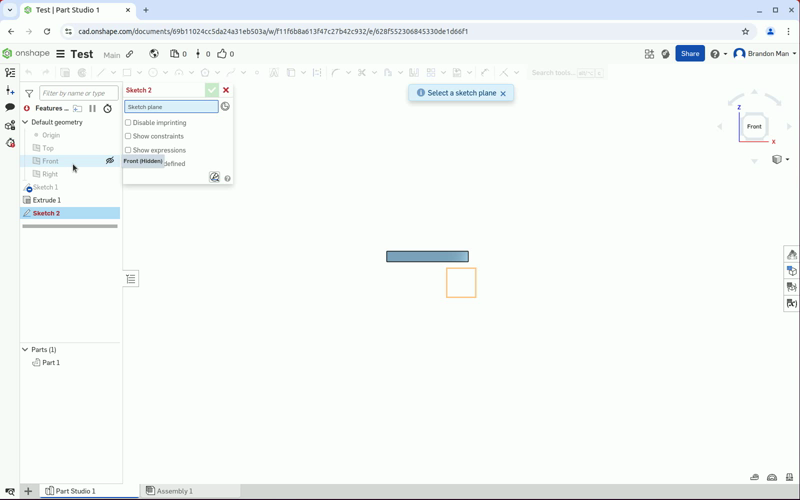
click(73, 163)
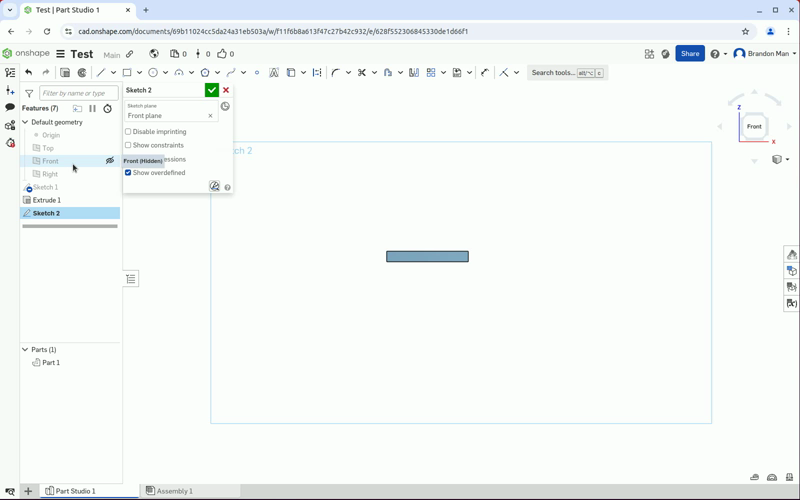
mouse_move(73, 352)
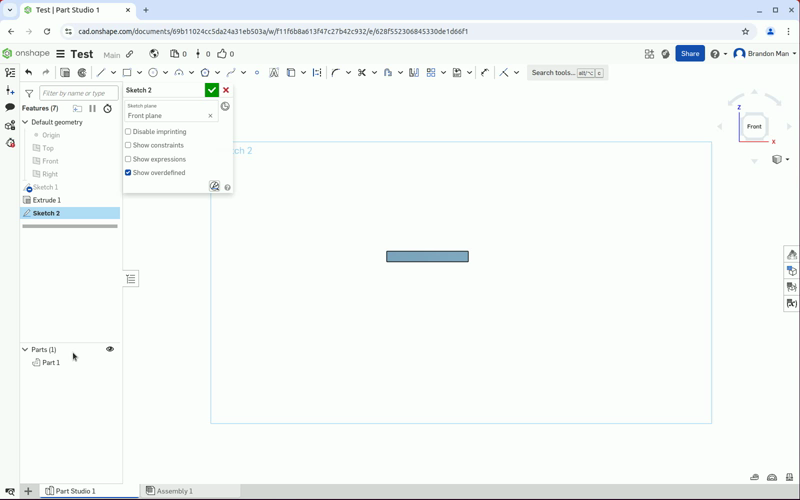
key(y)
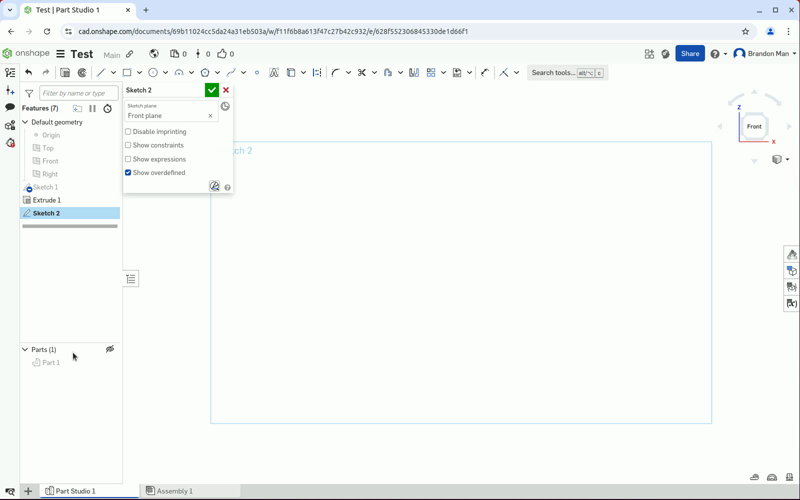
key(l)
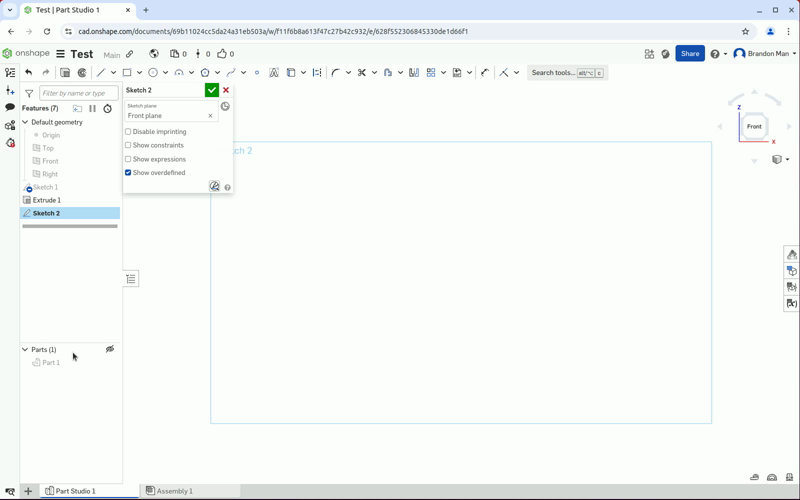
key_down(shift)
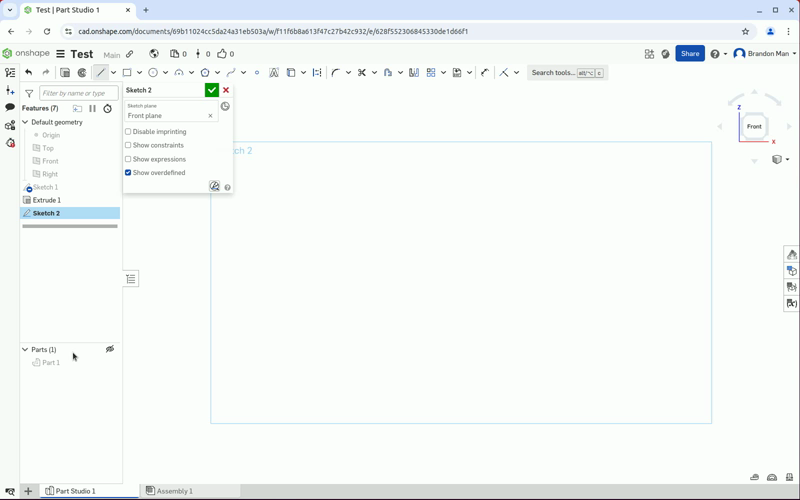
mouse_move(457, 251)
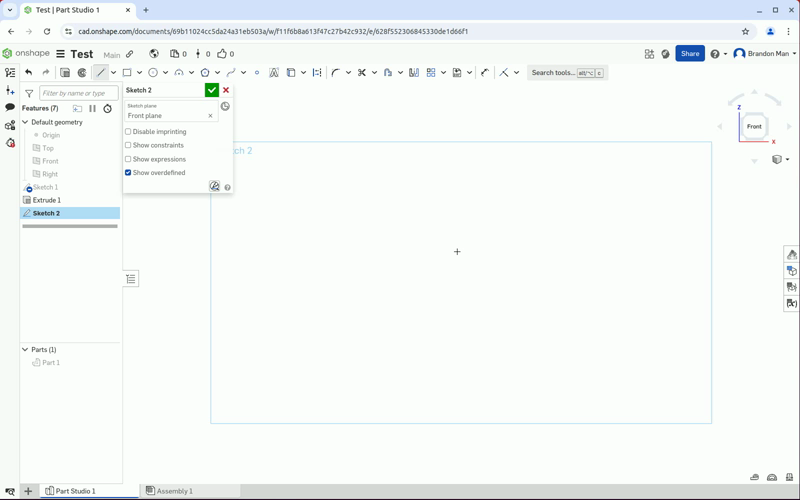
click(457, 251)
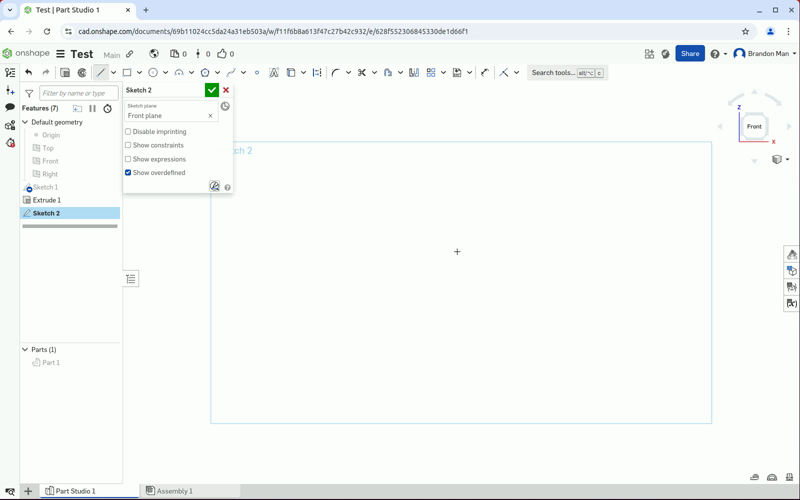
key_up(shift)
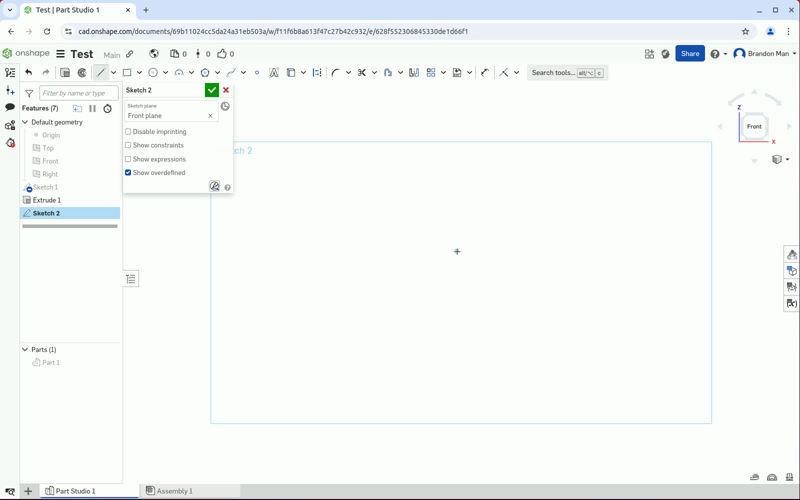
key_down(shift)
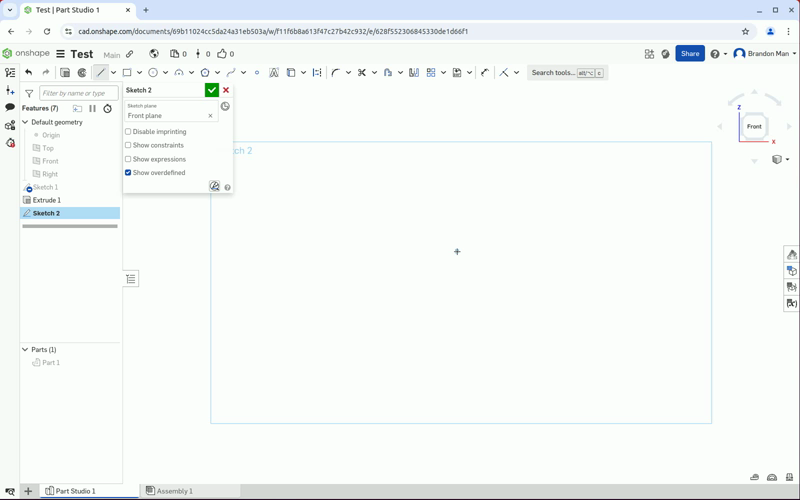
mouse_move(487, 251)
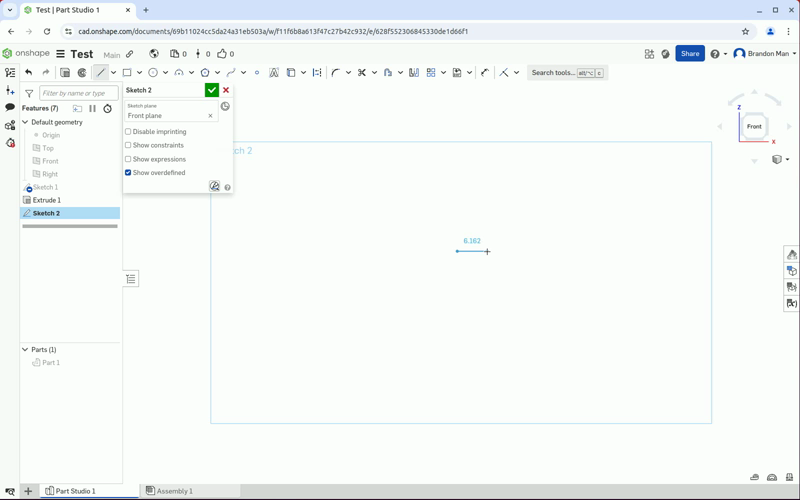
mouse_move(467, 251)
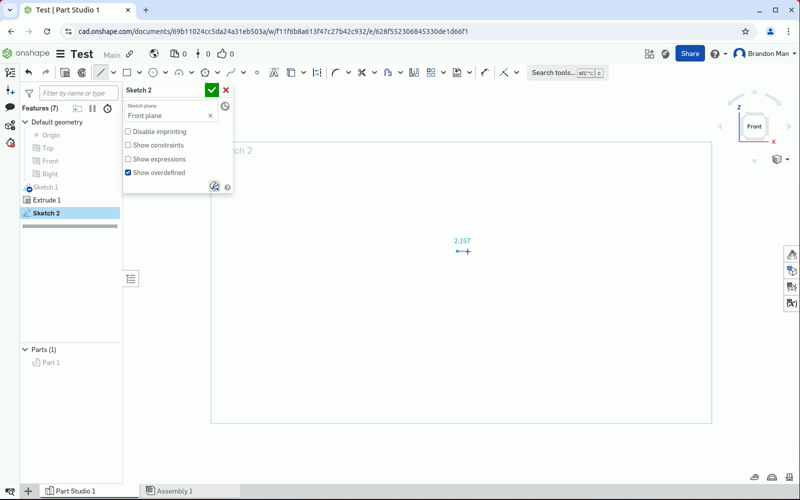
click(467, 251)
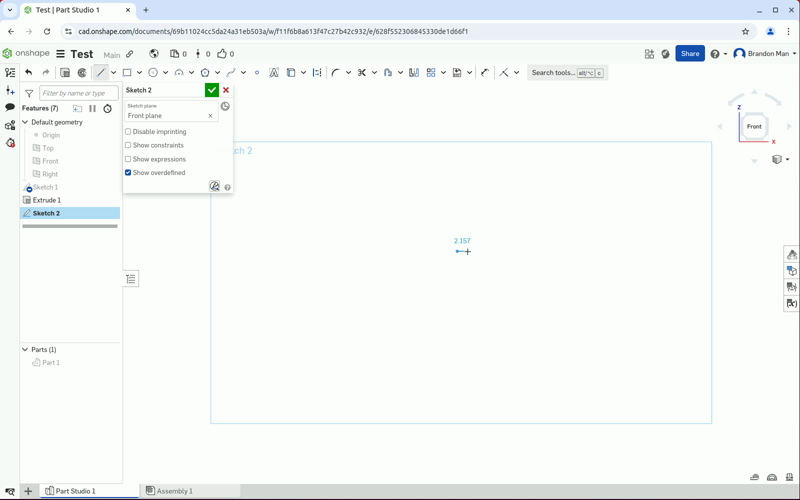
key_up(shift)
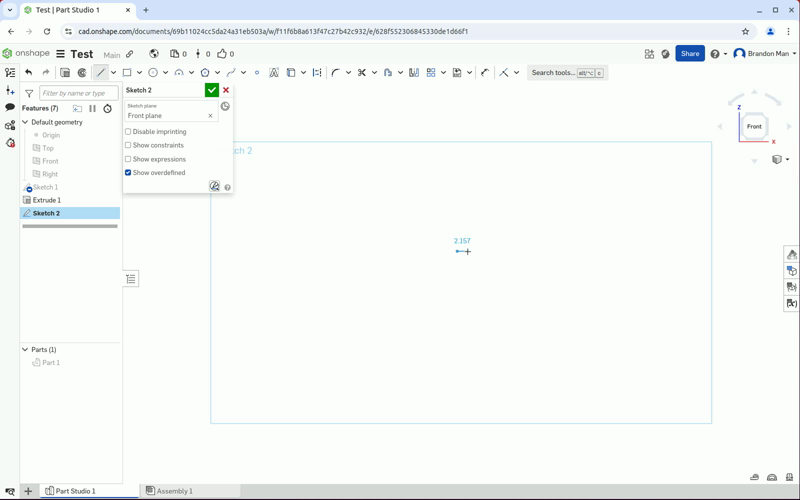
key_down(shift)
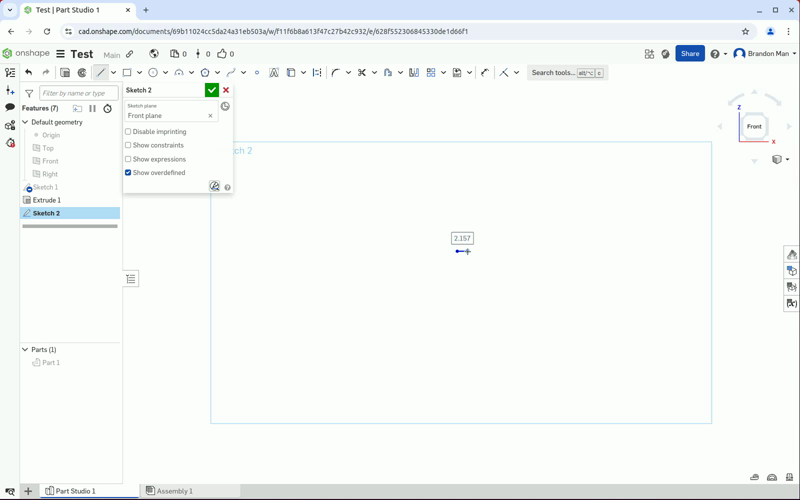
mouse_move(467, 170)
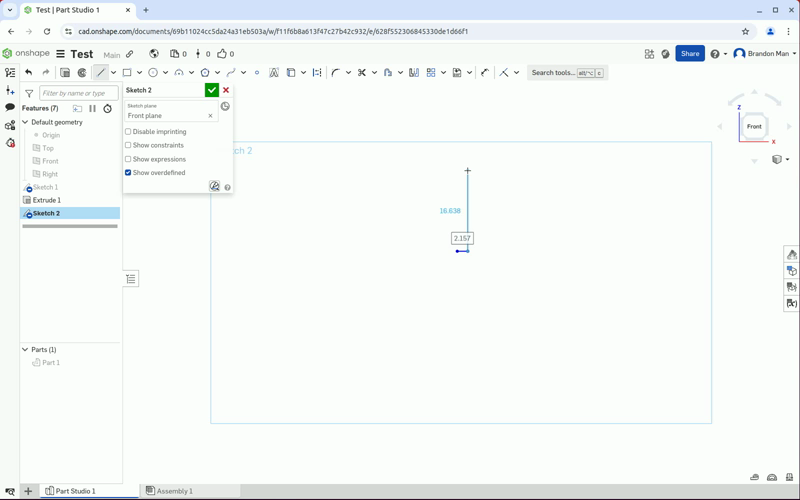
click(467, 170)
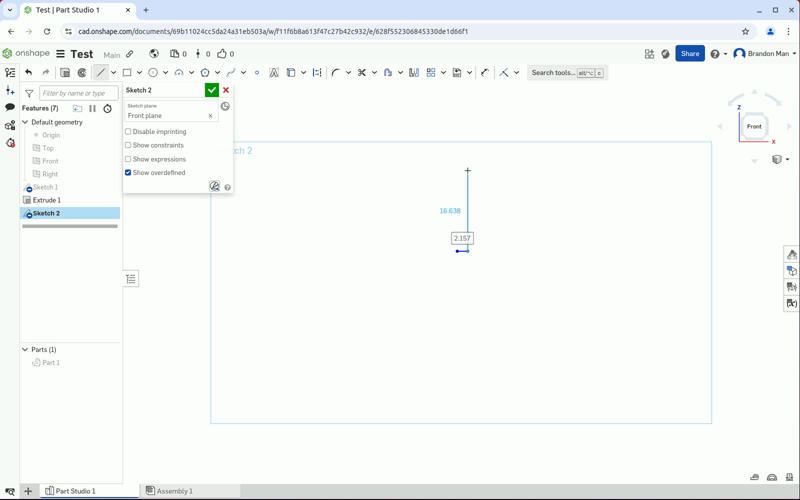
key_up(shift)
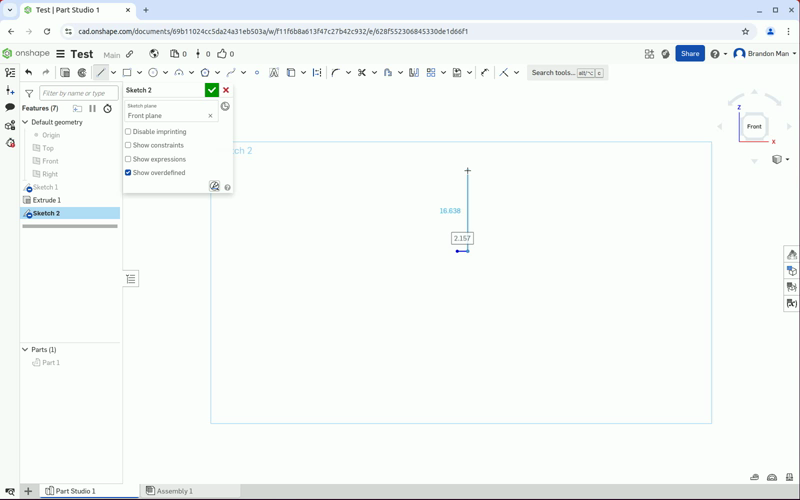
key_down(shift)
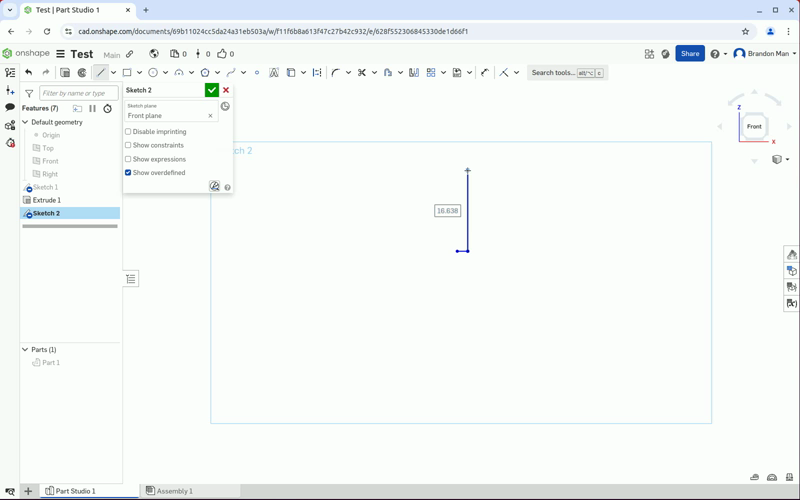
mouse_move(497, 170)
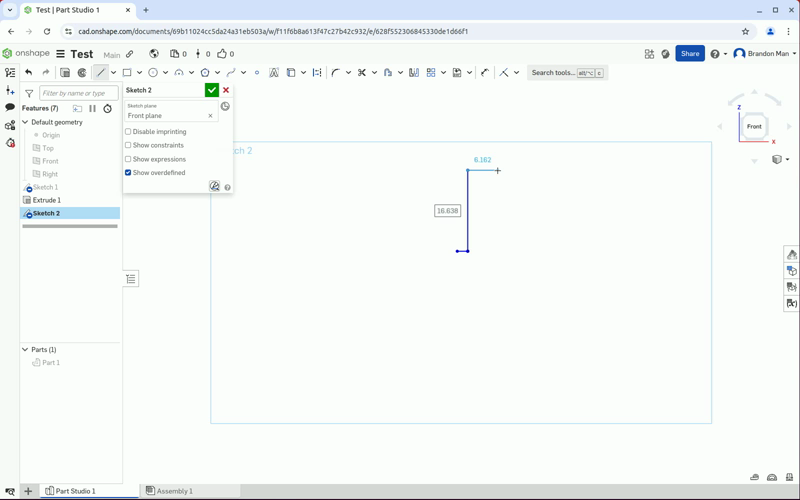
mouse_move(457, 170)
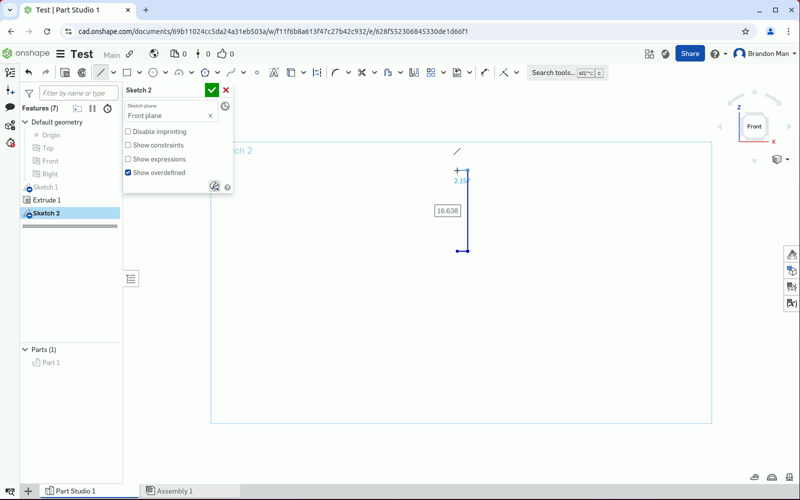
click(457, 170)
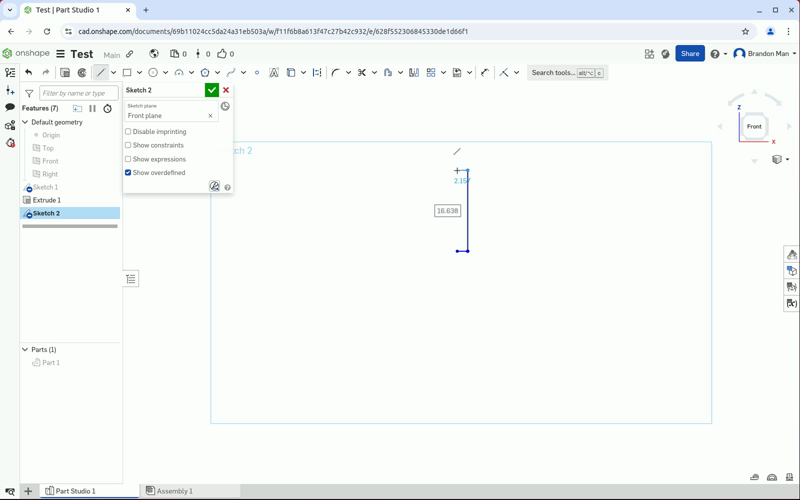
key_up(shift)
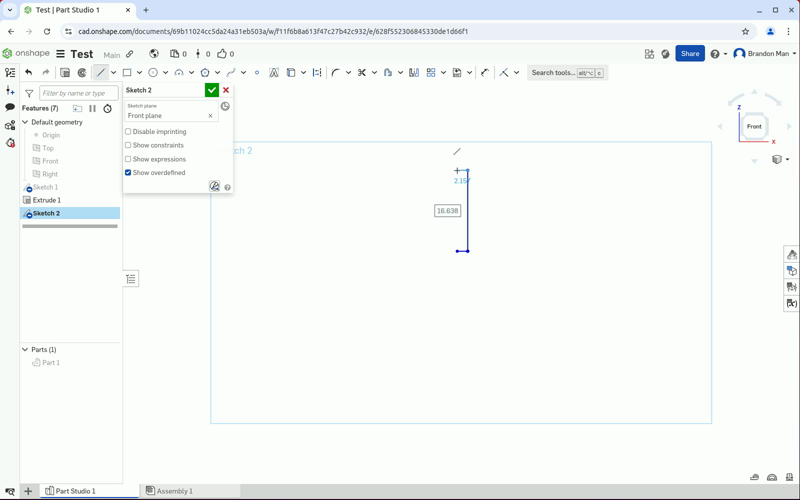
key_down(shift)
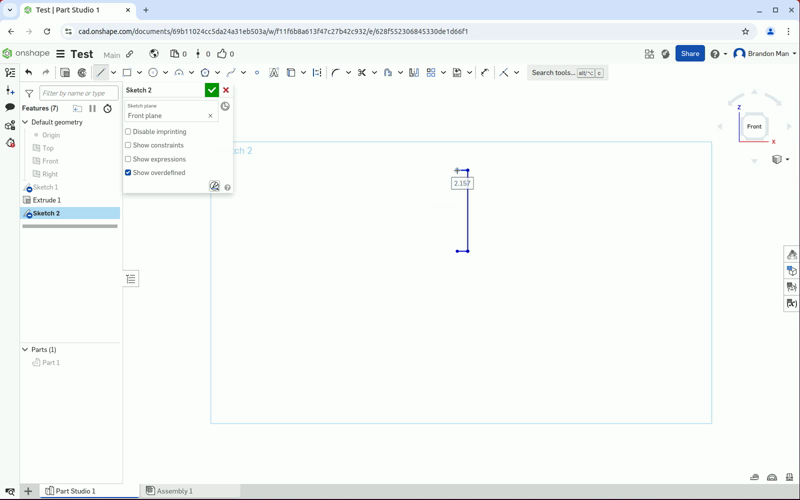
mouse_move(487, 170)
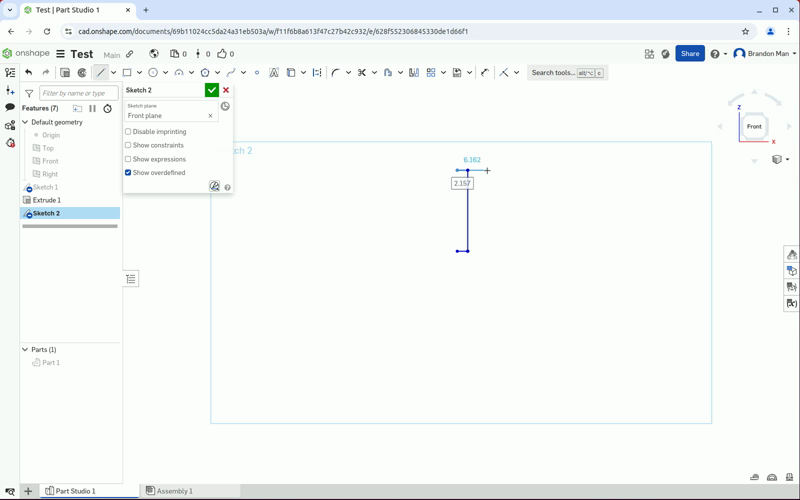
mouse_move(457, 182)
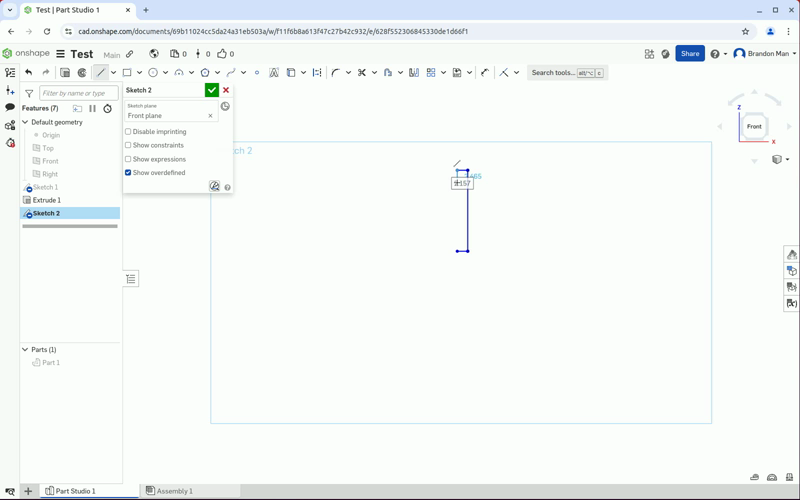
click(457, 182)
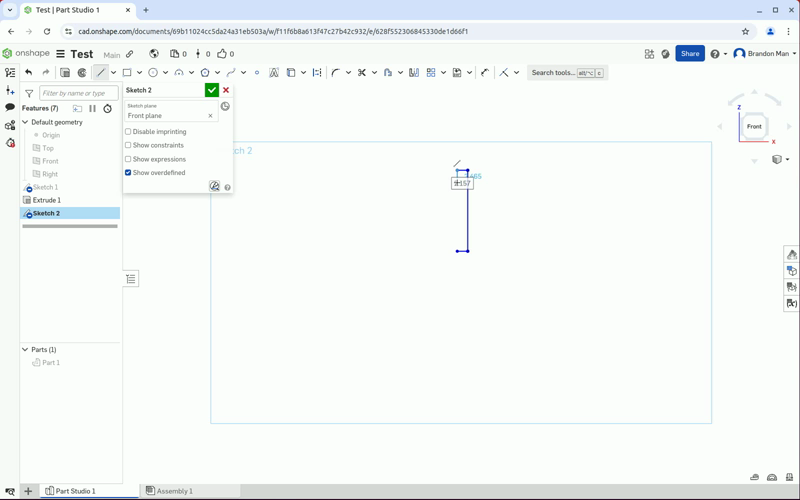
key_up(shift)
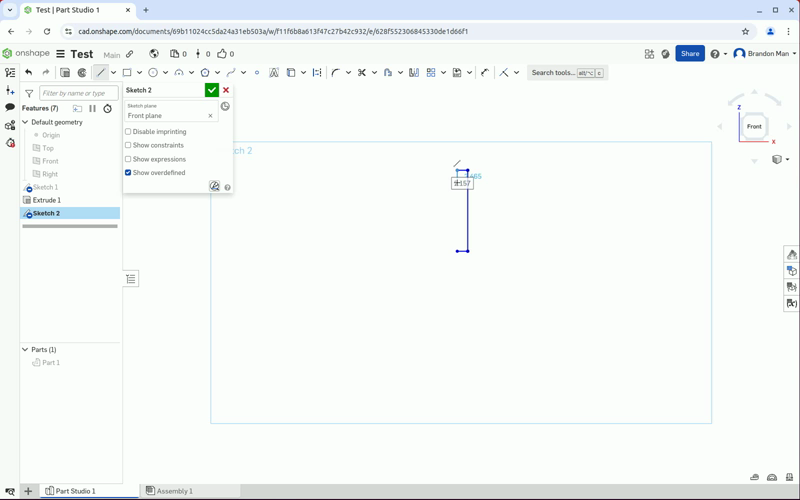
key_down(shift)
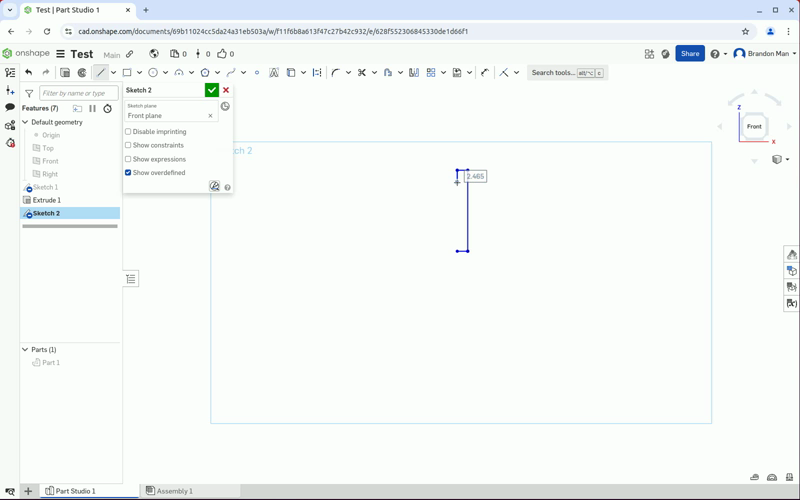
mouse_move(457, 251)
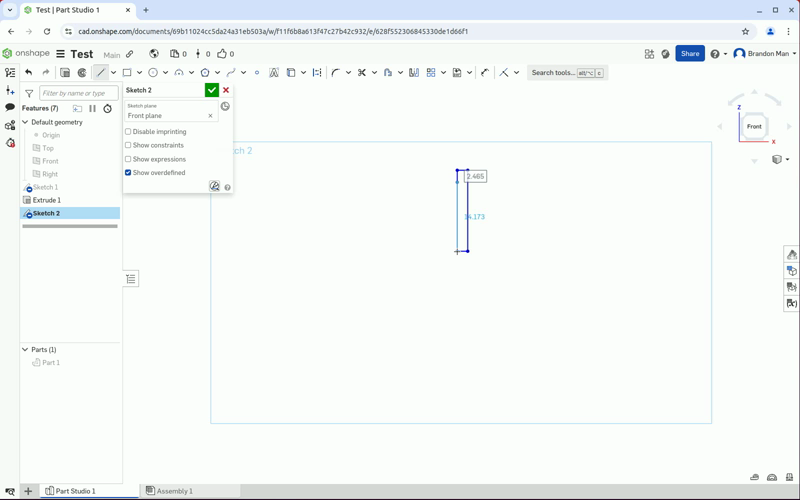
key_up(shift)
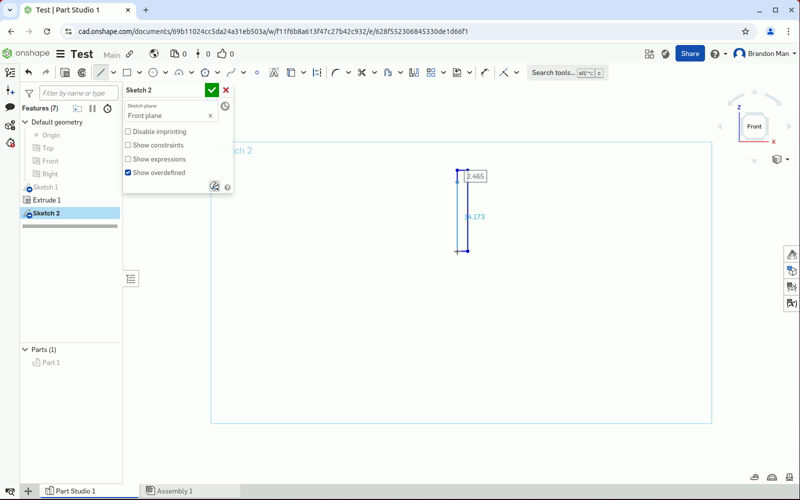
click(457, 251)
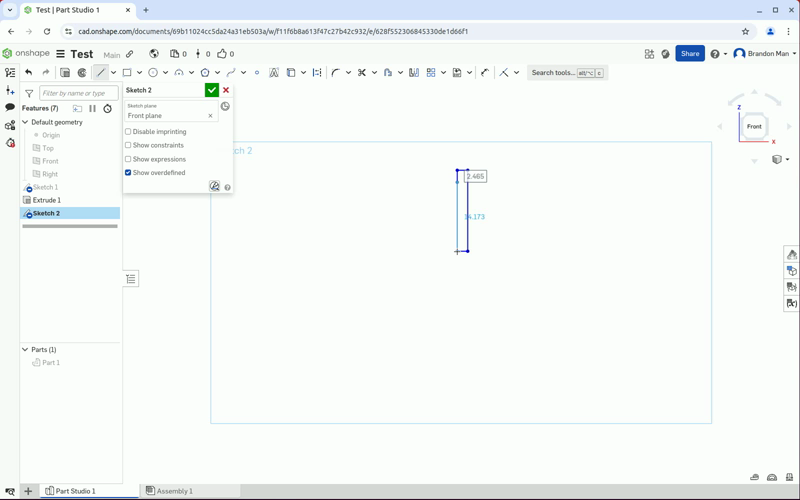
key(esc)
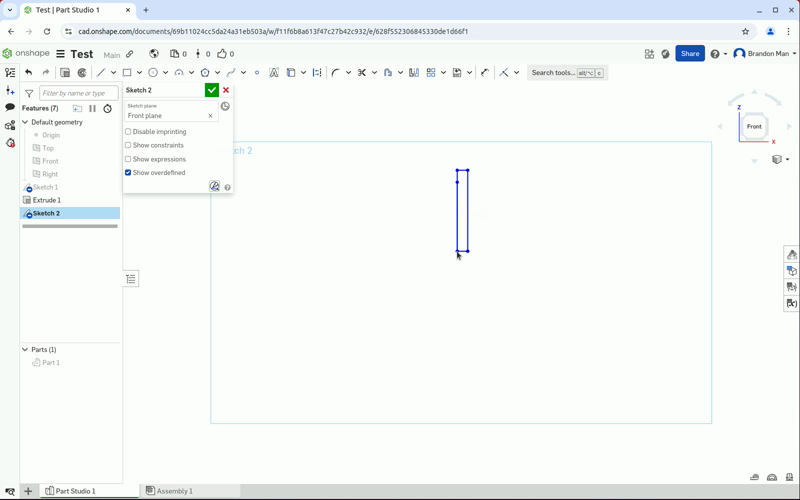
mouse_move(458, 224)
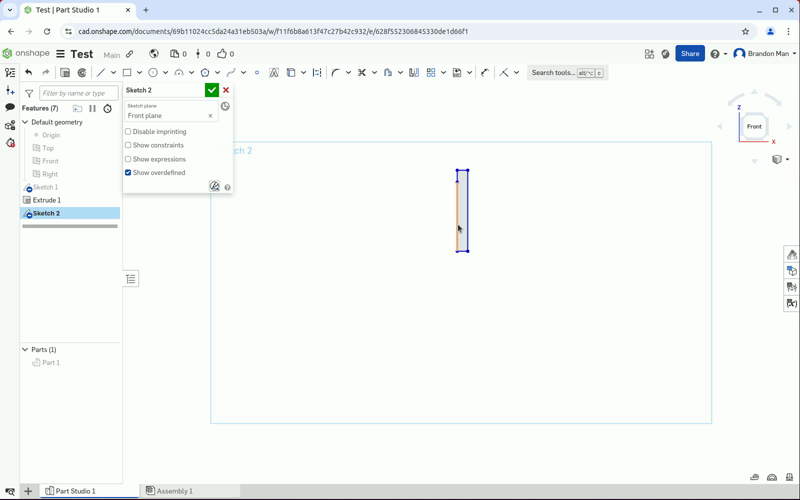
scroll(6)
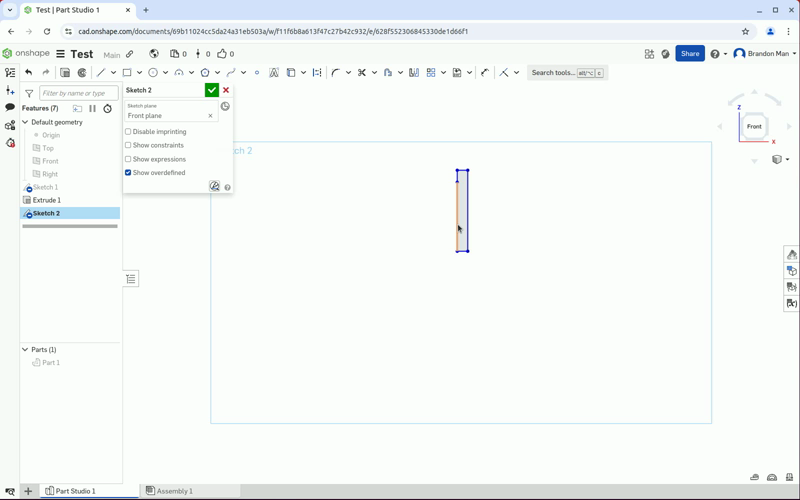
scroll(6)
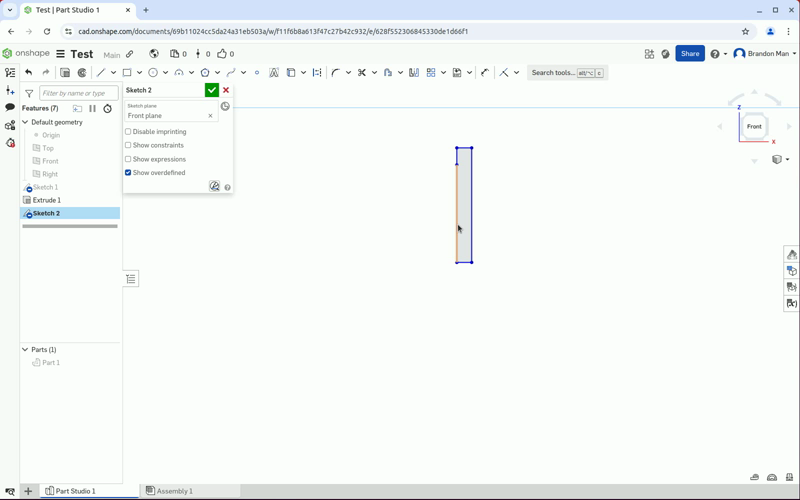
scroll(6)
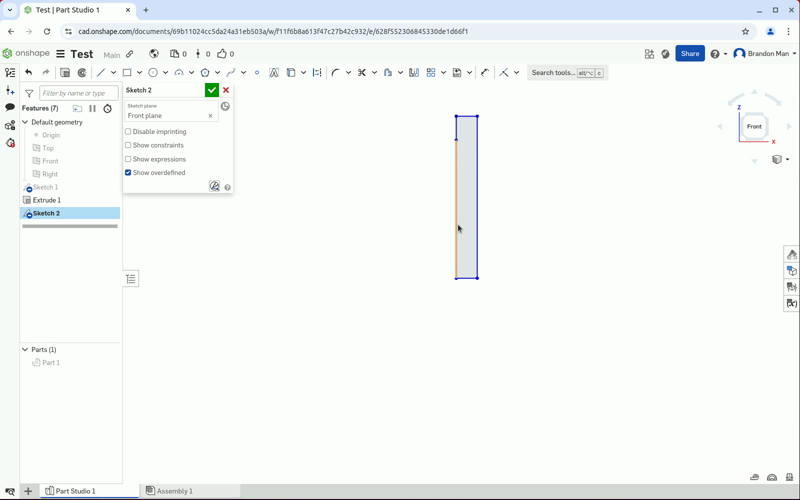
scroll(6)
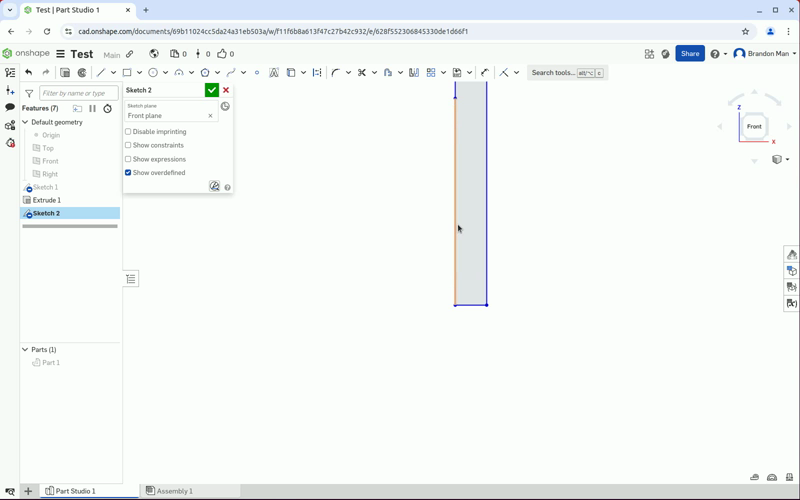
scroll(6)
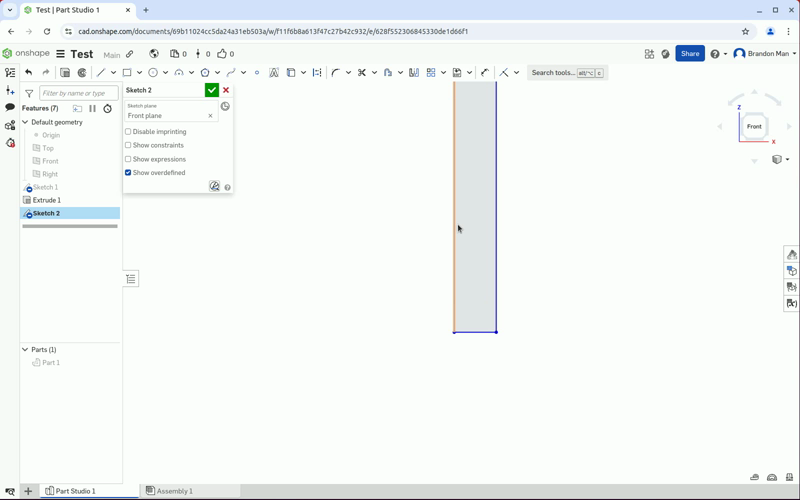
scroll(6)
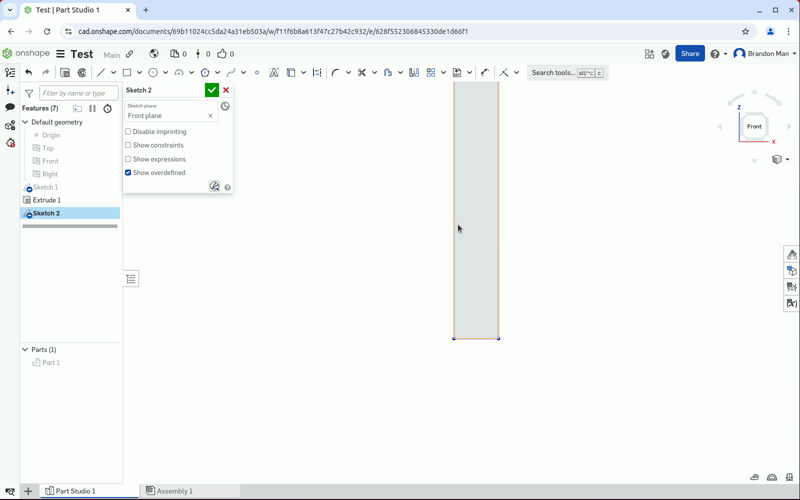
scroll(6)
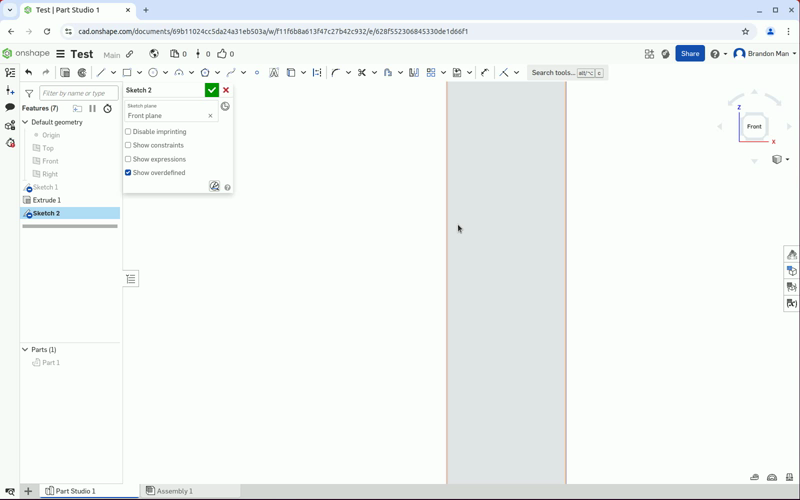
click(458, 224)
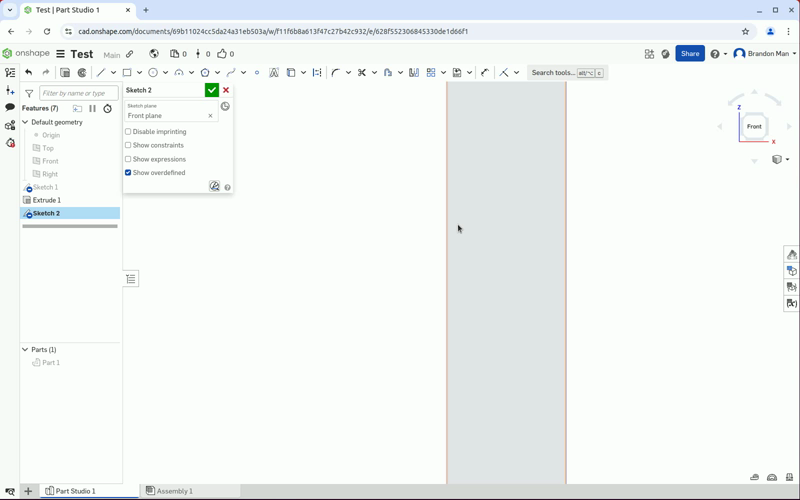
scroll(-6)
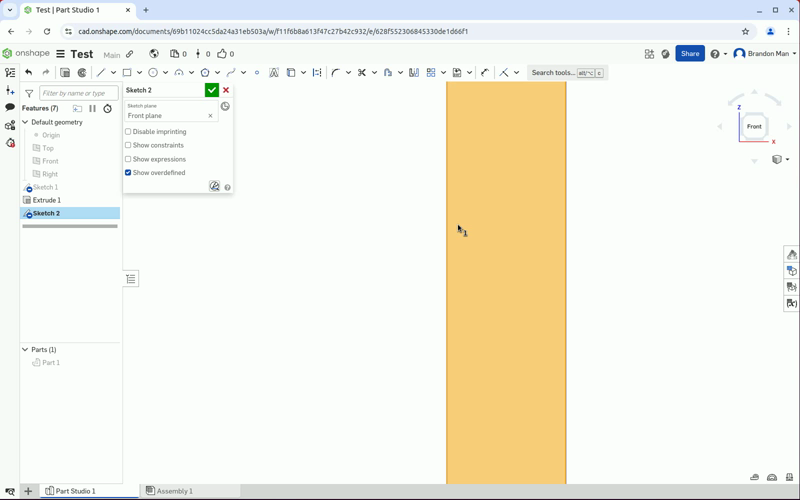
scroll(-6)
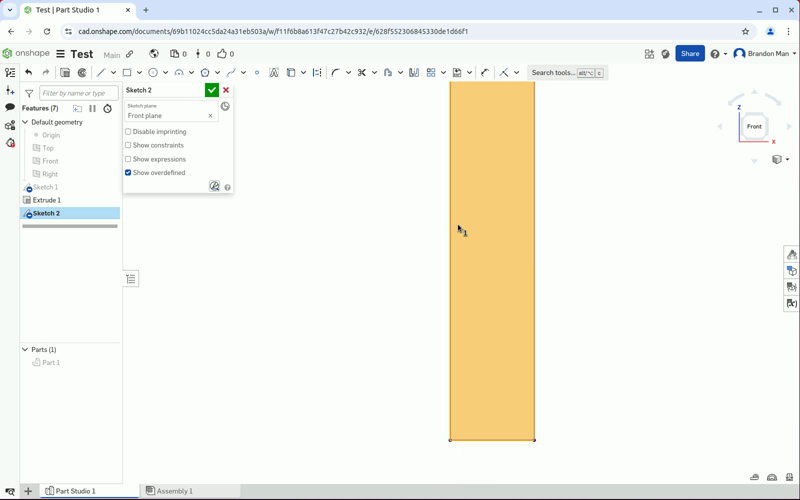
scroll(-6)
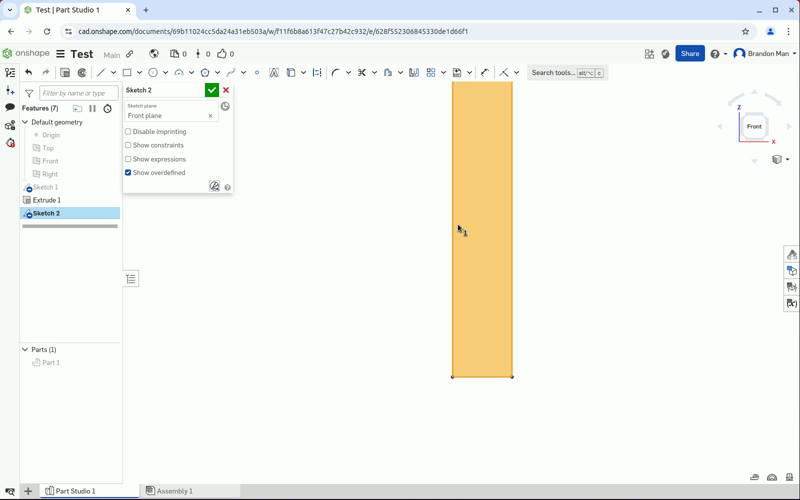
scroll(-6)
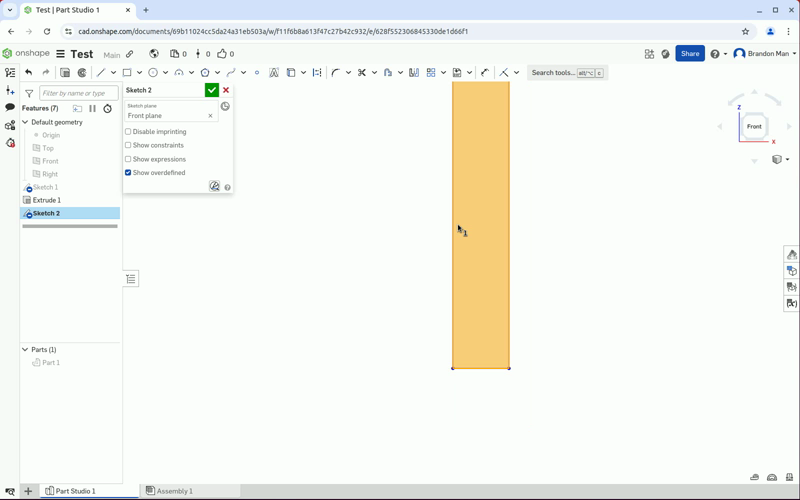
scroll(-6)
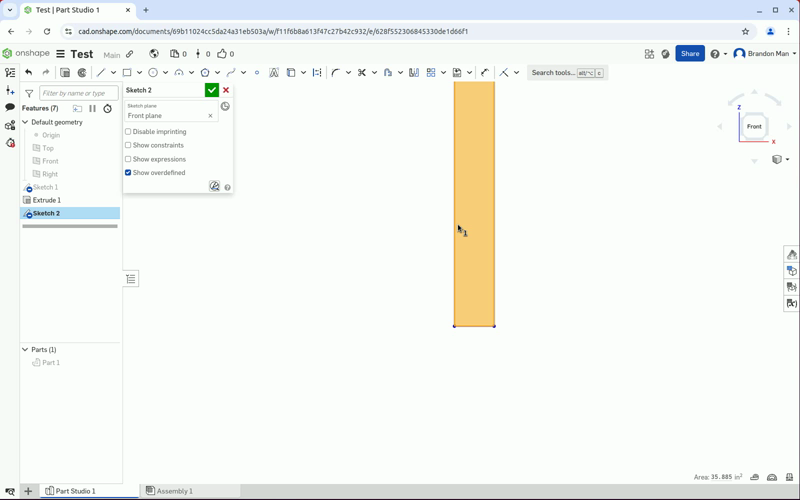
scroll(-6)
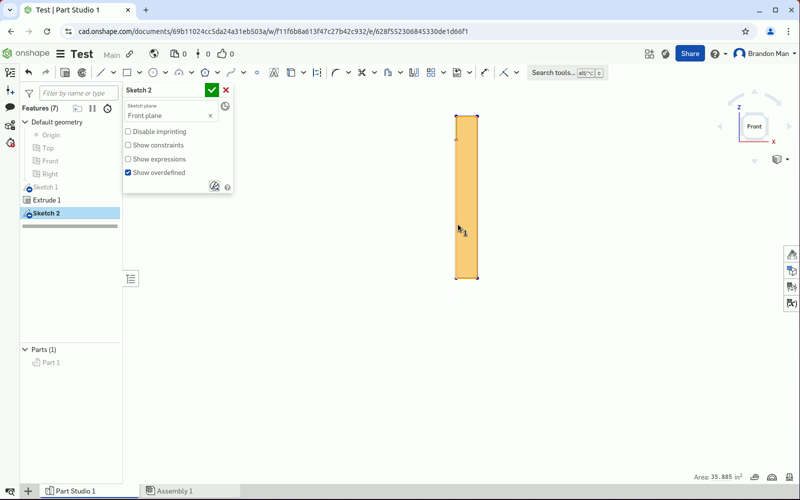
scroll(-6)
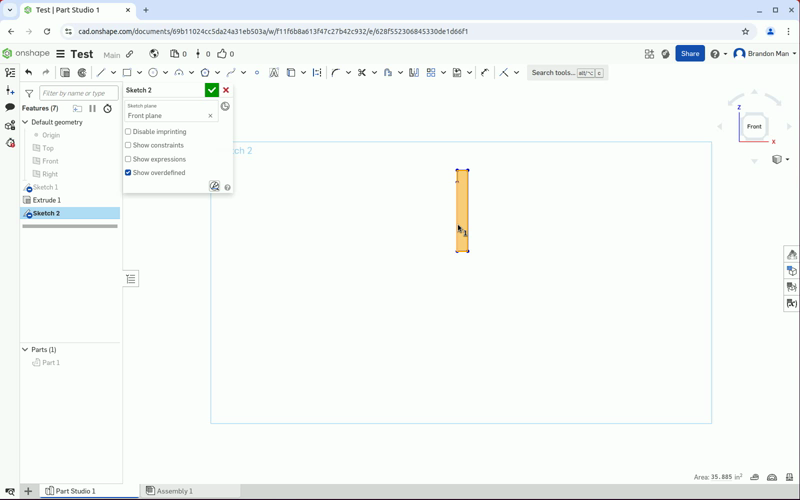
mouse_move(73, 352)
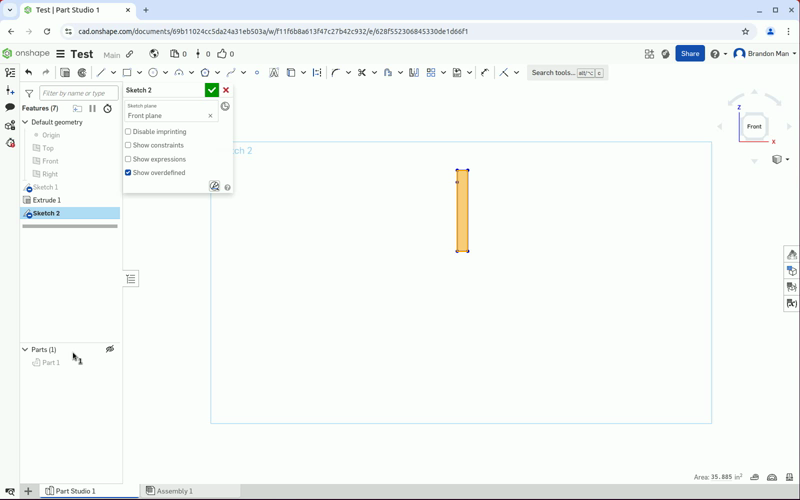
key(shift+y)
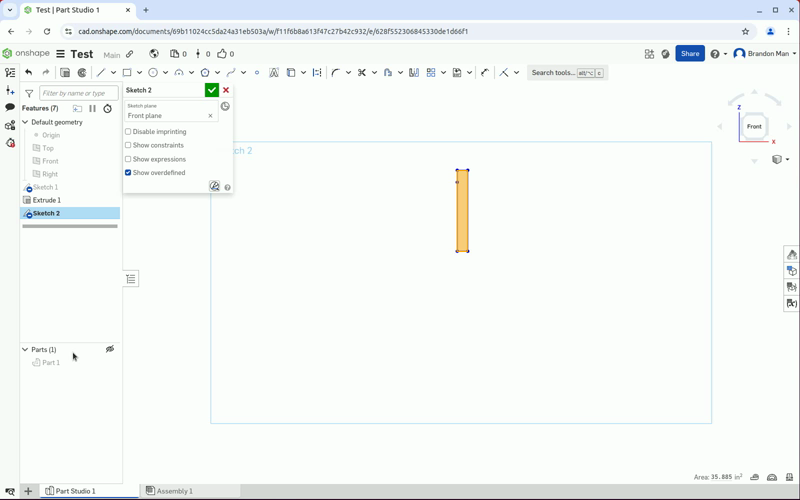
key(shift+e)
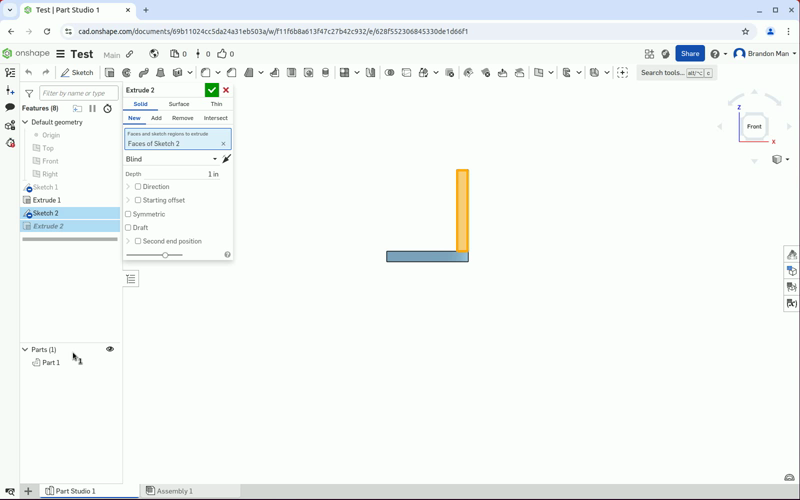
mouse_move(143, 106)
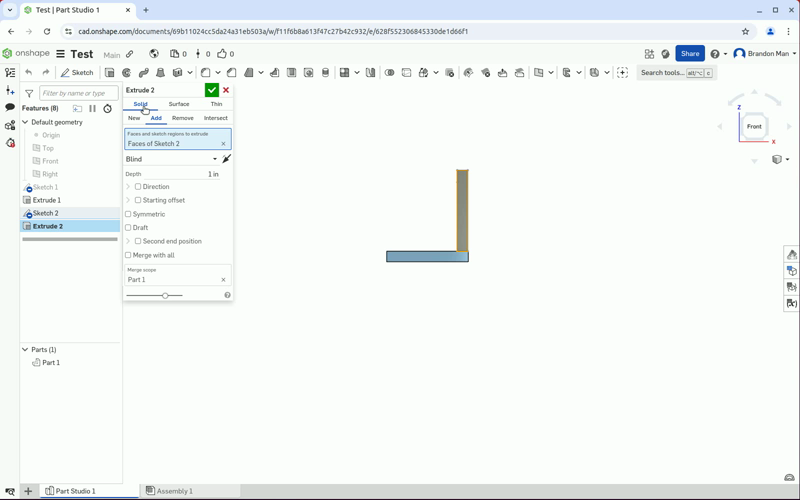
click(143, 106)
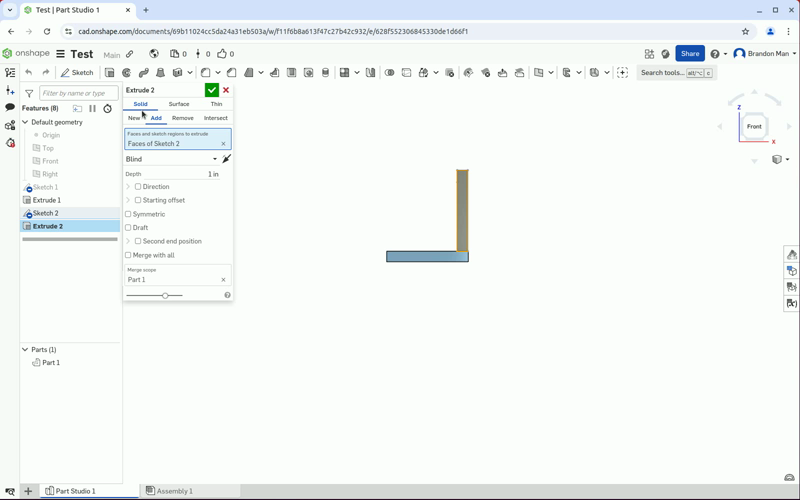
mouse_move(137, 120)
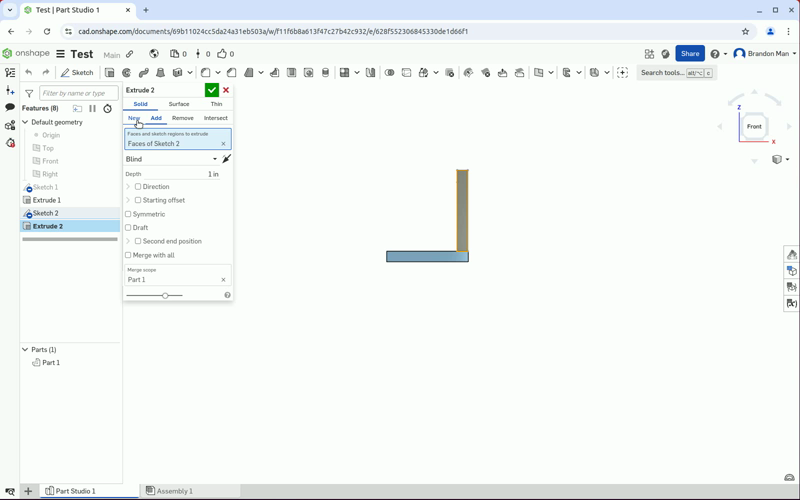
click(137, 120)
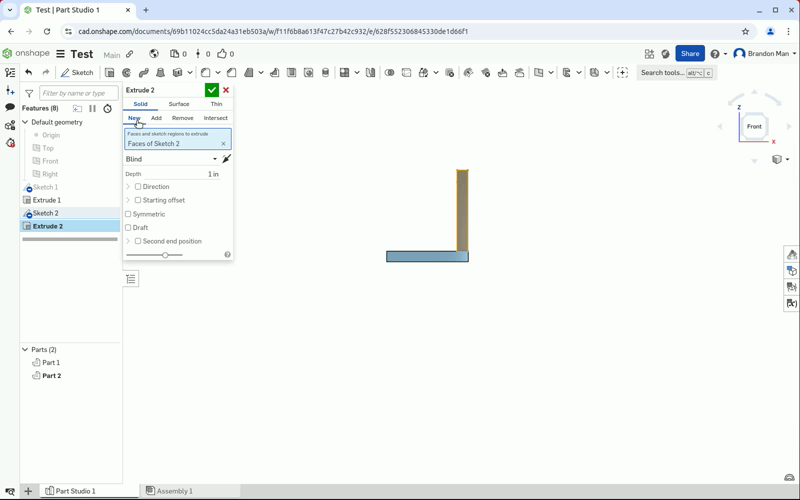
key(tab, 4)
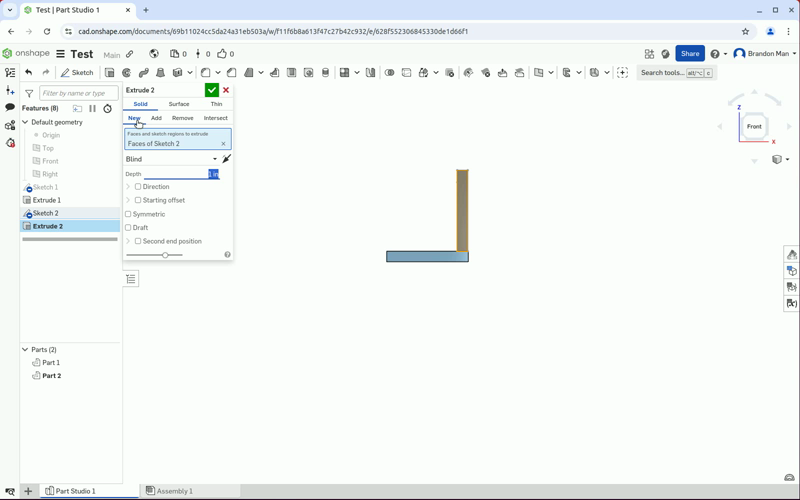
text(16.368)
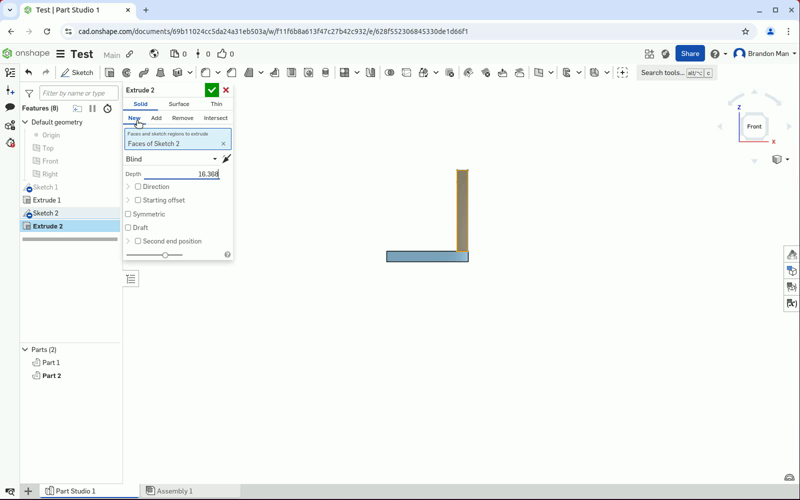
key(tab, 3)
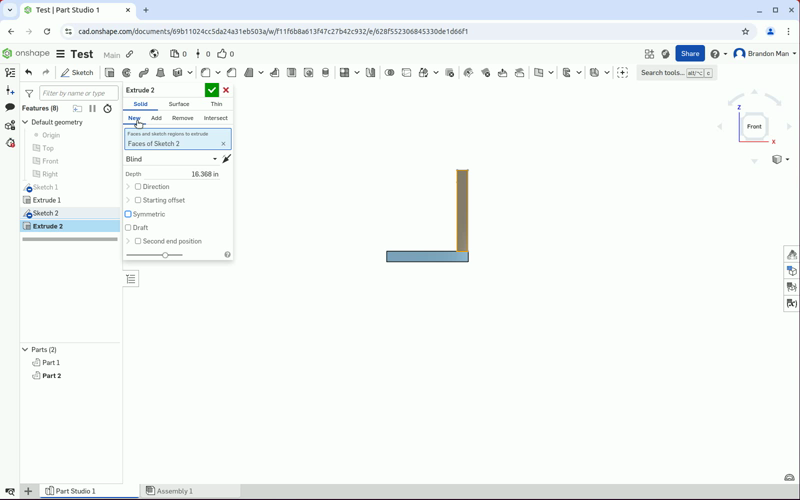
key(space)
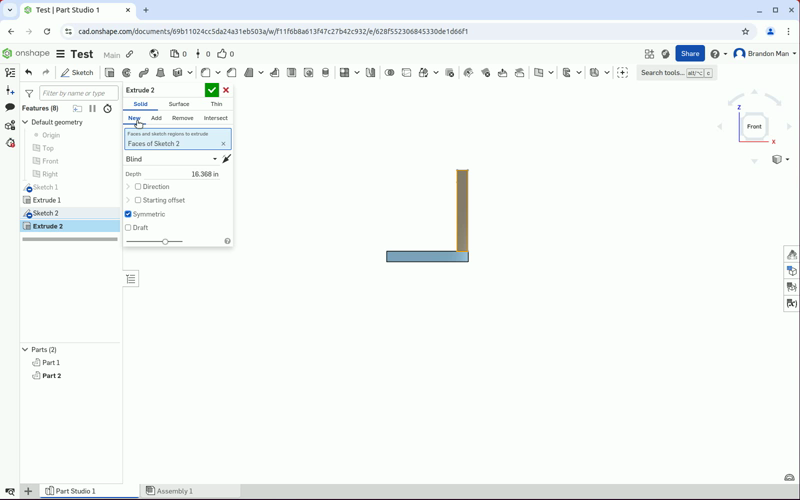
key(enter)
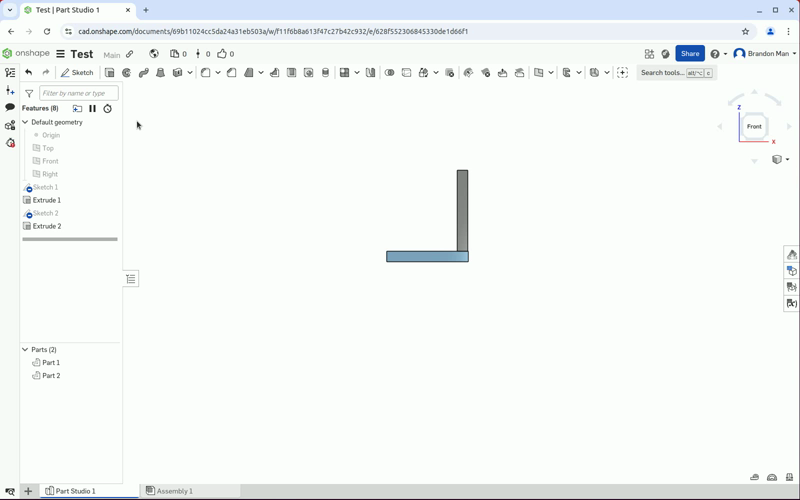
key(shift+h)
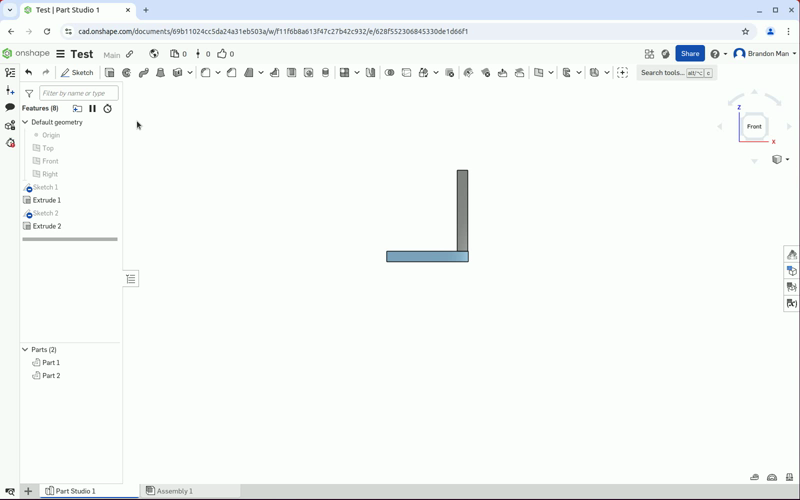
key(shift+h)
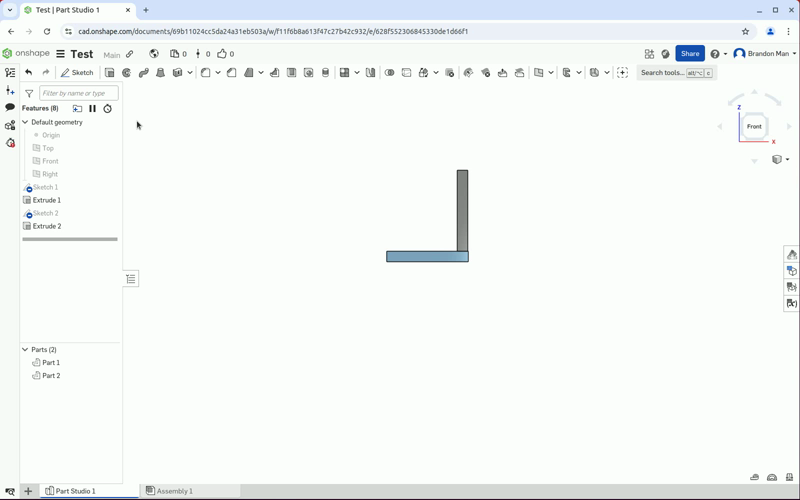
mouse_move(73, 189)
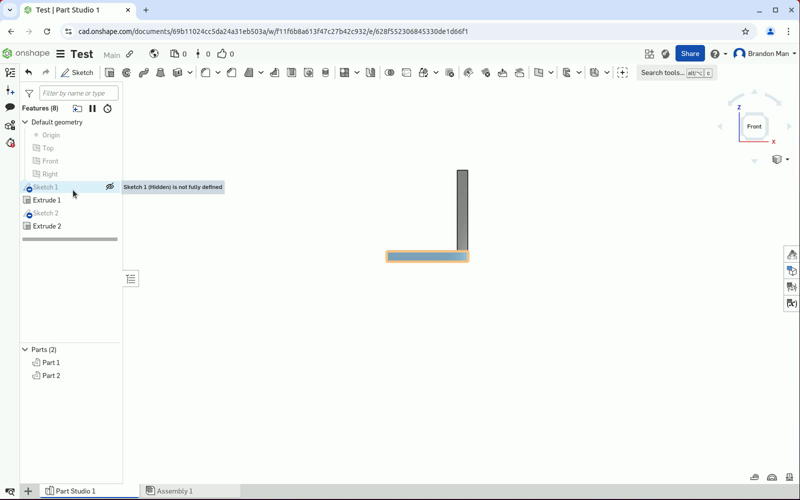
click(73, 189)
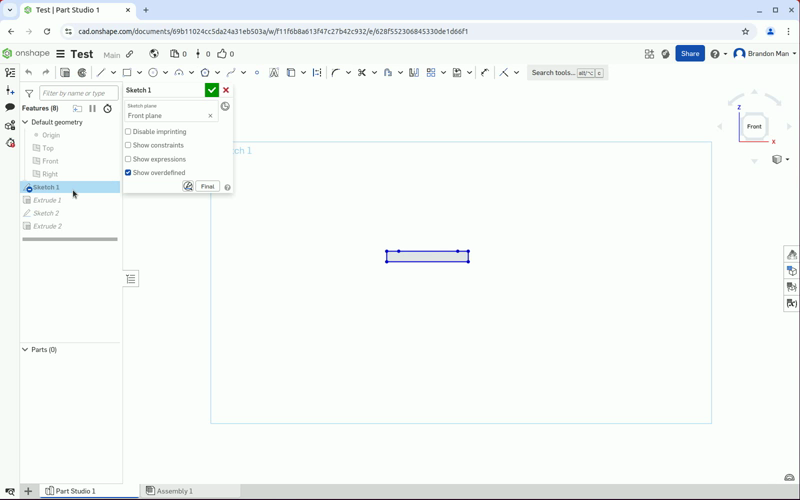
mouse_move(229, 92)
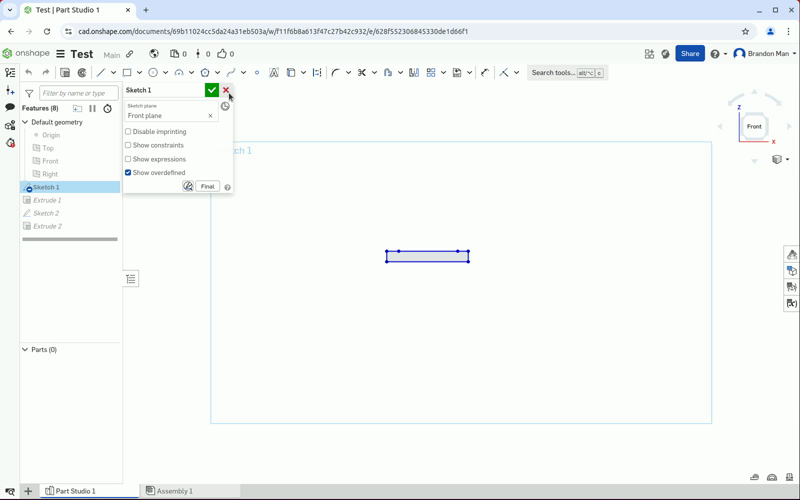
click(229, 92)
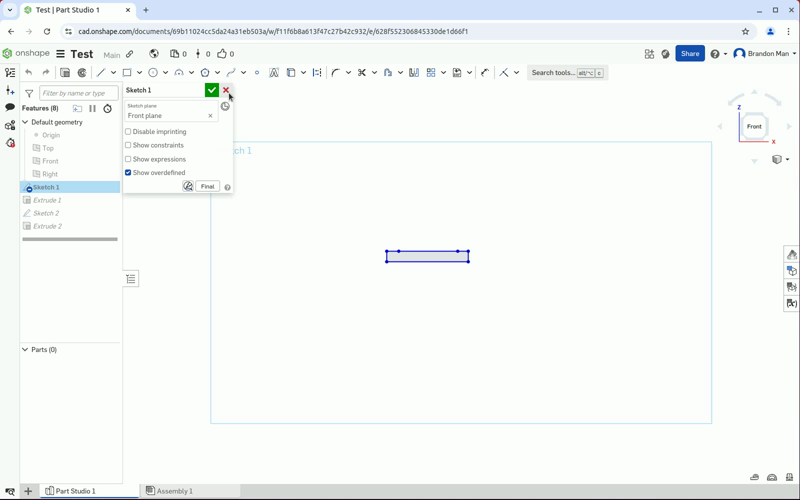
key(shift+s)
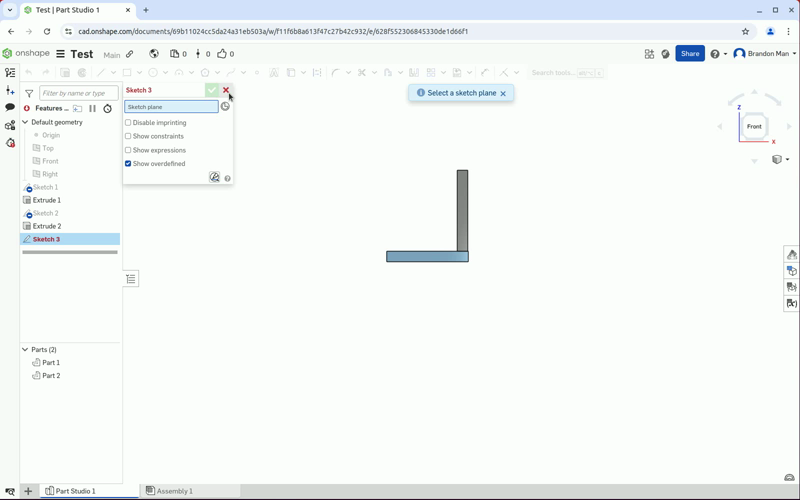
mouse_move(73, 163)
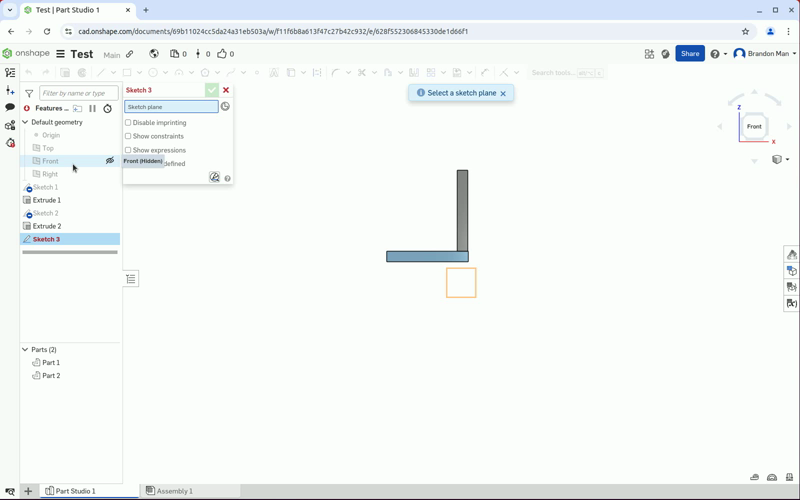
click(73, 163)
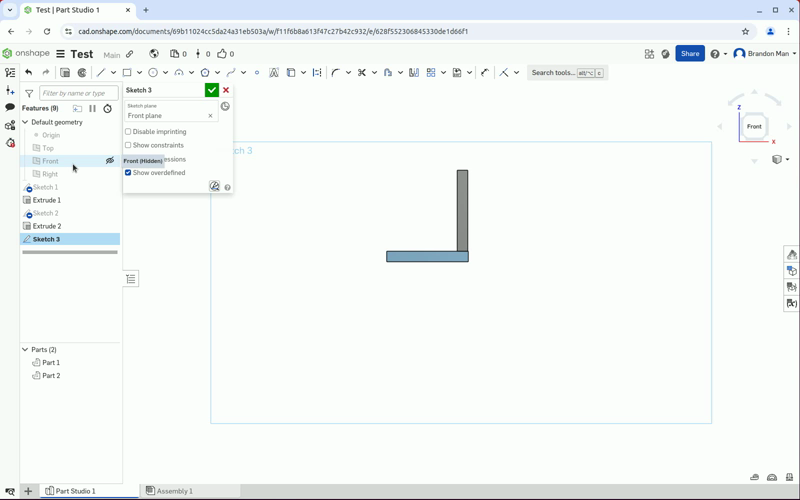
mouse_move(73, 352)
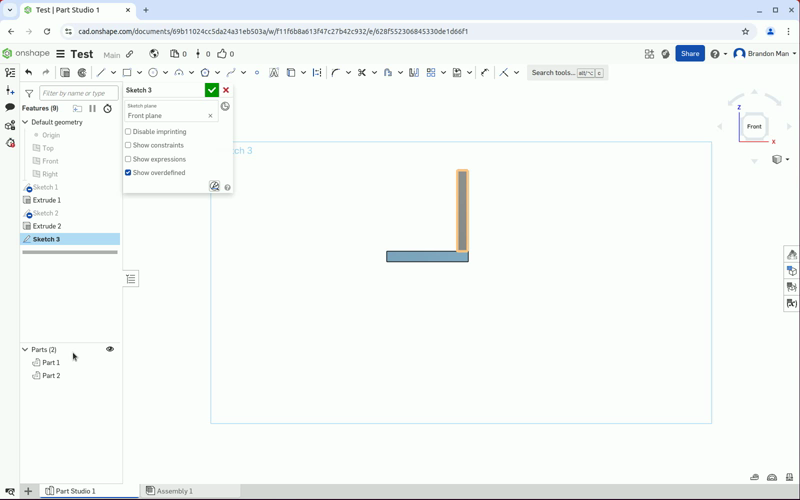
key(y)
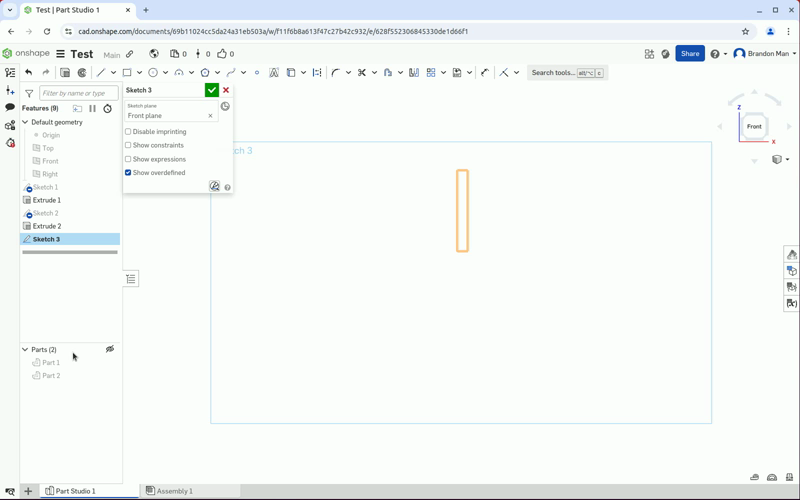
key(l)
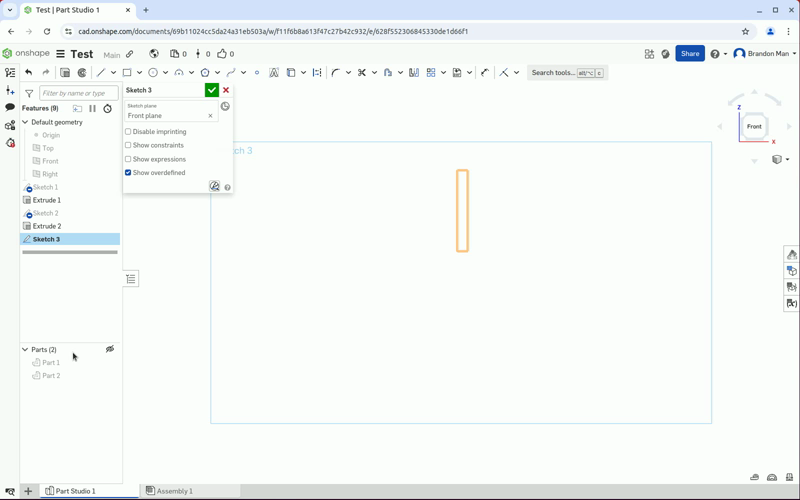
key_down(shift)
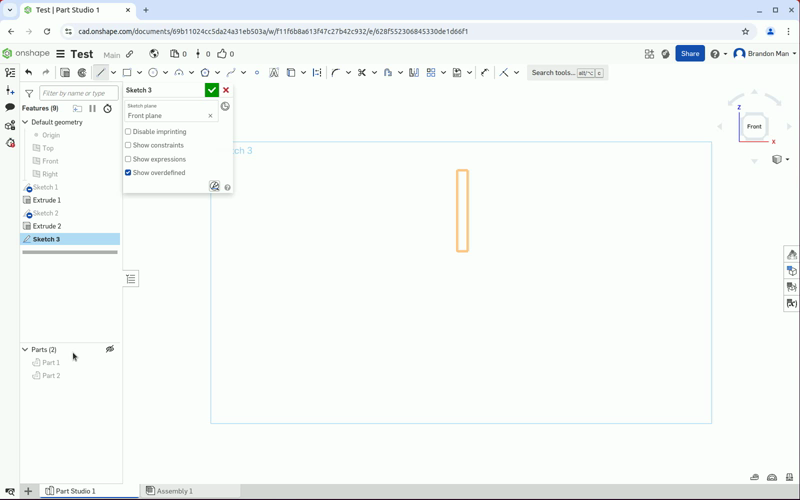
mouse_move(386, 261)
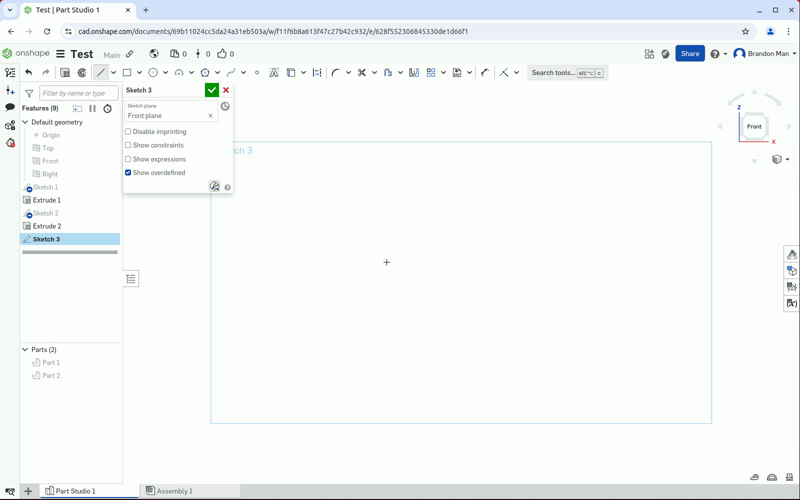
click(386, 261)
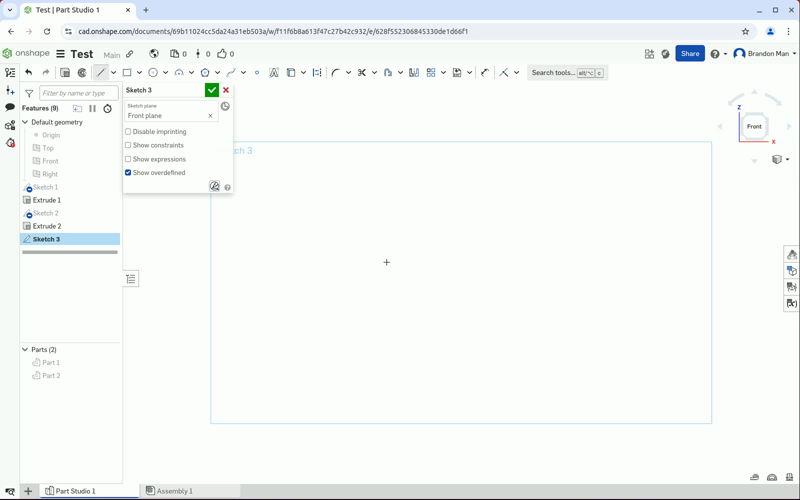
key_up(shift)
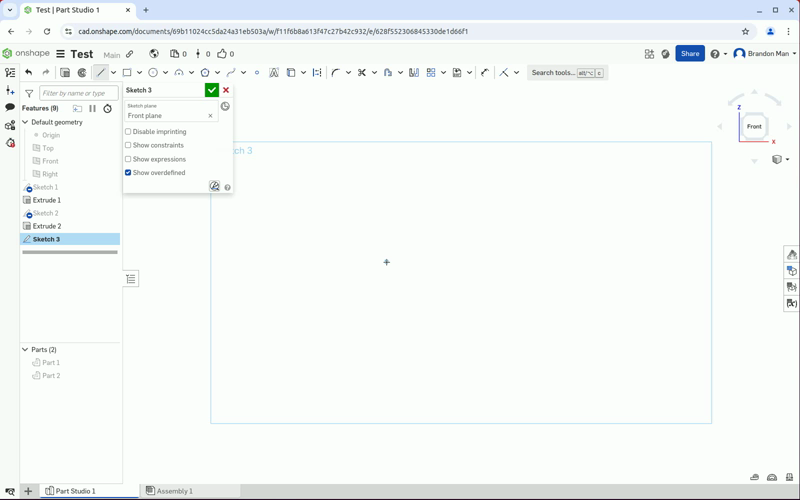
key_down(shift)
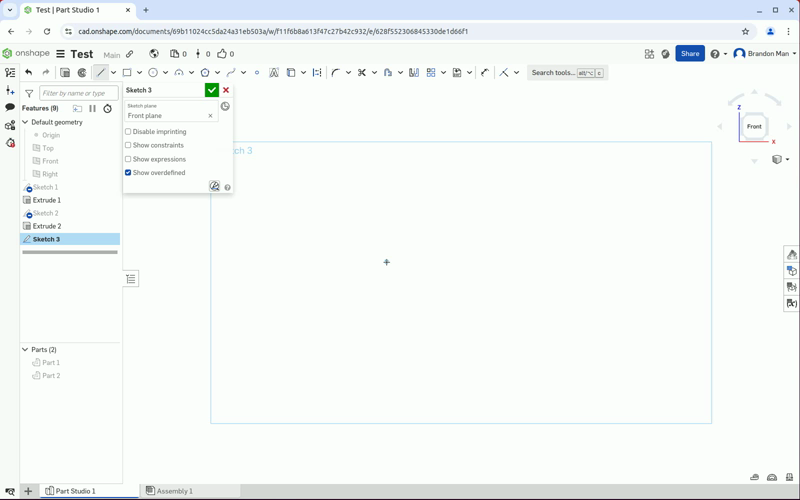
mouse_move(468, 261)
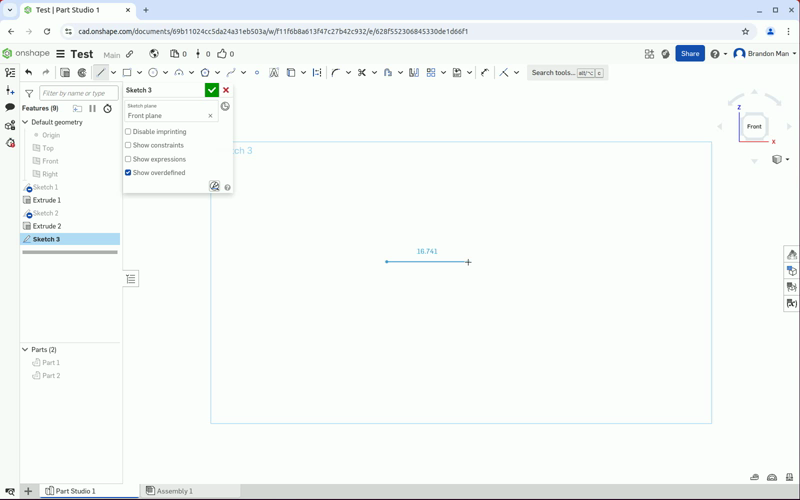
click(468, 261)
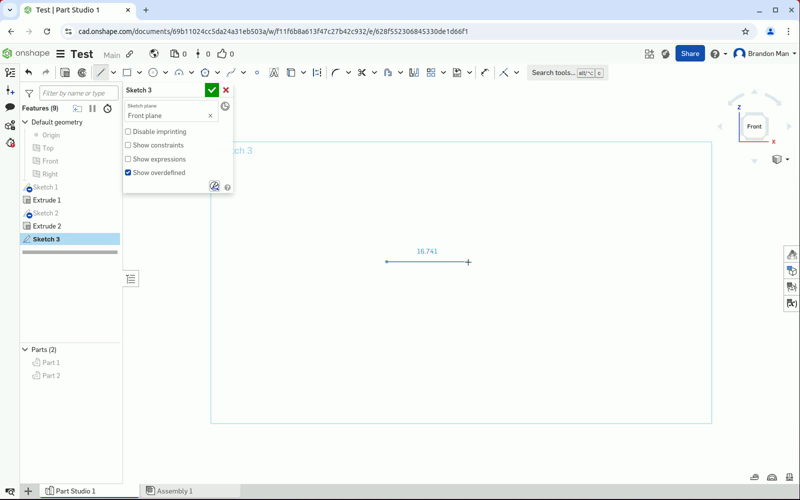
key_up(shift)
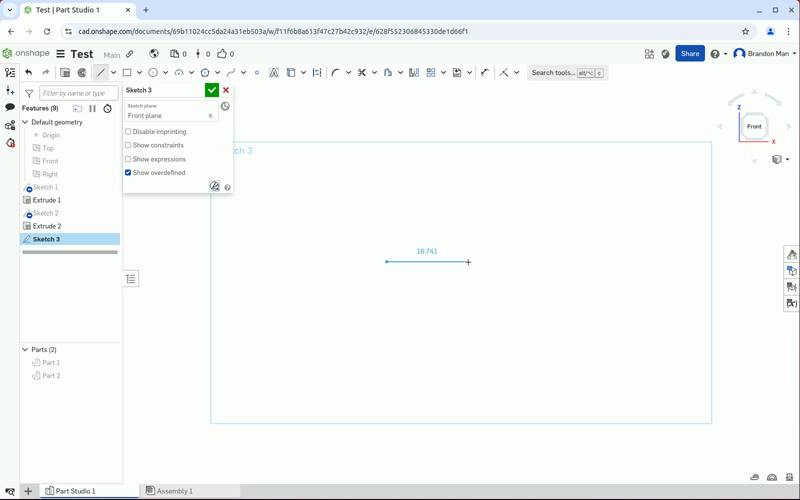
key_down(shift)
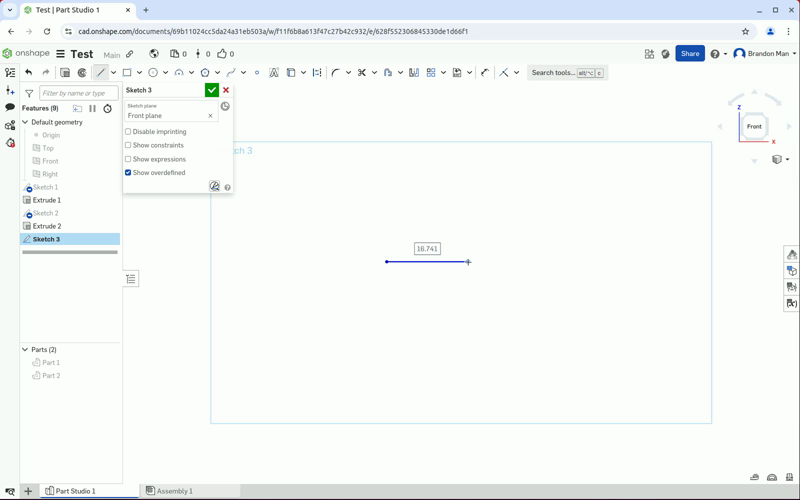
mouse_move(498, 261)
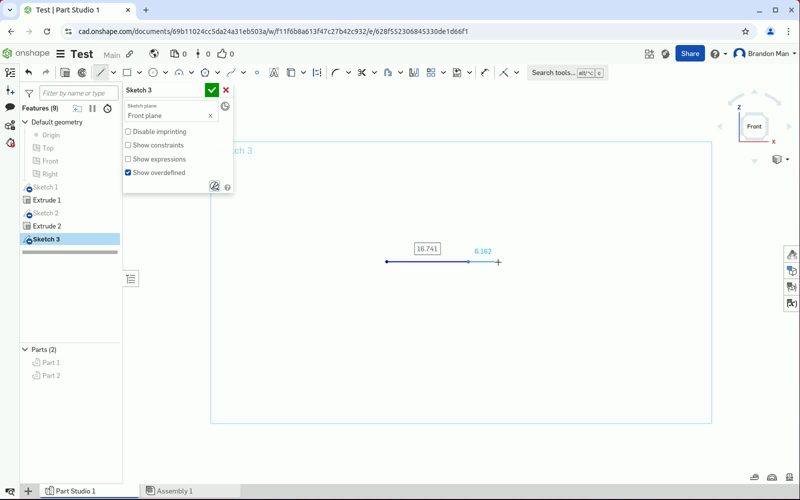
mouse_move(468, 251)
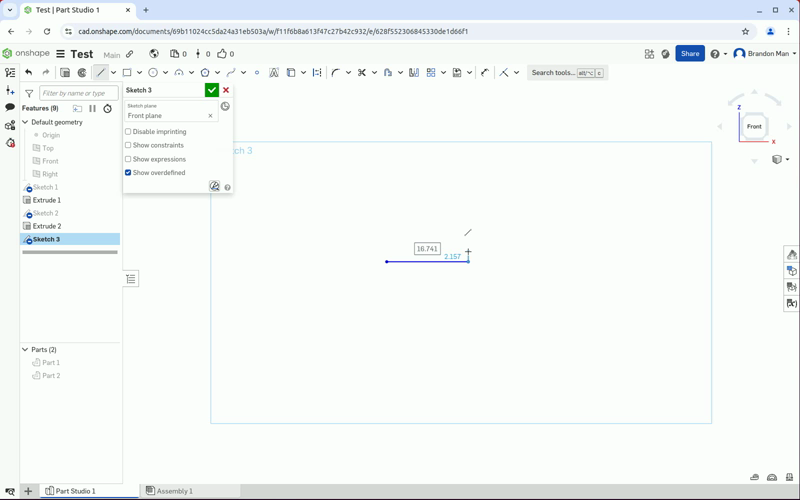
click(468, 251)
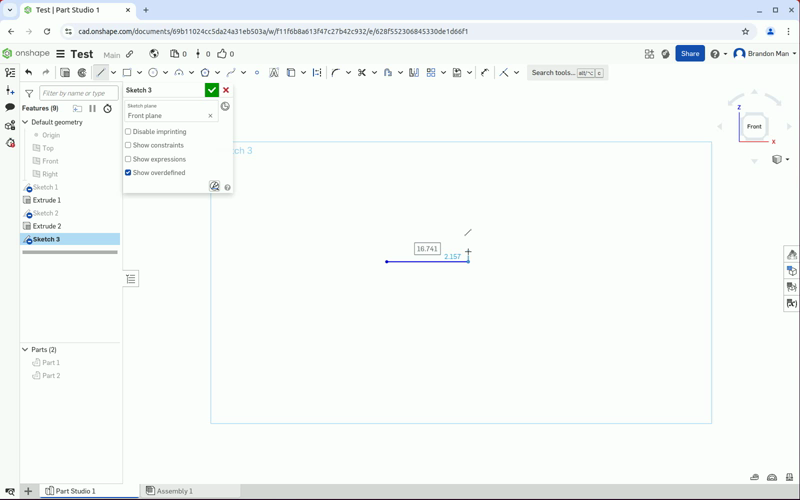
key_up(shift)
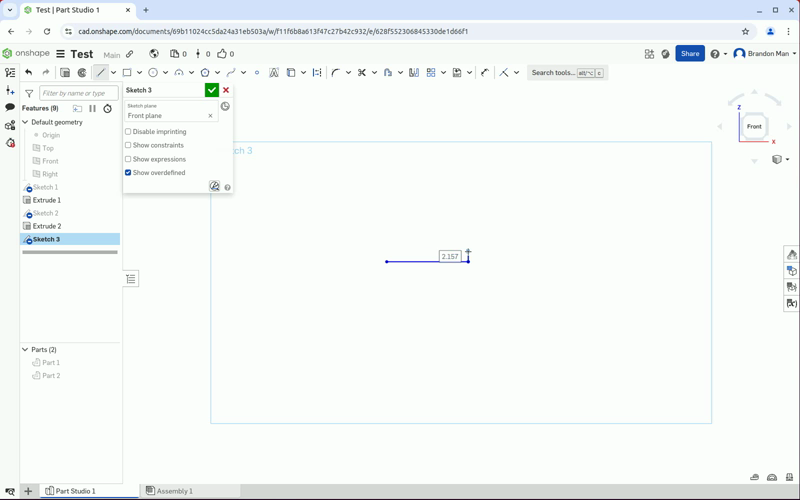
key_down(shift)
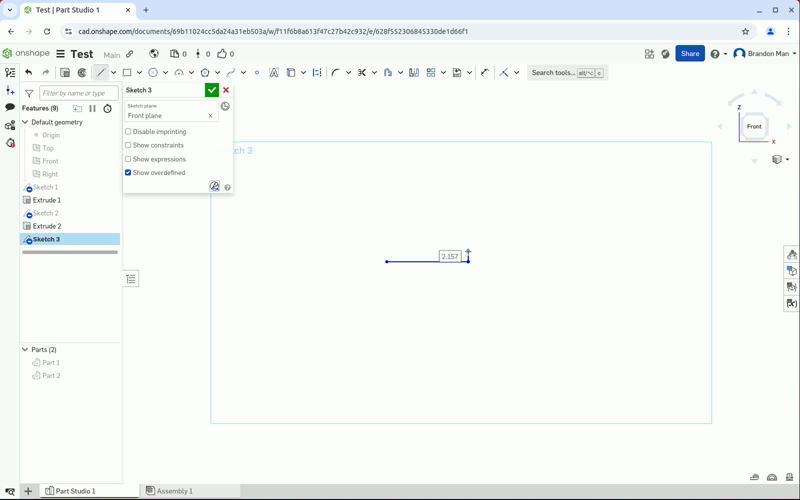
mouse_move(498, 251)
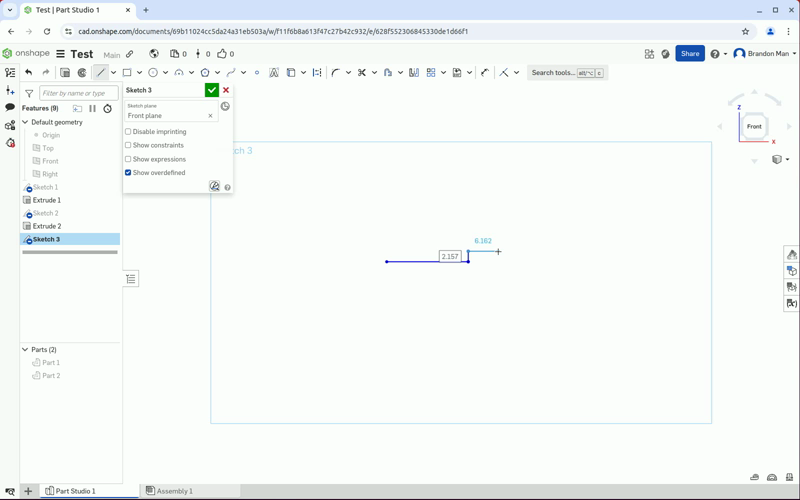
mouse_move(457, 251)
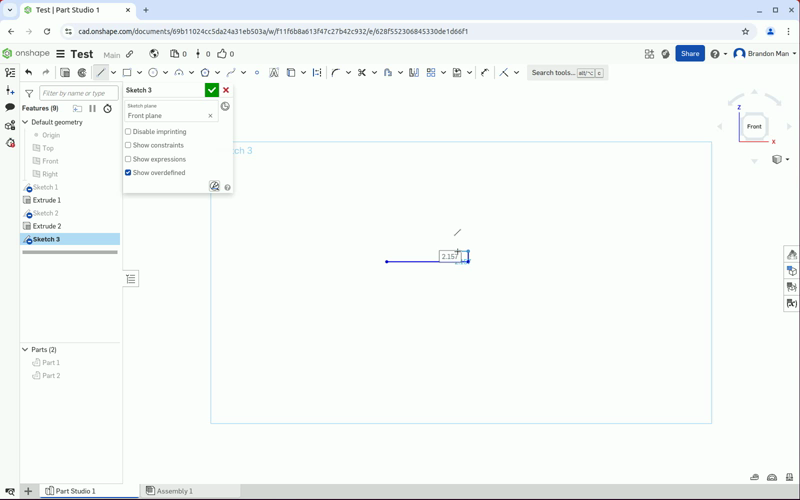
click(457, 251)
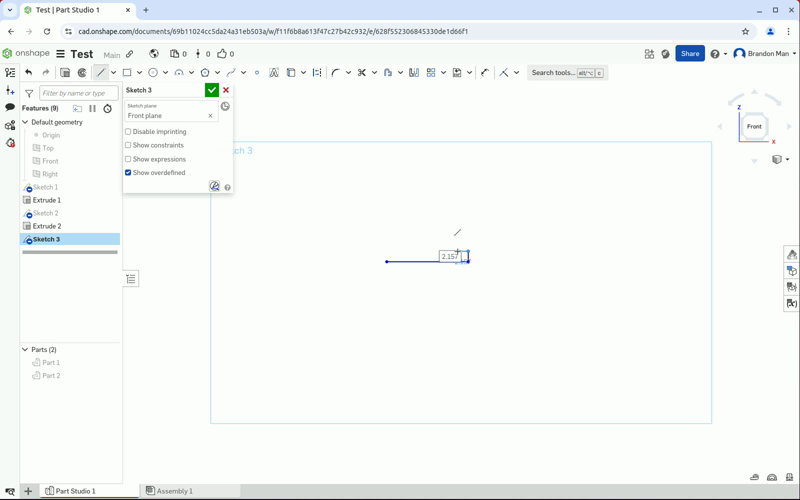
key_up(shift)
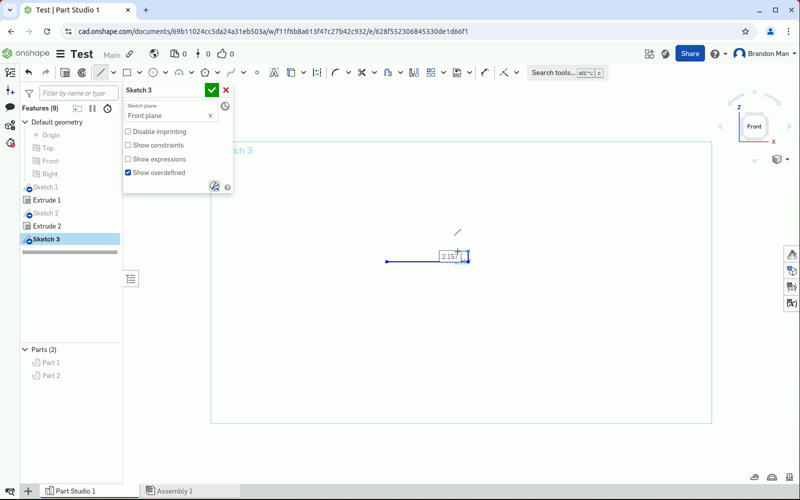
key_down(shift)
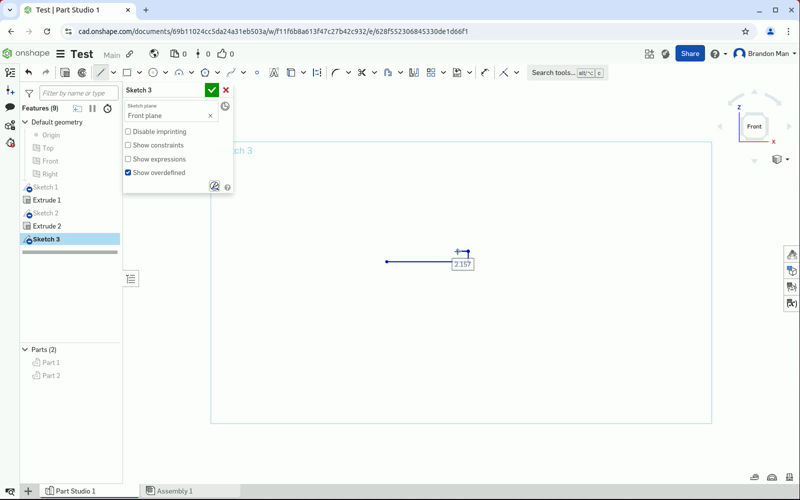
mouse_move(487, 251)
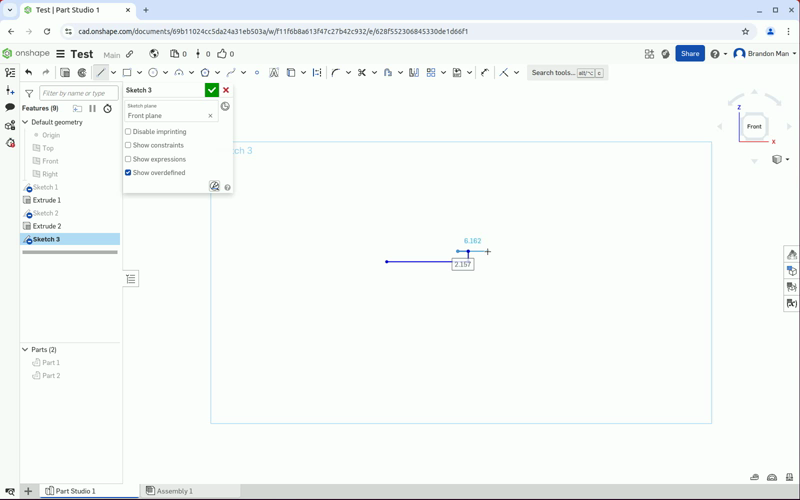
mouse_move(398, 251)
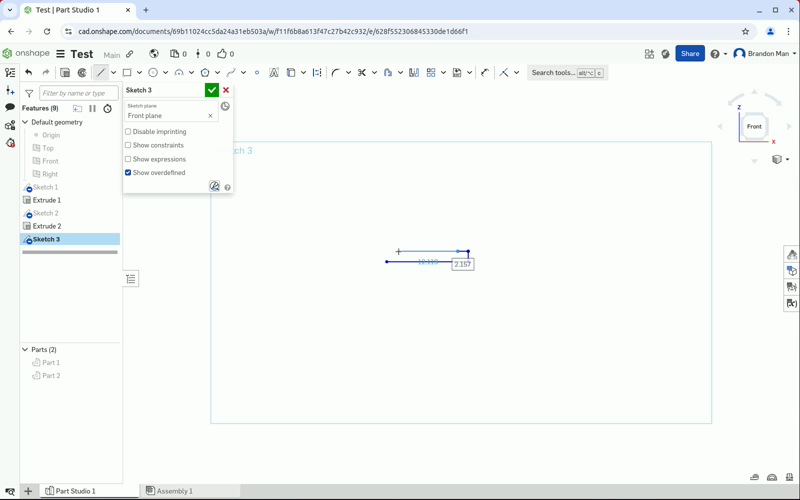
click(398, 251)
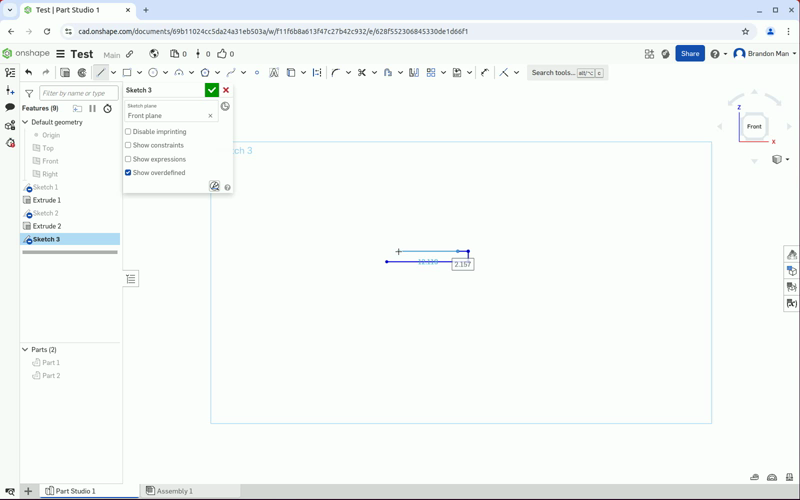
key_up(shift)
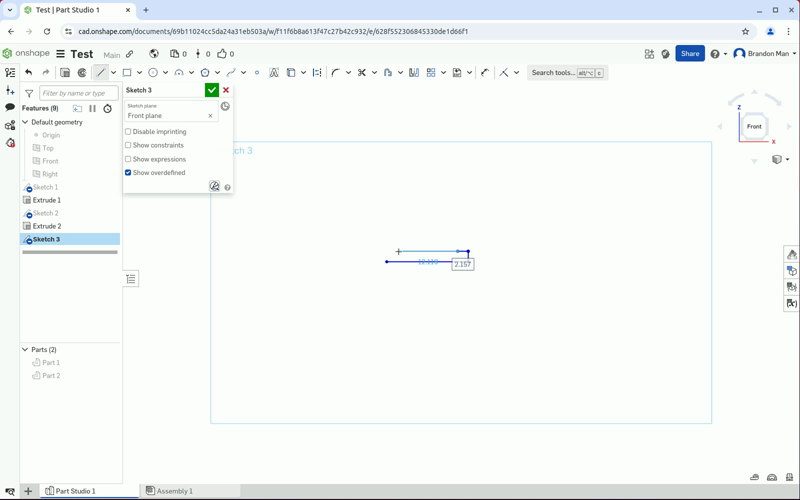
key_down(shift)
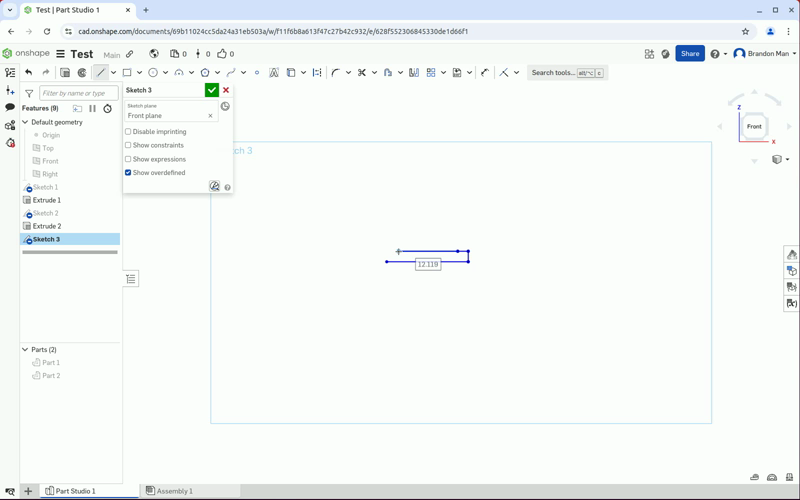
mouse_move(428, 251)
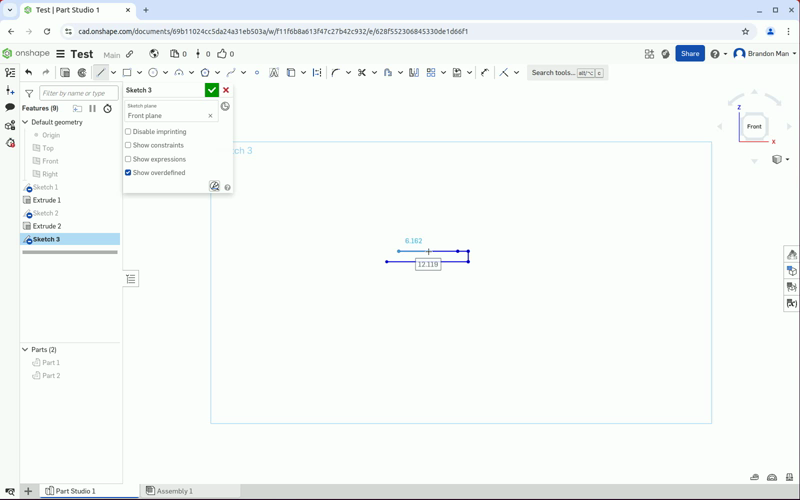
mouse_move(386, 251)
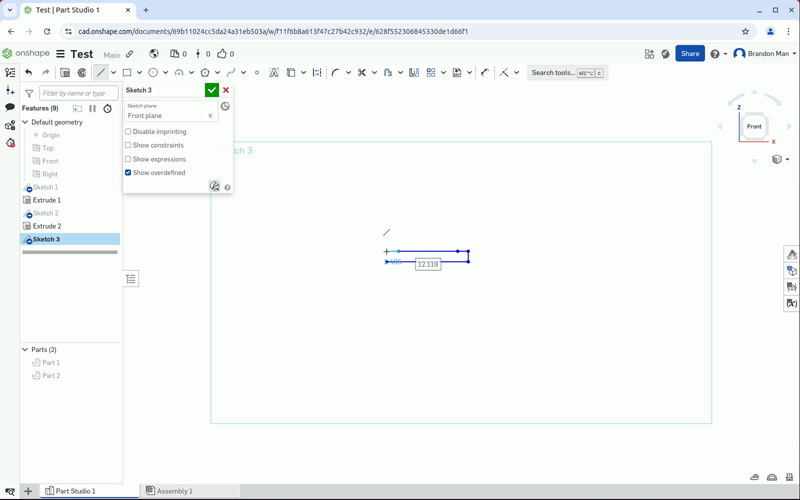
click(386, 251)
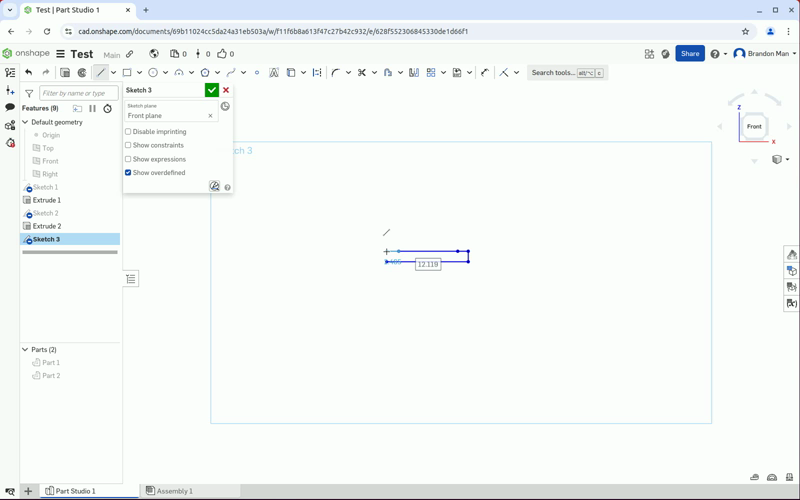
key_up(shift)
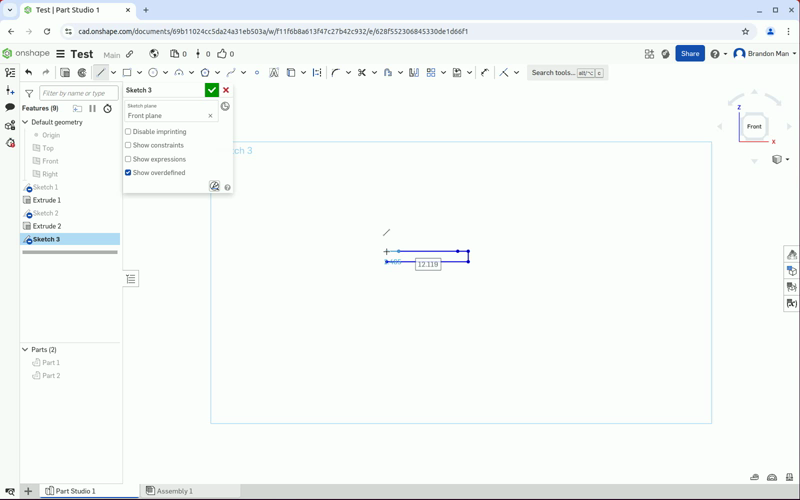
mouse_move(417, 251)
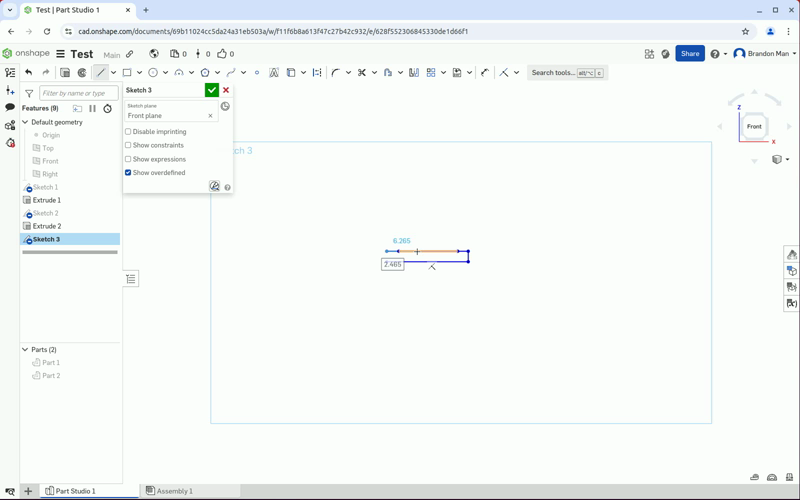
key_down(shift)
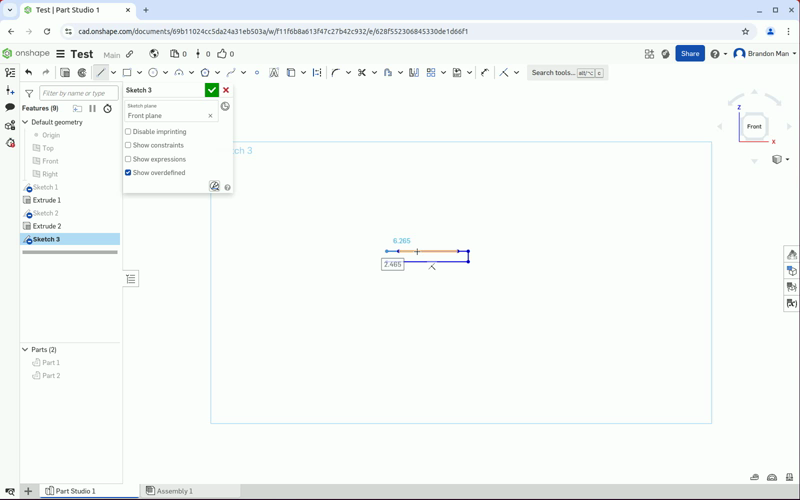
mouse_move(386, 261)
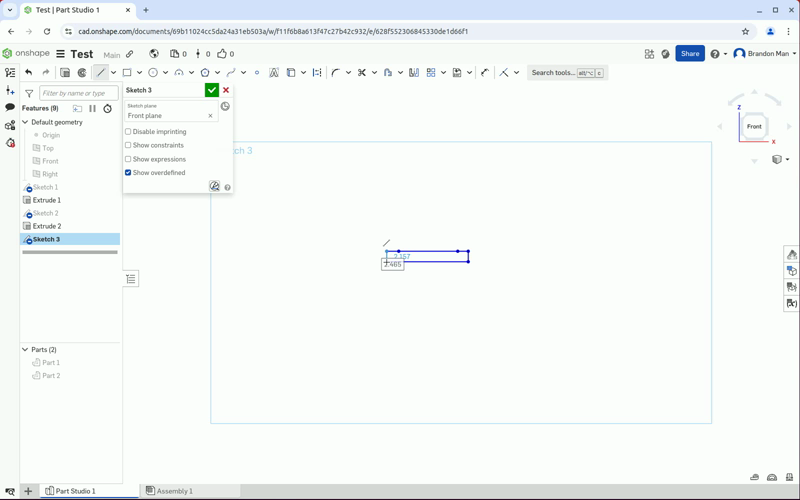
key_up(shift)
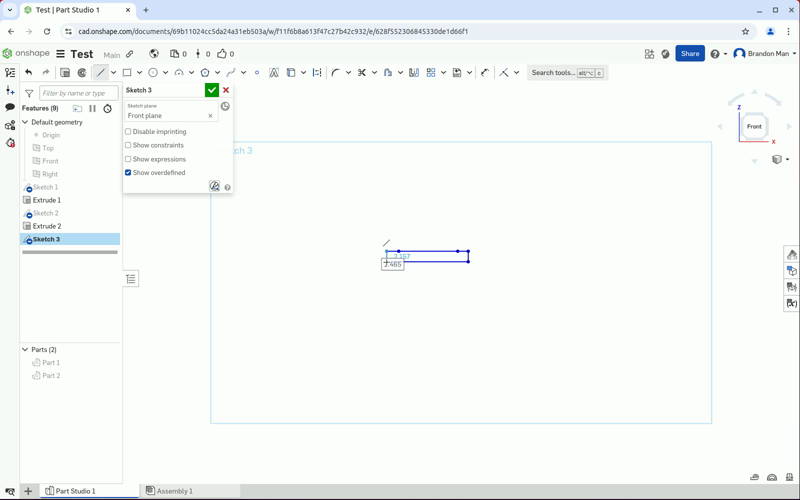
click(386, 261)
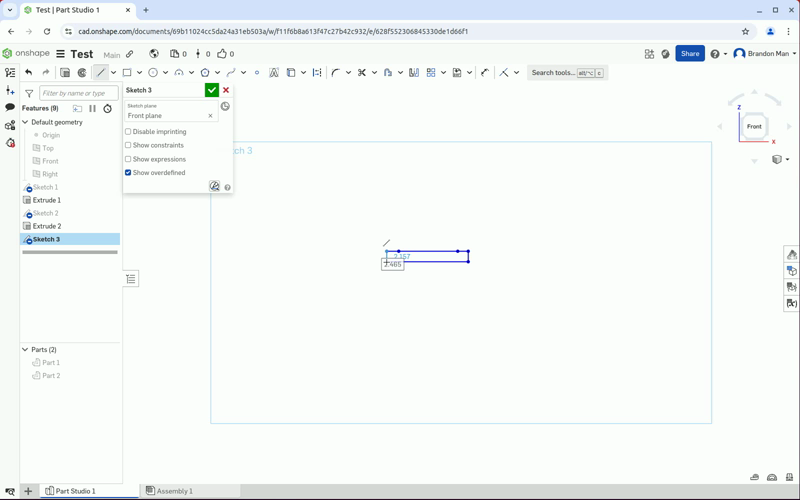
key(esc)
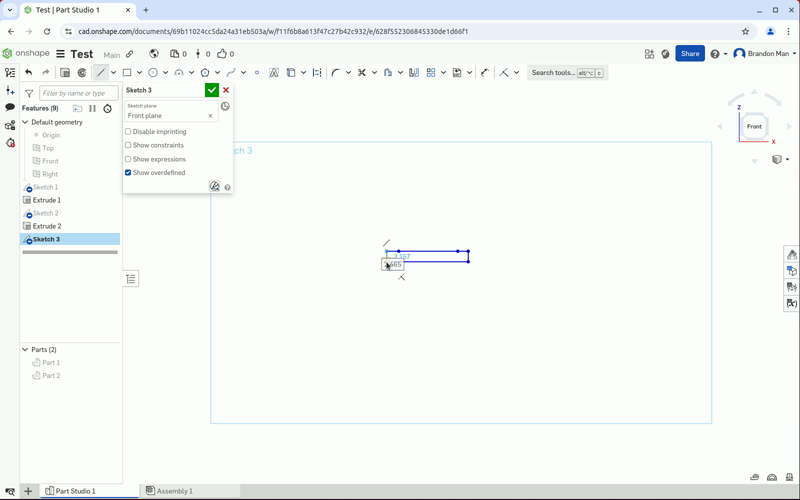
mouse_move(456, 253)
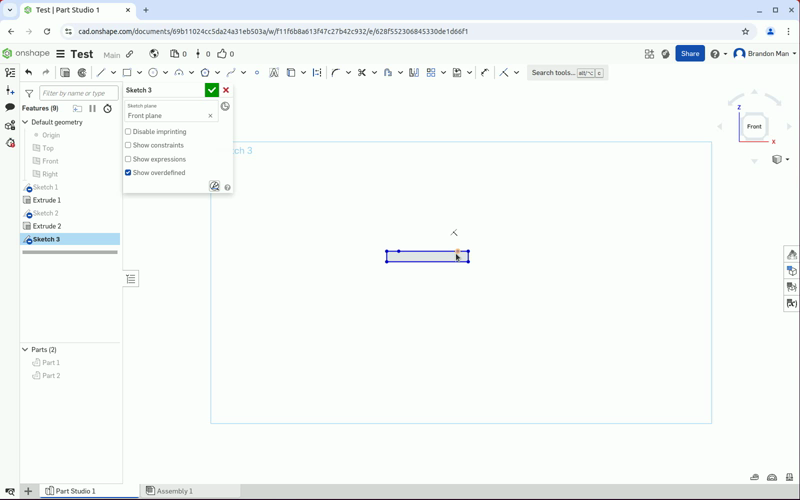
scroll(6)
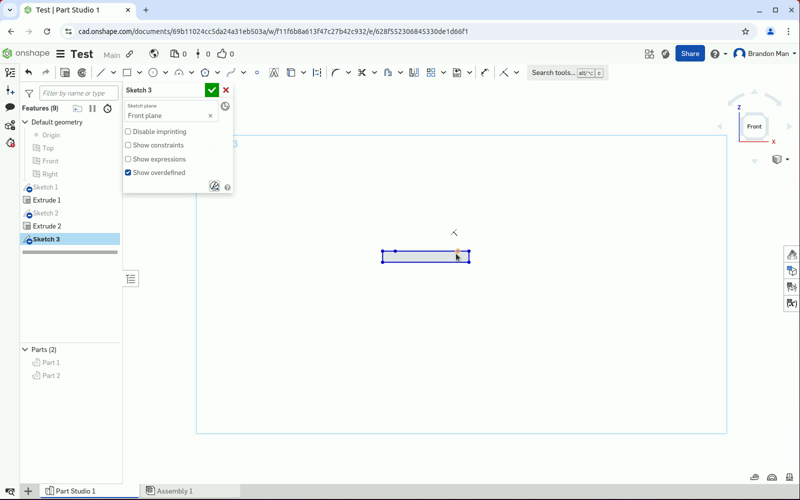
scroll(6)
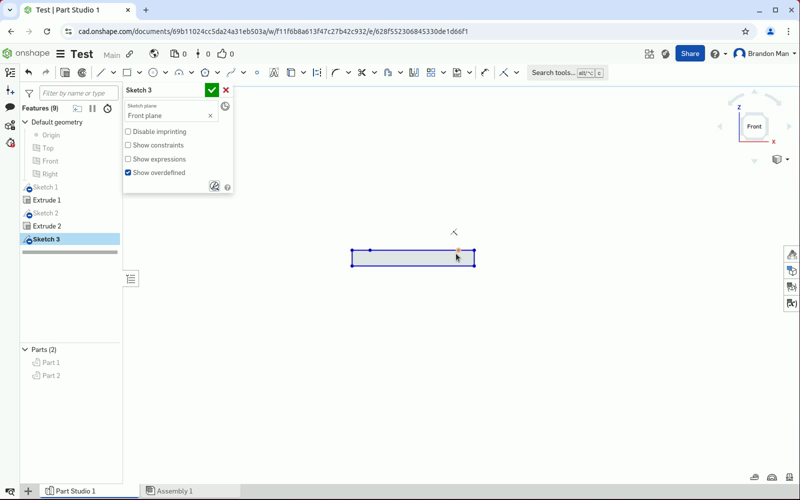
scroll(6)
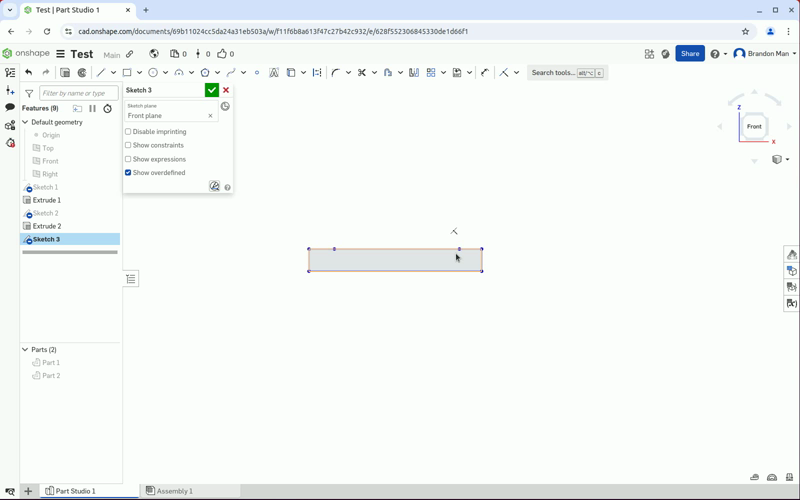
scroll(6)
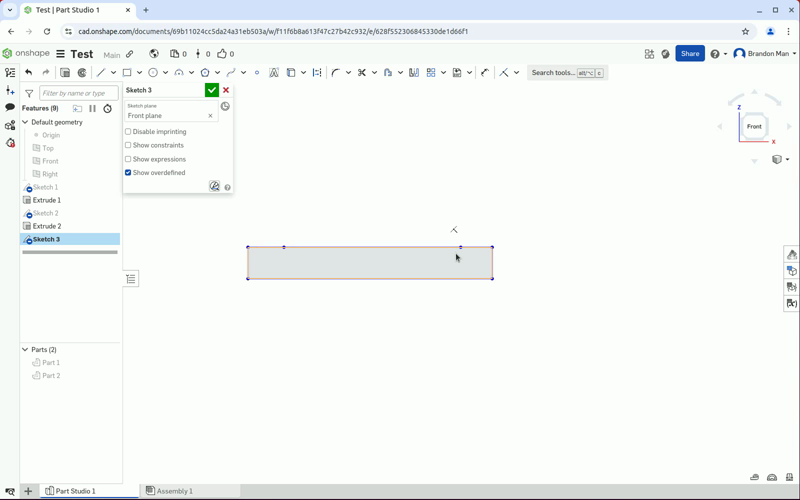
scroll(6)
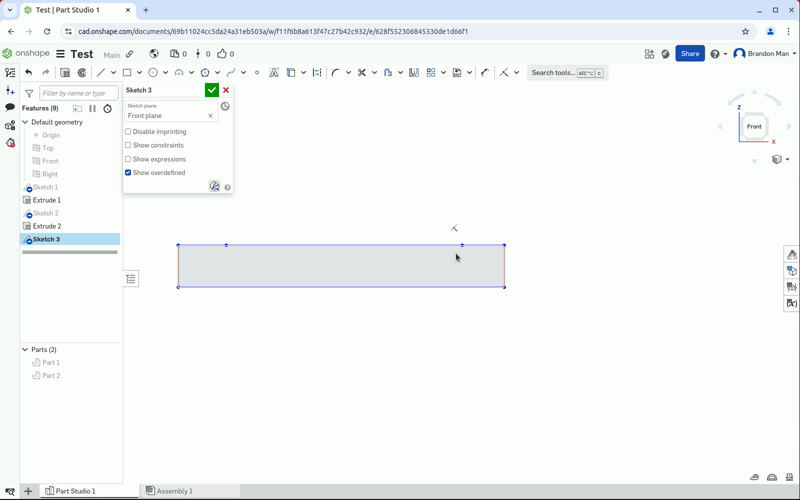
scroll(6)
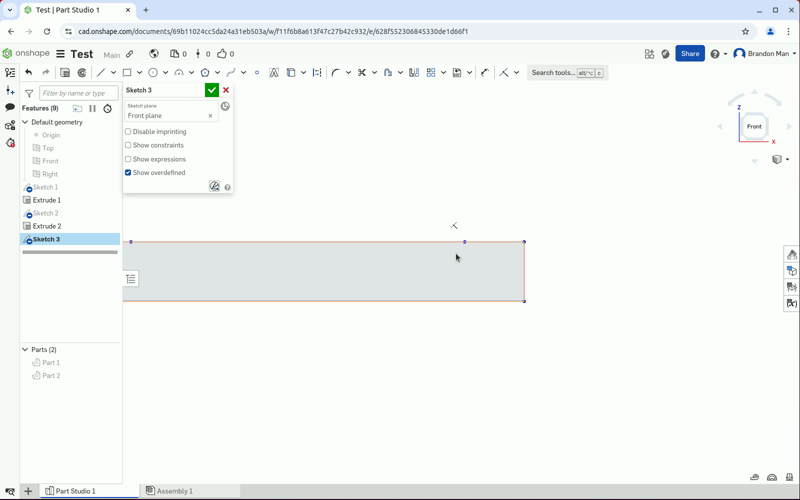
scroll(6)
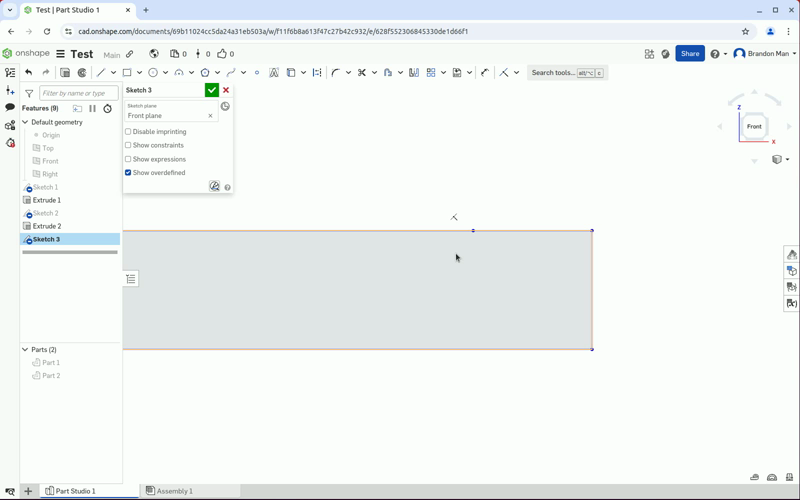
click(456, 253)
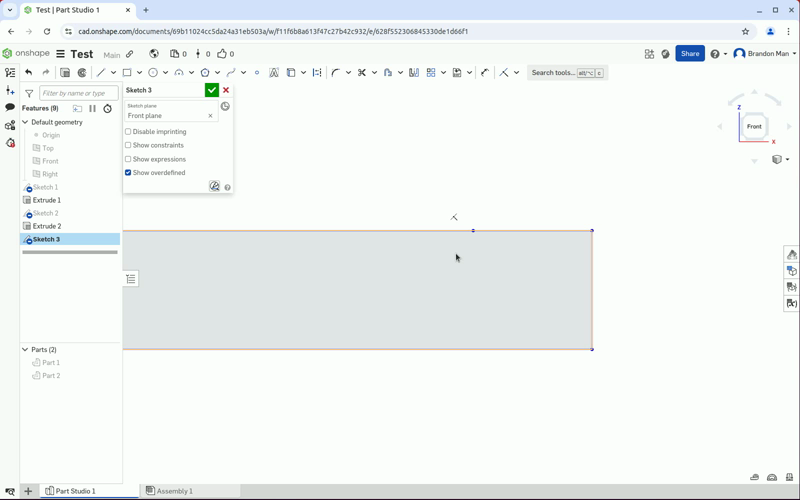
scroll(-6)
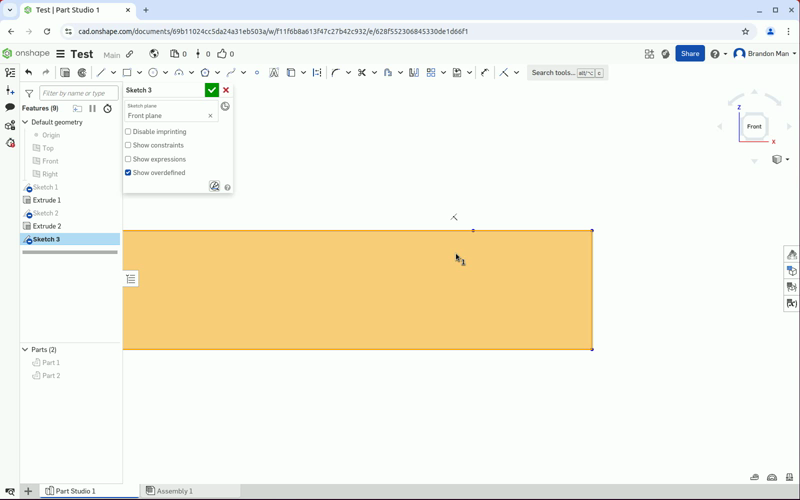
scroll(-6)
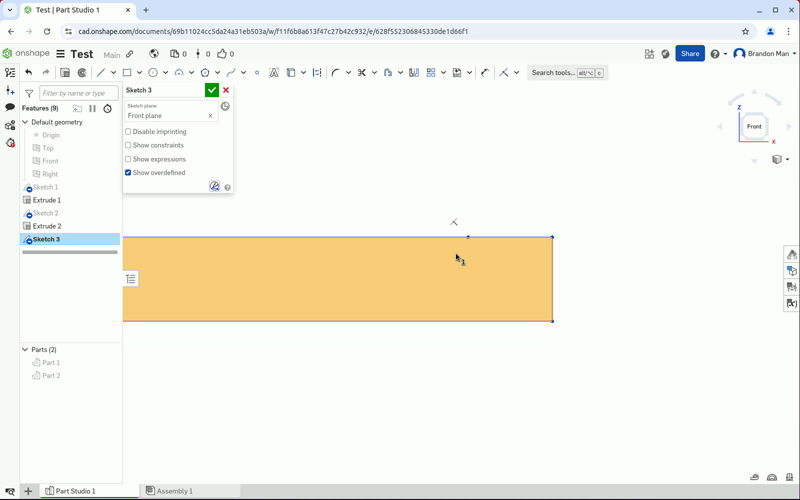
scroll(-6)
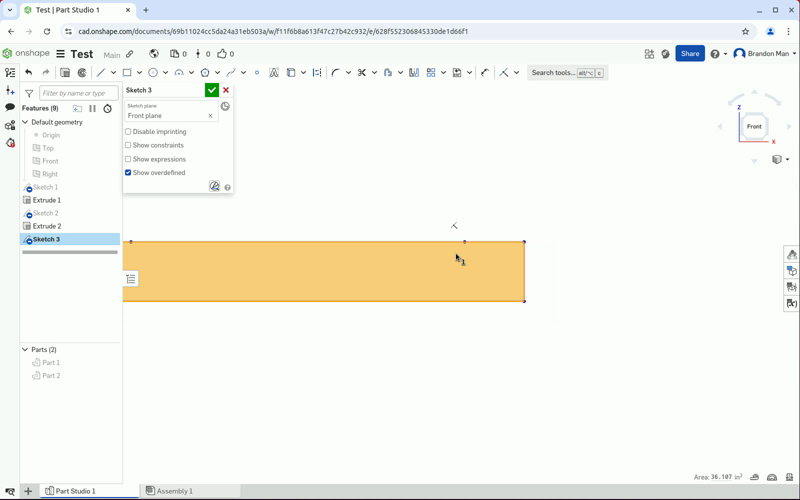
scroll(-6)
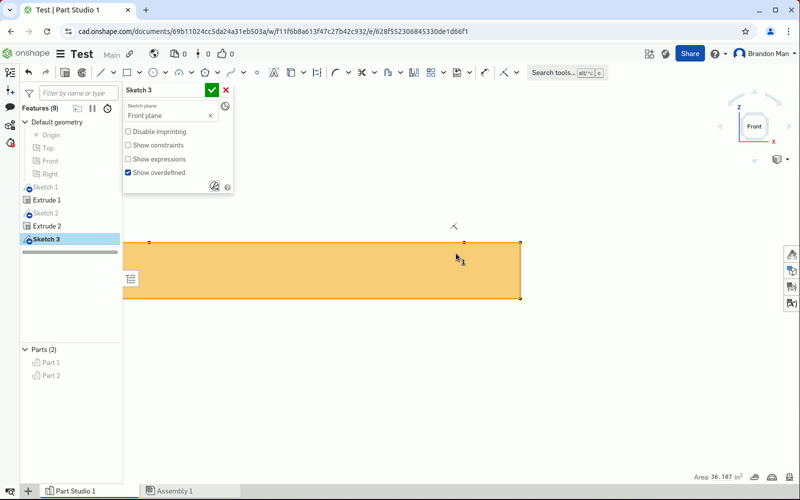
scroll(-6)
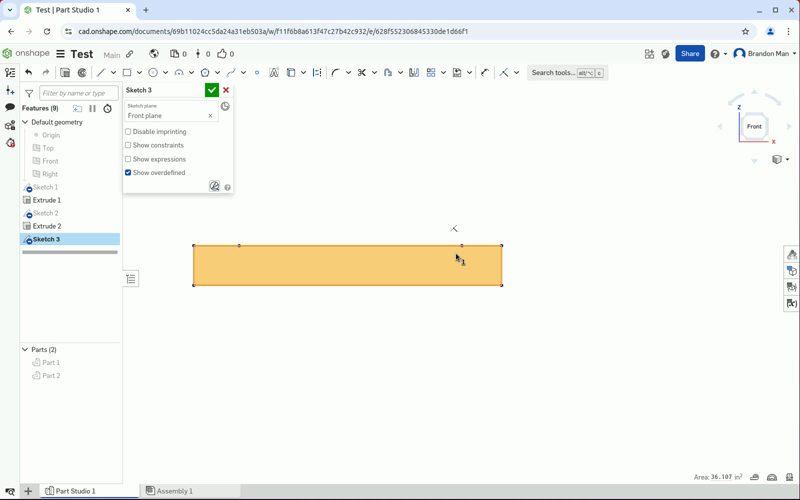
scroll(-6)
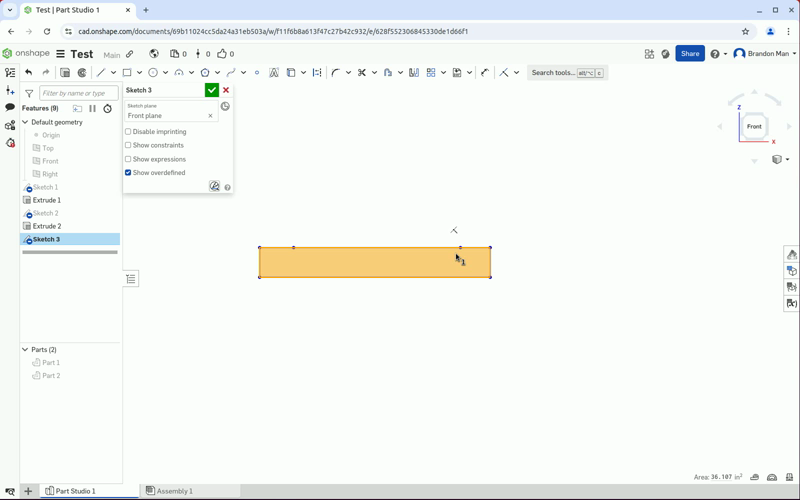
scroll(-6)
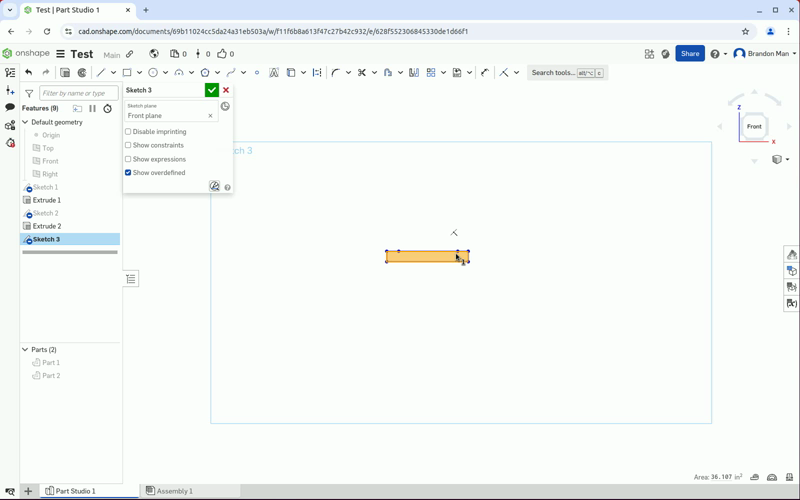
mouse_move(73, 352)
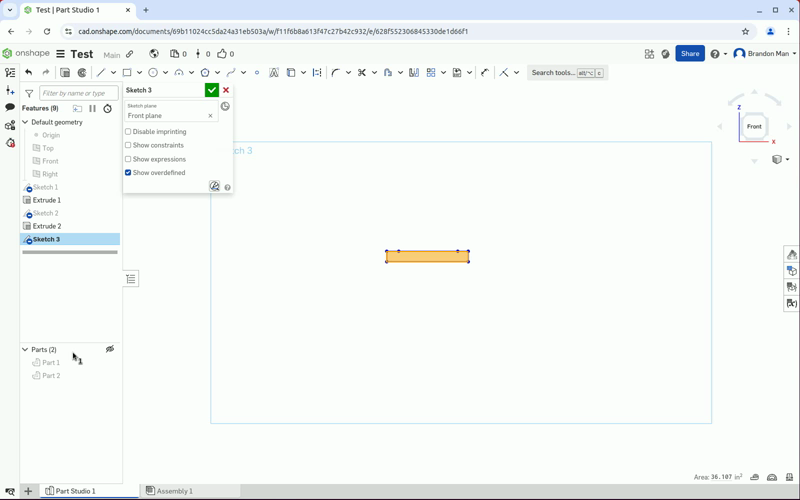
key(shift+y)
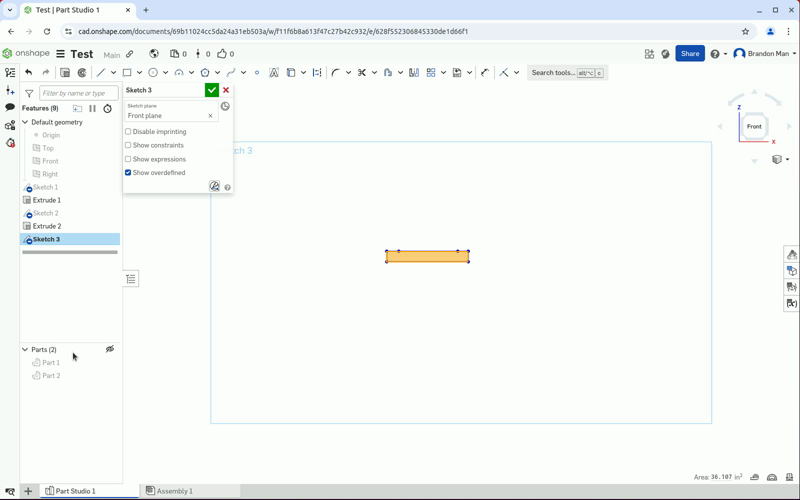
key(shift+e)
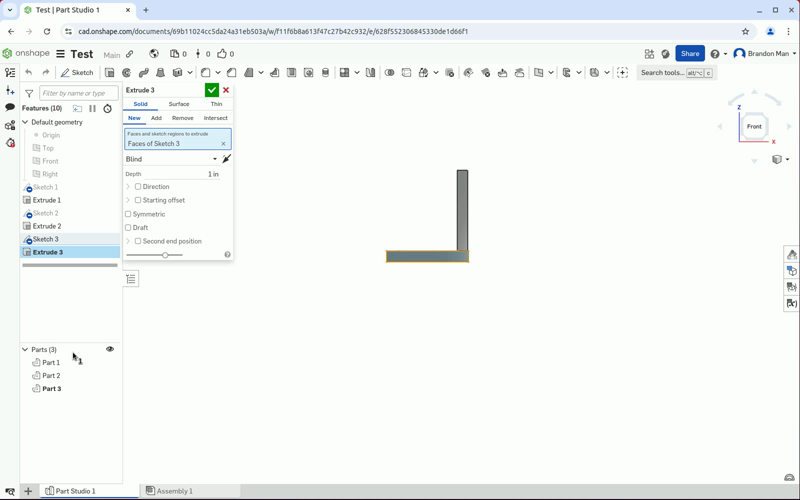
mouse_move(143, 106)
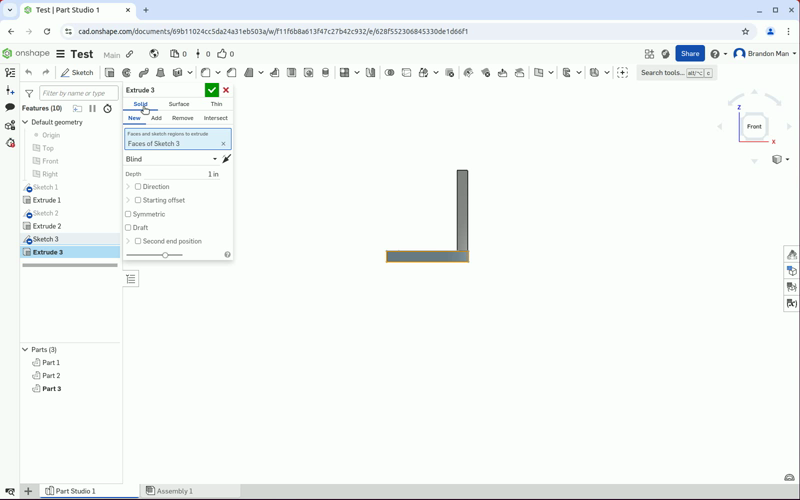
click(143, 106)
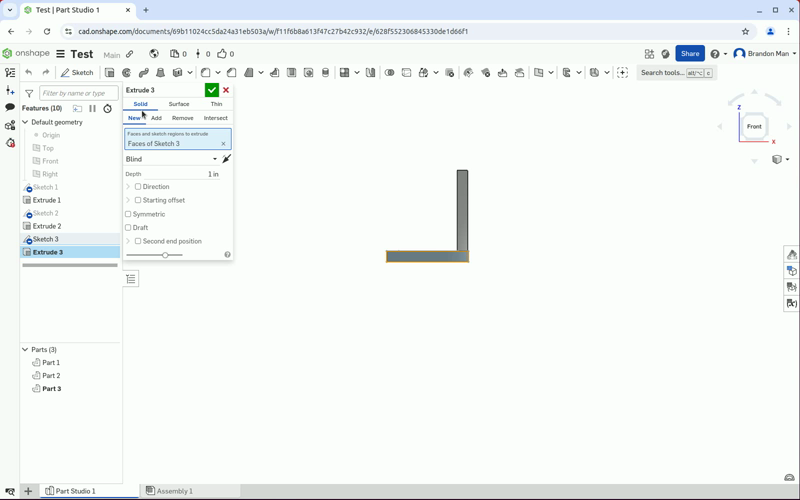
mouse_move(137, 120)
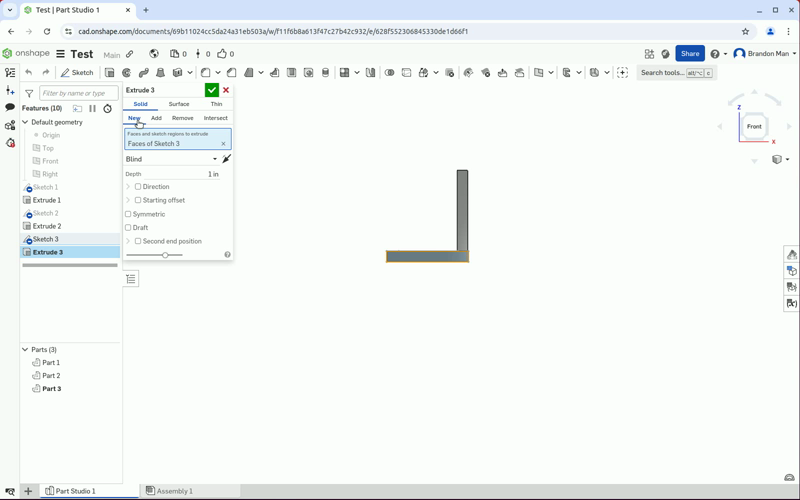
click(137, 120)
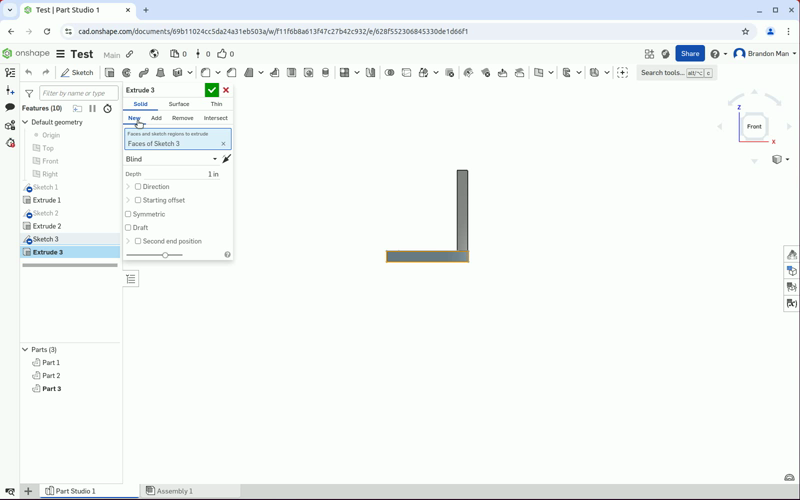
key(tab, 4)
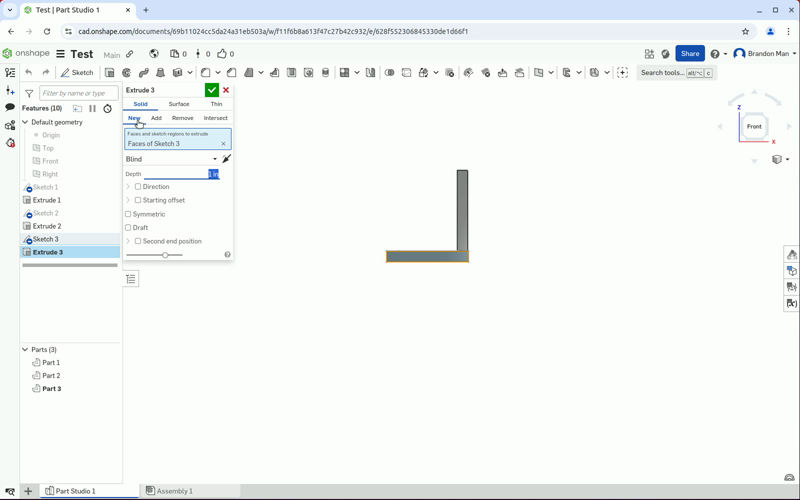
text(1.926)
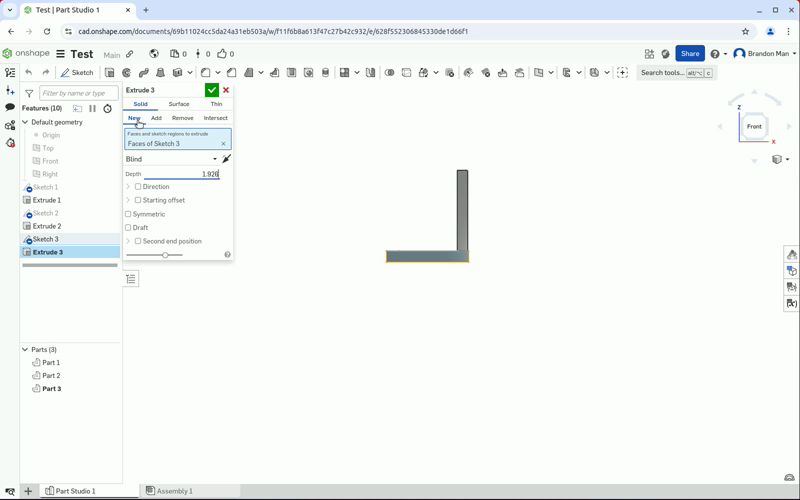
key(tab, 3)
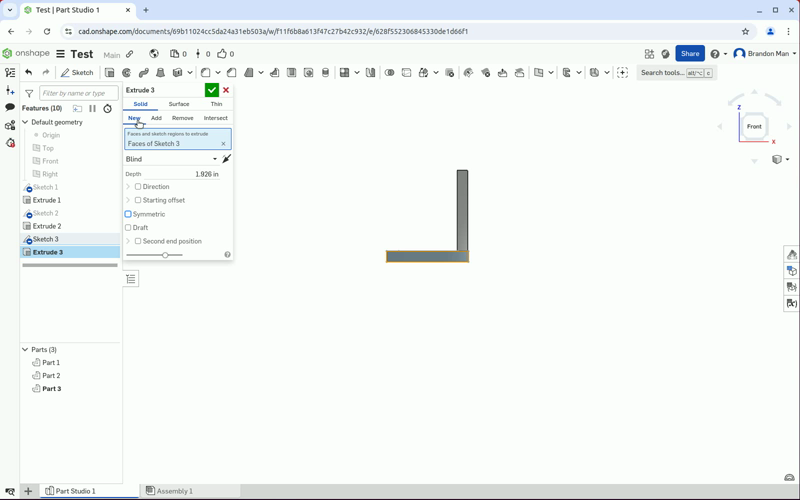
key(space)
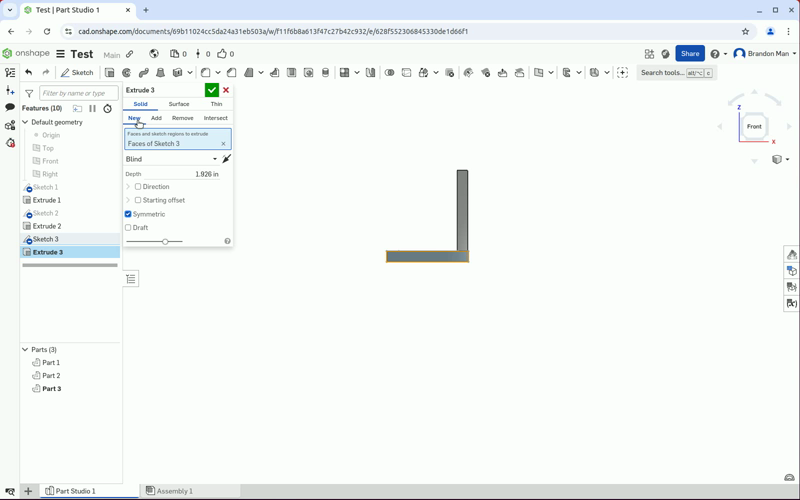
key(enter)
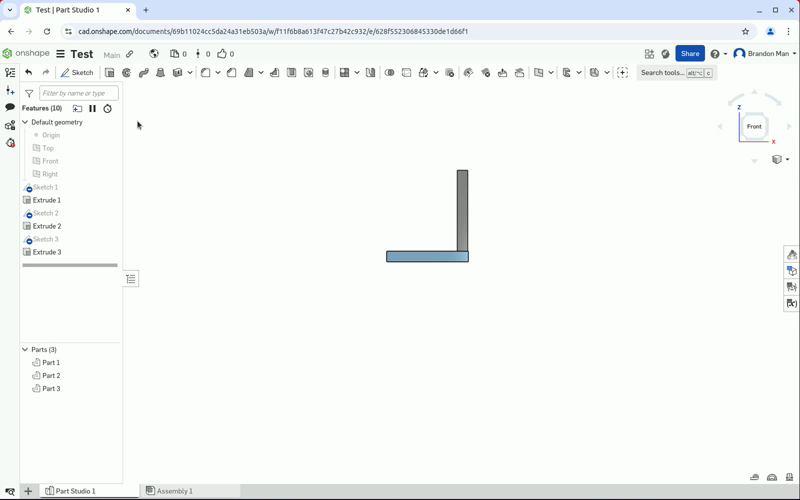
key(shift+h)
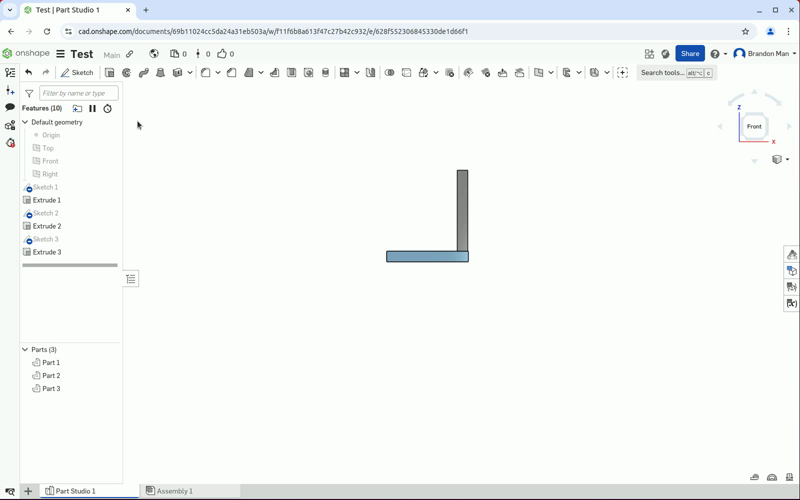
key(shift+h)
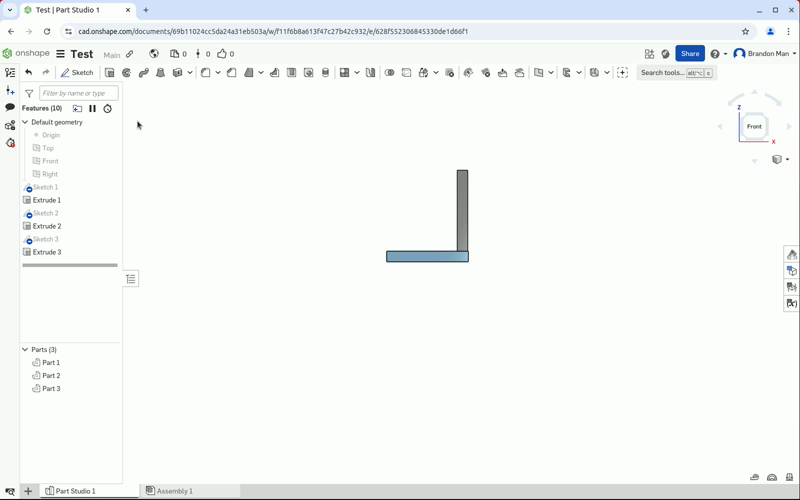
mouse_move(73, 189)
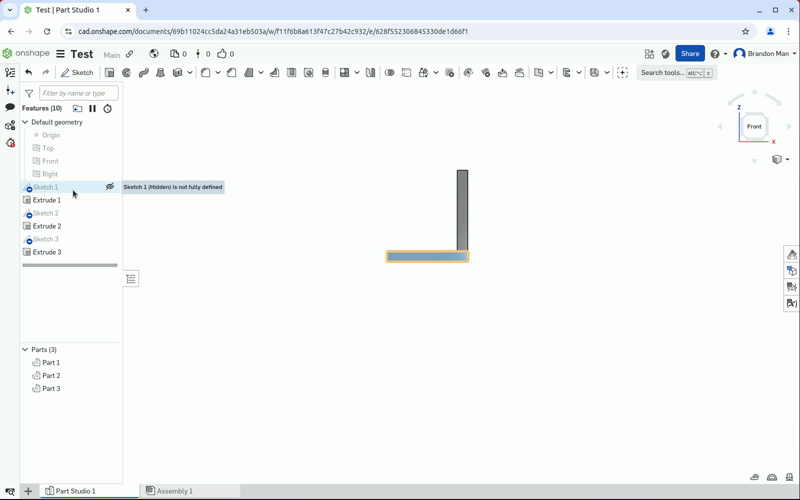
click(73, 189)
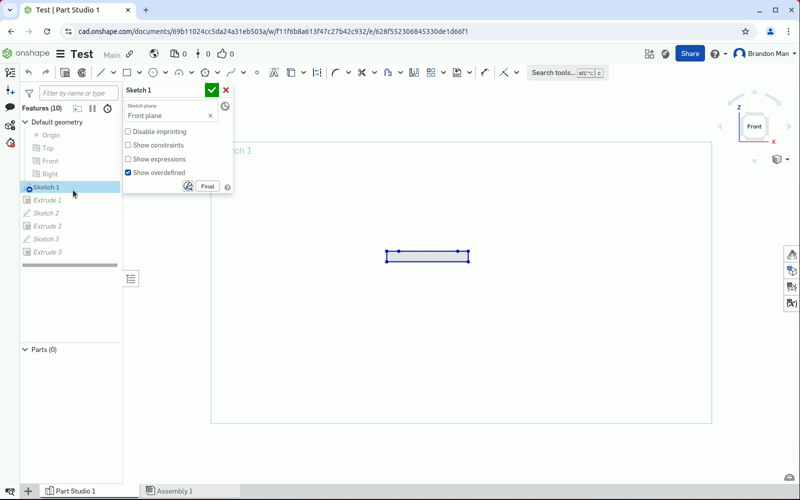
mouse_move(229, 92)
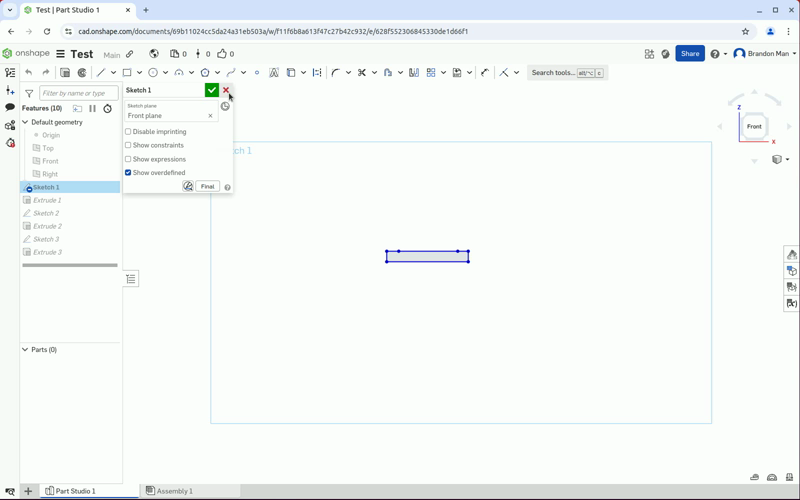
click(229, 92)
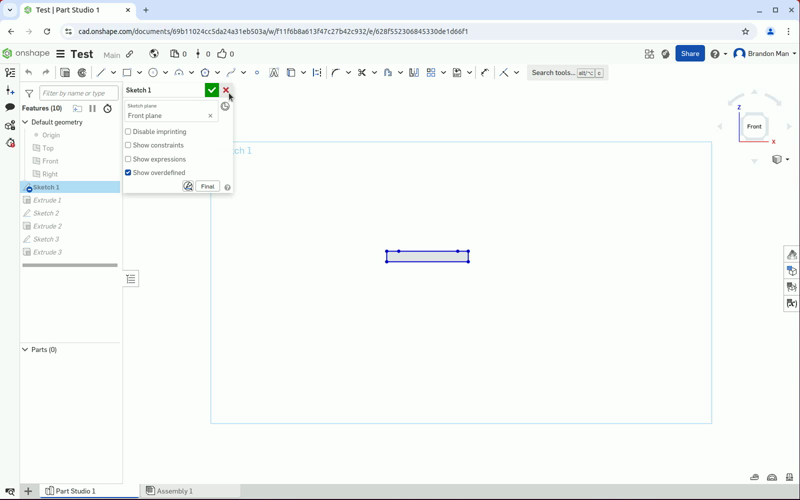
key(shift+s)
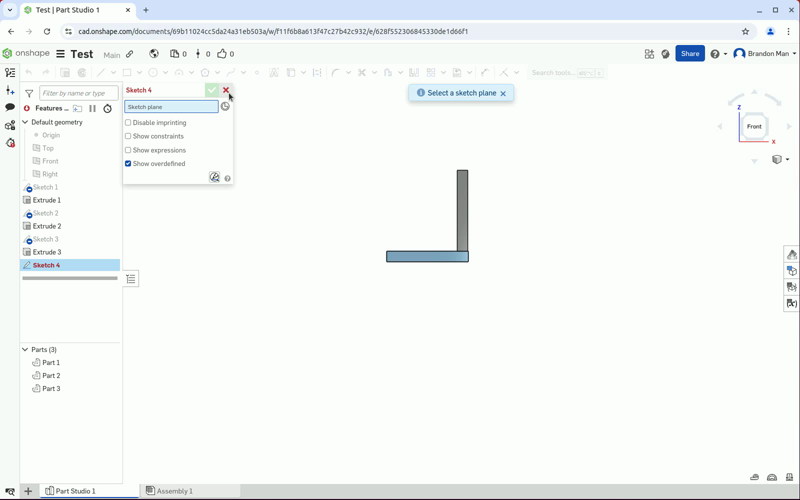
mouse_move(73, 163)
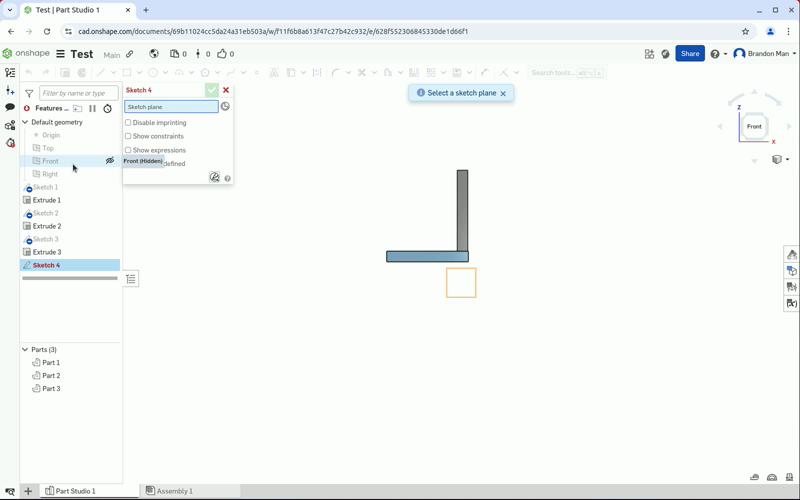
click(73, 163)
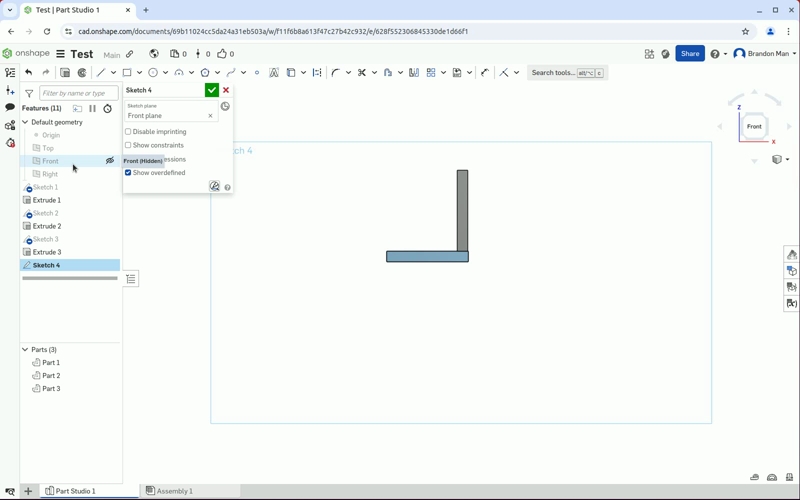
mouse_move(73, 352)
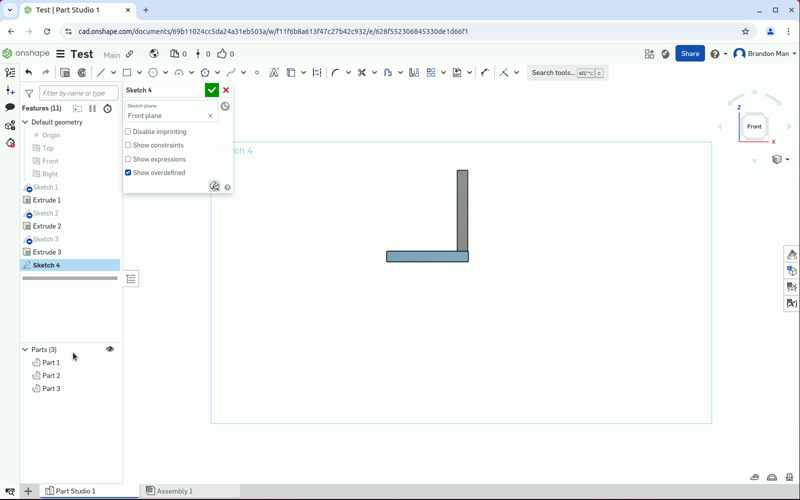
key(y)
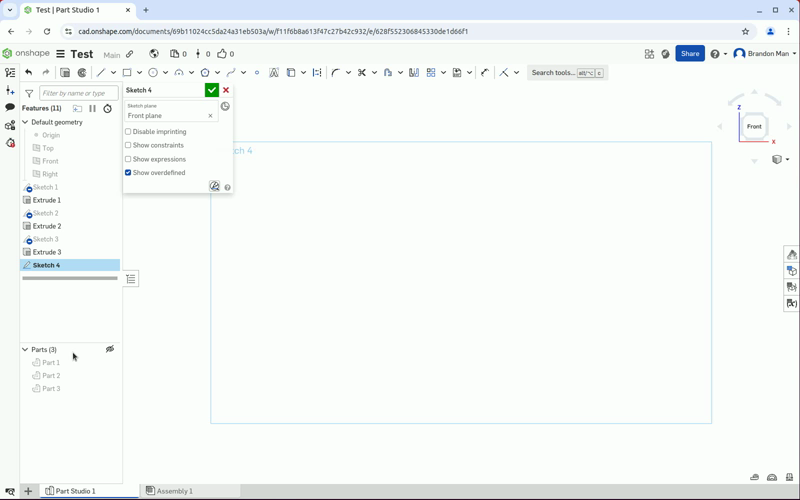
key(l)
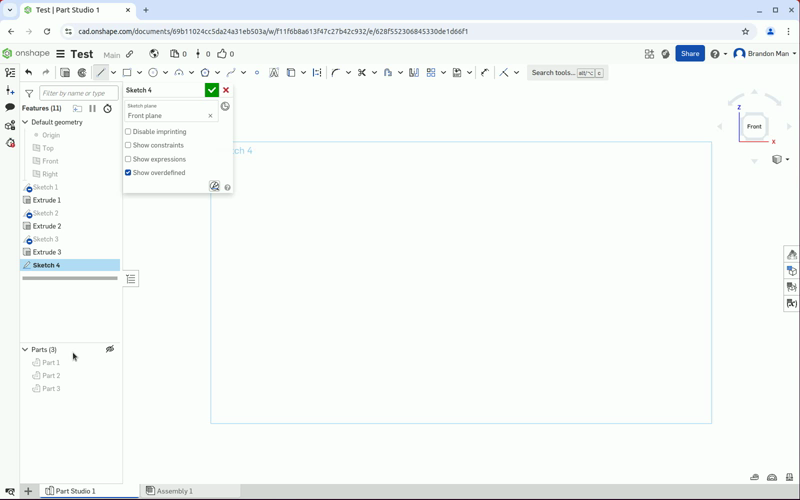
key_down(shift)
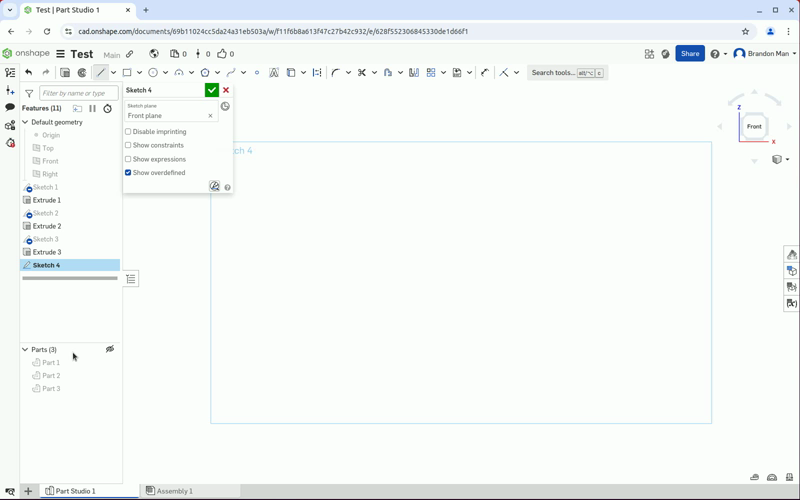
mouse_move(398, 251)
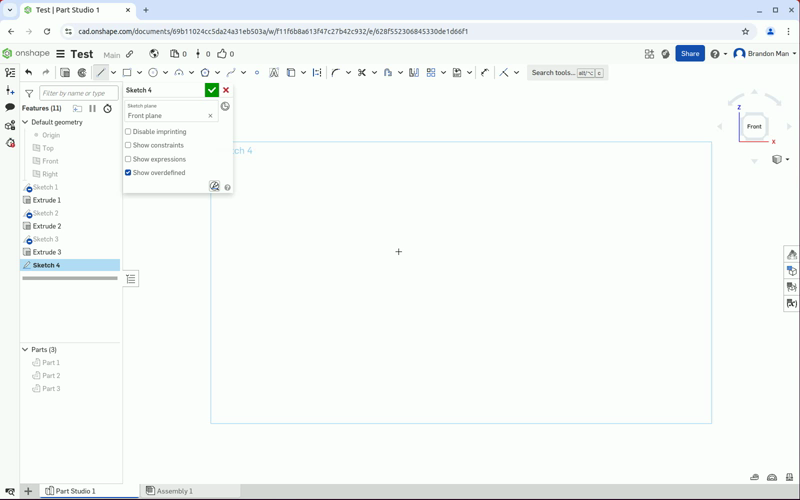
click(398, 251)
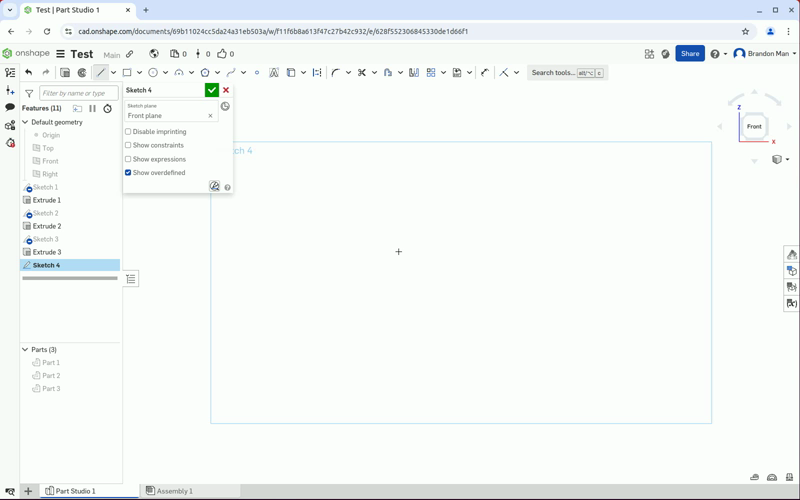
key_up(shift)
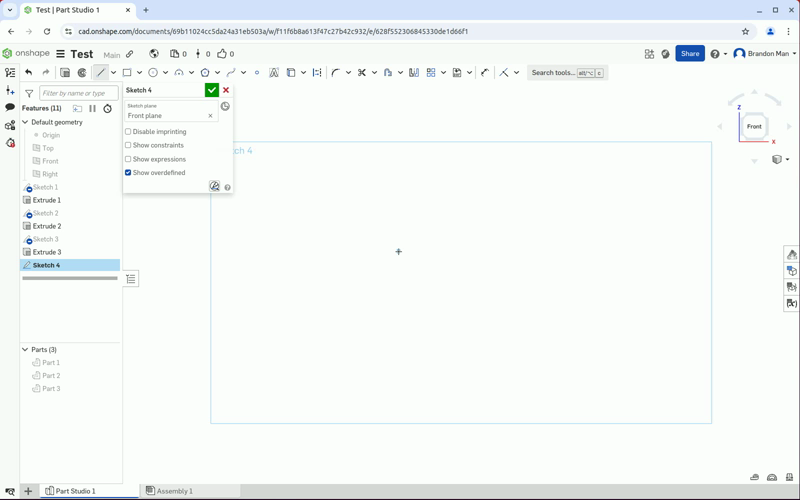
key_down(shift)
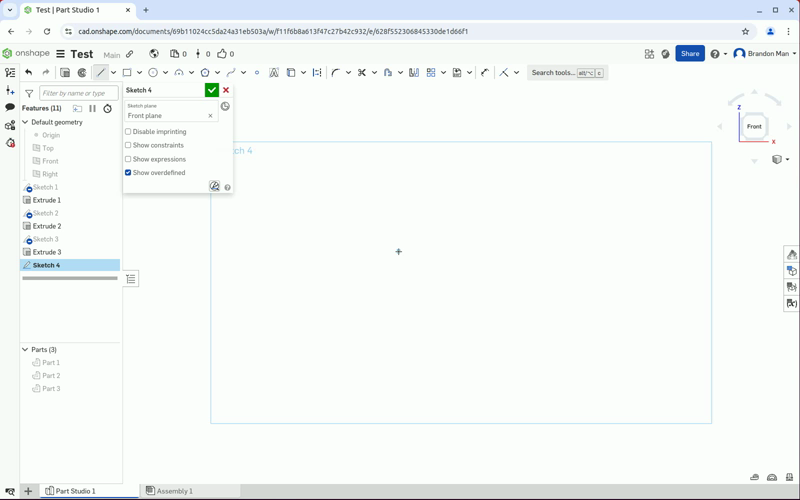
mouse_move(428, 251)
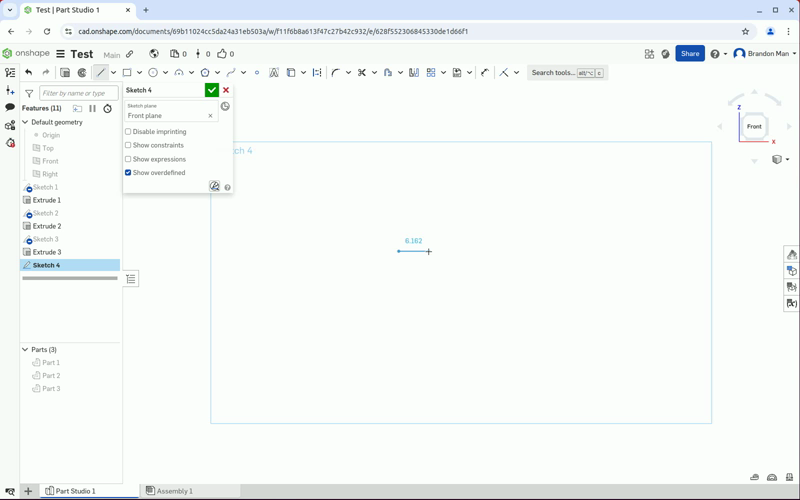
mouse_move(458, 251)
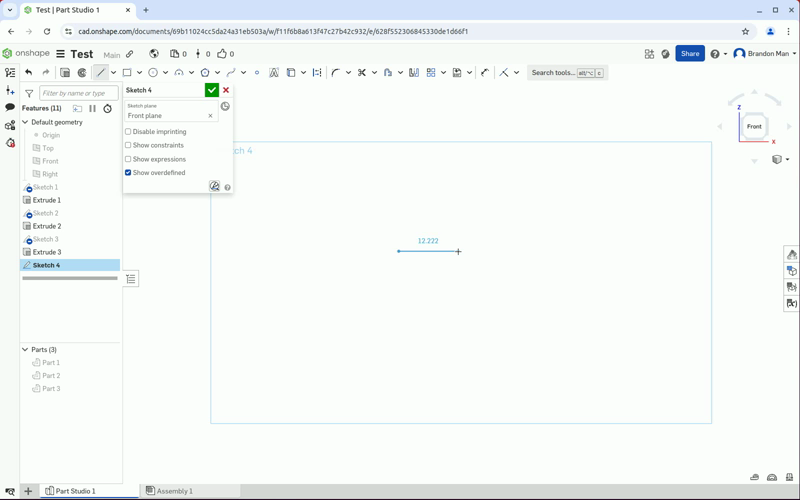
click(458, 251)
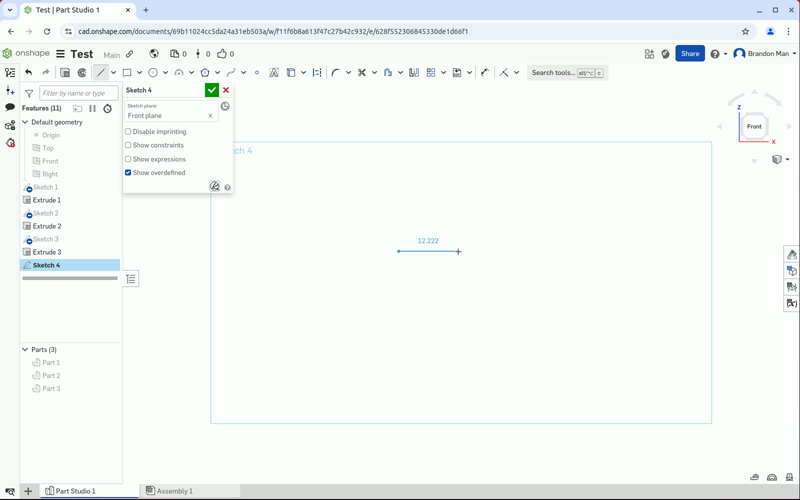
key_up(shift)
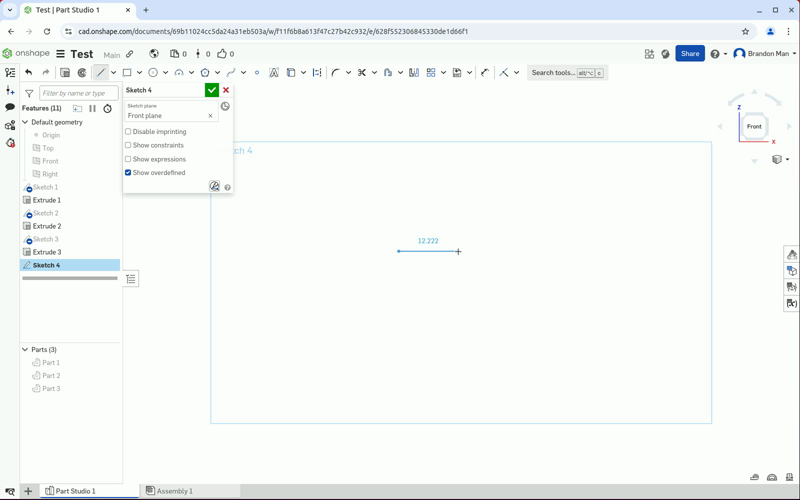
key_down(shift)
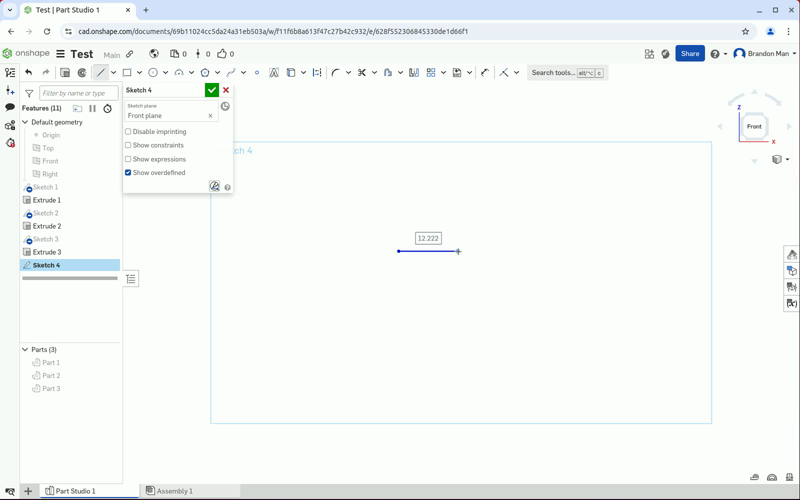
mouse_move(458, 181)
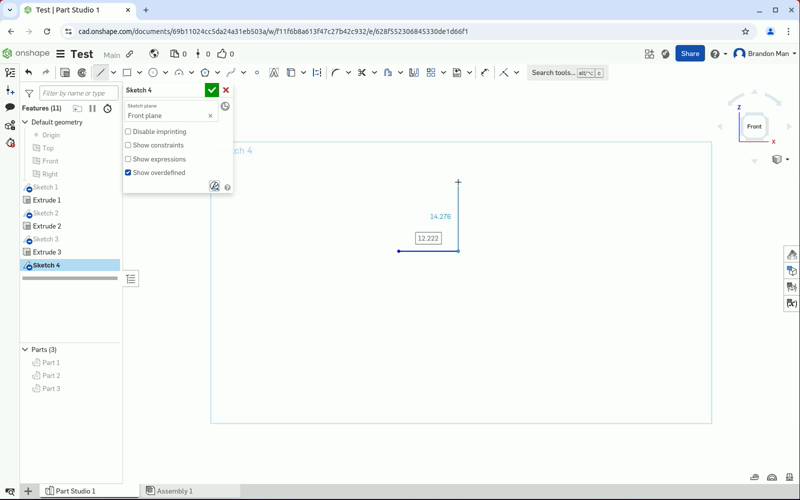
click(458, 181)
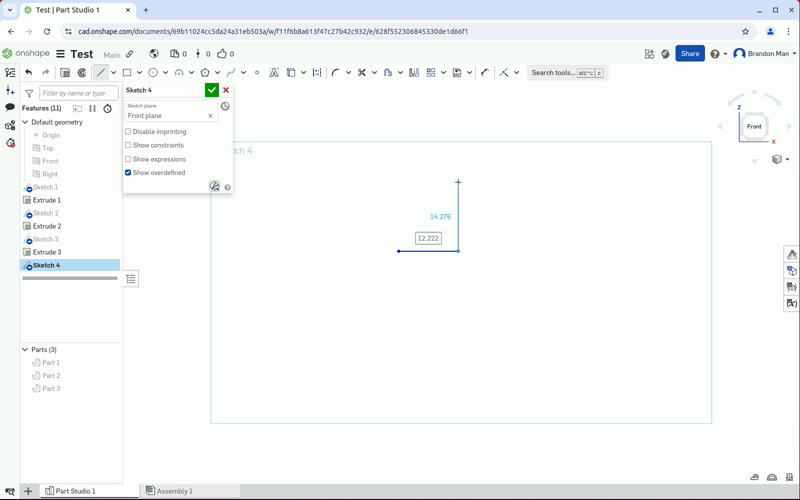
key_up(shift)
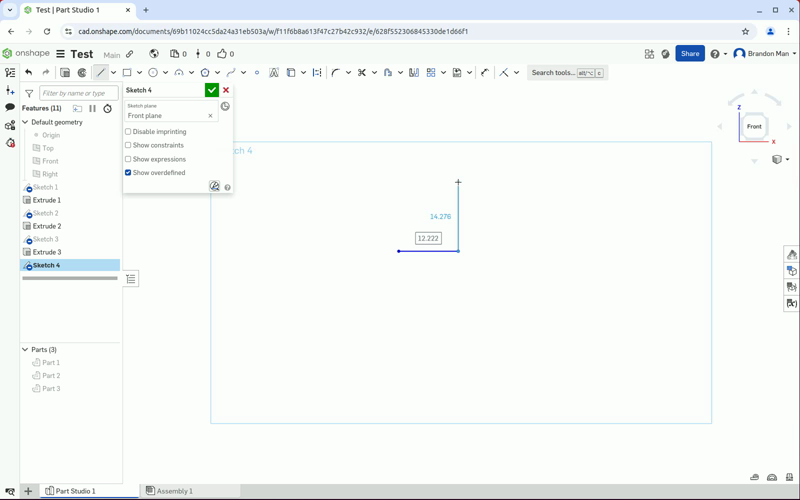
key_down(shift)
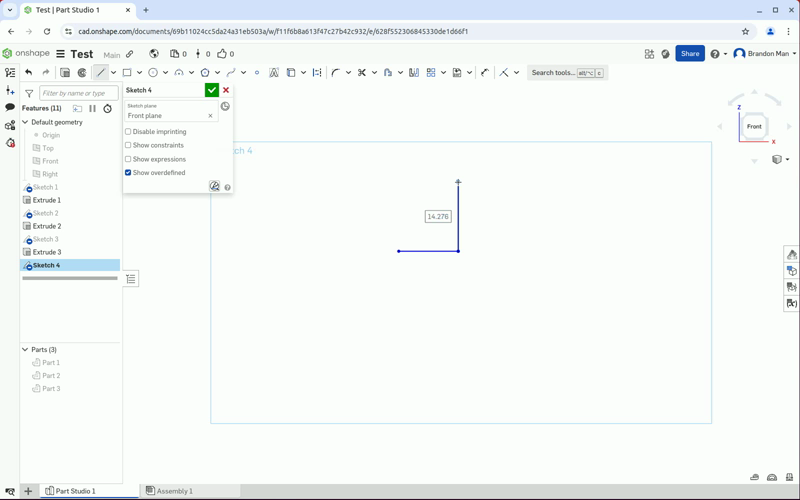
mouse_move(398, 251)
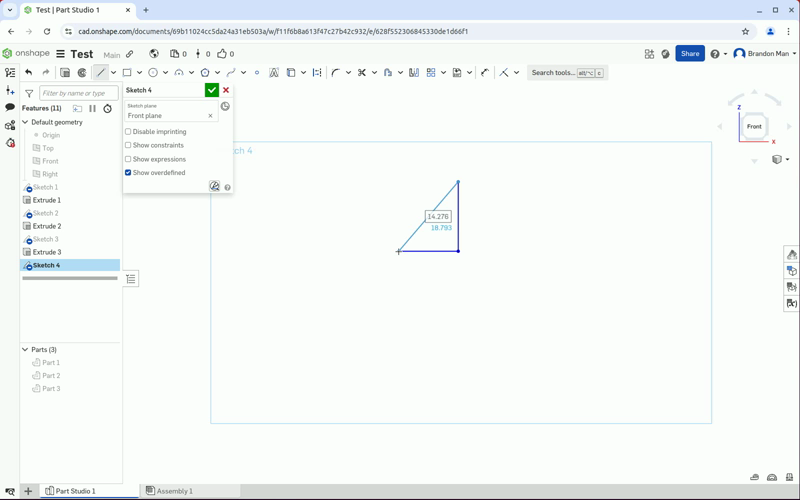
key_up(shift)
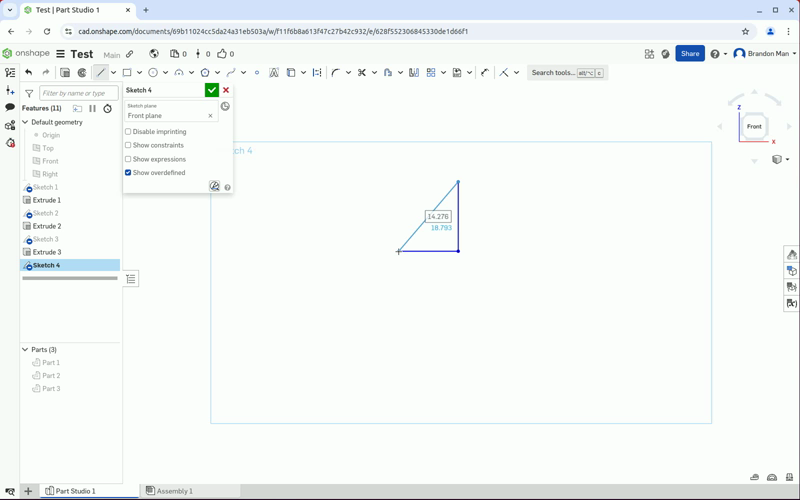
click(398, 251)
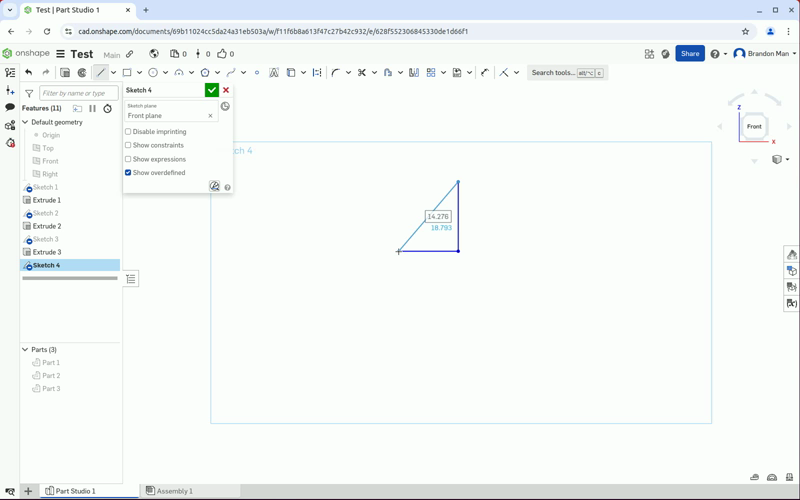
key(esc)
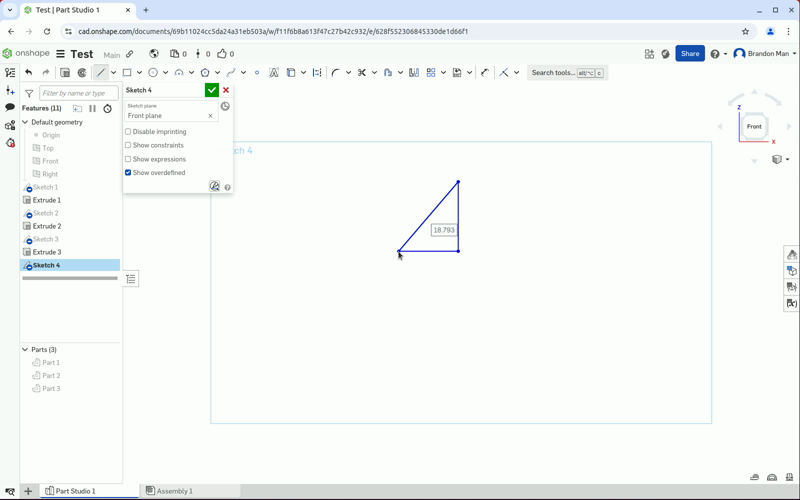
mouse_move(451, 195)
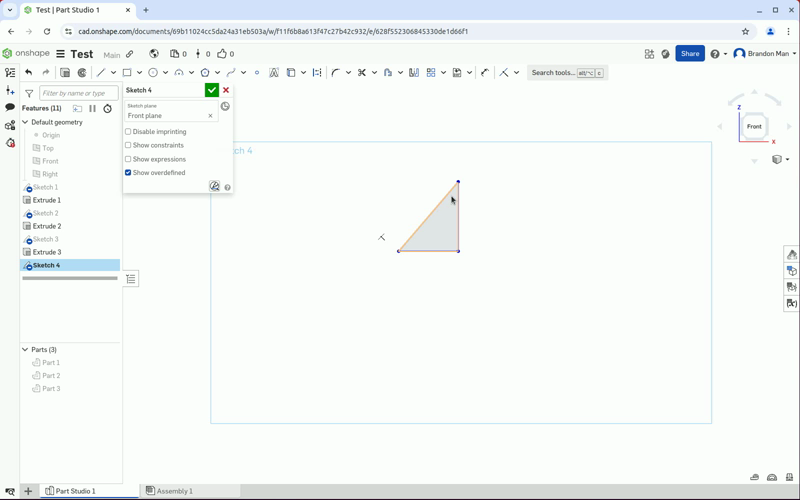
click(451, 195)
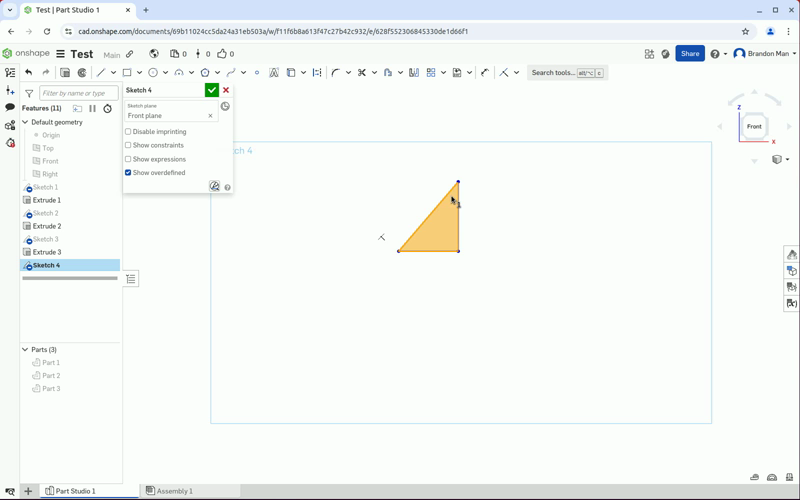
mouse_move(73, 352)
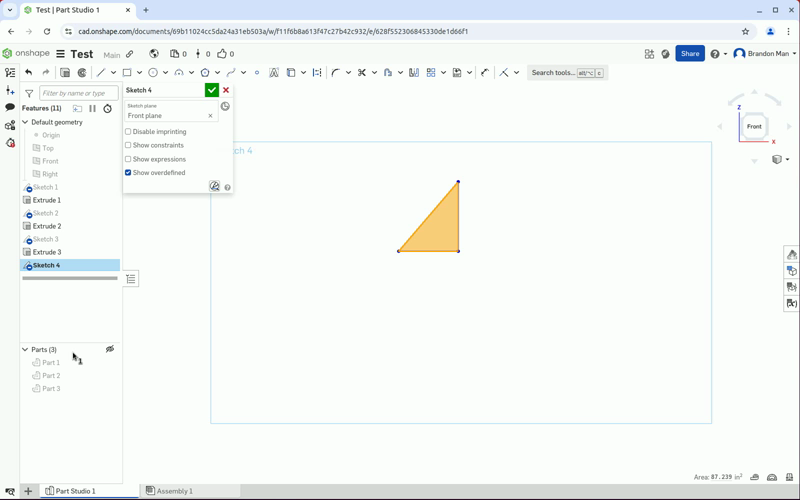
key(shift+y)
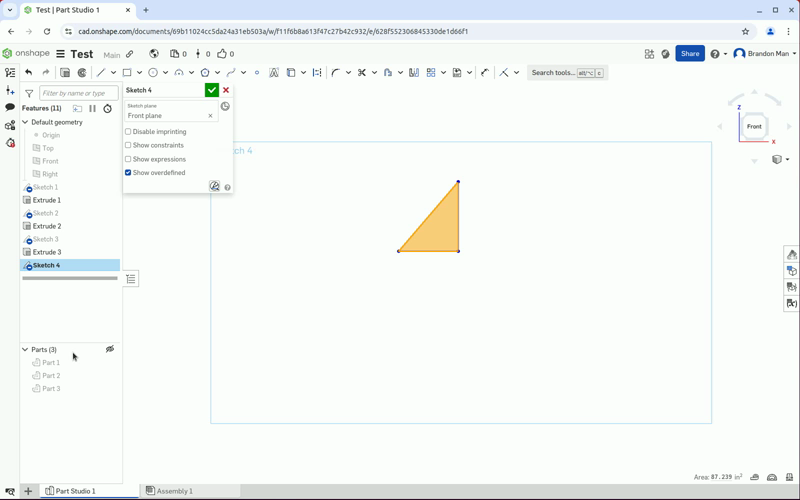
key(shift+e)
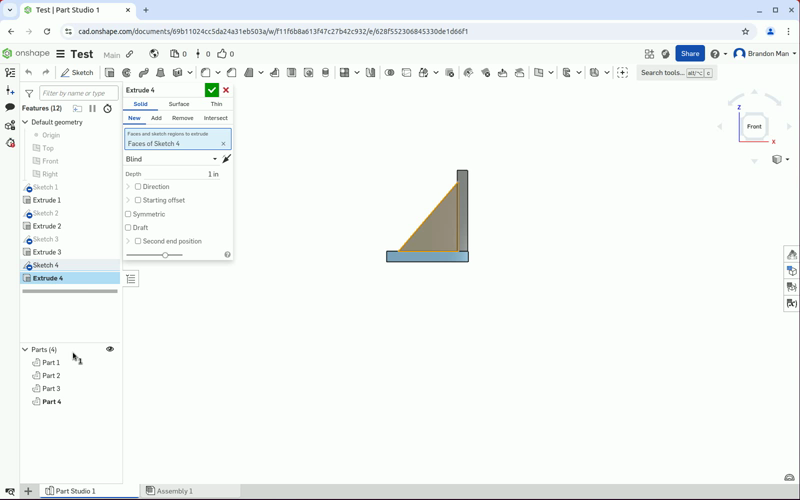
mouse_move(143, 106)
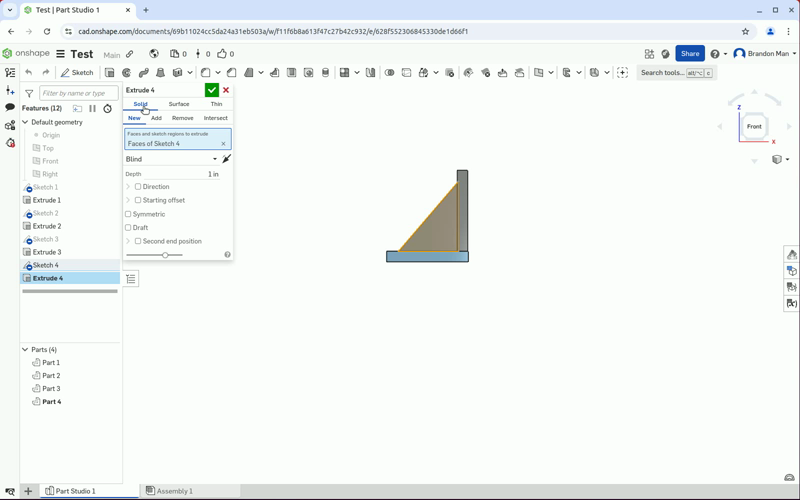
click(143, 106)
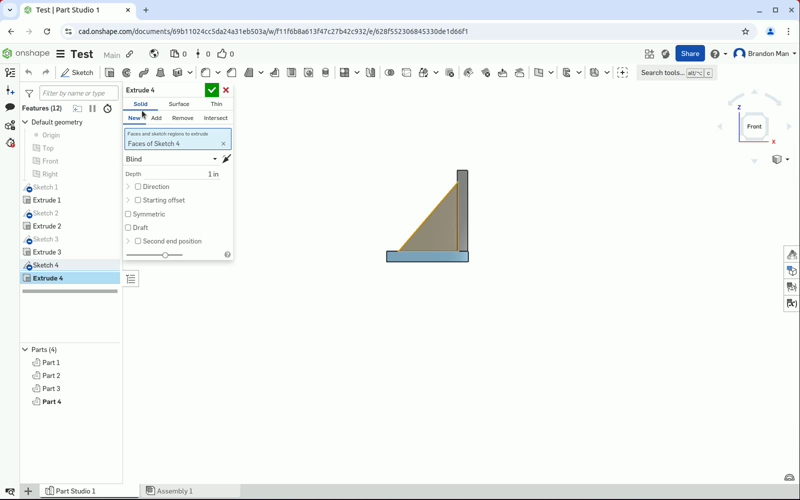
mouse_move(137, 120)
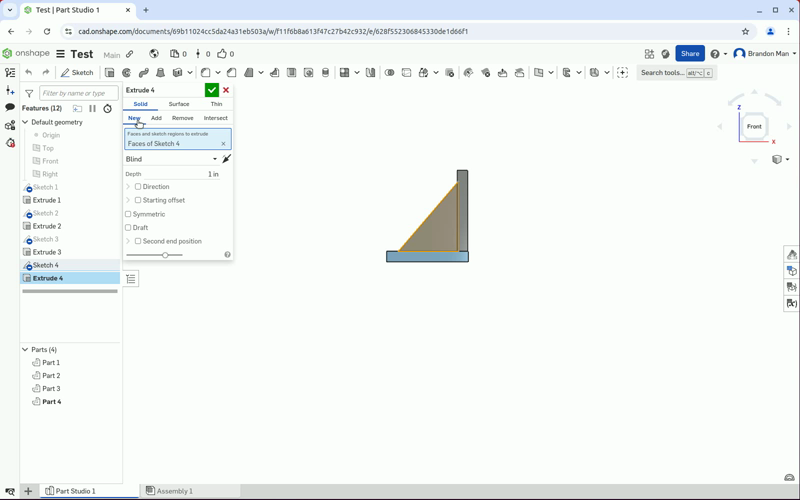
click(137, 120)
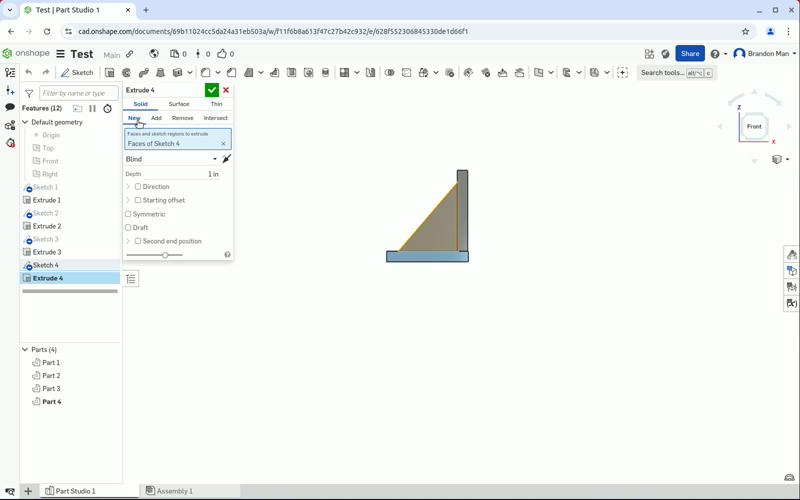
key(tab, 4)
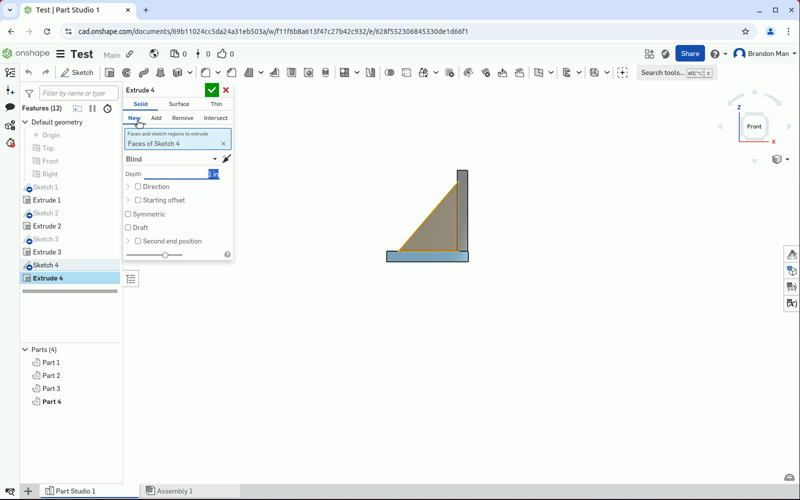
text(1.926)
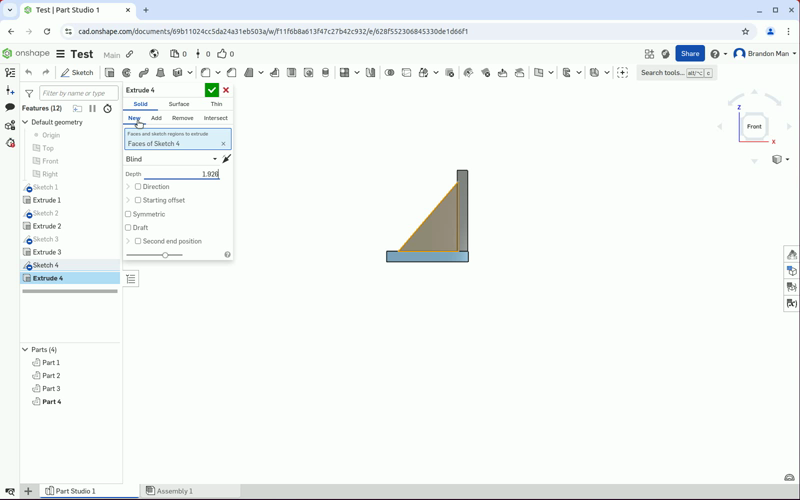
key(tab, 3)
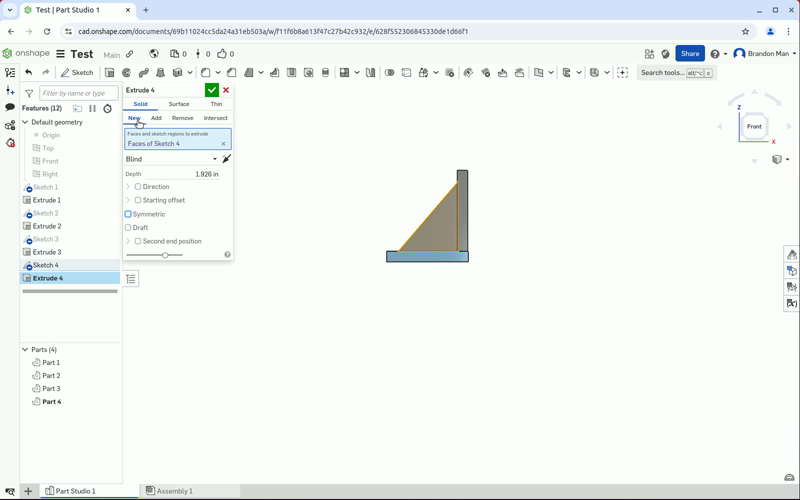
key(space)
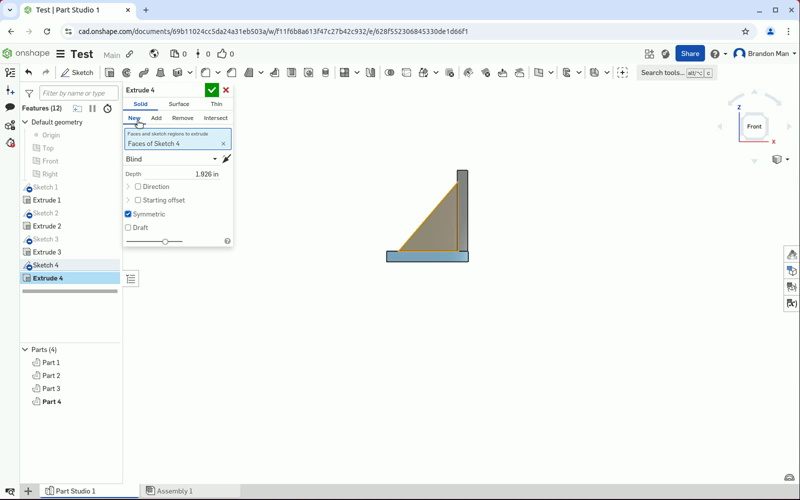
key(enter)
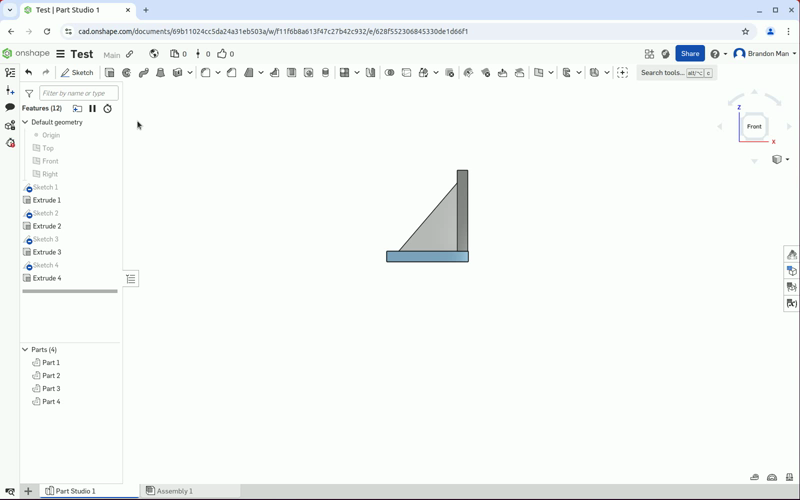
key(shift+h)
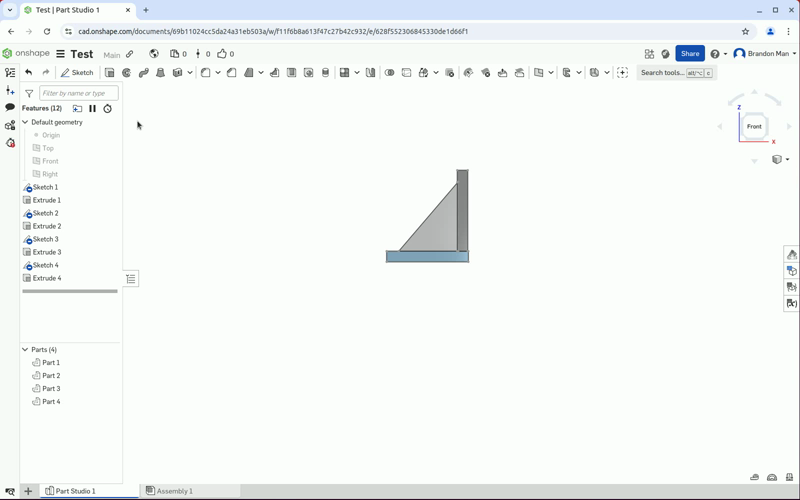
key(shift+h)
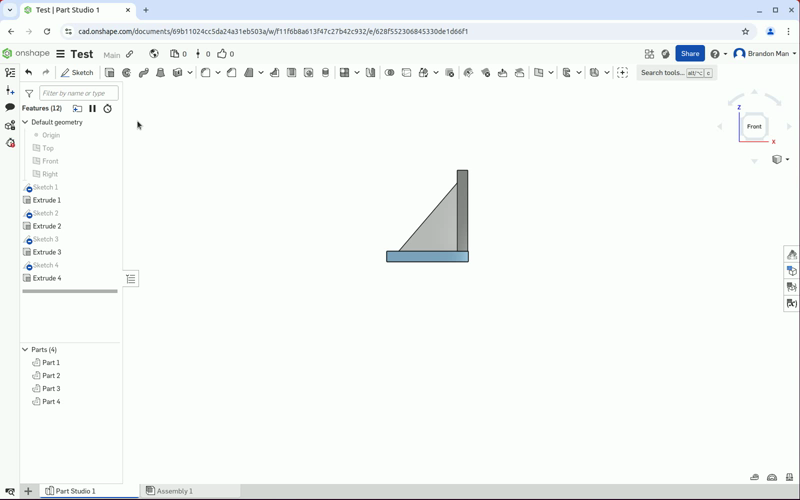
mouse_move(73, 189)
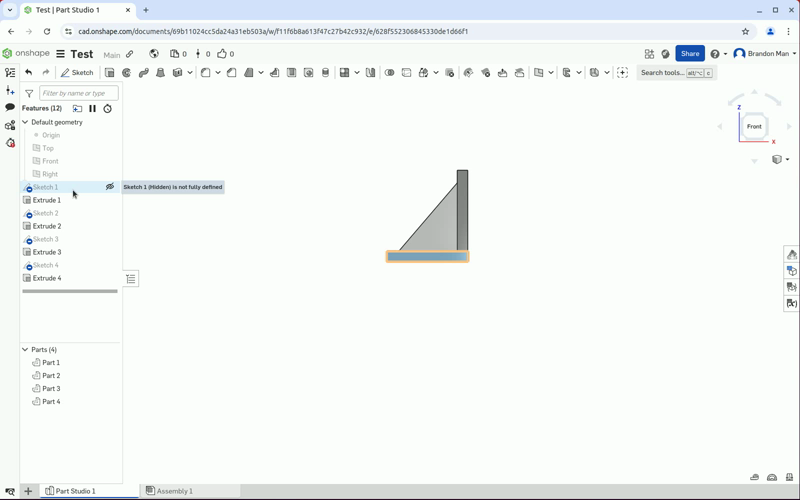
click(73, 189)
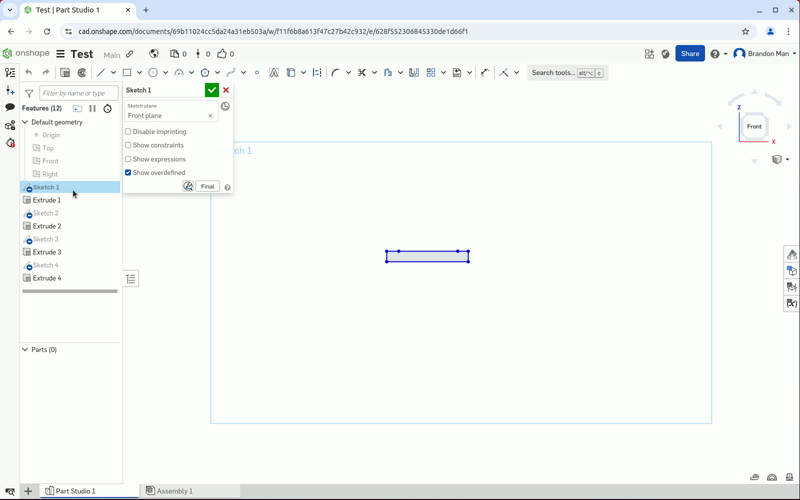
mouse_move(229, 92)
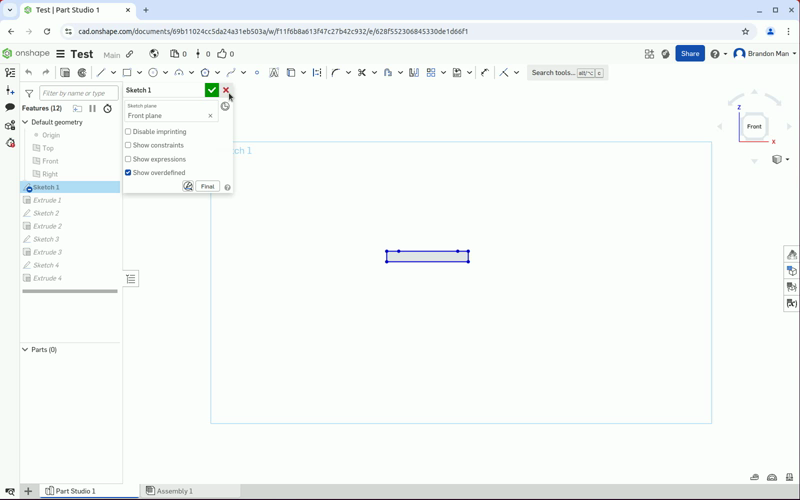
click(229, 92)
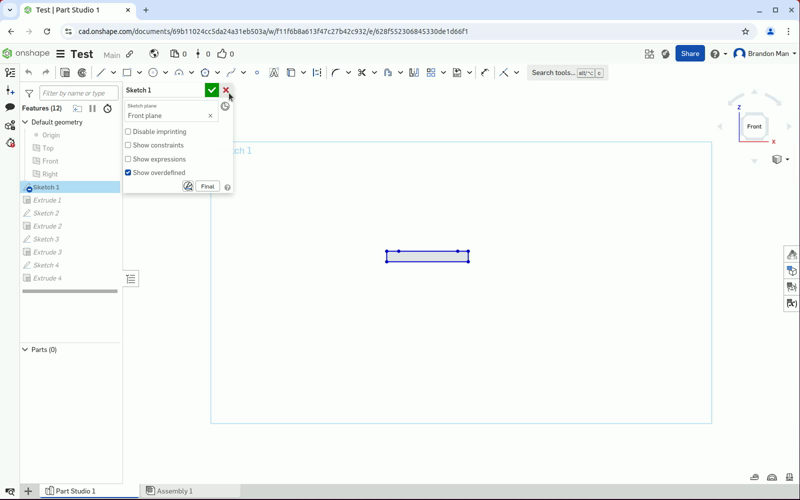
key(shift+s)
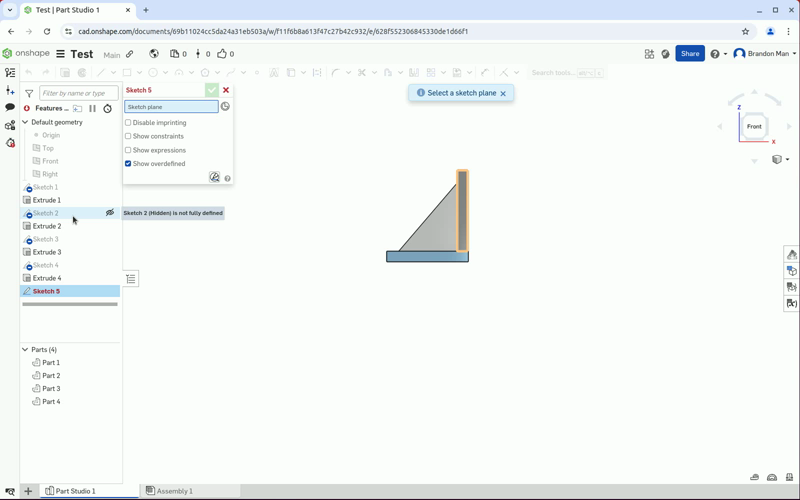
scroll(3)
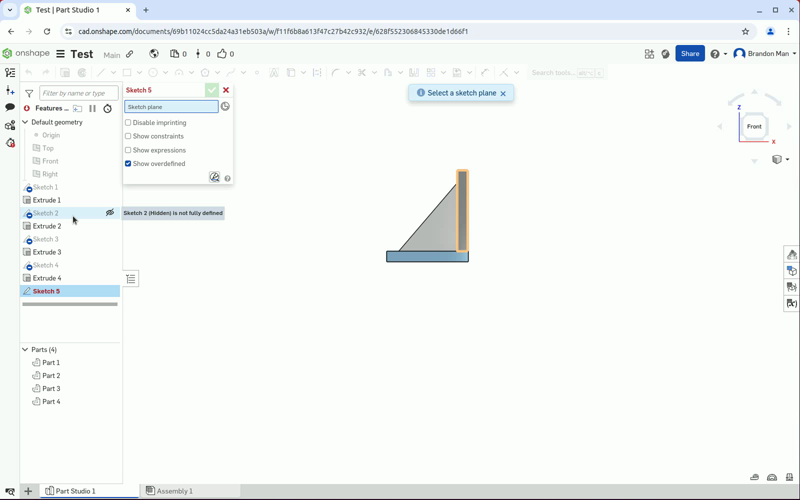
mouse_move(73, 163)
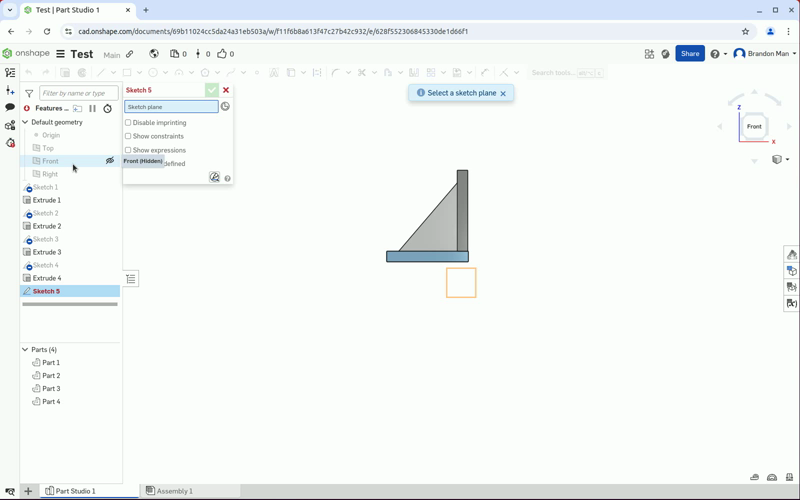
click(73, 163)
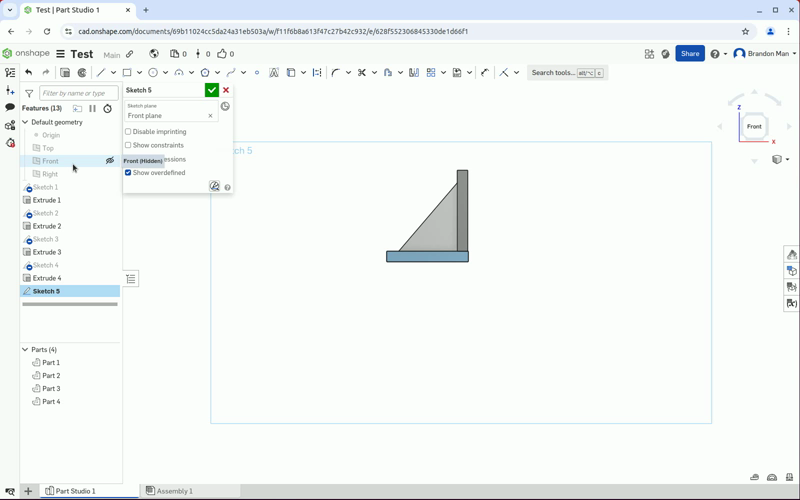
mouse_move(73, 352)
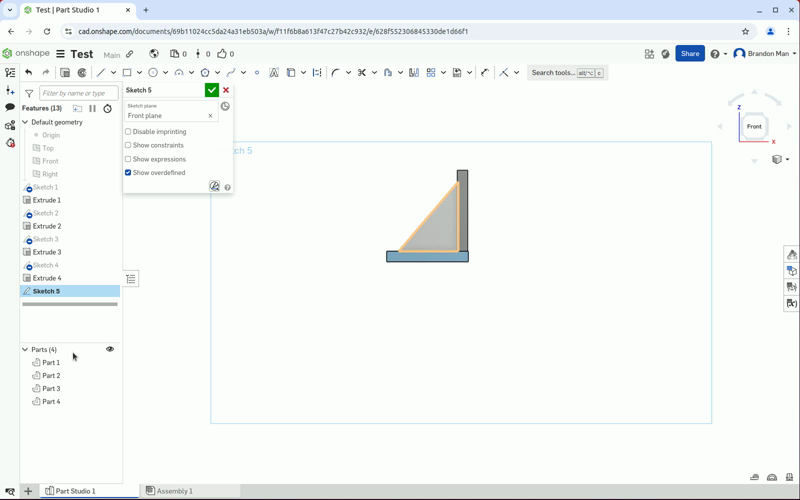
key(y)
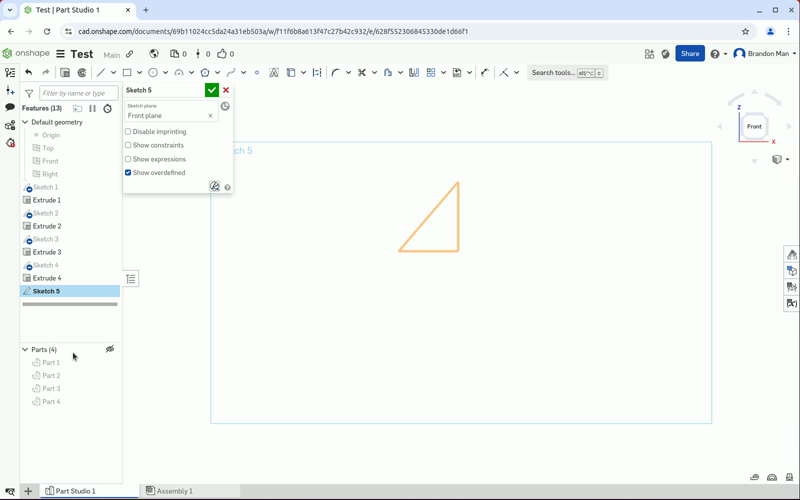
key(l)
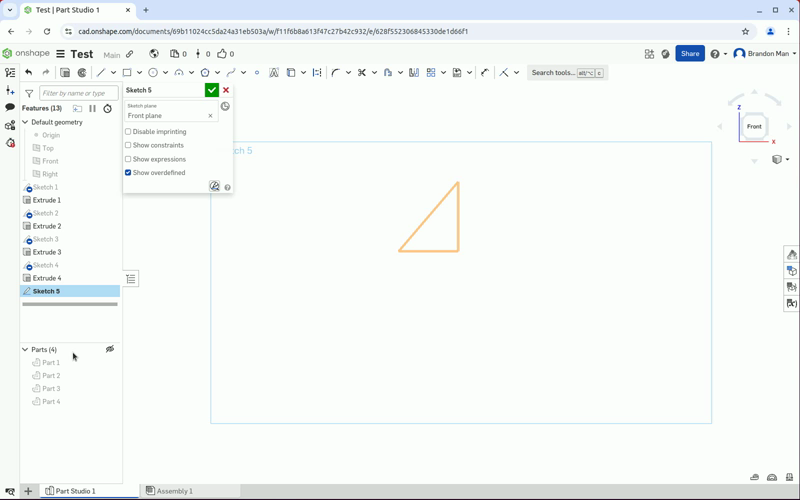
key_down(shift)
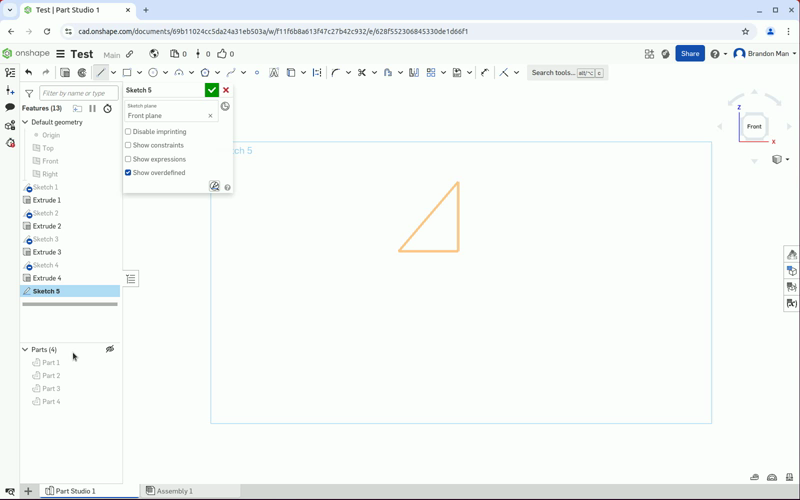
mouse_move(457, 251)
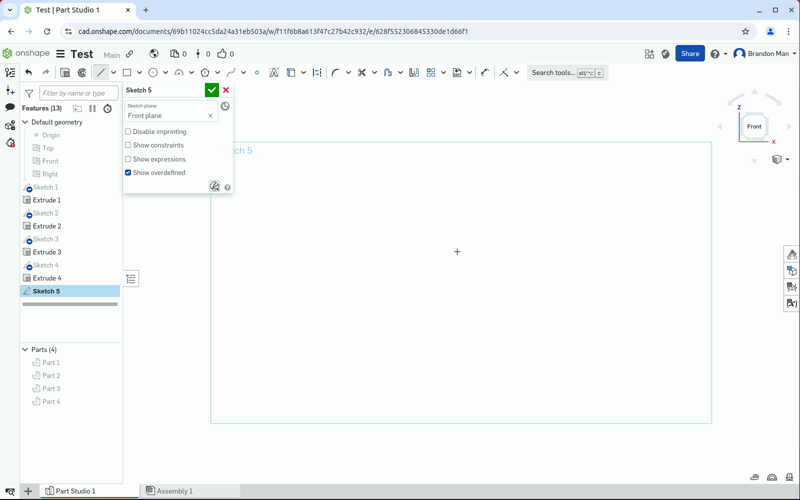
click(457, 251)
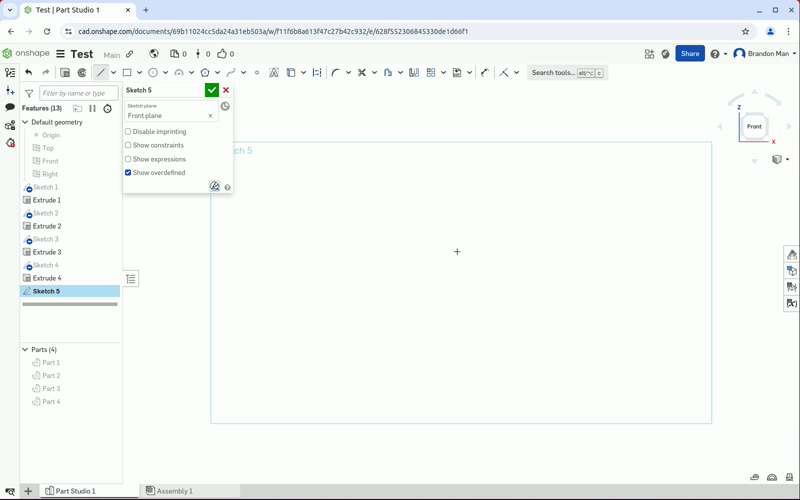
key_up(shift)
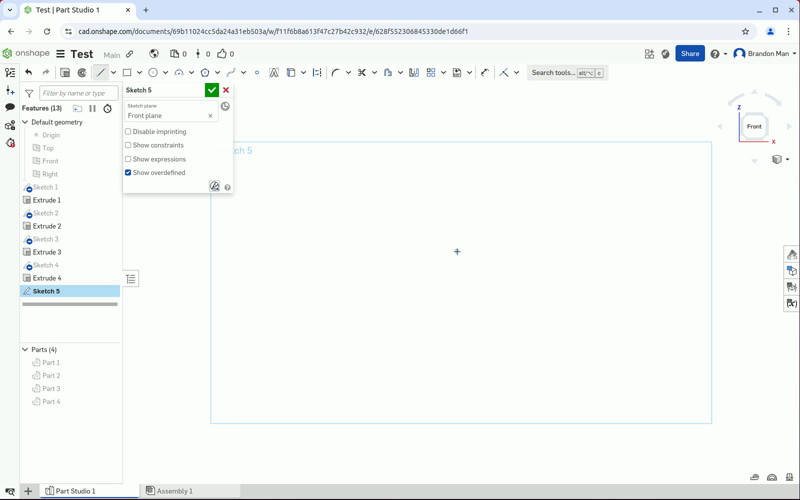
key_down(shift)
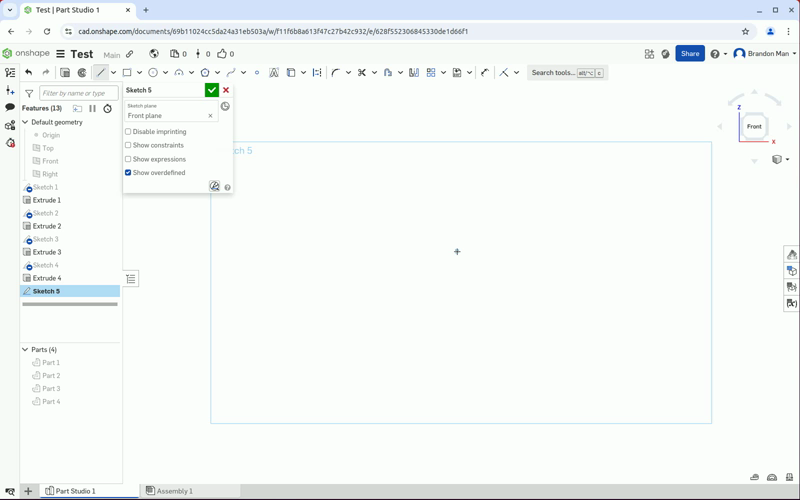
mouse_move(487, 251)
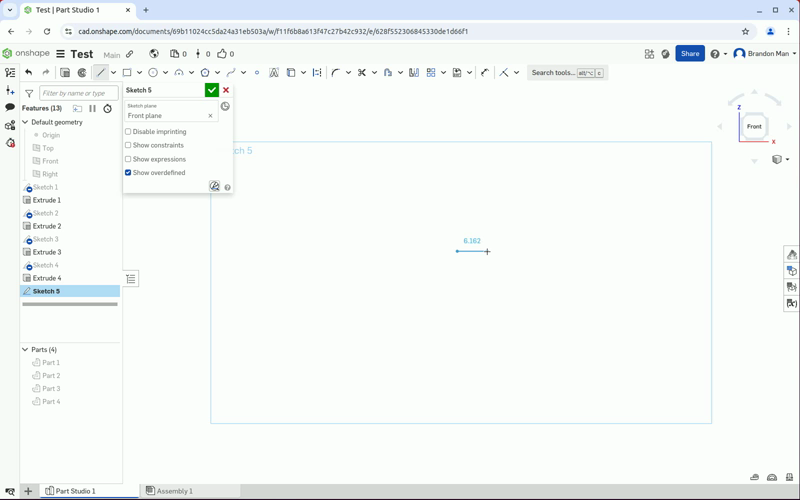
mouse_move(467, 251)
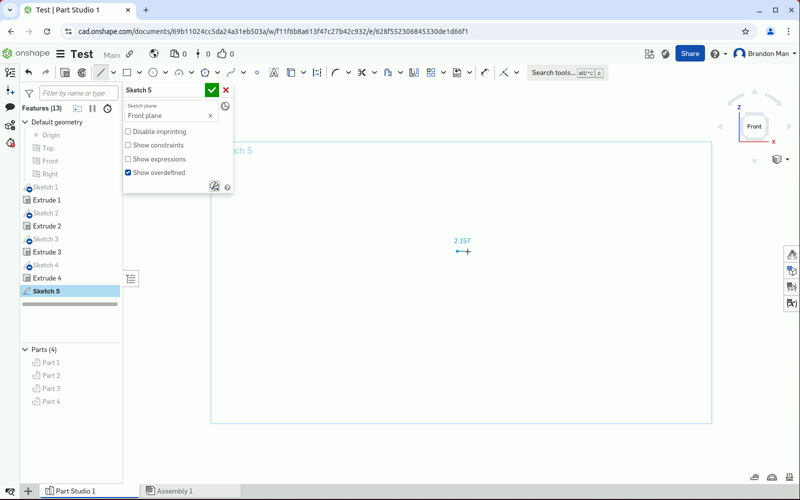
click(467, 251)
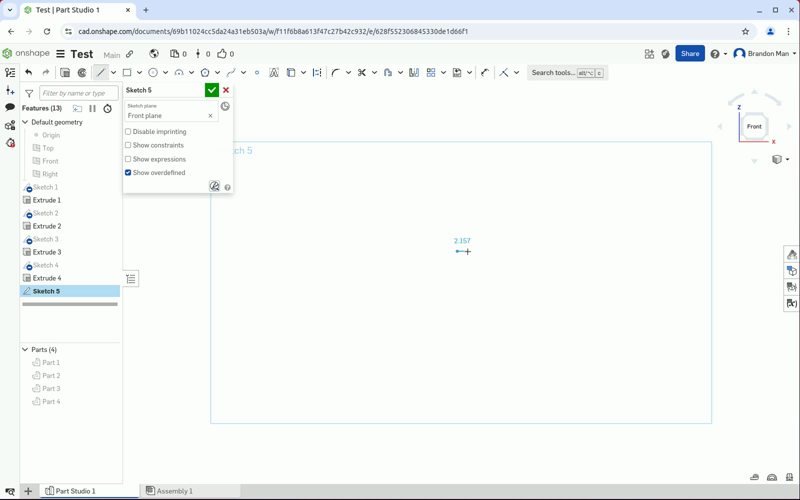
key_up(shift)
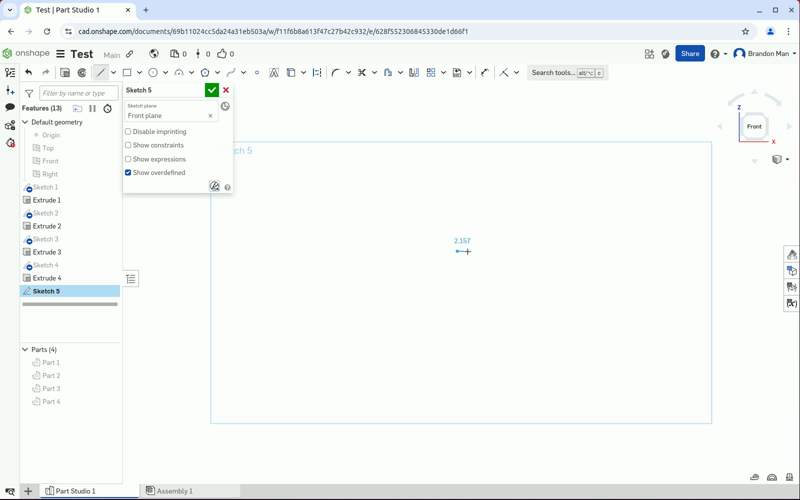
key_down(shift)
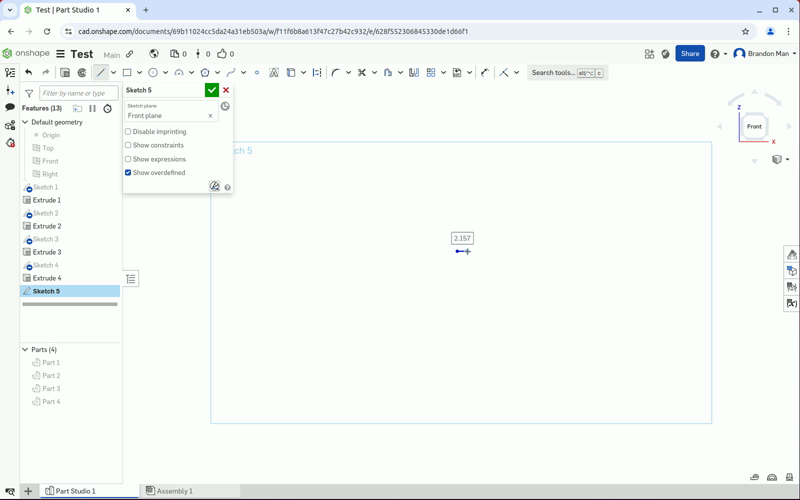
mouse_move(467, 170)
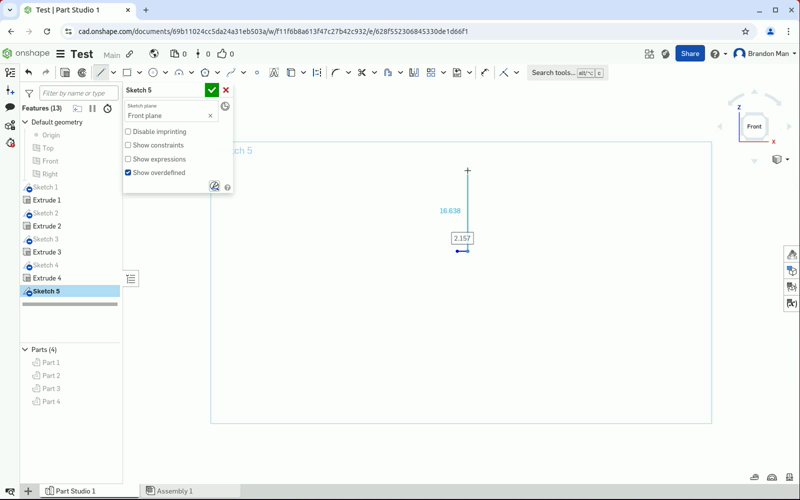
click(467, 170)
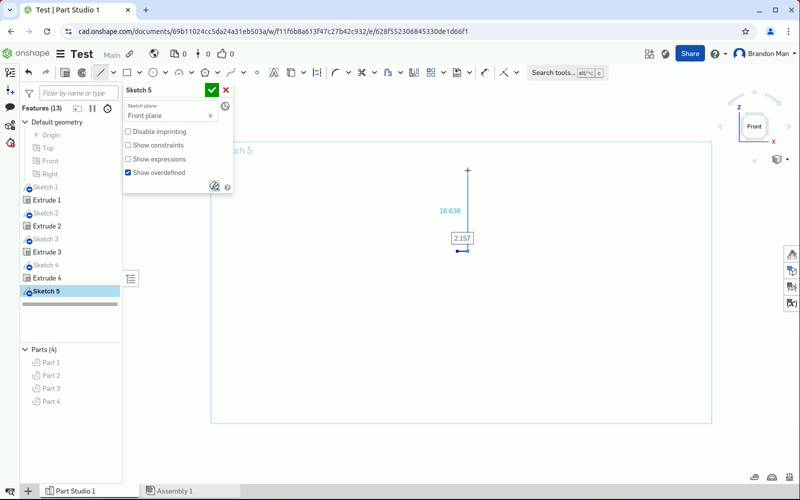
key_up(shift)
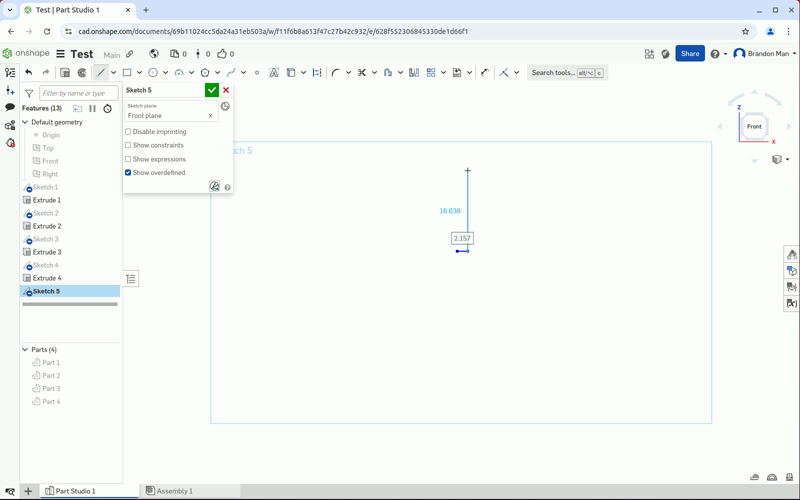
key_down(shift)
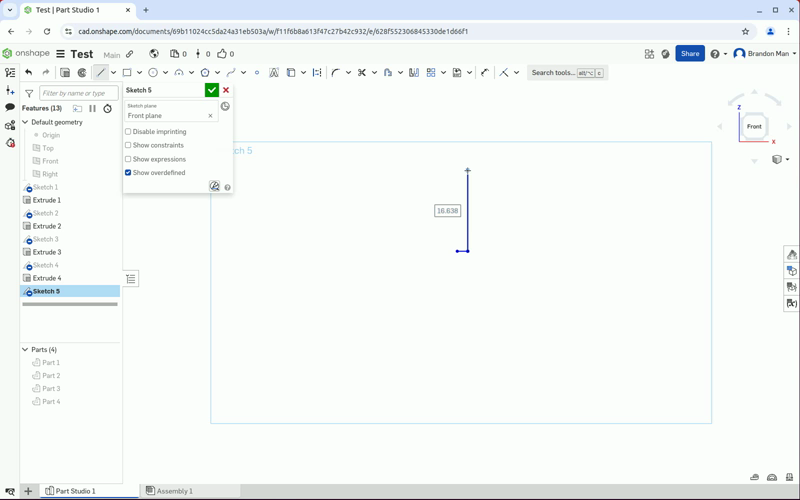
mouse_move(497, 170)
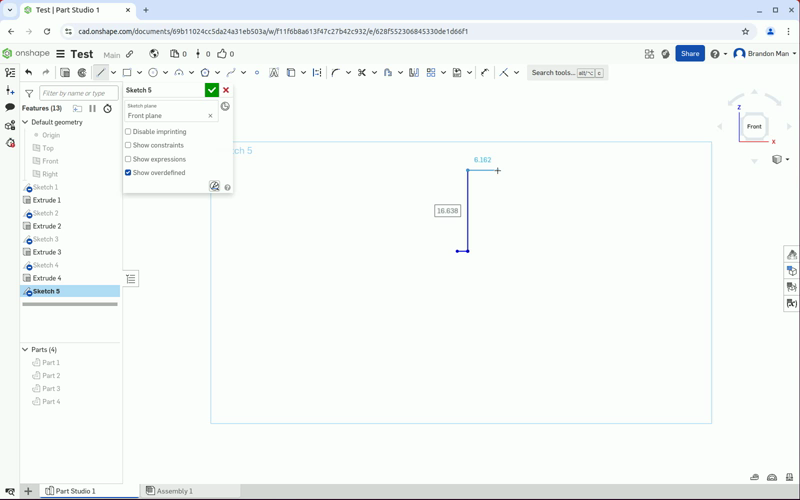
mouse_move(457, 170)
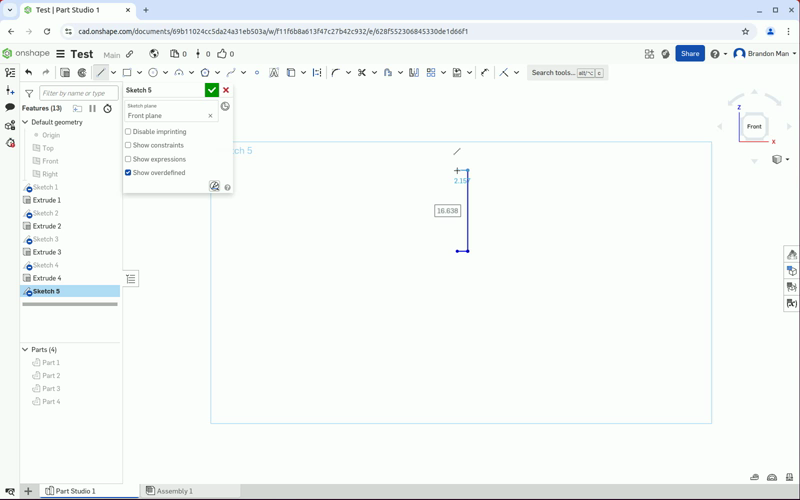
click(457, 170)
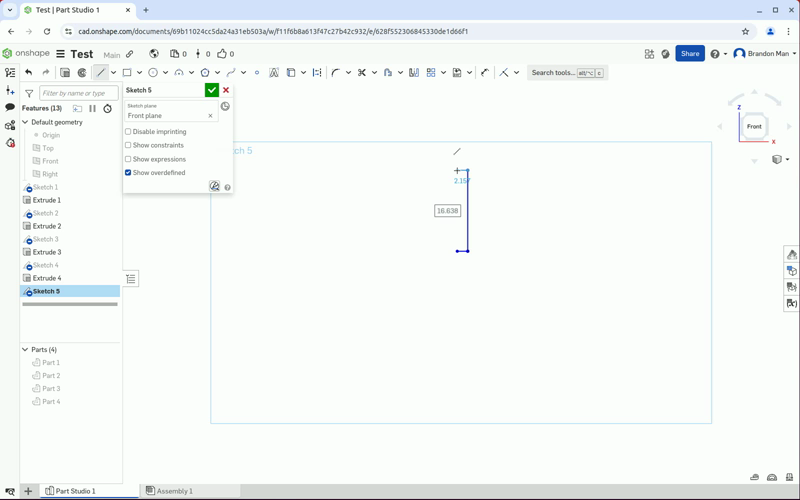
key_up(shift)
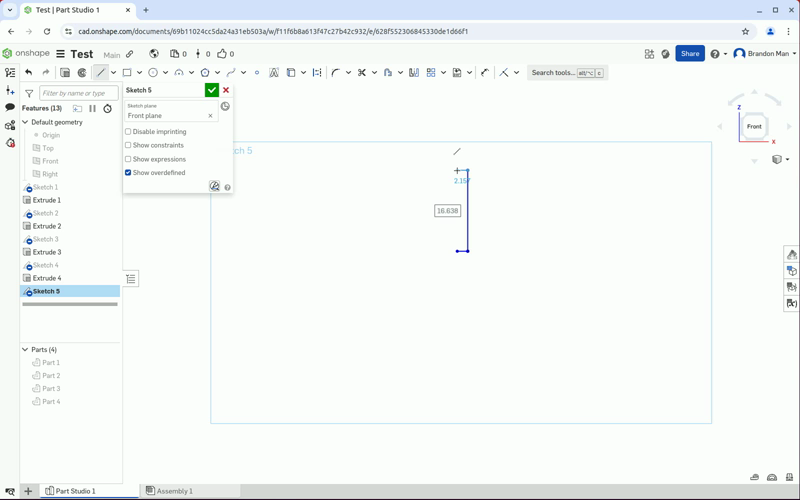
key_down(shift)
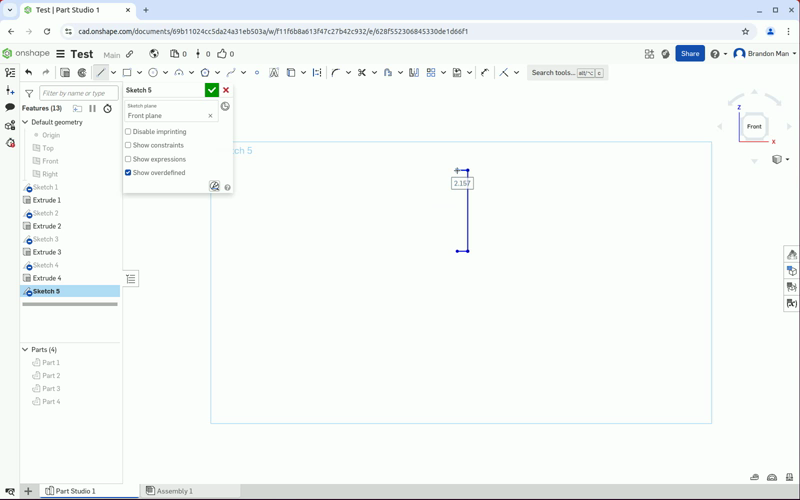
mouse_move(487, 170)
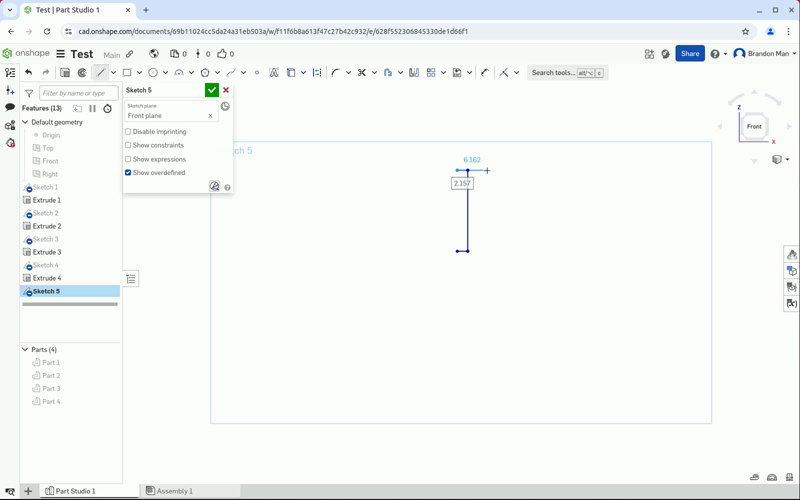
mouse_move(457, 182)
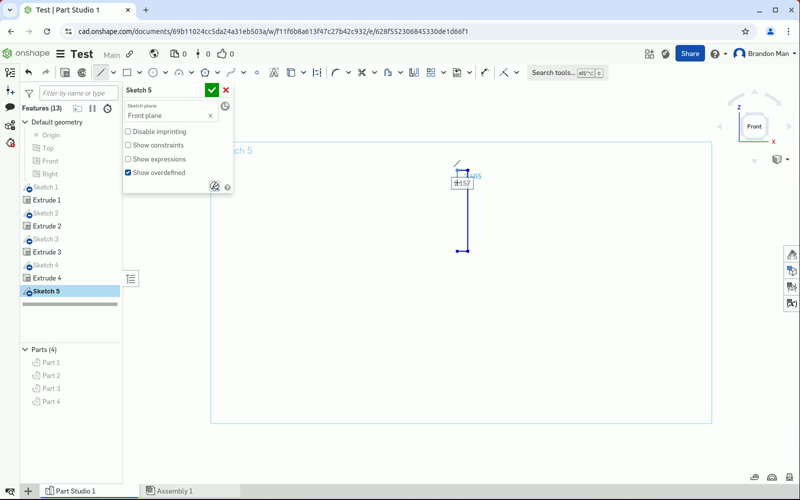
click(457, 182)
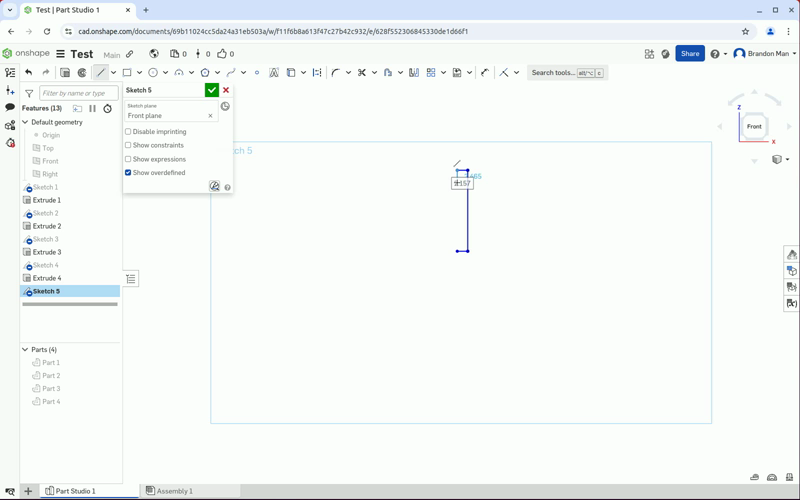
key_up(shift)
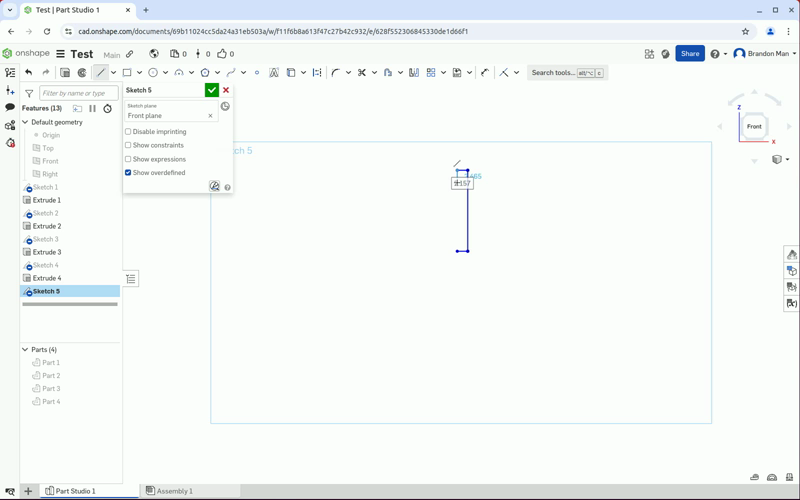
key_down(shift)
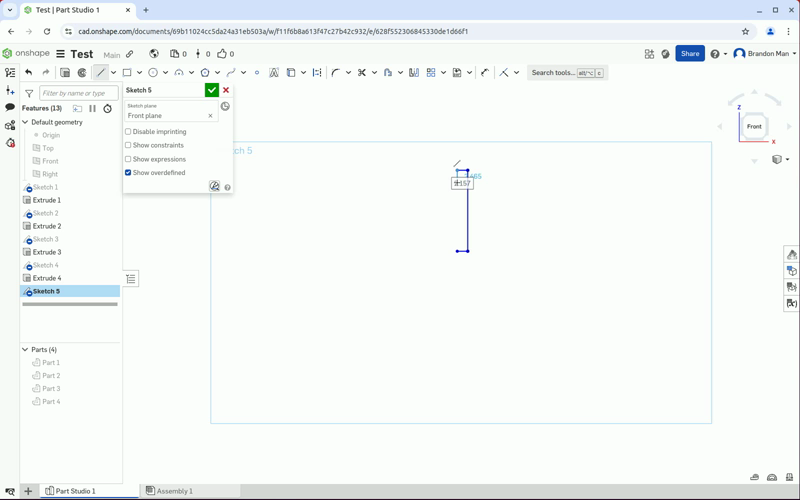
mouse_move(457, 251)
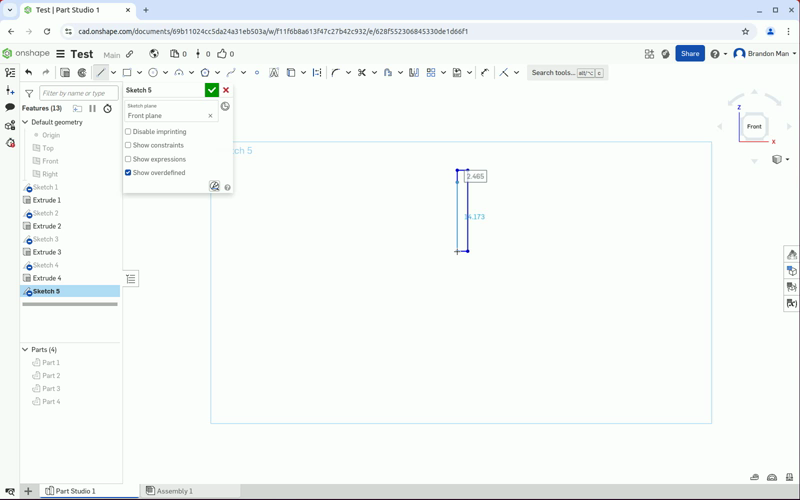
key_up(shift)
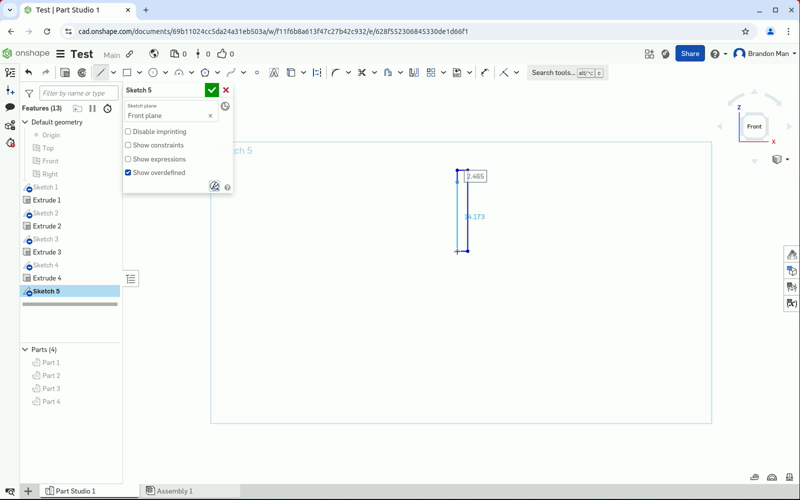
click(457, 251)
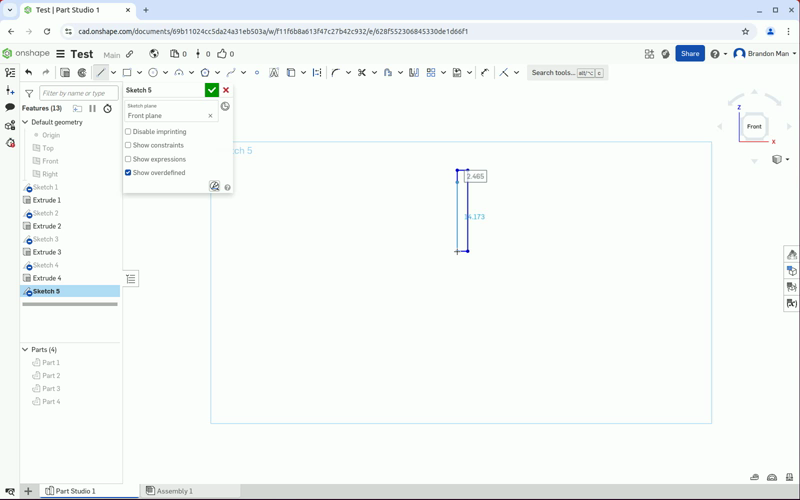
key(esc)
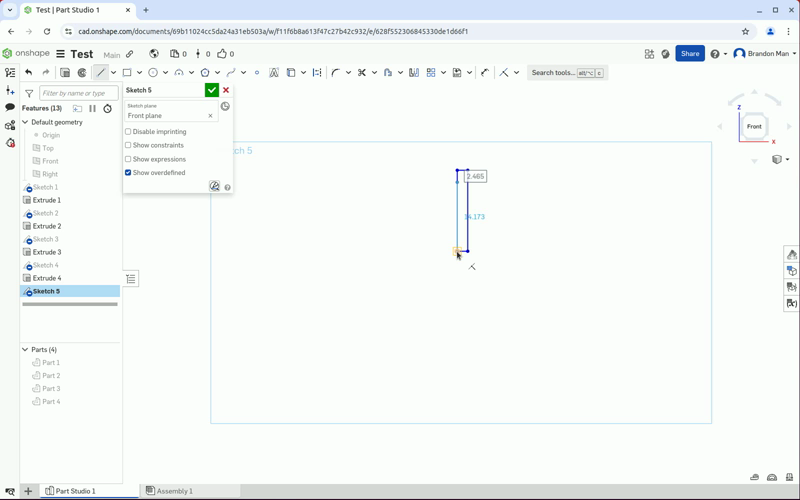
mouse_move(466, 199)
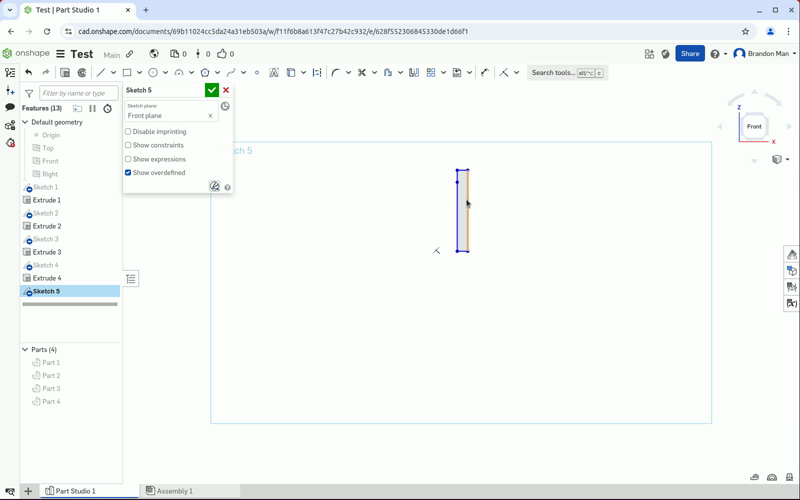
scroll(6)
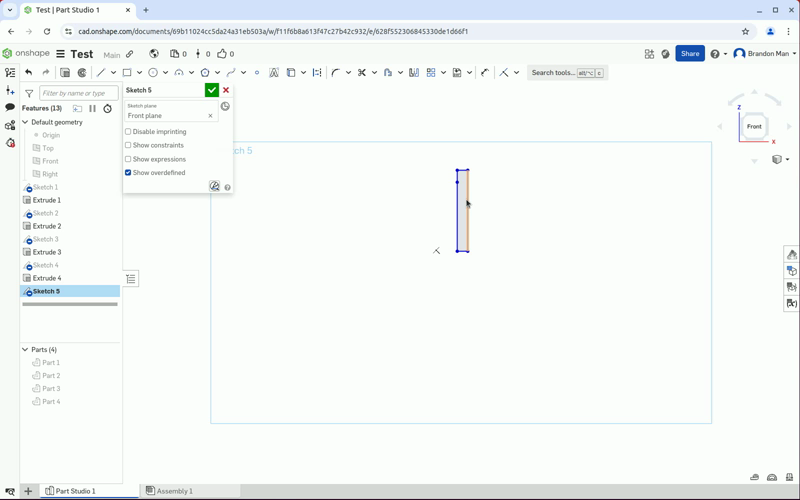
scroll(6)
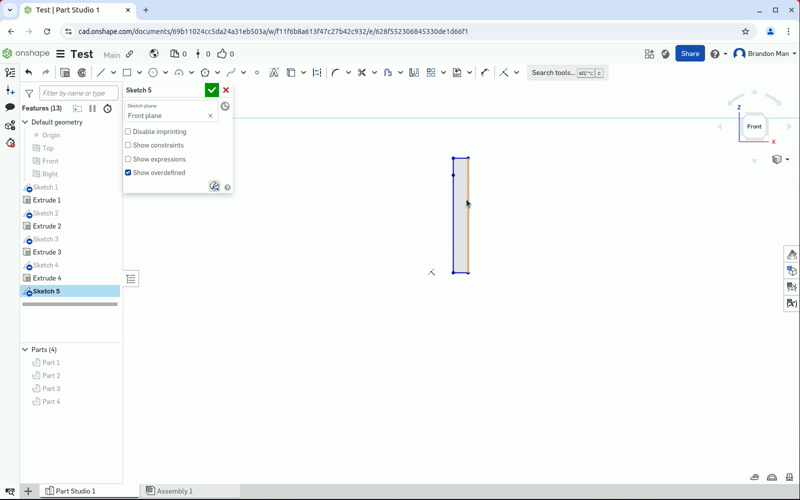
scroll(6)
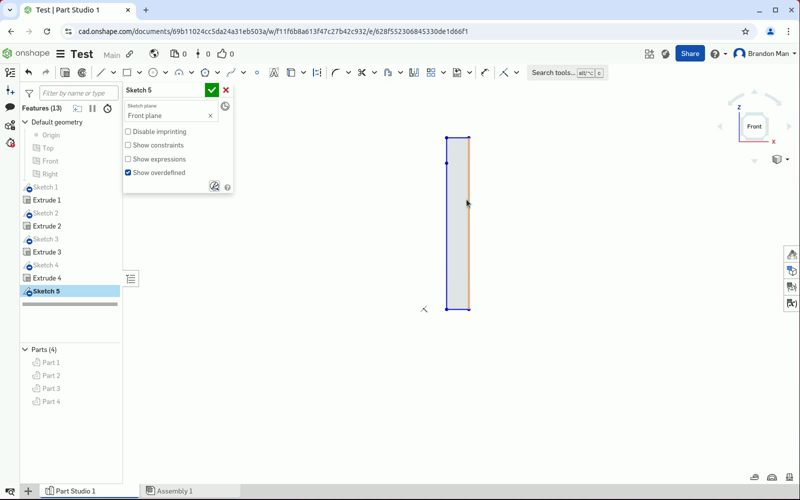
scroll(6)
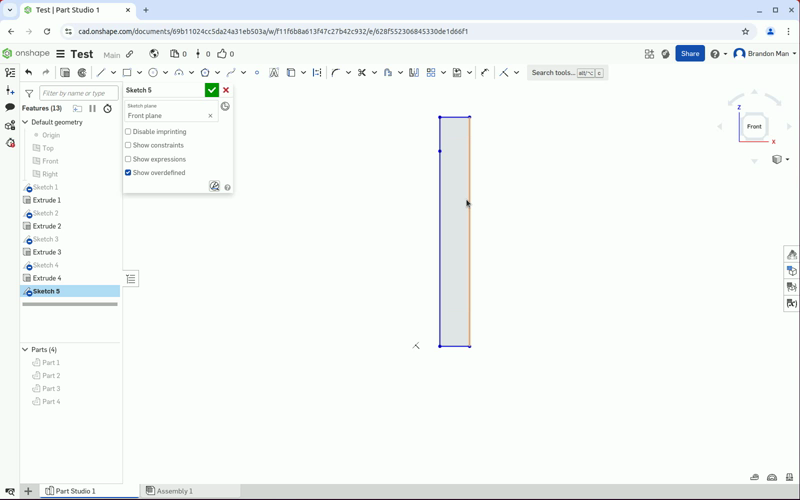
scroll(6)
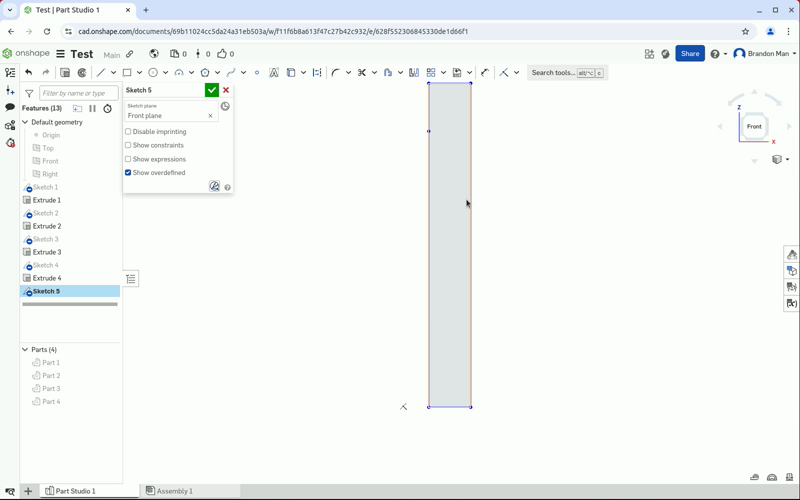
scroll(6)
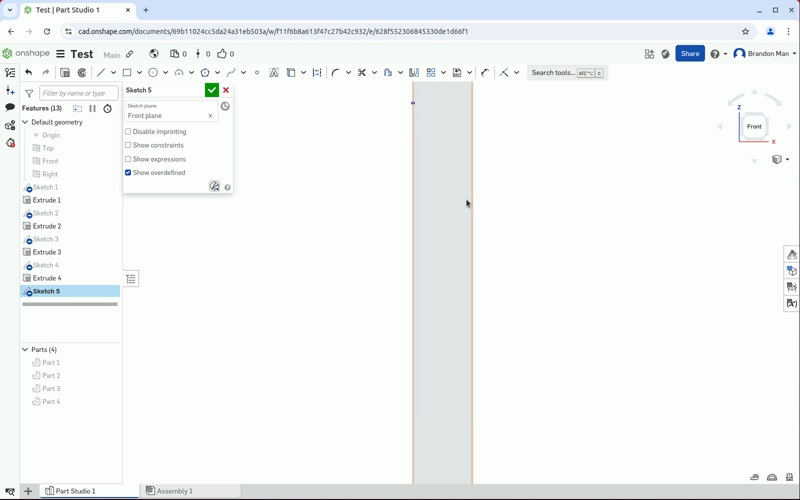
scroll(6)
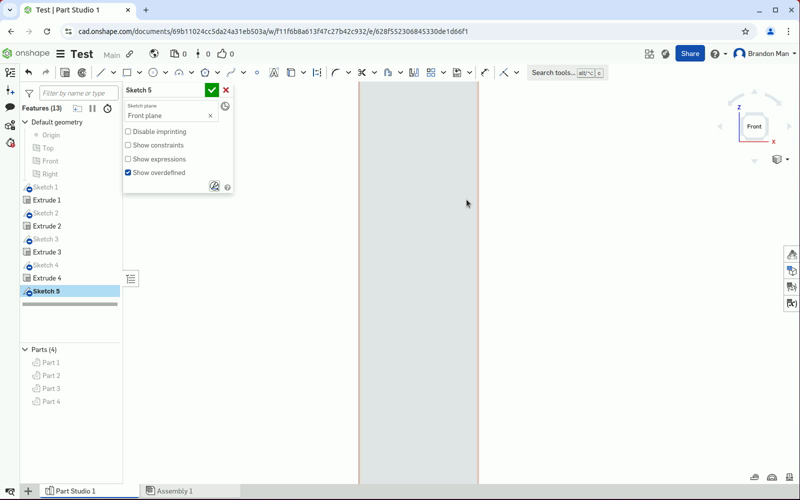
click(466, 199)
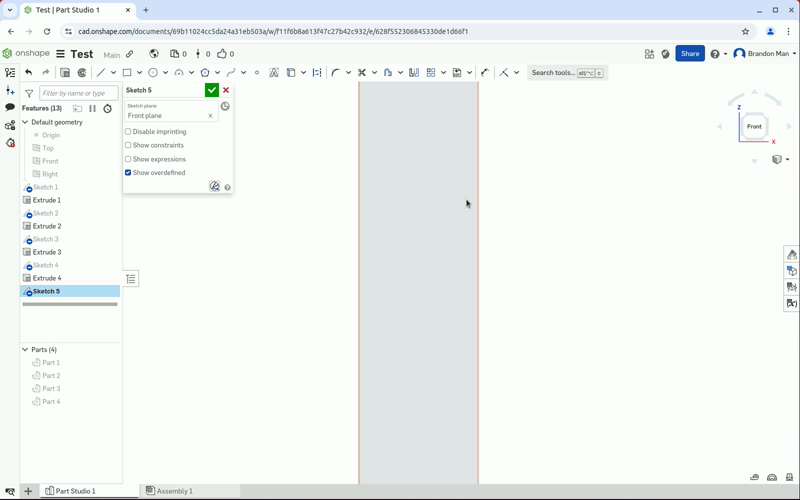
scroll(-6)
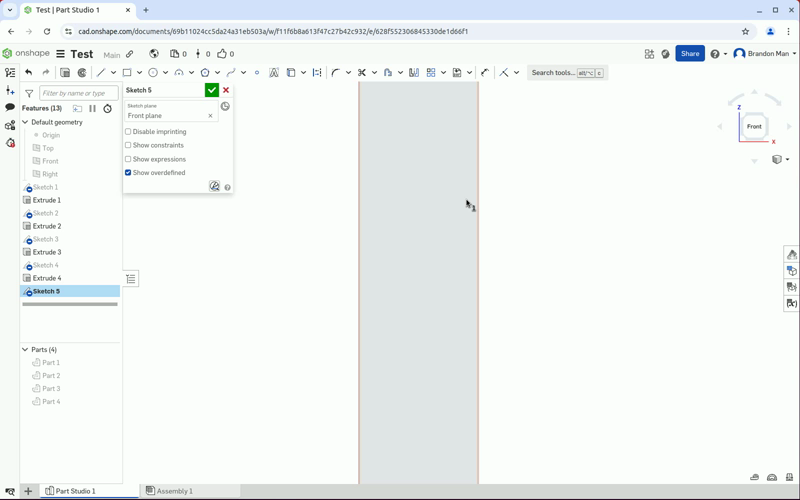
scroll(-6)
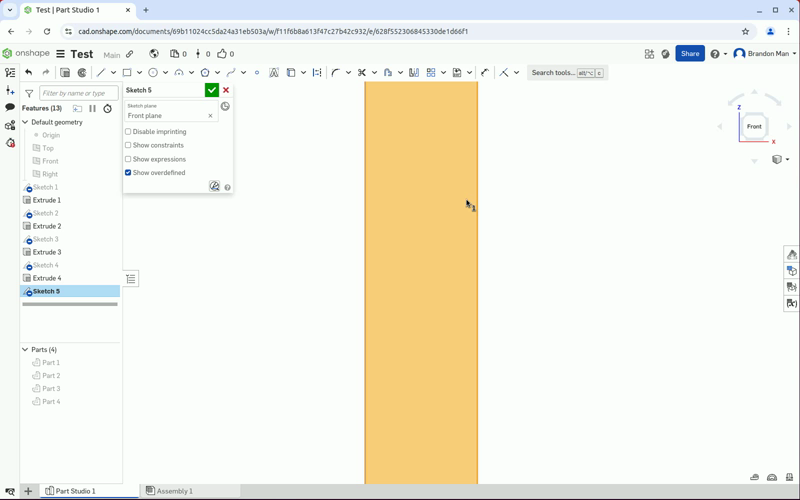
scroll(-6)
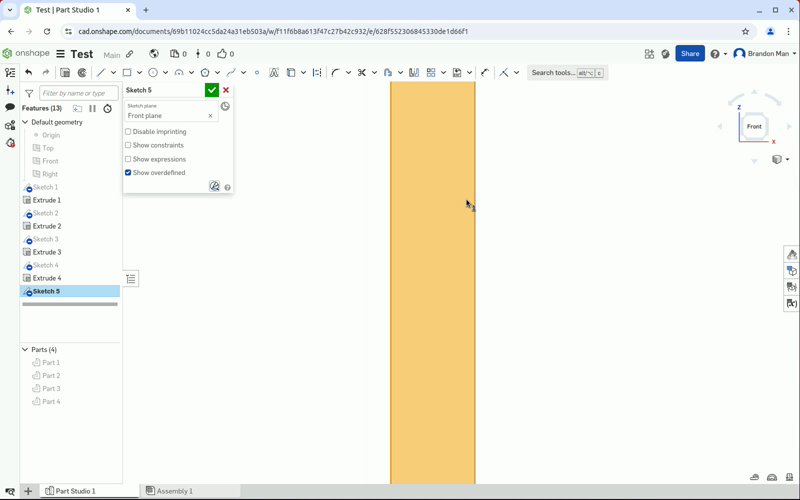
scroll(-6)
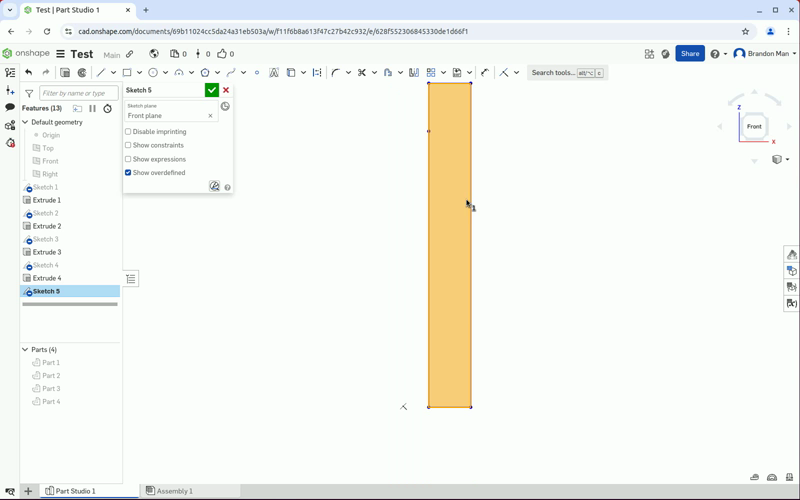
scroll(-6)
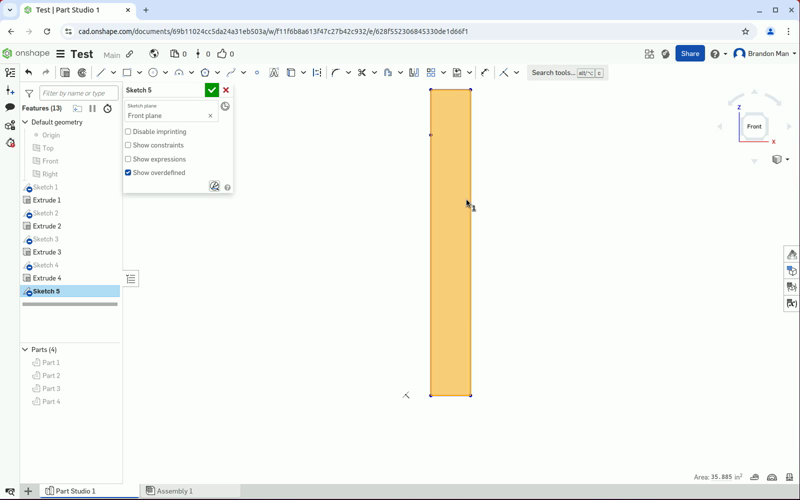
scroll(-6)
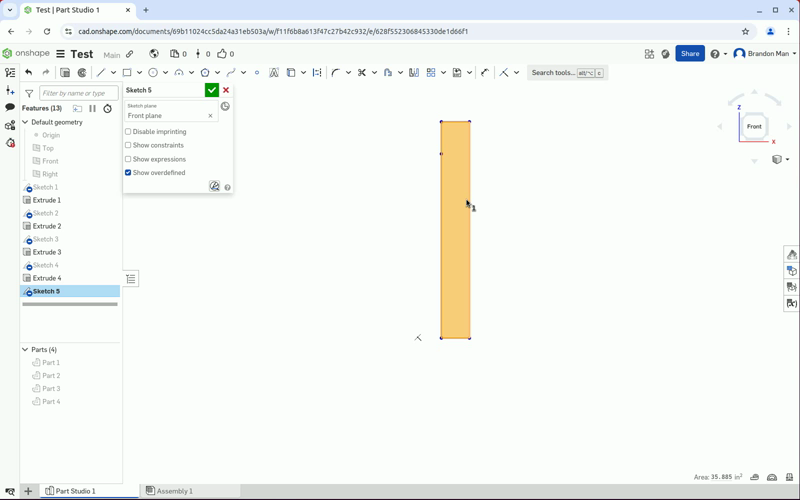
scroll(-6)
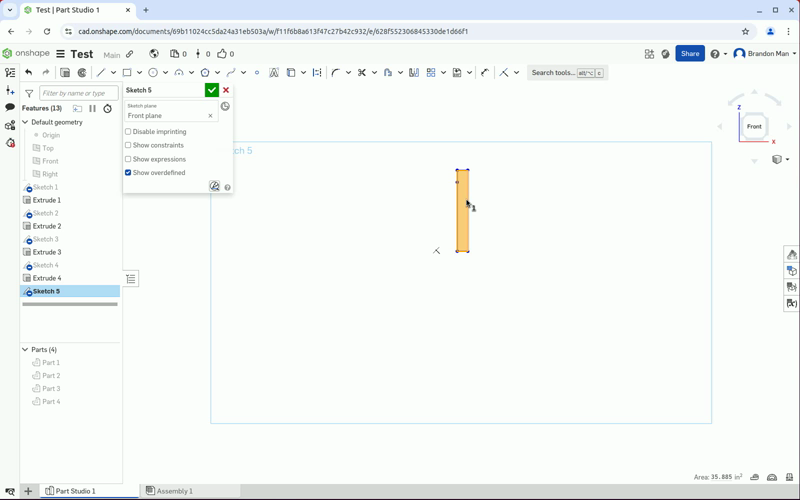
mouse_move(73, 352)
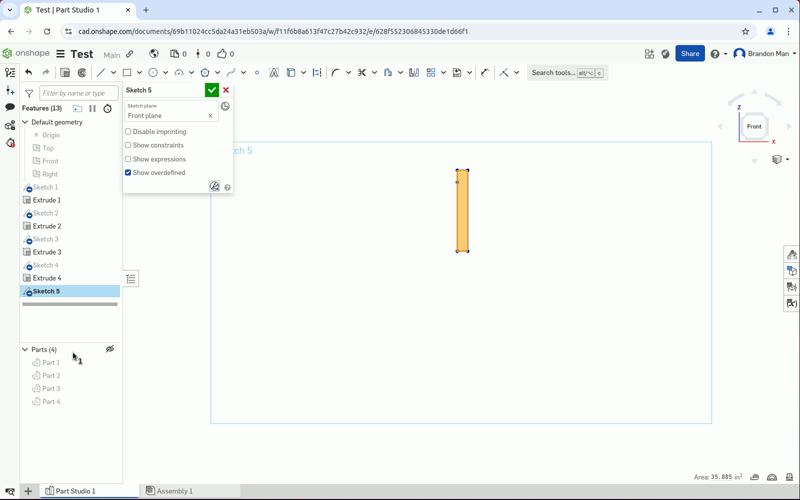
key(shift+y)
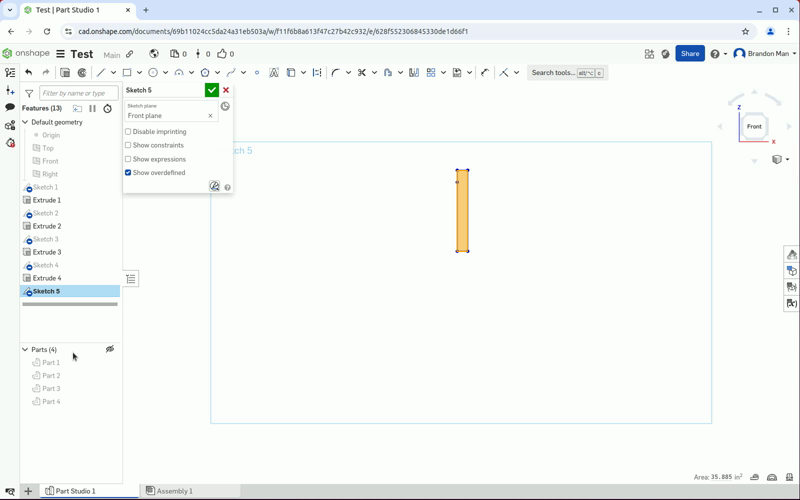
key(shift+e)
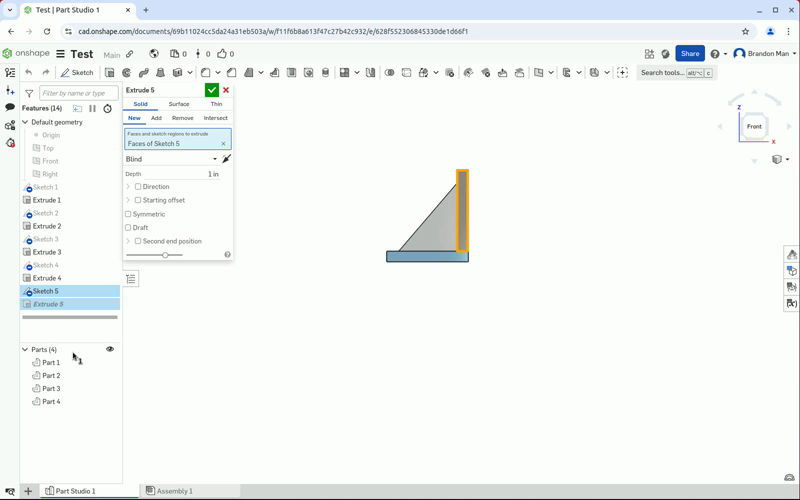
mouse_move(143, 106)
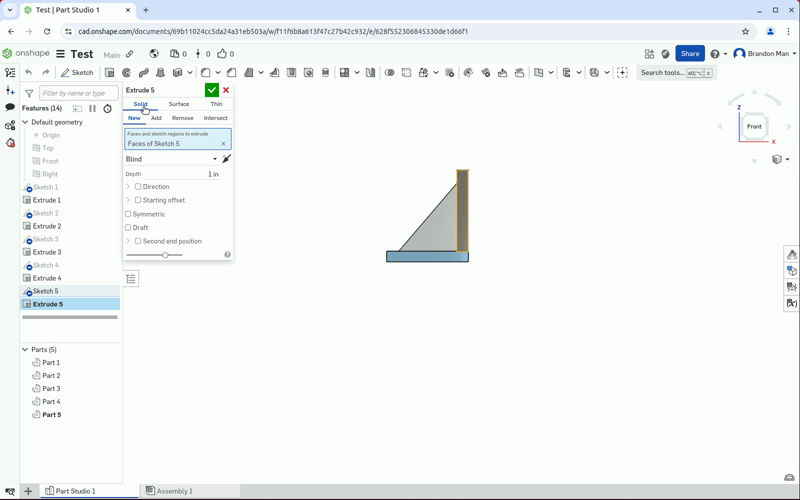
click(143, 106)
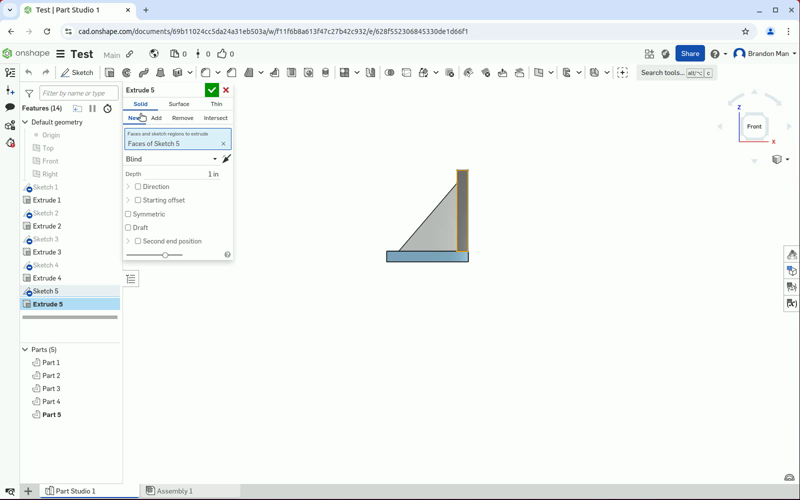
mouse_move(137, 120)
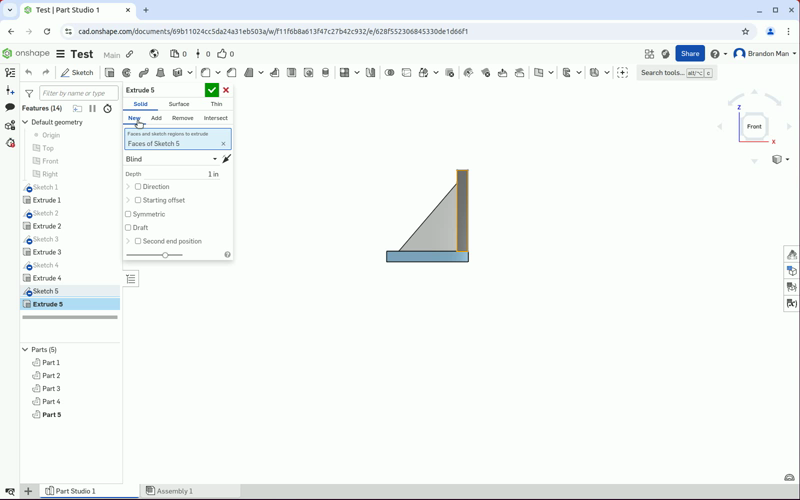
click(137, 120)
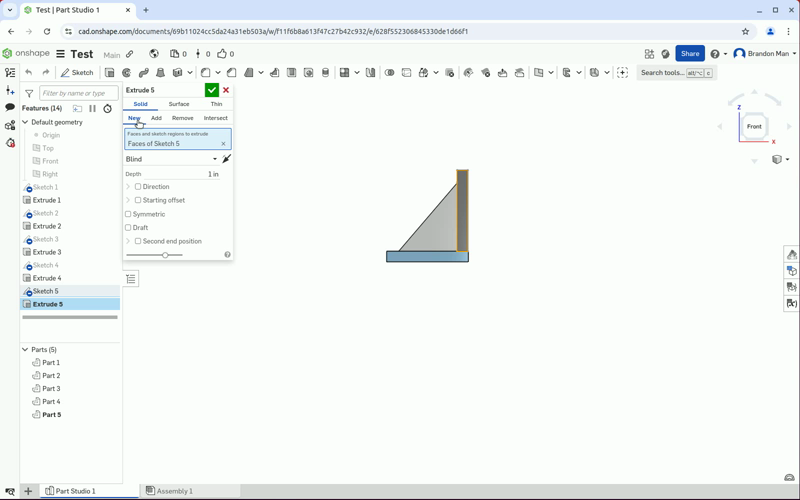
key(tab, 4)
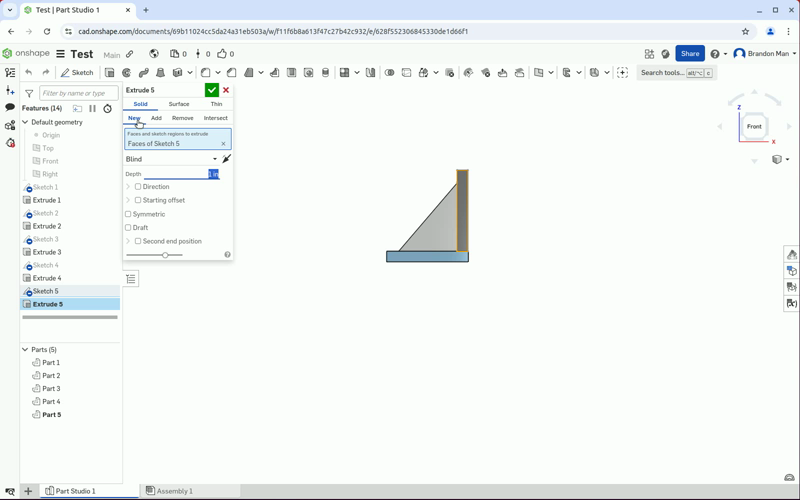
text(1.926)
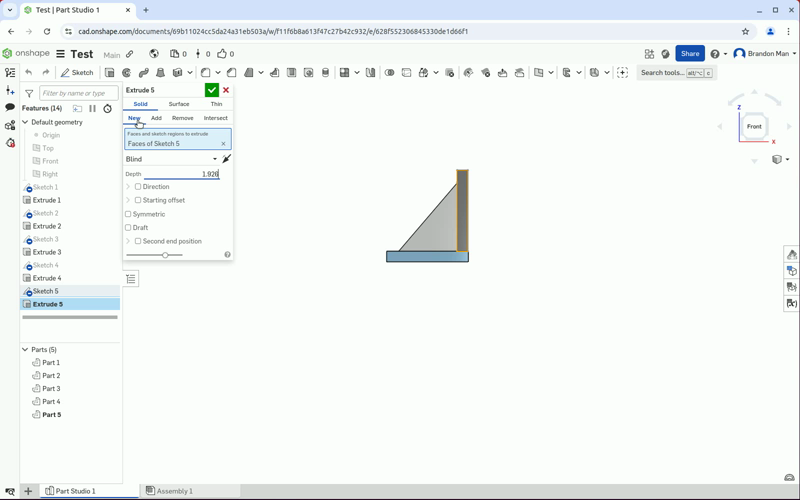
key(tab, 3)
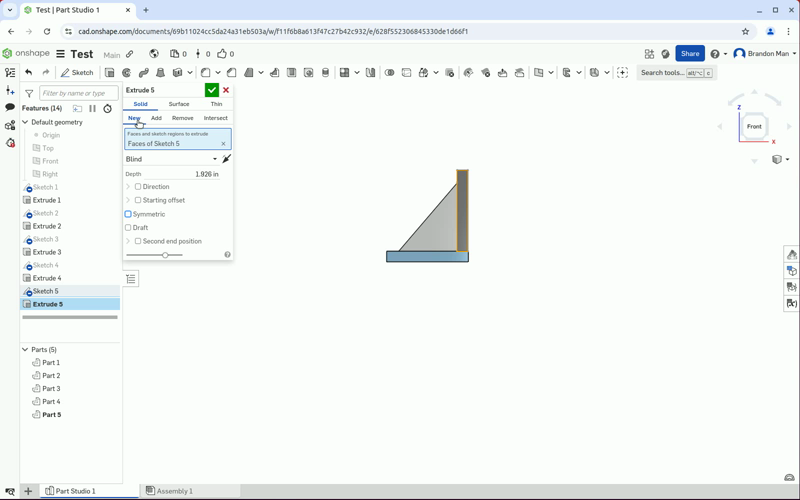
key(space)
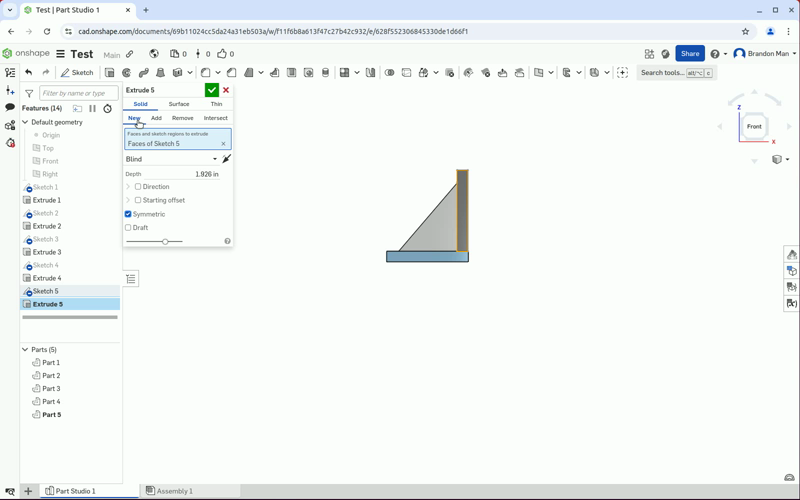
key(enter)
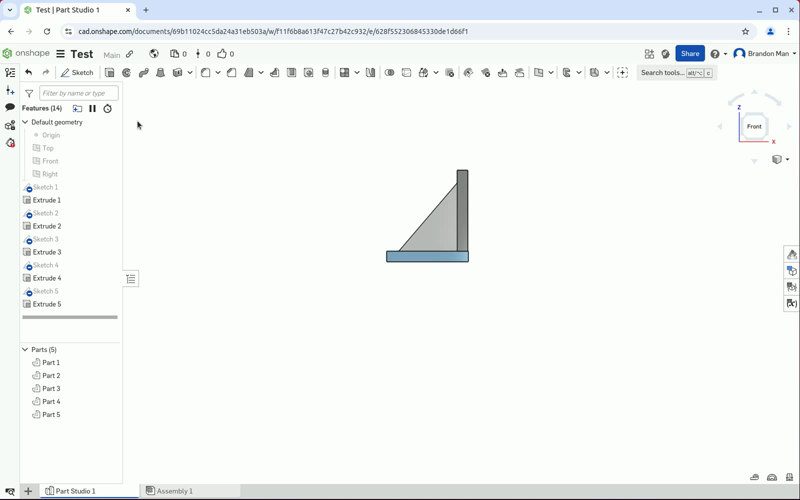
key(shift+h)
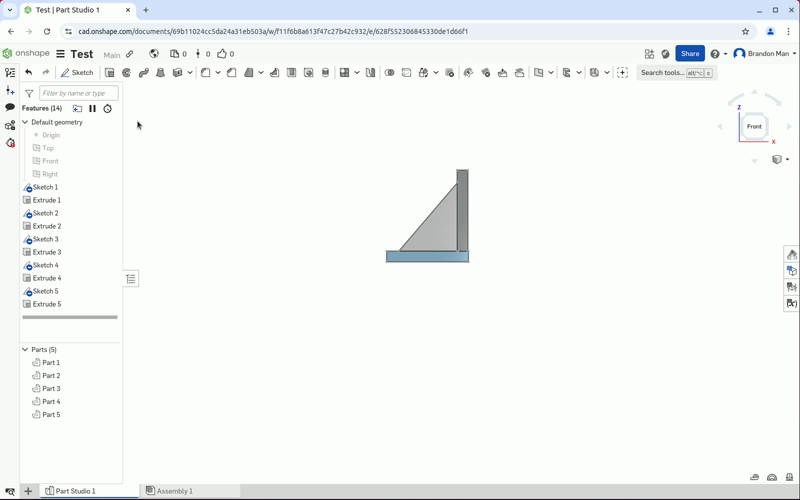
key(shift+h)
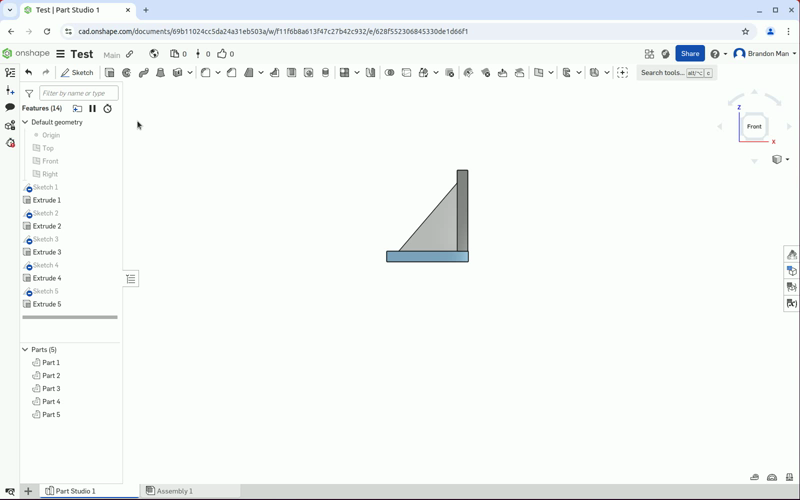
mouse_move(73, 189)
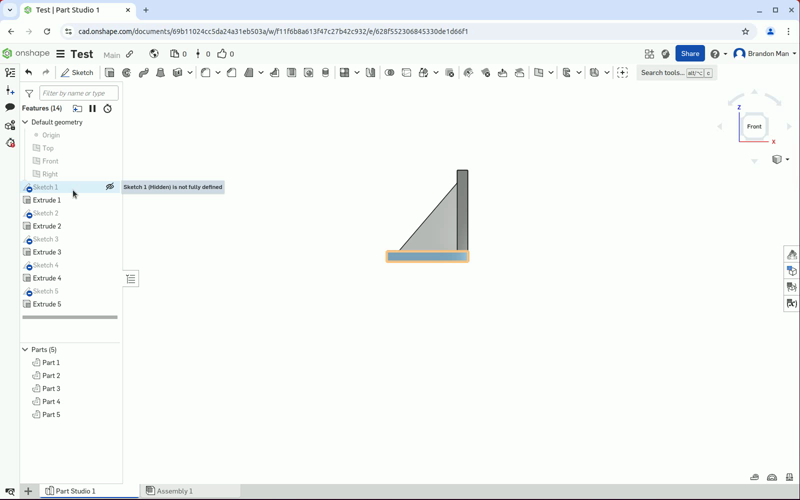
click(73, 189)
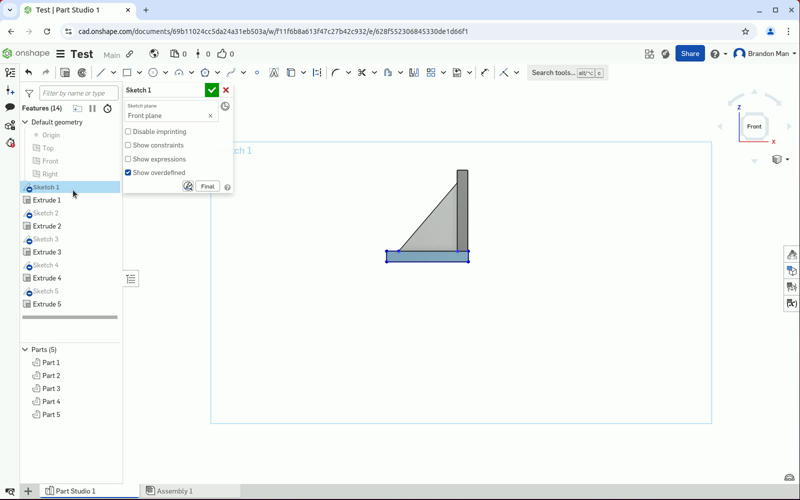
mouse_move(229, 92)
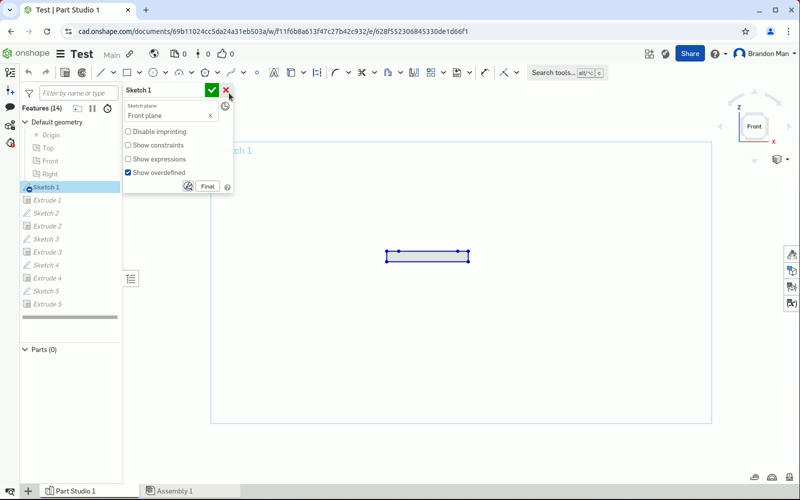
click(229, 92)
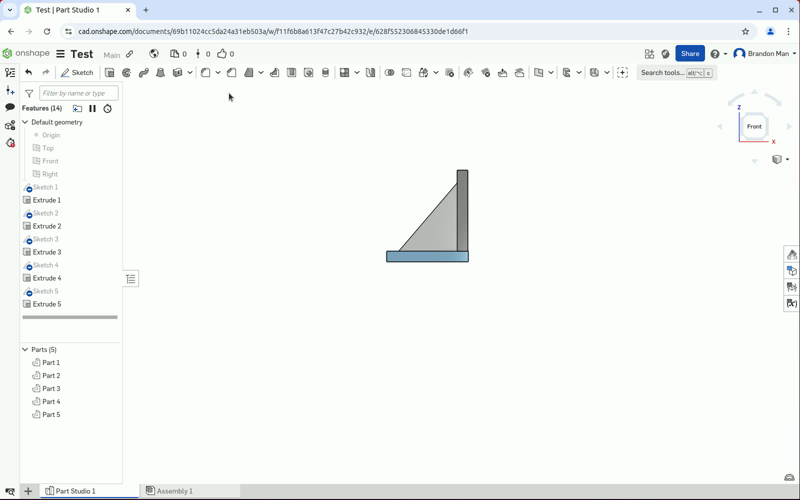
mouse_move(73, 352)
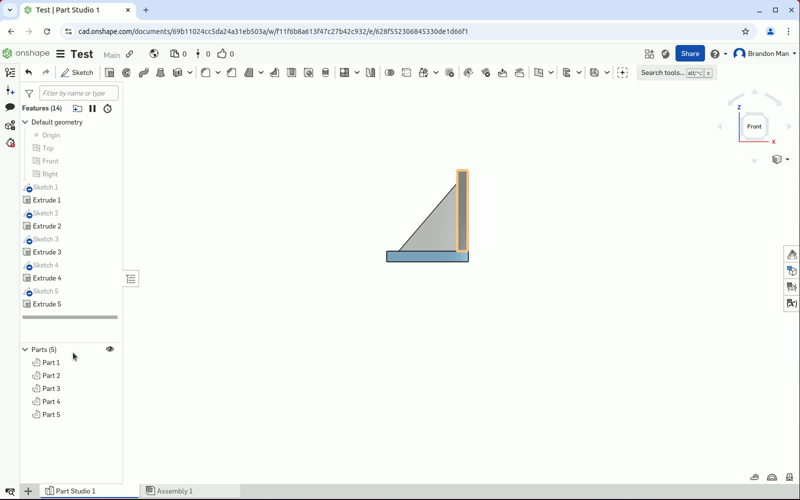
key(y)
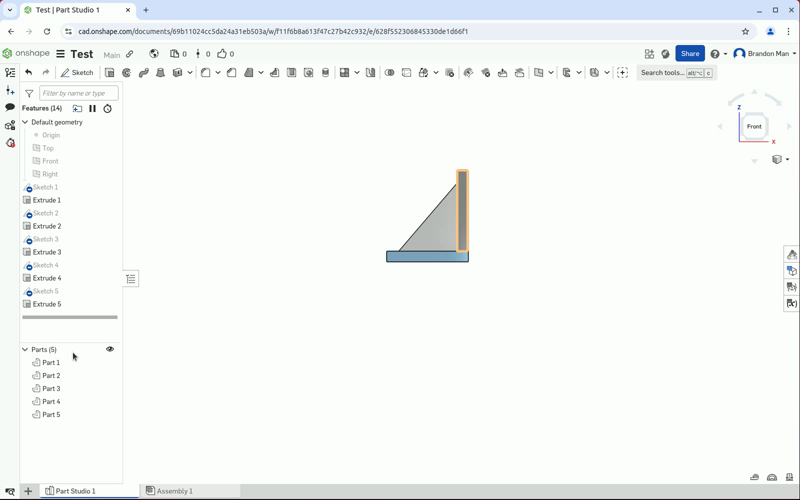
key(shift+p)
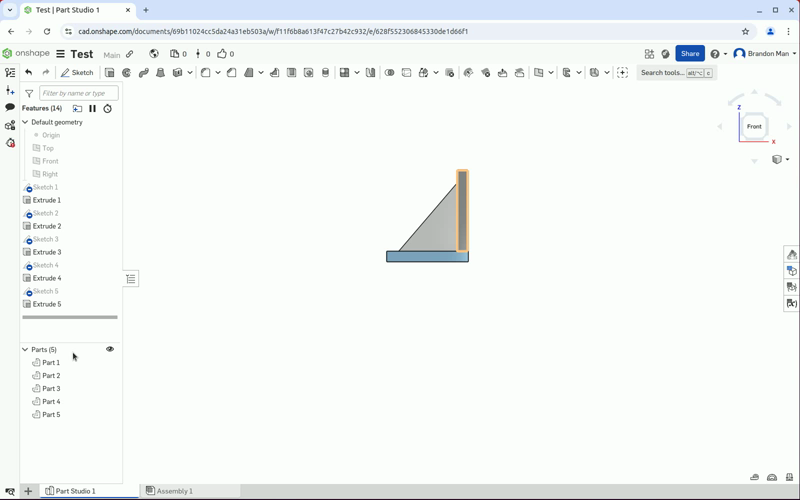
key(space)
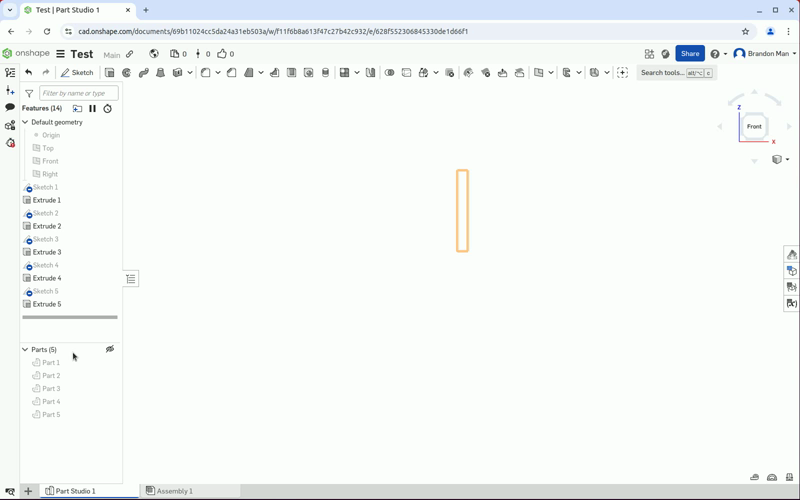
key_down(shift)
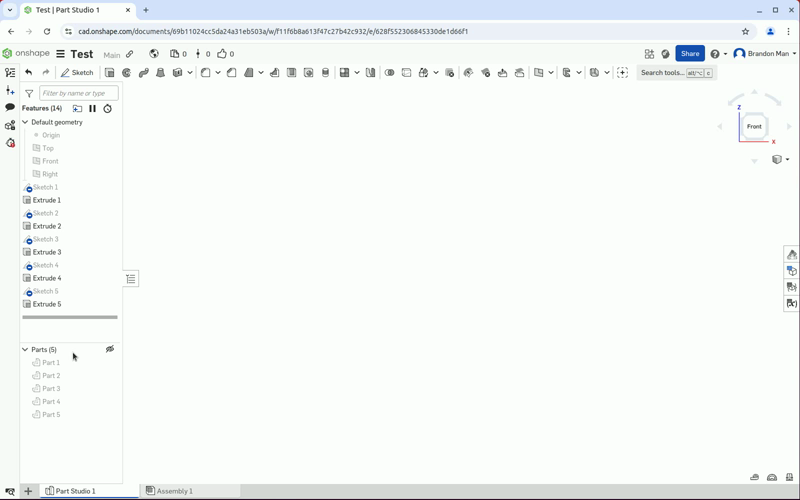
key(down)
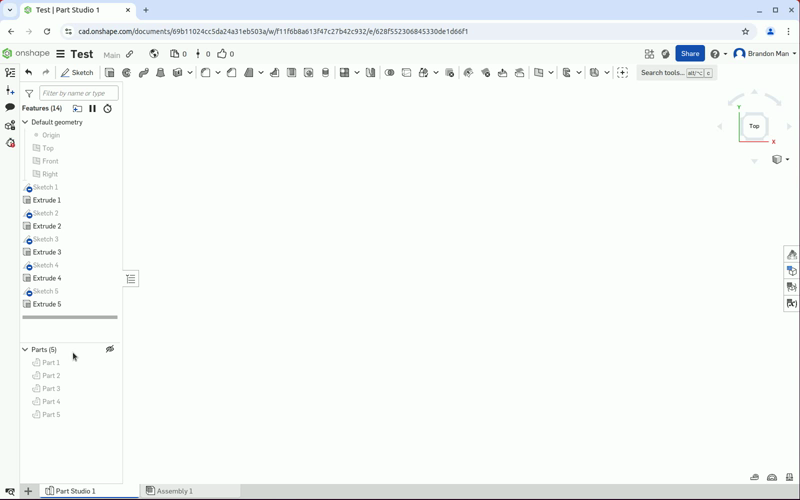
key_up(shift)
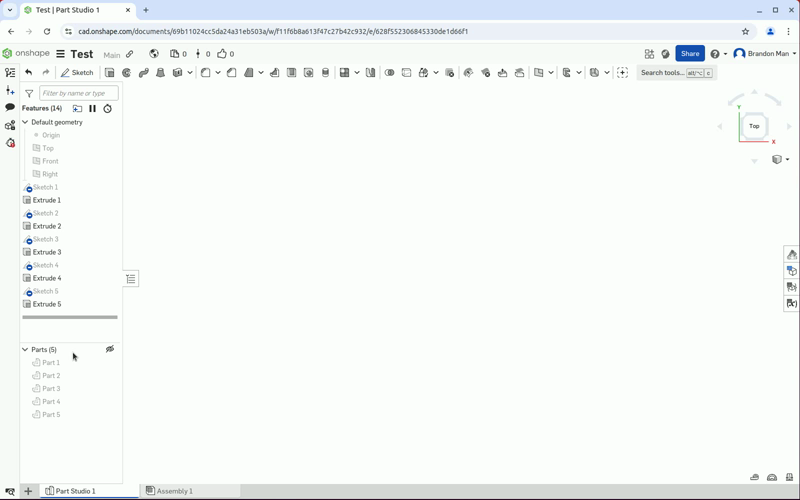
mouse_move(73, 352)
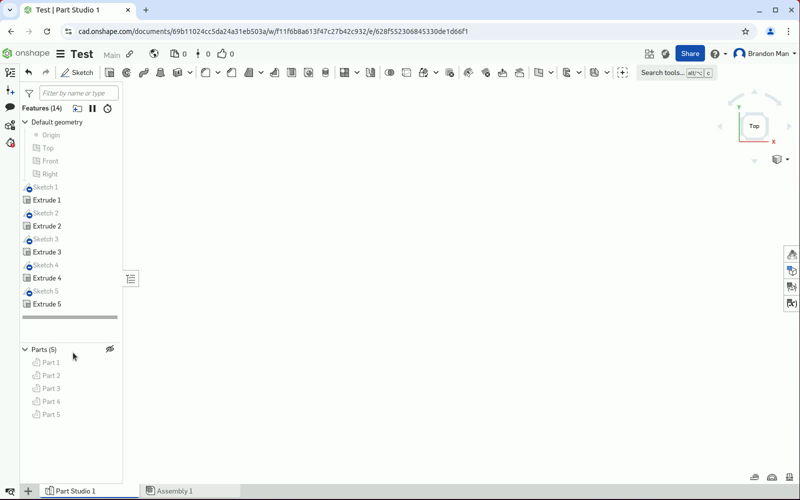
key(shift+y)
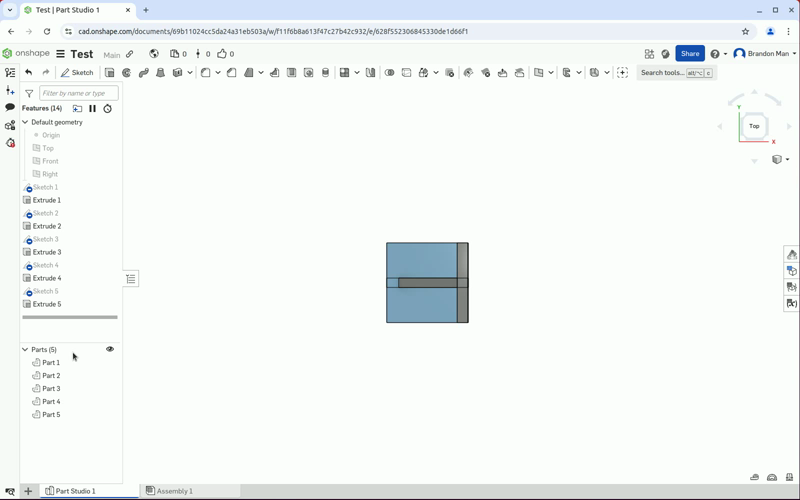
mouse_move(541, 75)
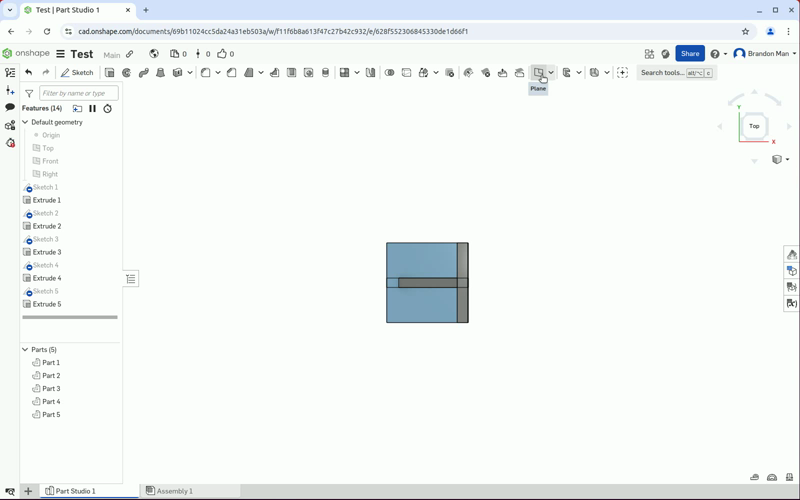
click(541, 75)
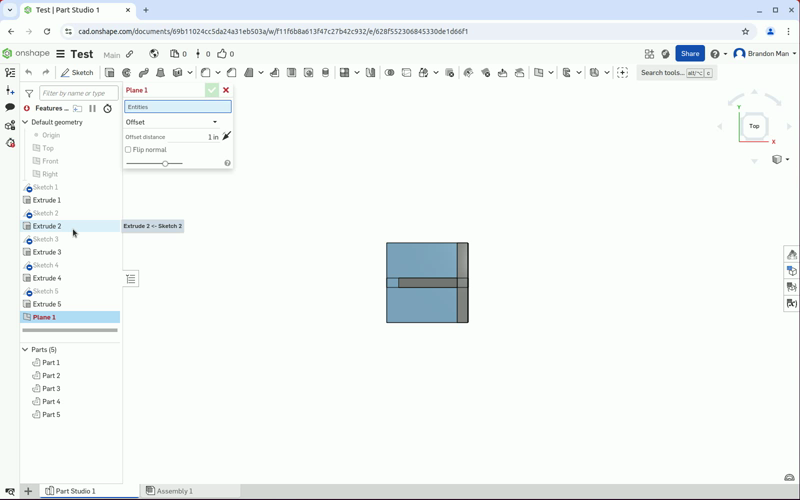
scroll(3)
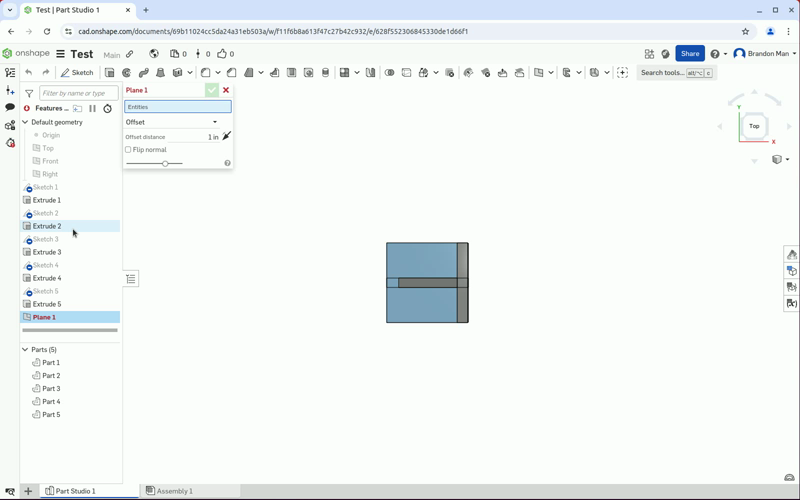
mouse_move(73, 150)
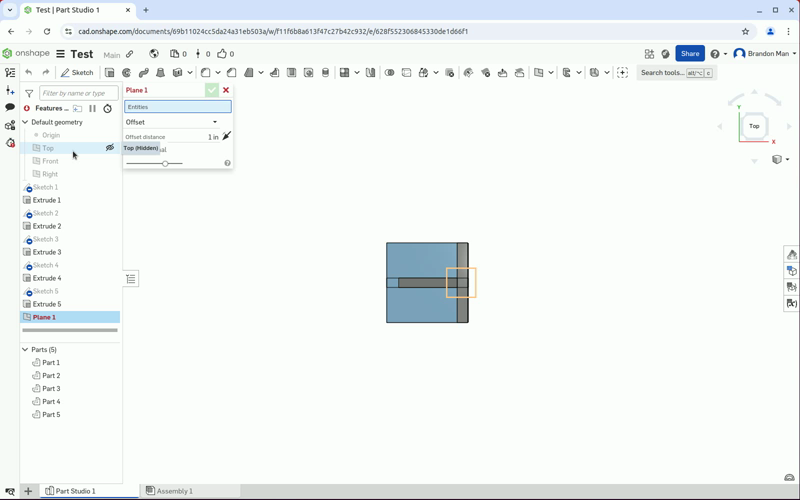
click(73, 150)
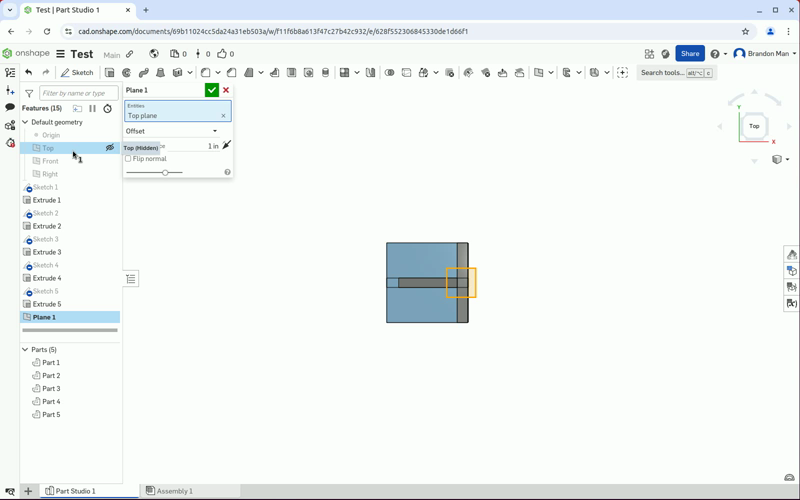
key(tab, 2)
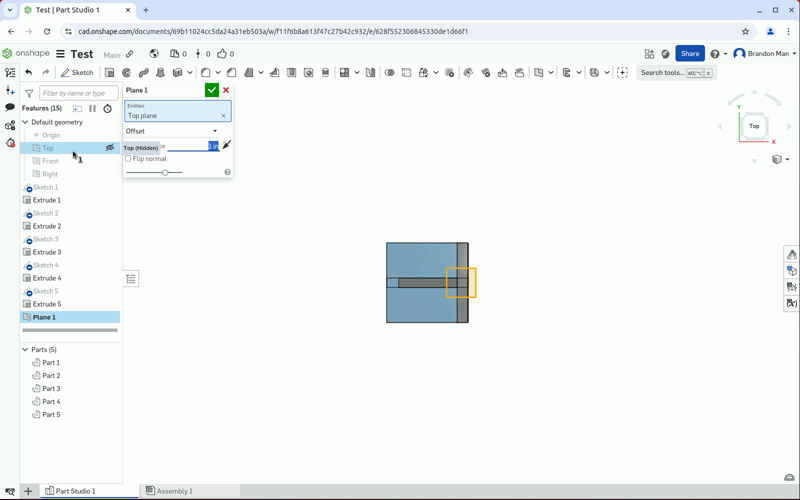
text(6.501)
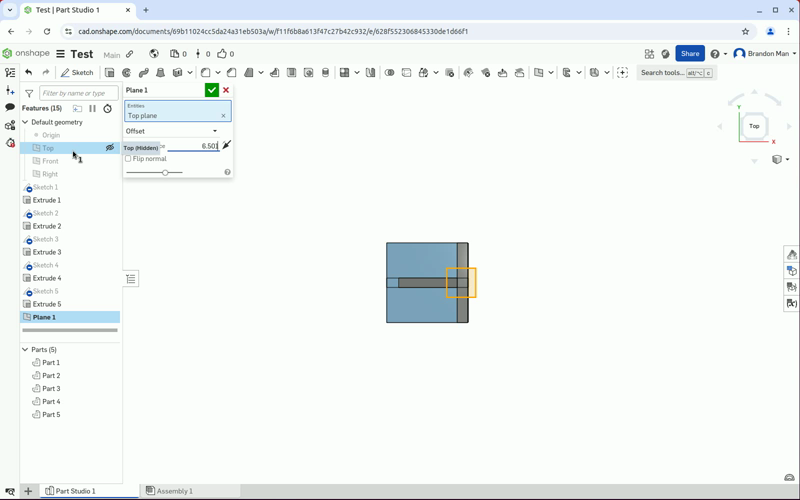
key(enter, 2)
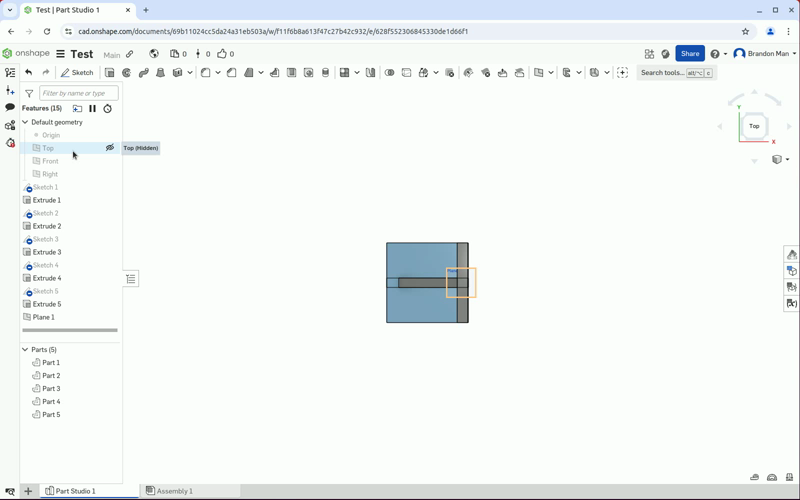
key(shift+s)
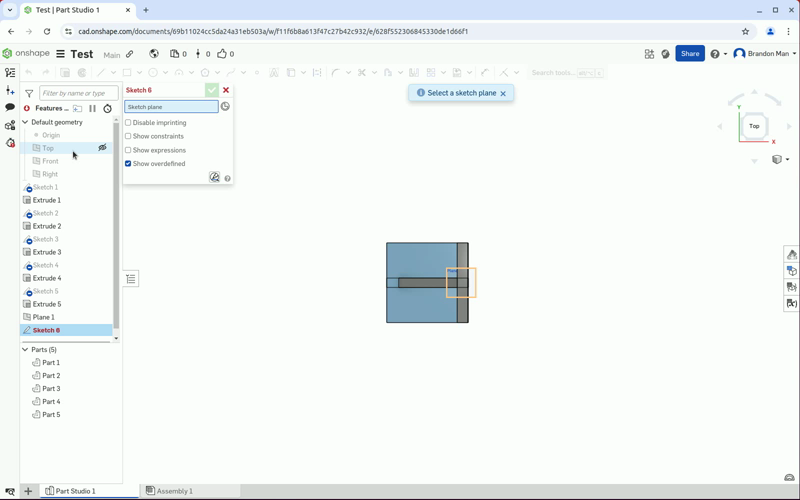
mouse_move(69, 319)
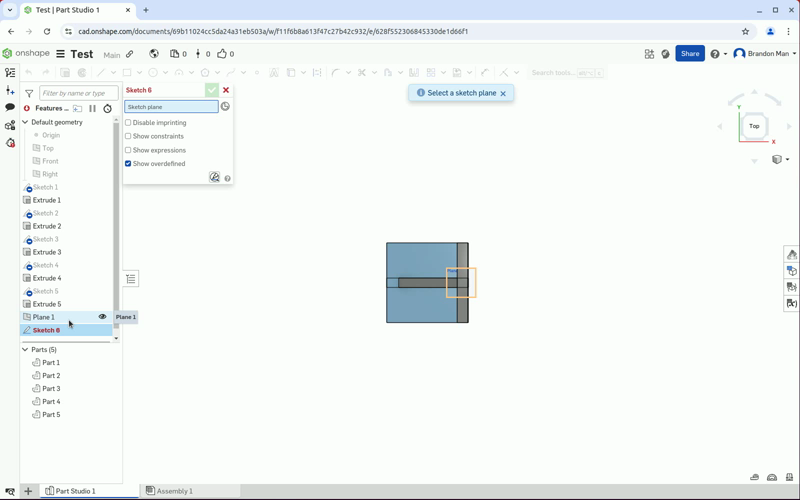
click(69, 319)
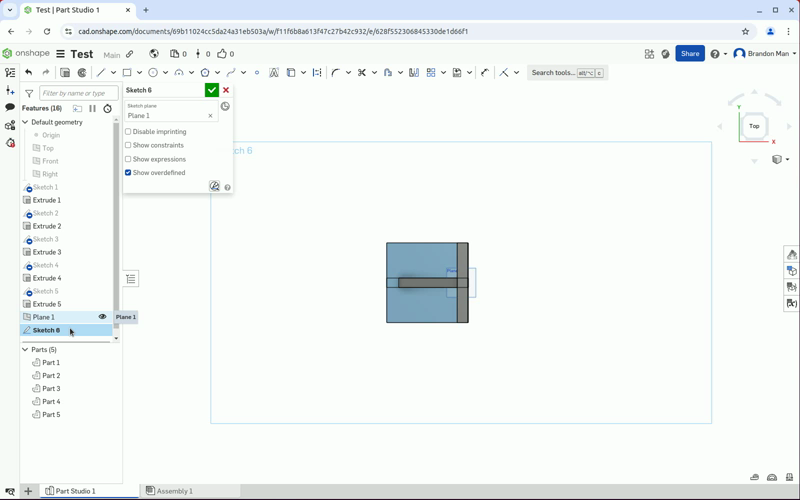
mouse_move(73, 352)
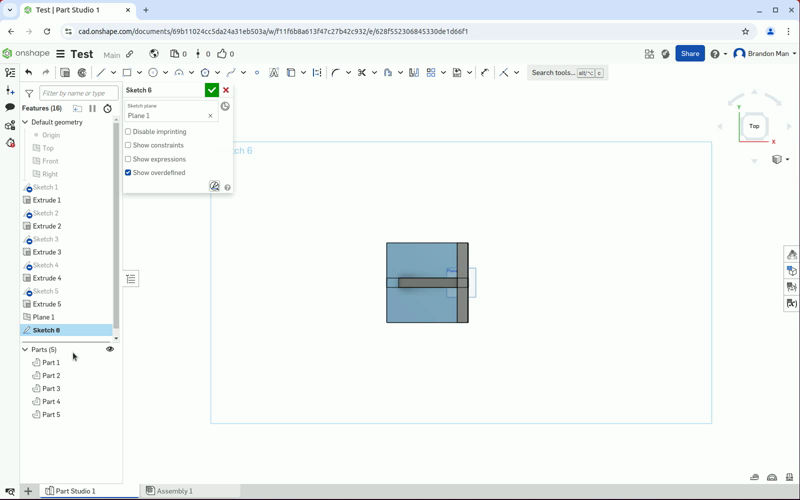
key(y)
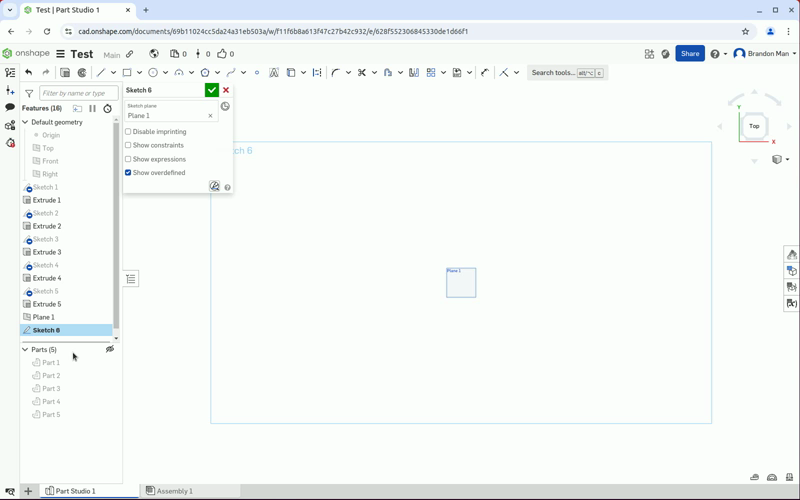
key(c)
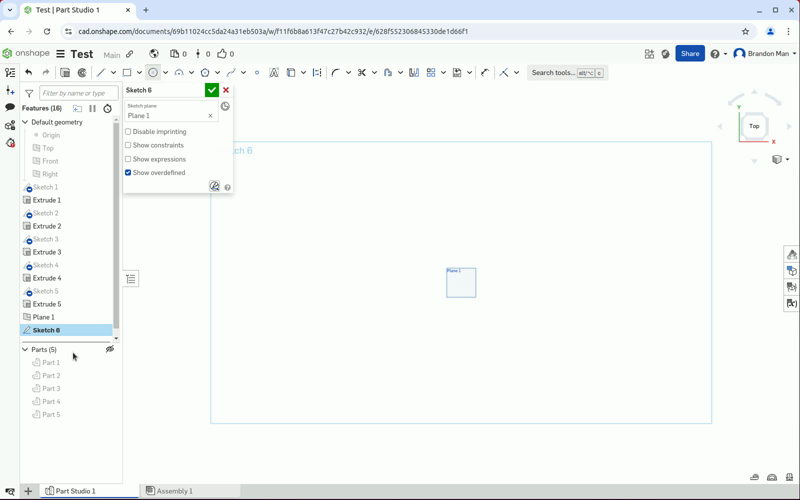
key_down(shift)
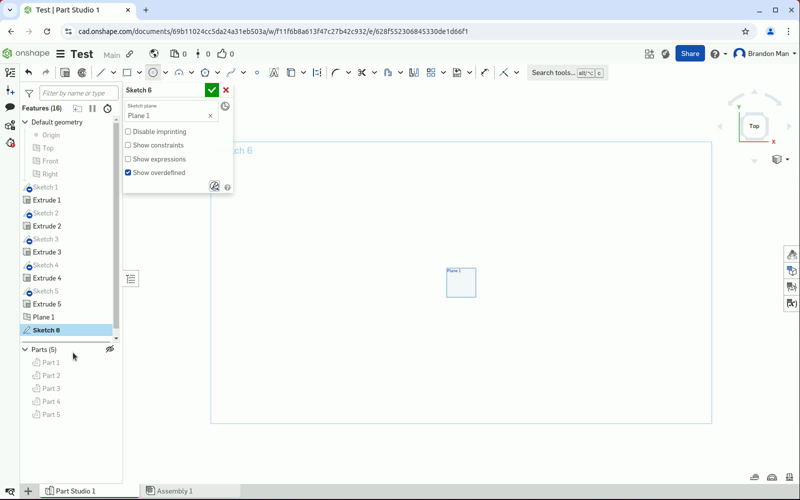
mouse_move(428, 252)
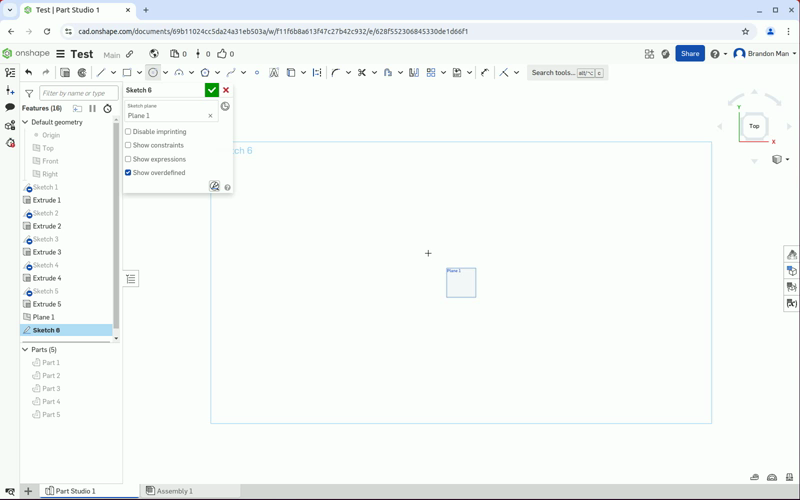
click(428, 252)
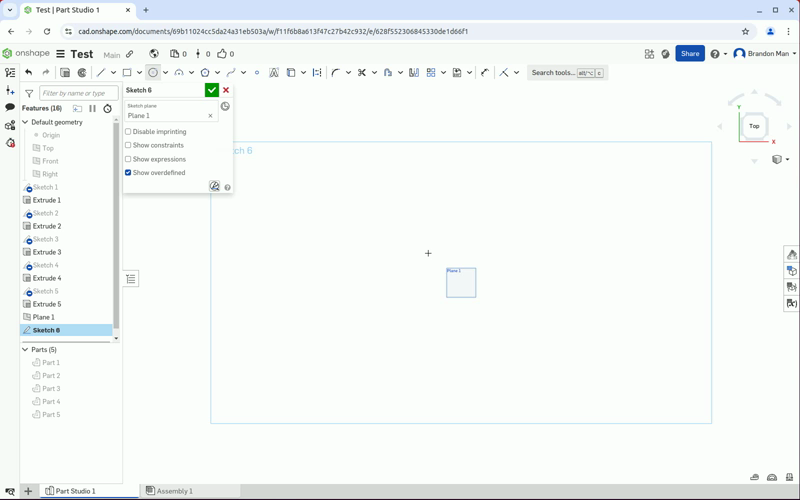
key_up(shift)
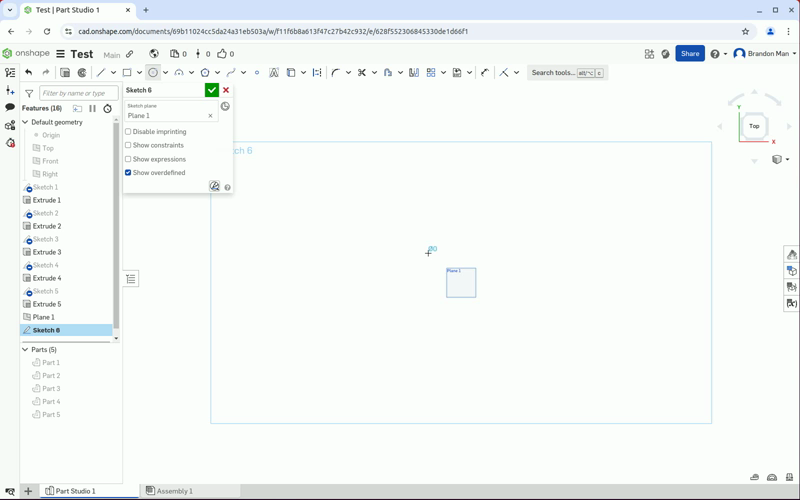
mouse_move(431, 252)
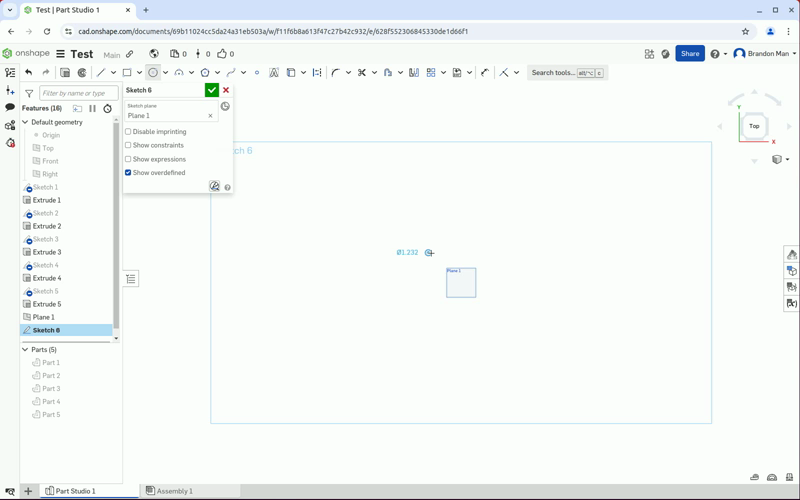
click(431, 252)
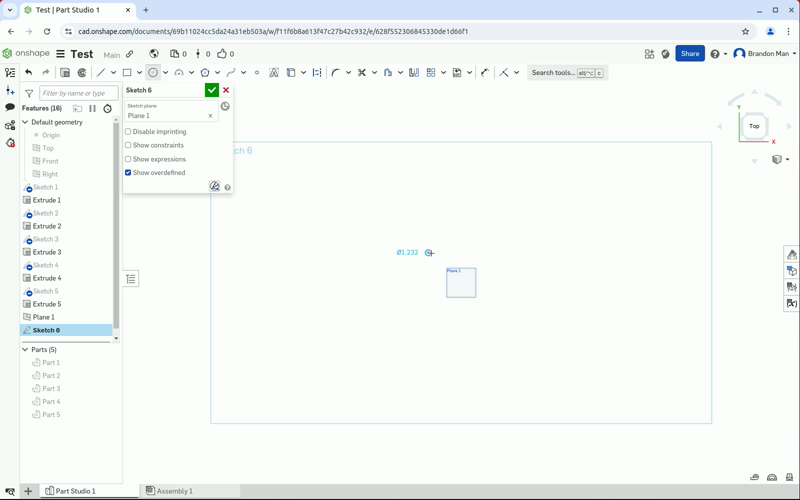
key(esc)
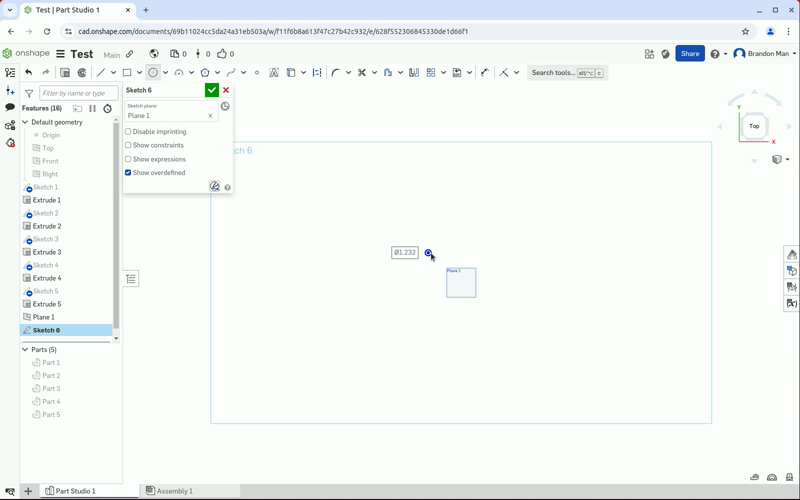
mouse_move(430, 253)
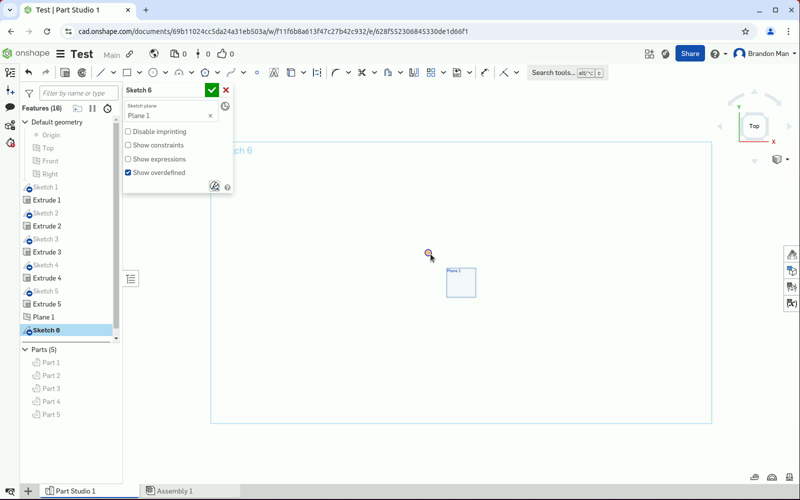
scroll(6)
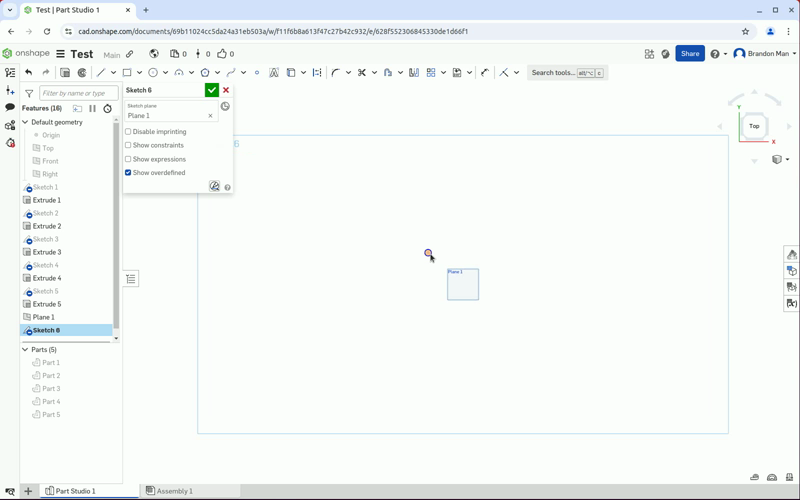
scroll(6)
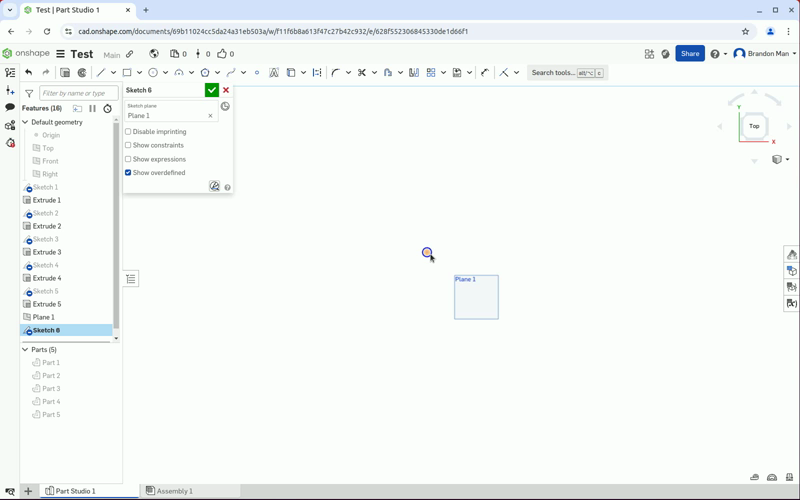
scroll(6)
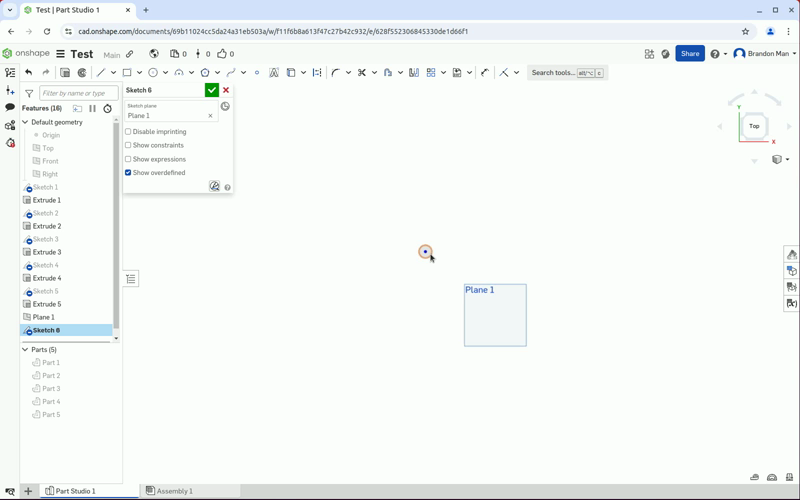
scroll(6)
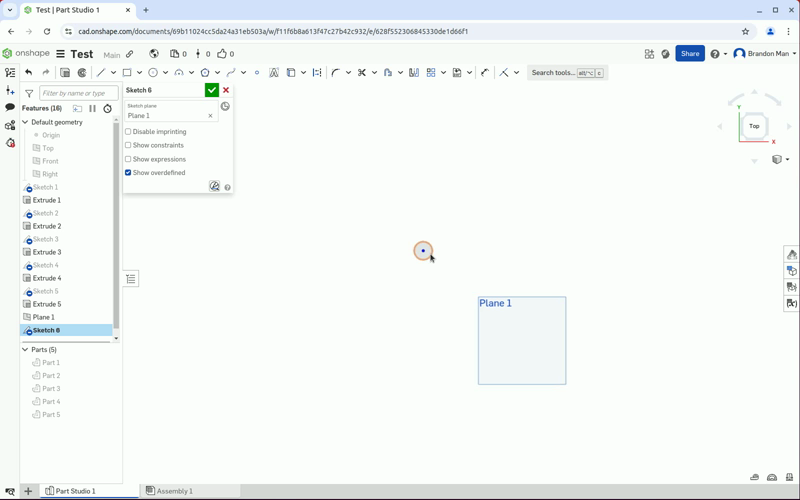
scroll(6)
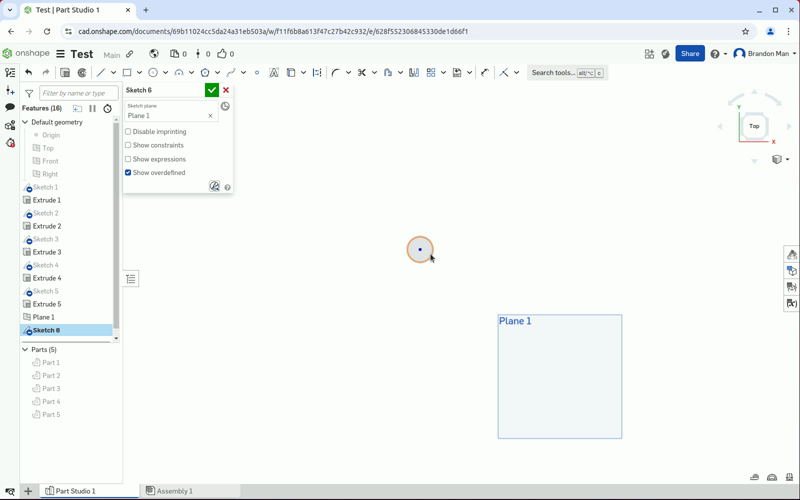
scroll(6)
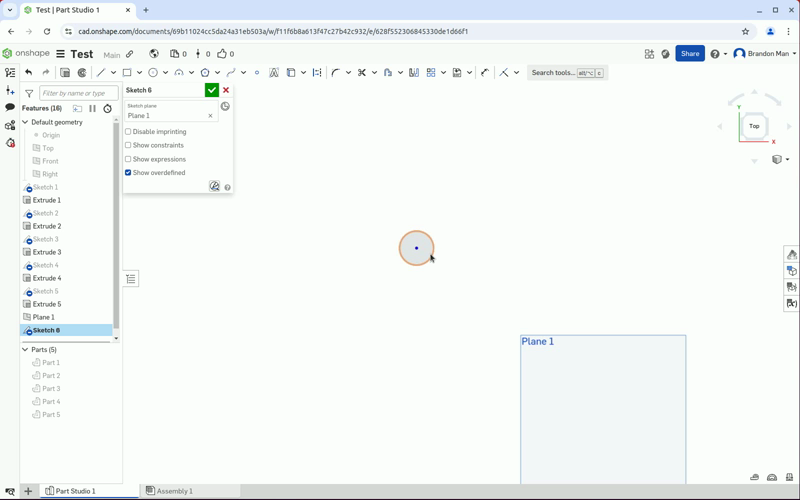
scroll(6)
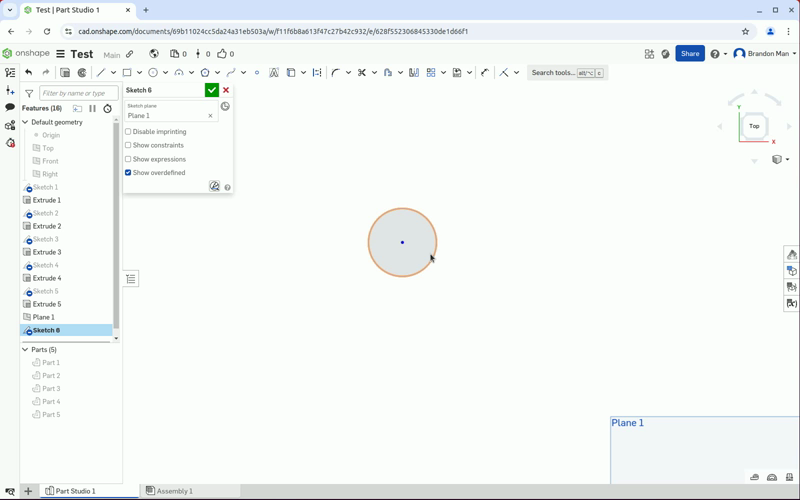
click(430, 253)
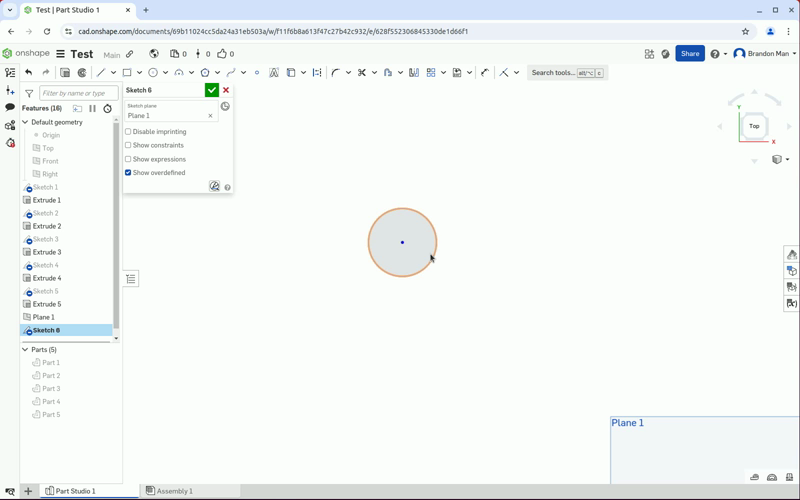
scroll(-6)
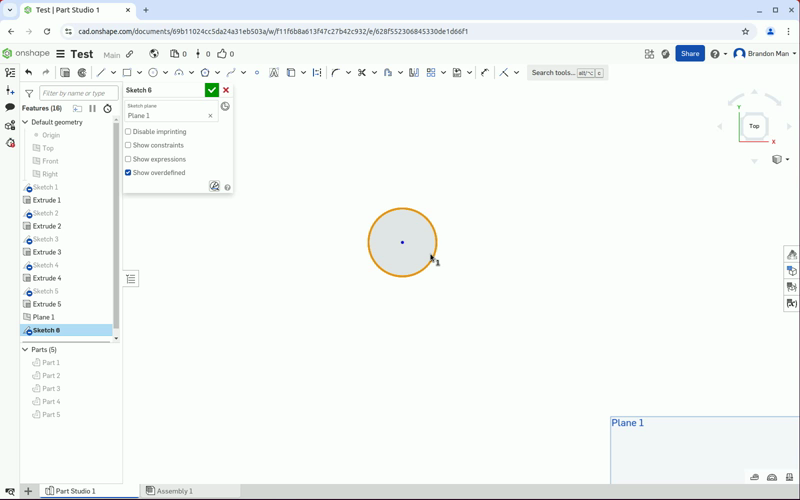
scroll(-6)
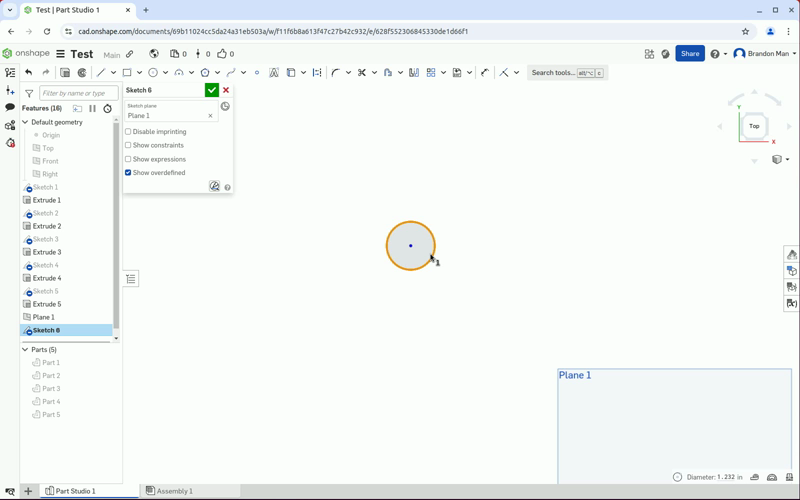
scroll(-6)
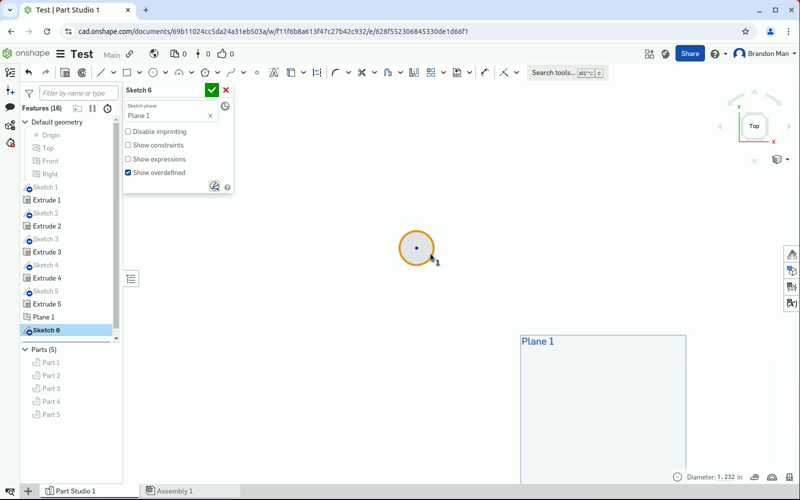
scroll(-6)
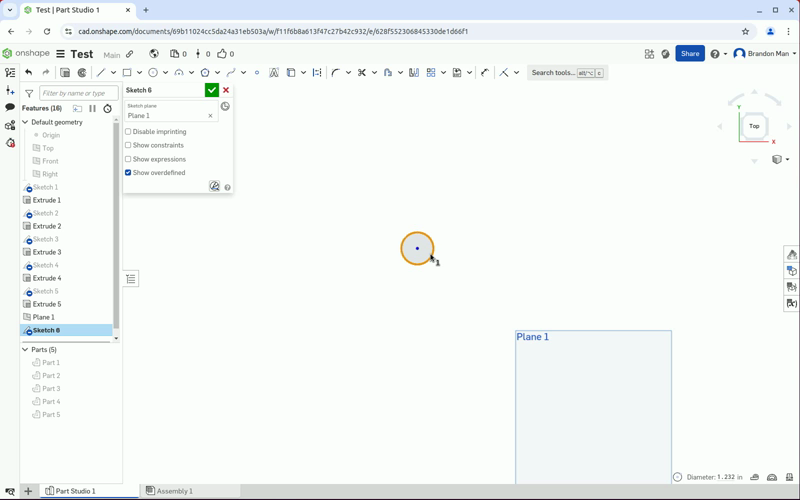
scroll(-6)
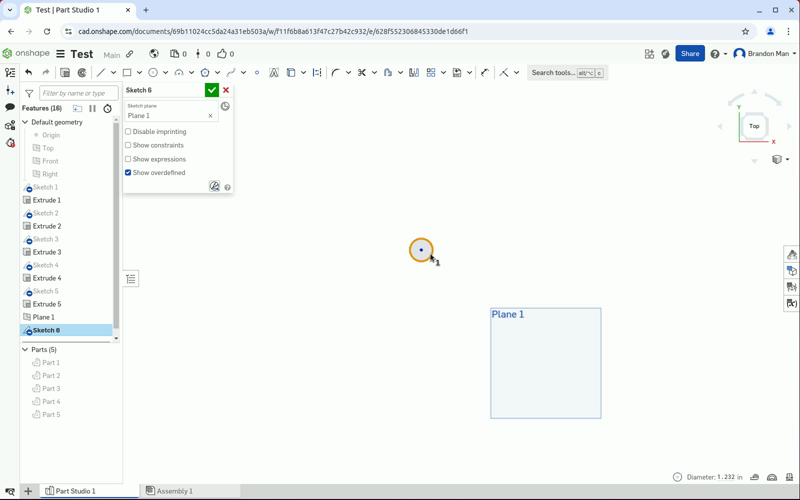
scroll(-6)
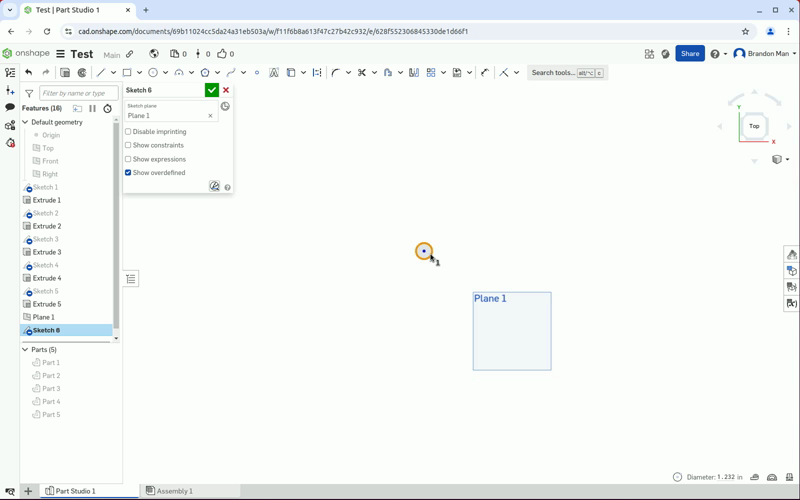
scroll(-6)
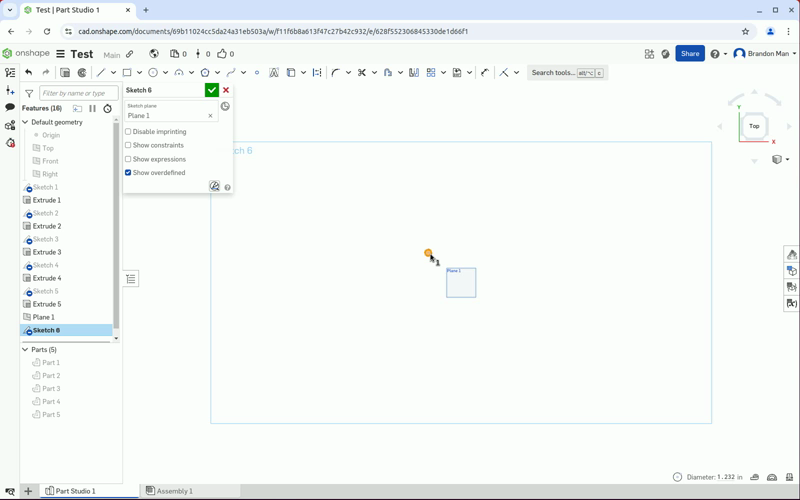
mouse_move(73, 352)
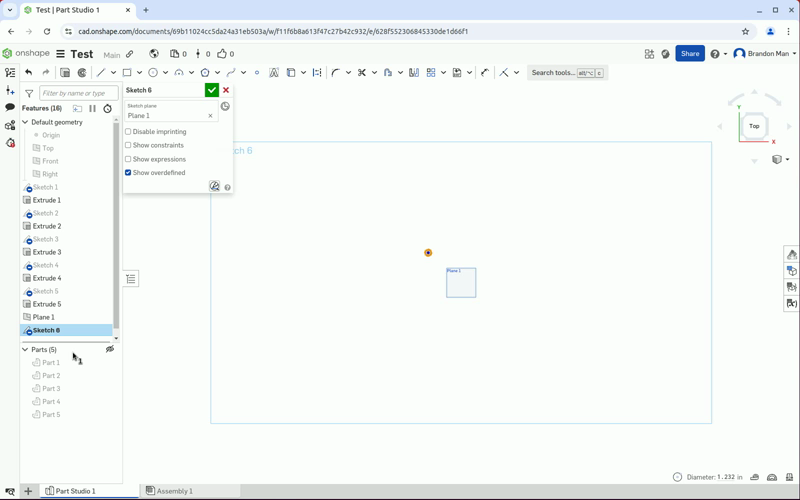
key(shift+y)
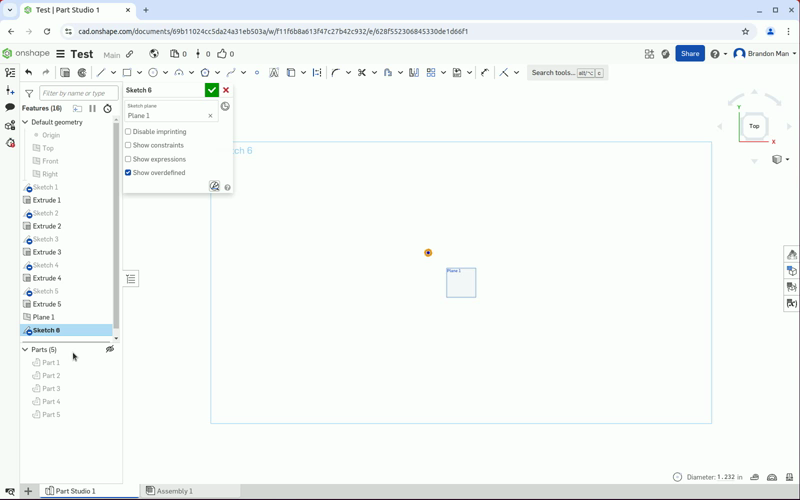
key(shift+e)
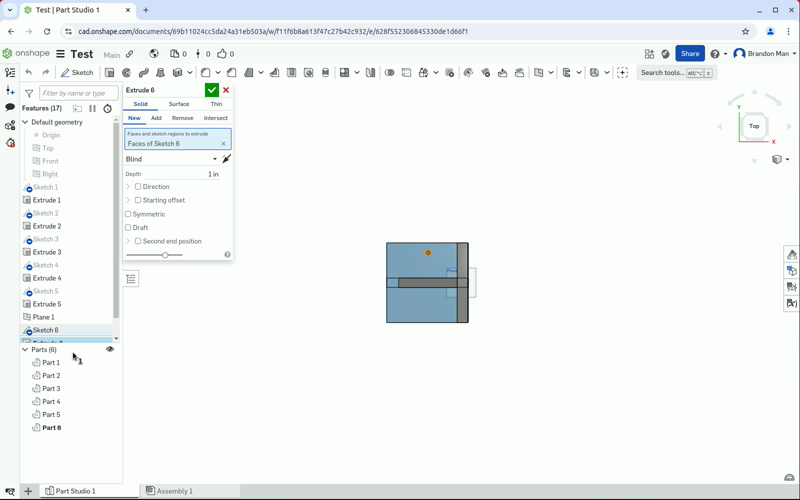
mouse_move(143, 106)
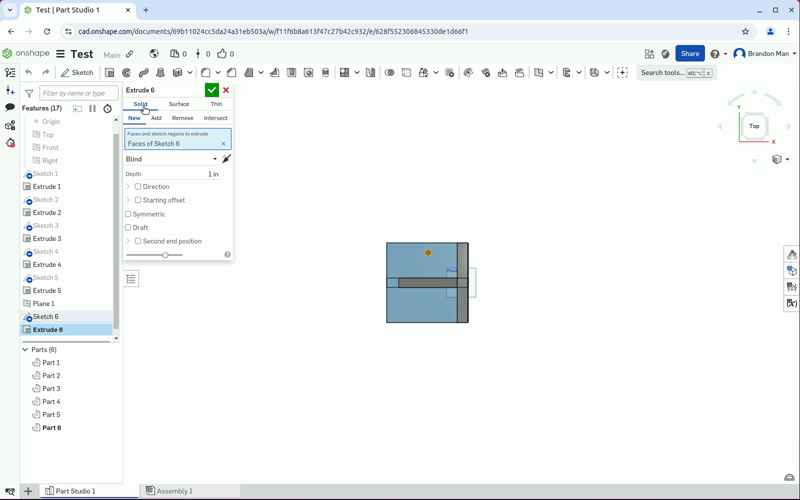
click(143, 106)
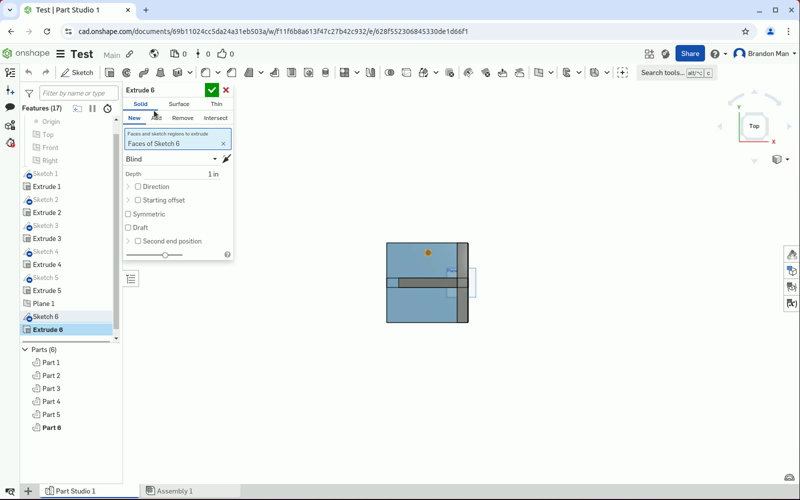
mouse_move(186, 120)
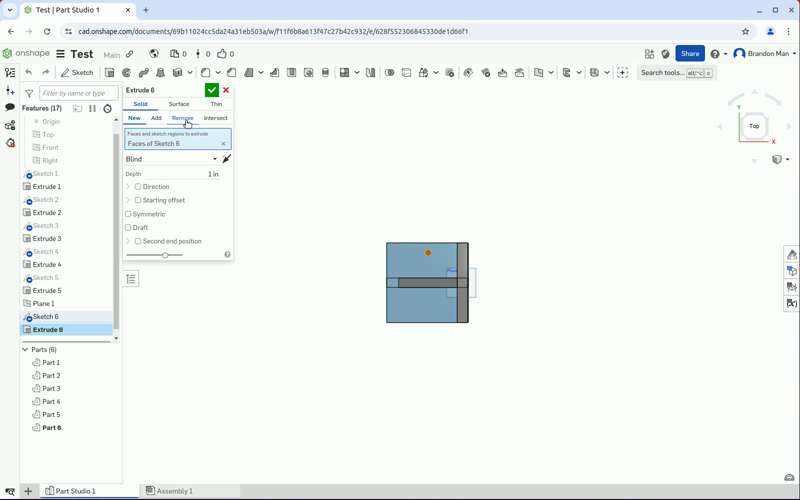
click(186, 120)
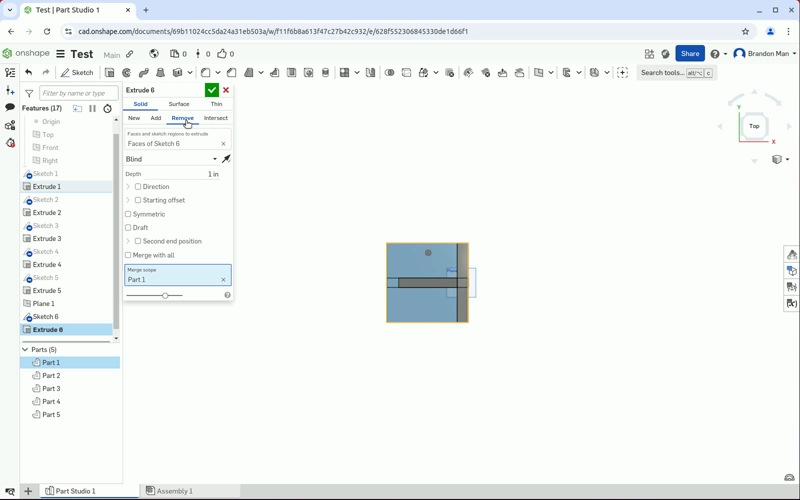
key(tab, 4)
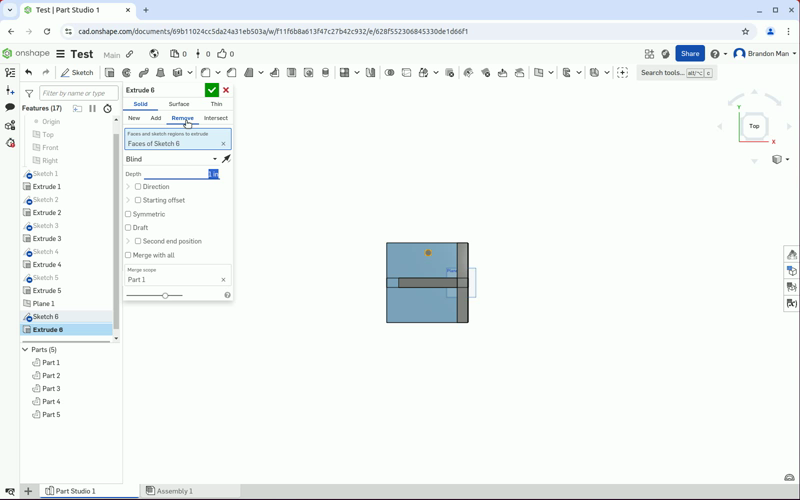
text(8.184)
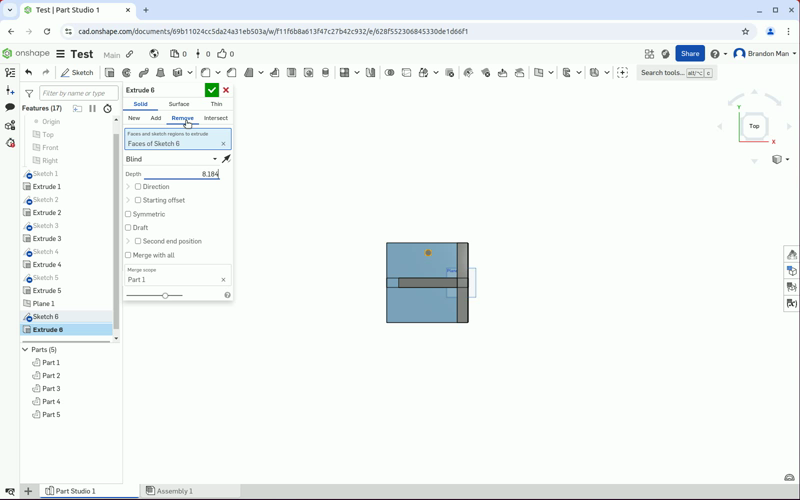
key(tab, 6)
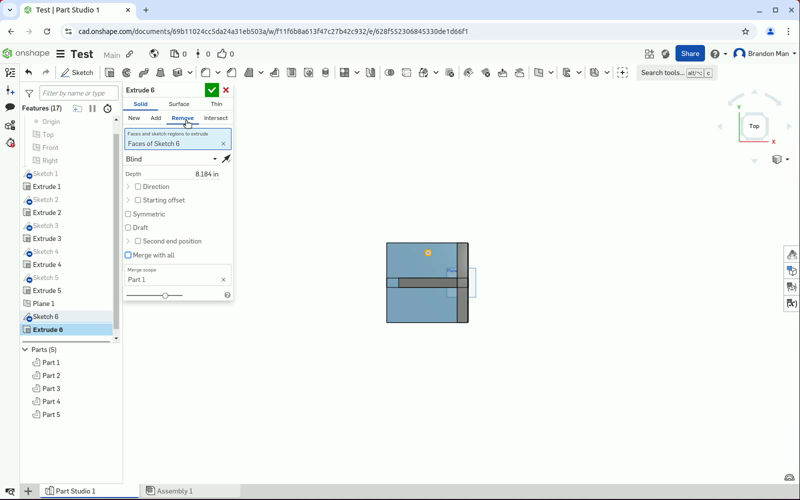
key(space)
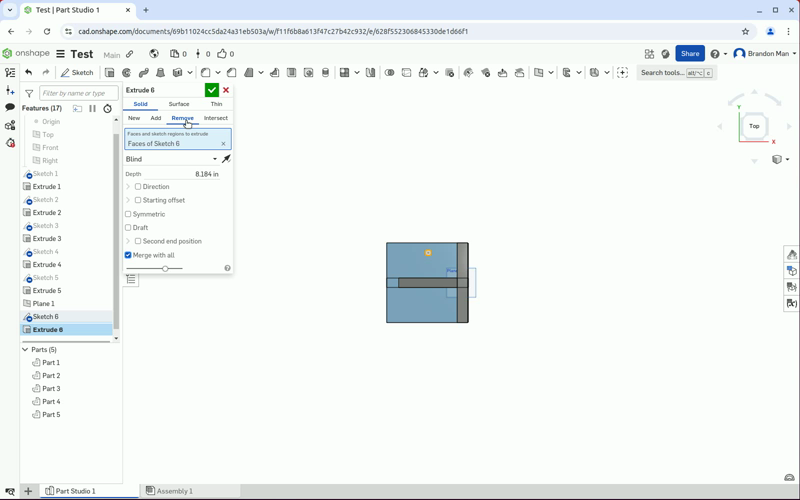
key(enter)
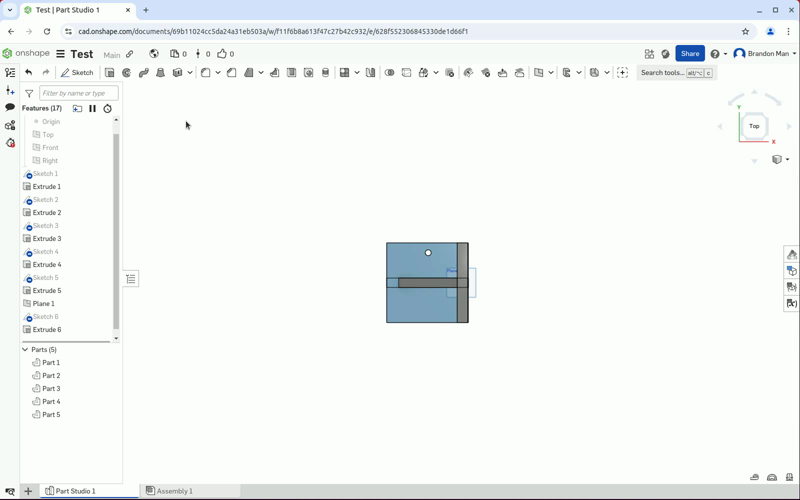
key(shift+h)
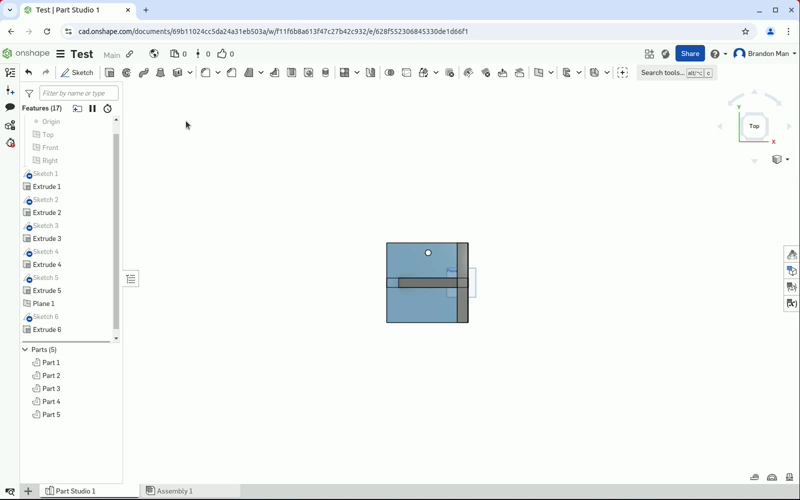
key(shift+h)
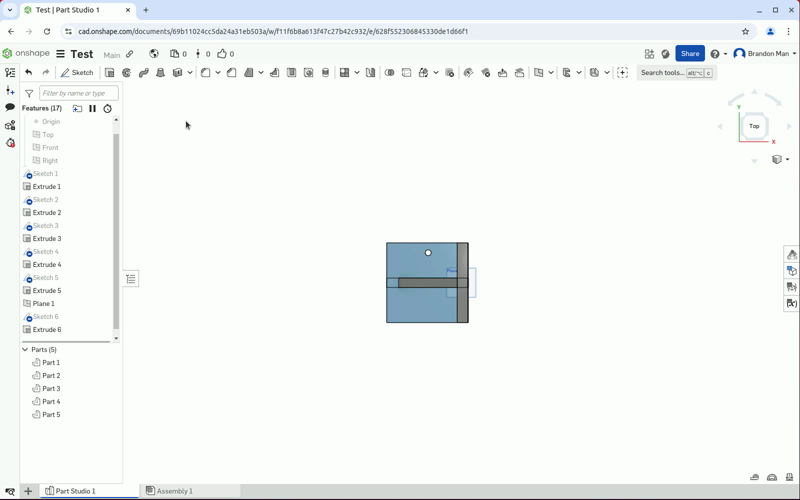
mouse_move(69, 176)
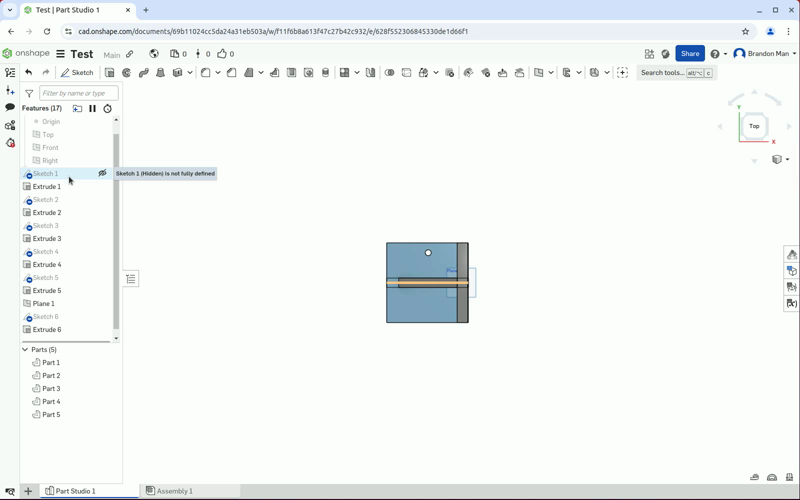
click(69, 176)
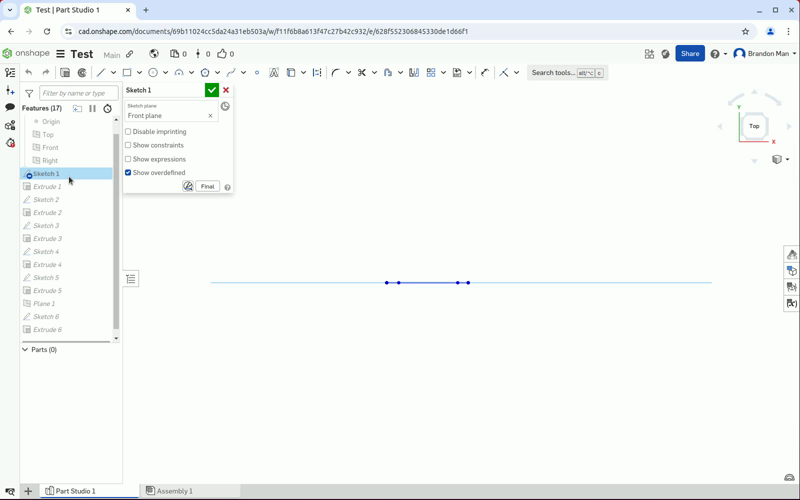
mouse_move(229, 92)
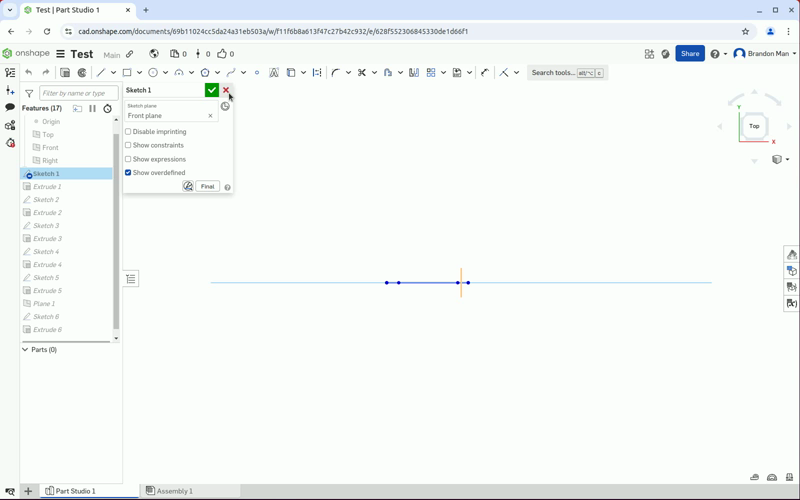
click(229, 92)
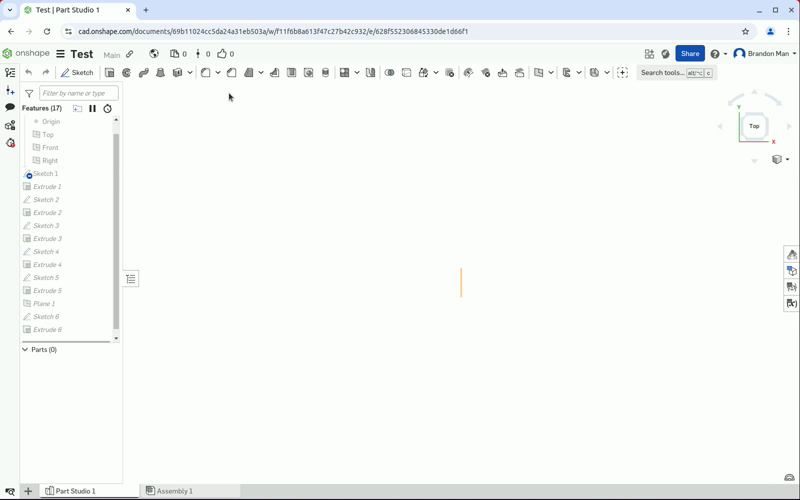
key(shift+s)
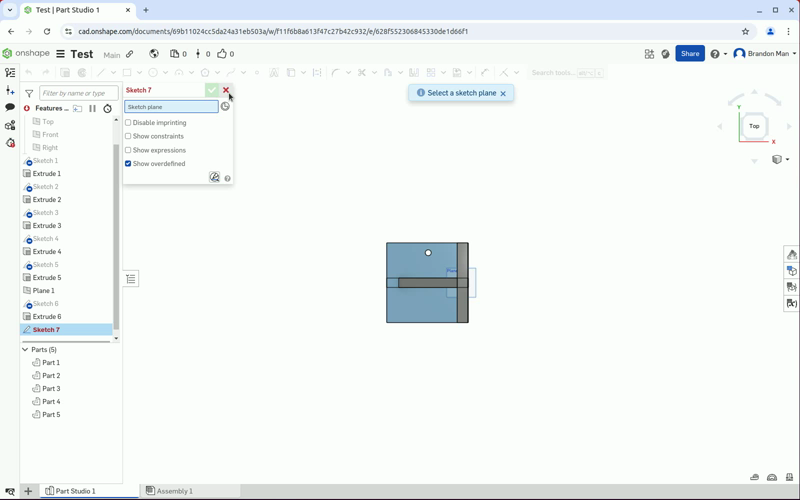
mouse_move(69, 293)
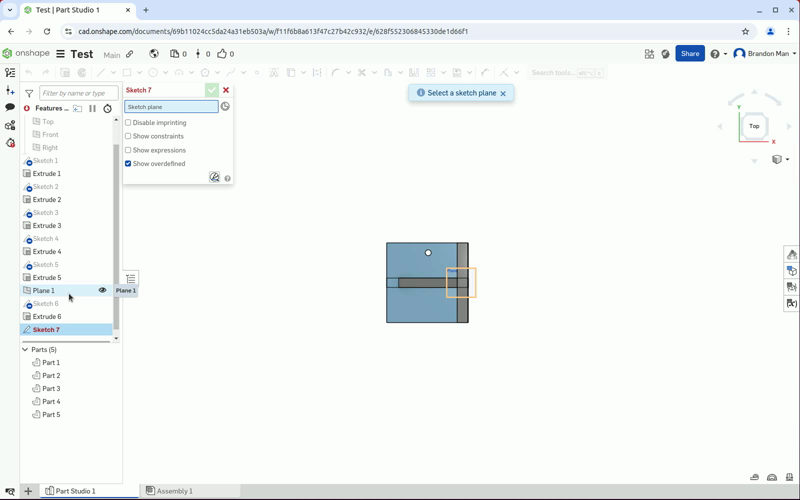
click(69, 293)
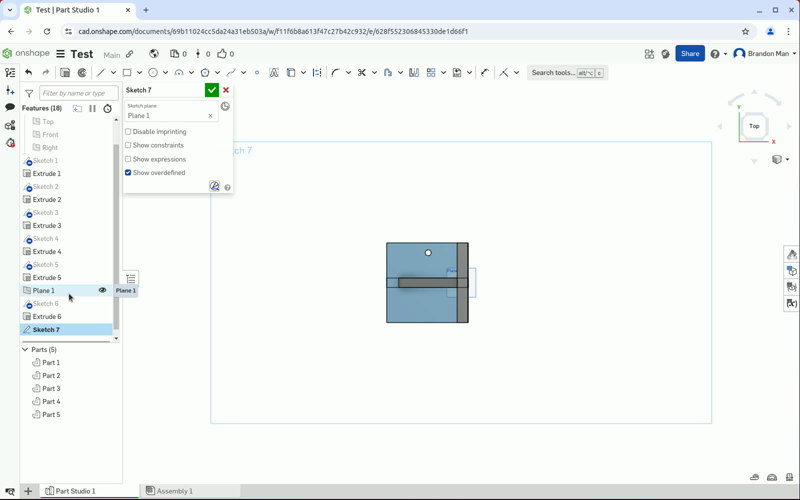
mouse_move(73, 352)
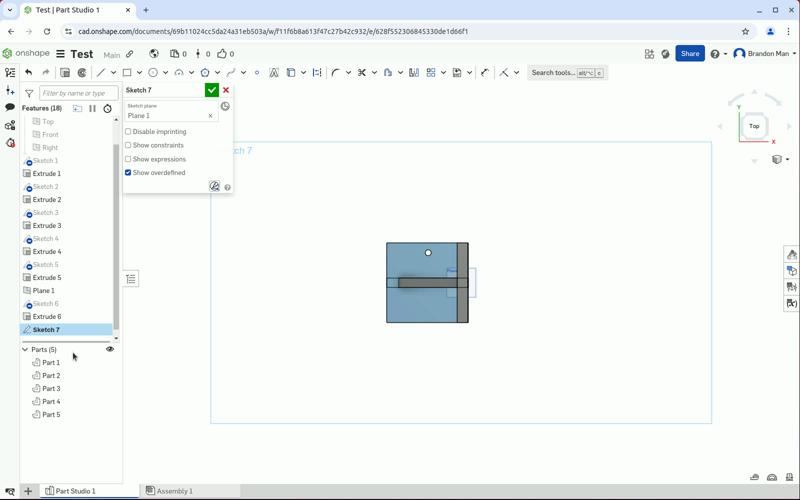
key(y)
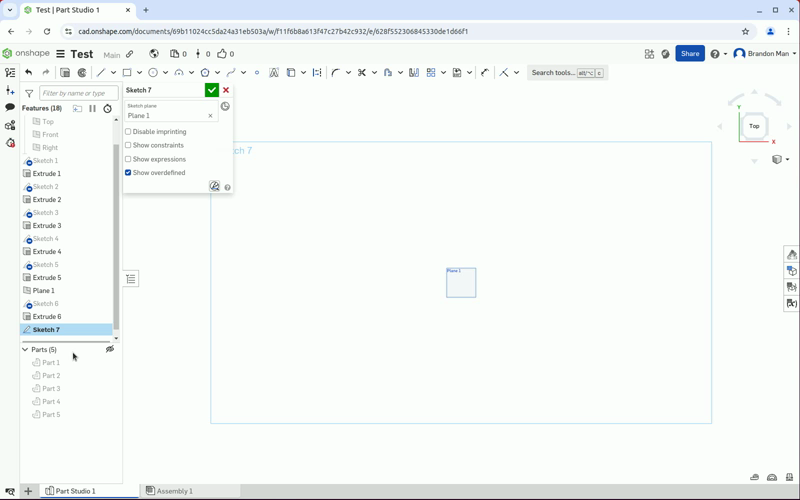
key(c)
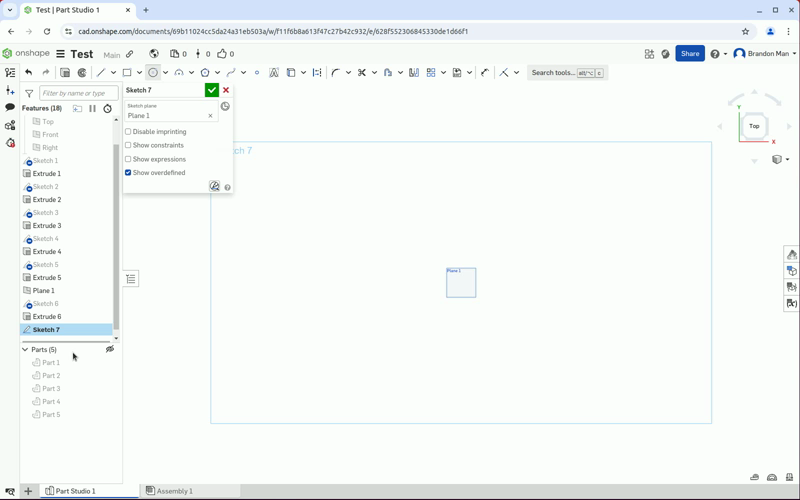
key_down(shift)
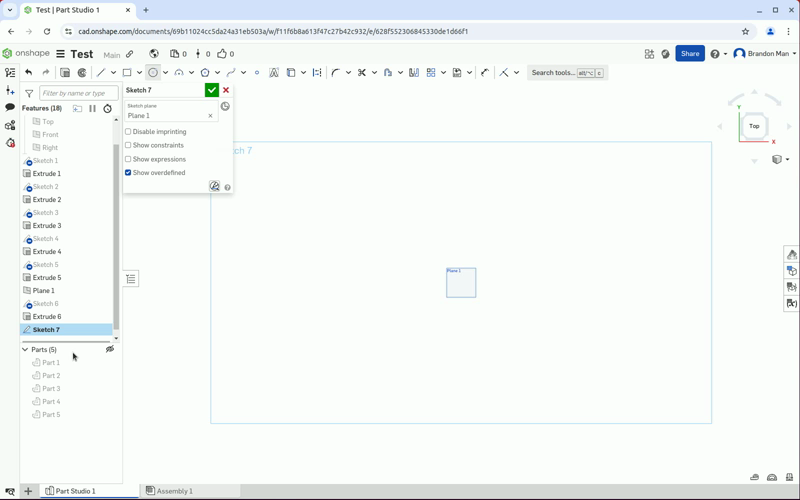
mouse_move(428, 313)
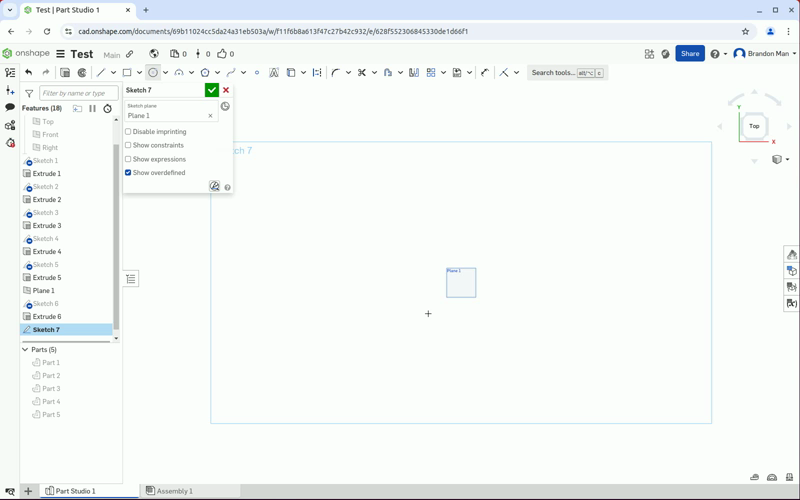
click(428, 313)
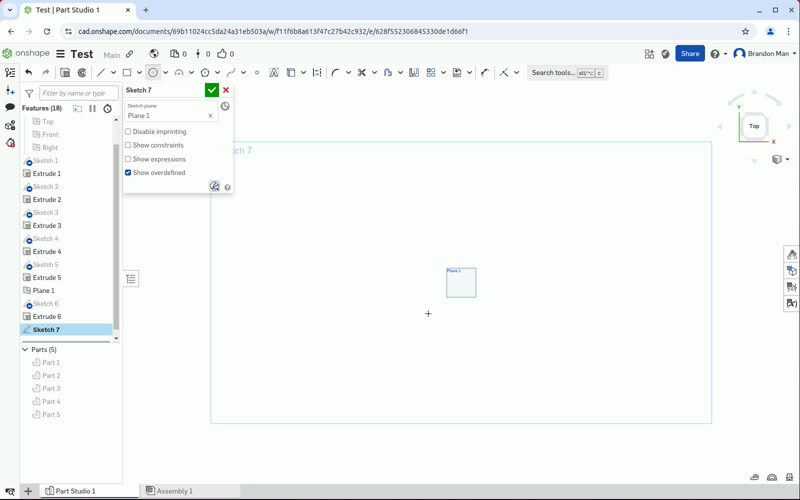
key_up(shift)
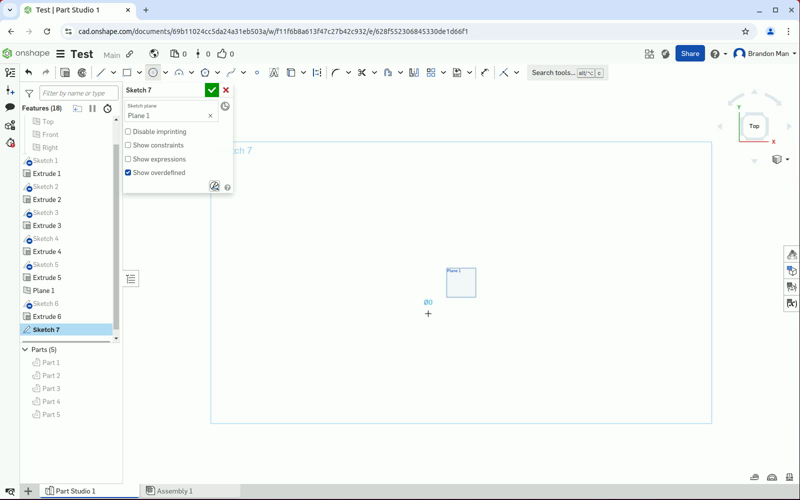
mouse_move(431, 313)
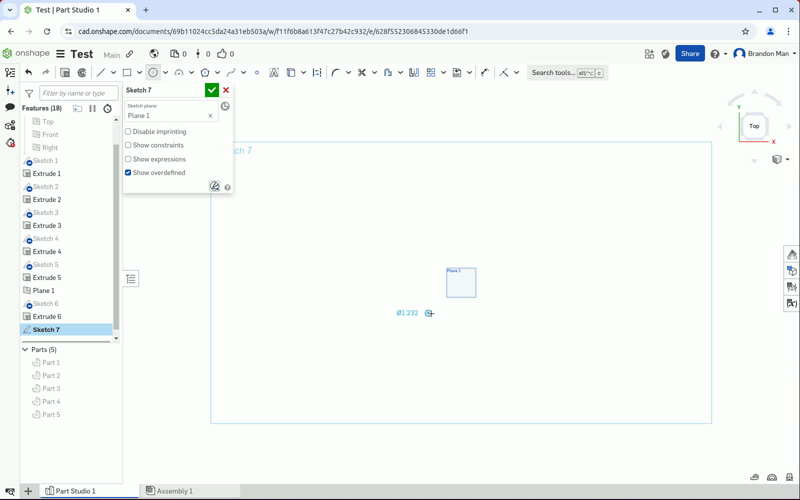
click(431, 313)
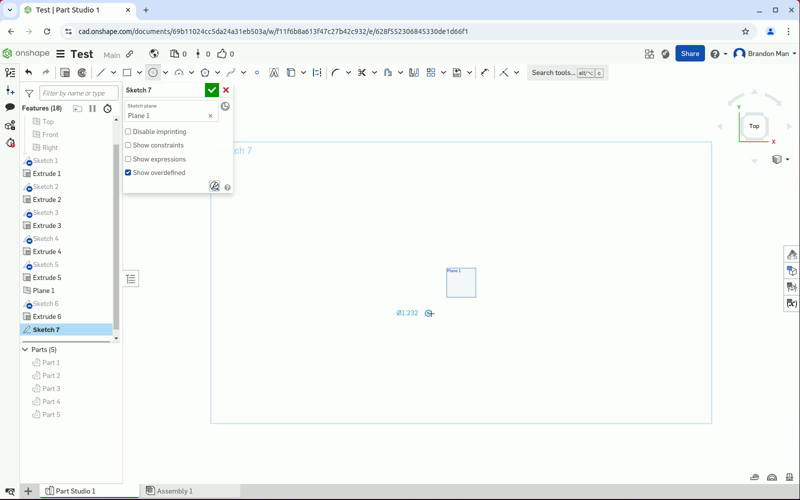
key(esc)
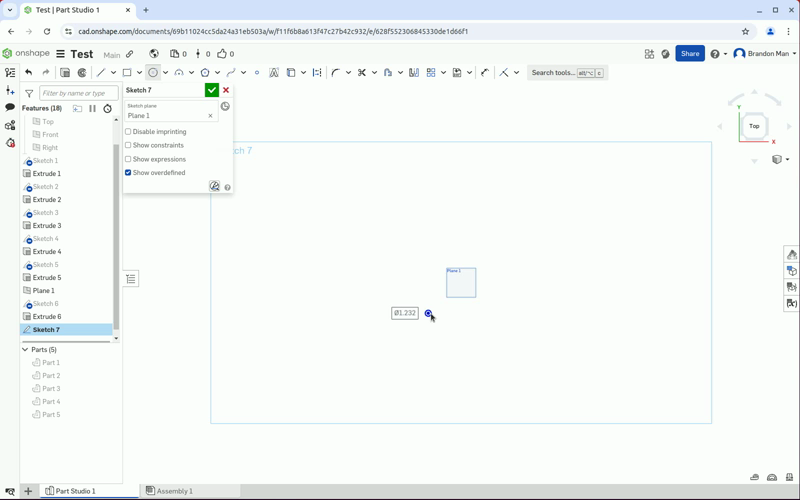
mouse_move(425, 311)
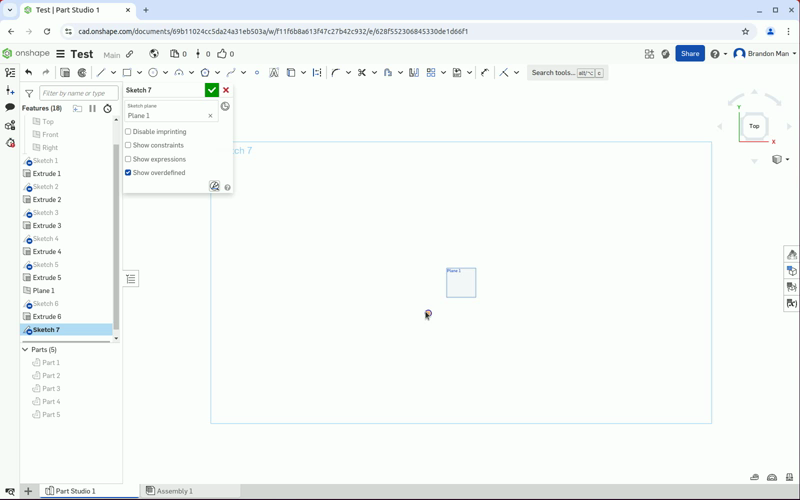
scroll(6)
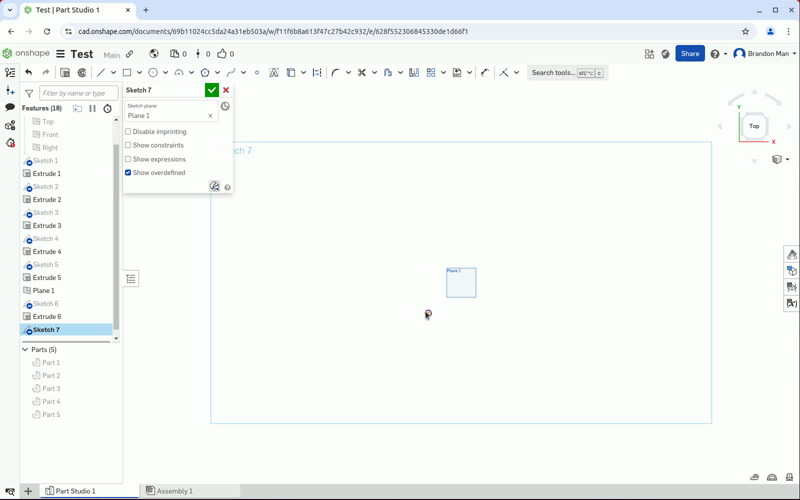
scroll(6)
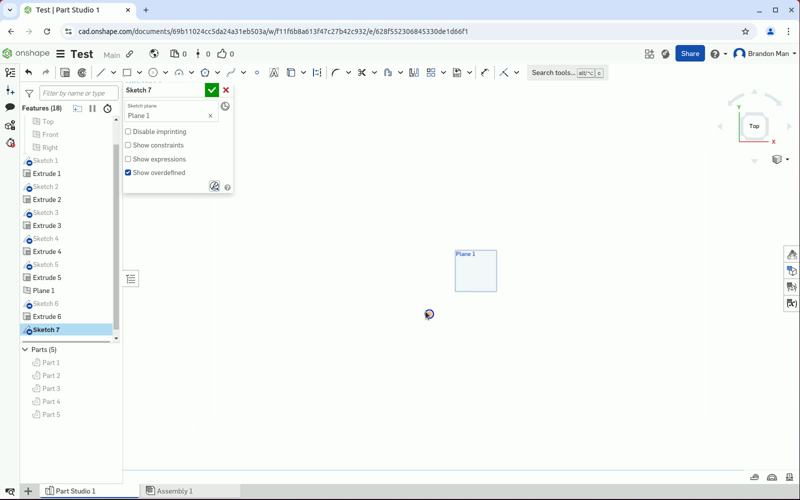
scroll(6)
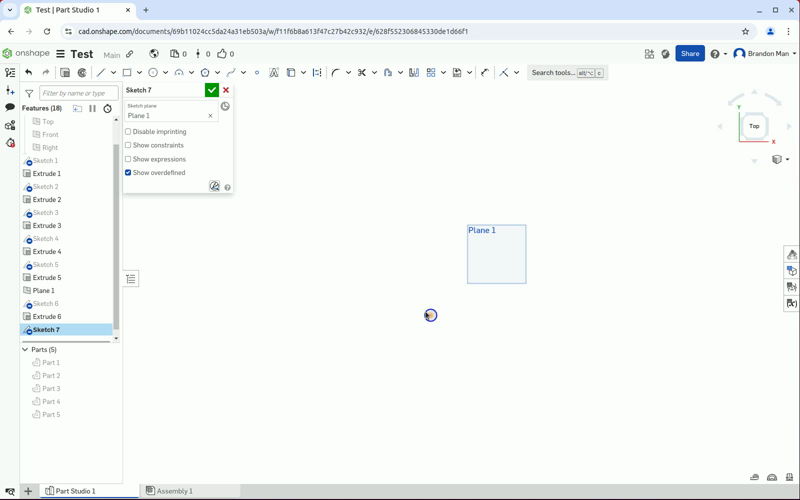
scroll(6)
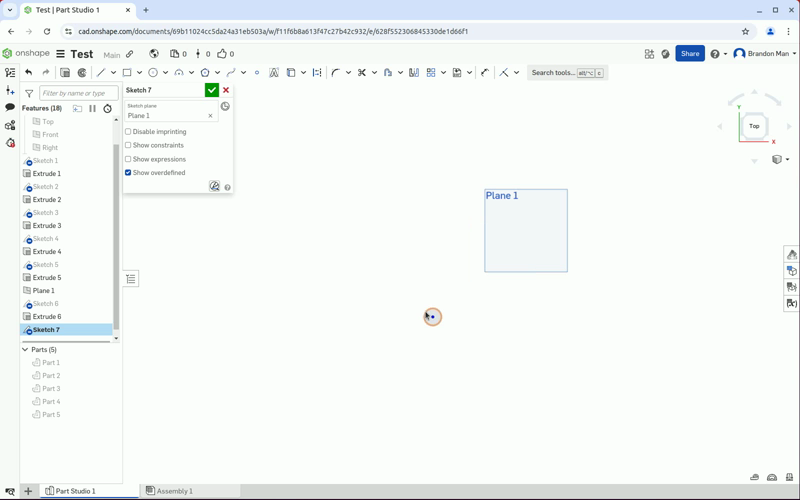
scroll(6)
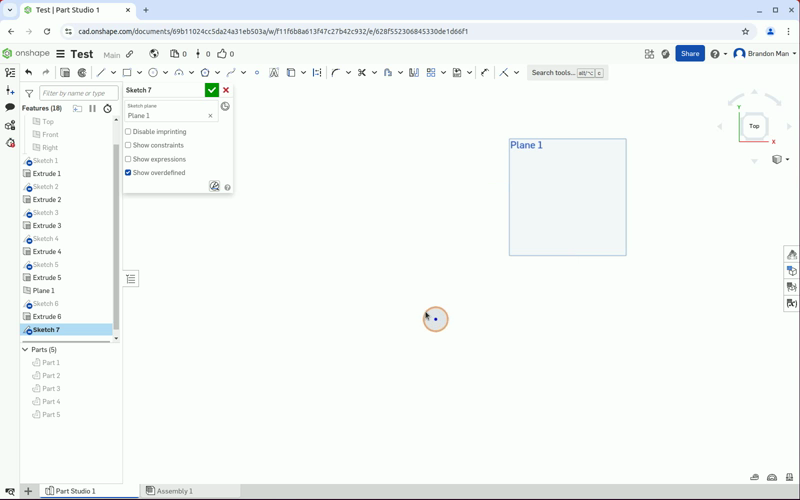
scroll(6)
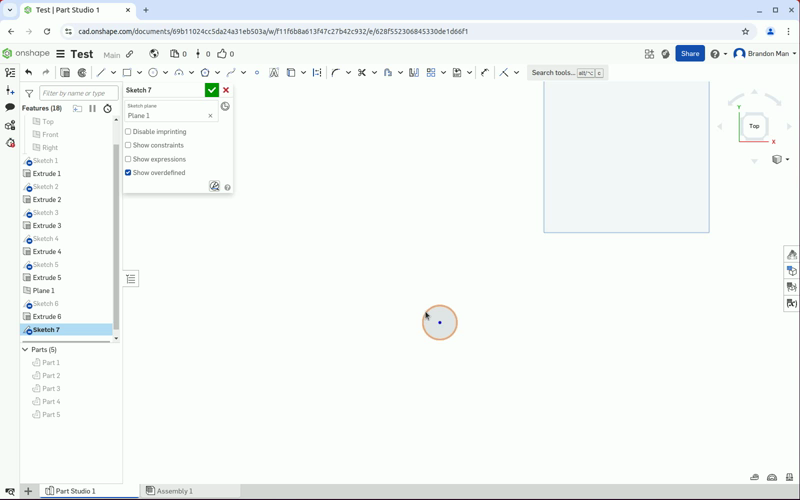
scroll(6)
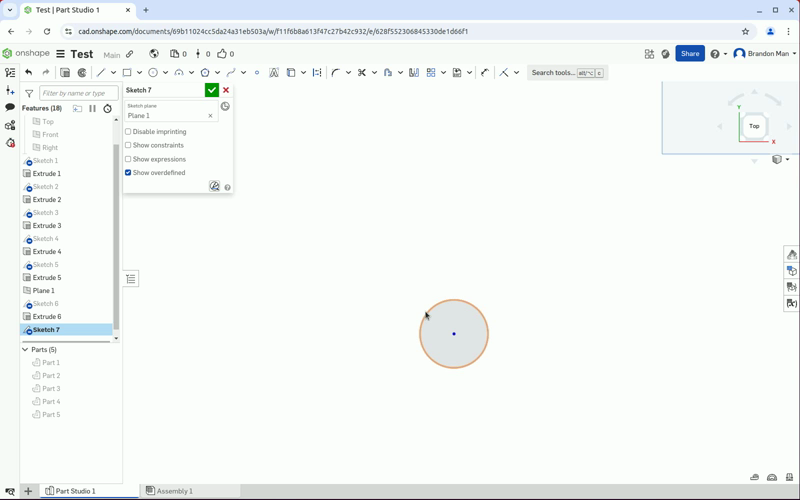
click(425, 311)
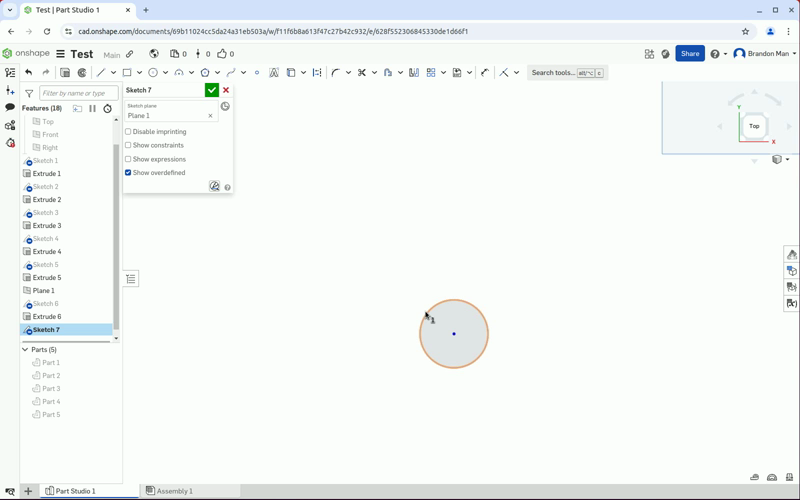
scroll(-6)
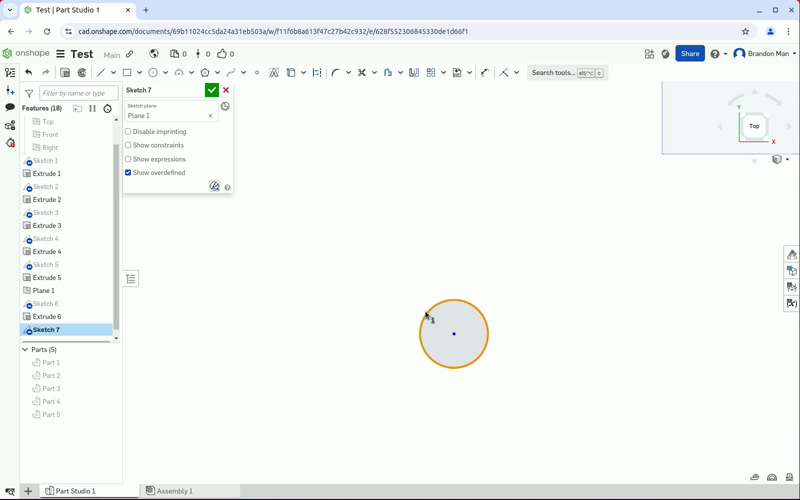
scroll(-6)
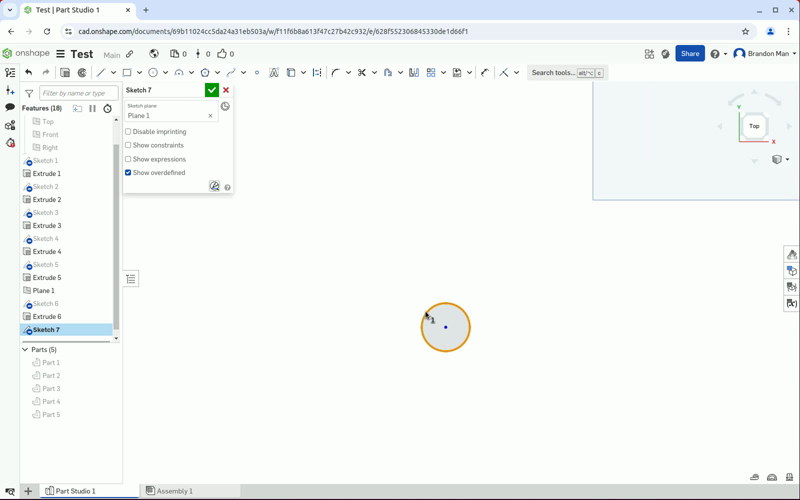
scroll(-6)
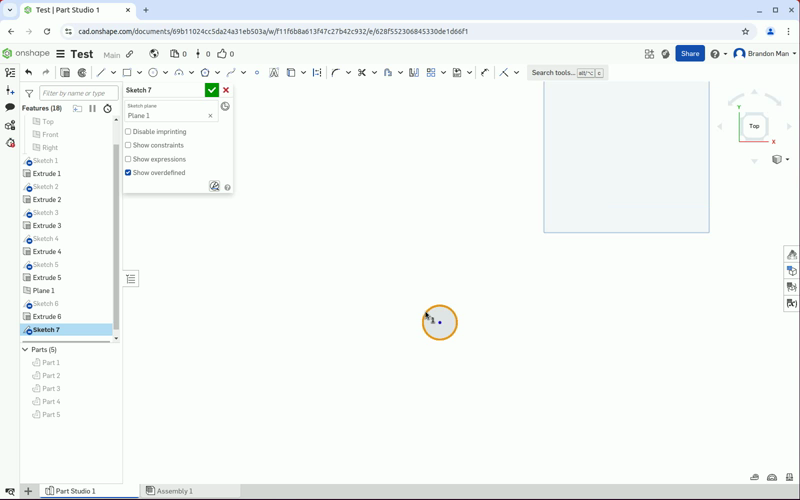
scroll(-6)
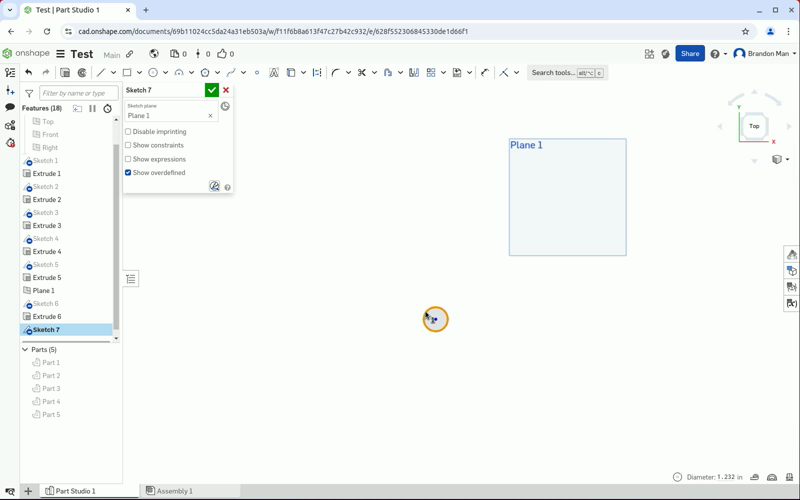
scroll(-6)
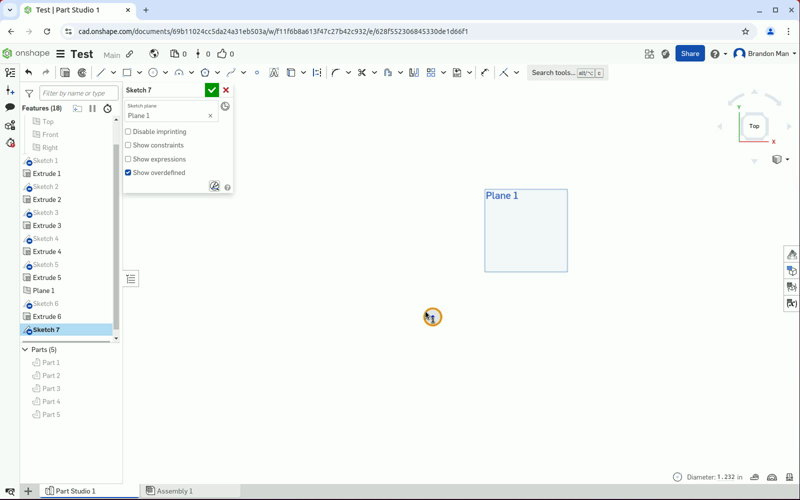
scroll(-6)
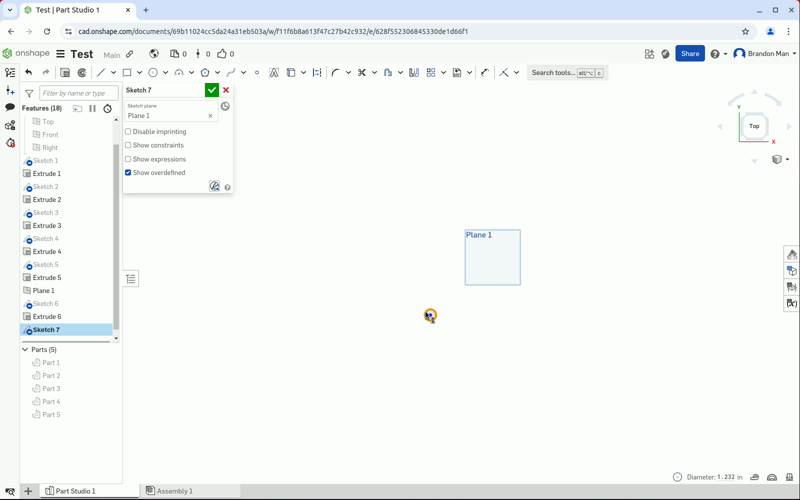
scroll(-6)
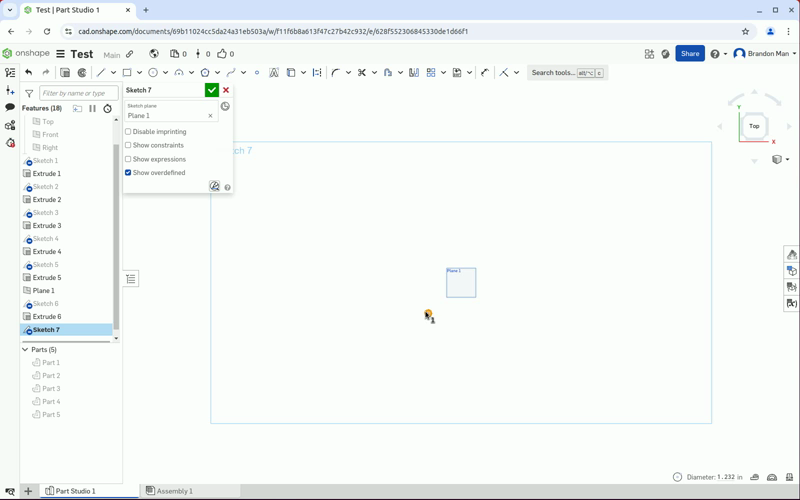
mouse_move(73, 352)
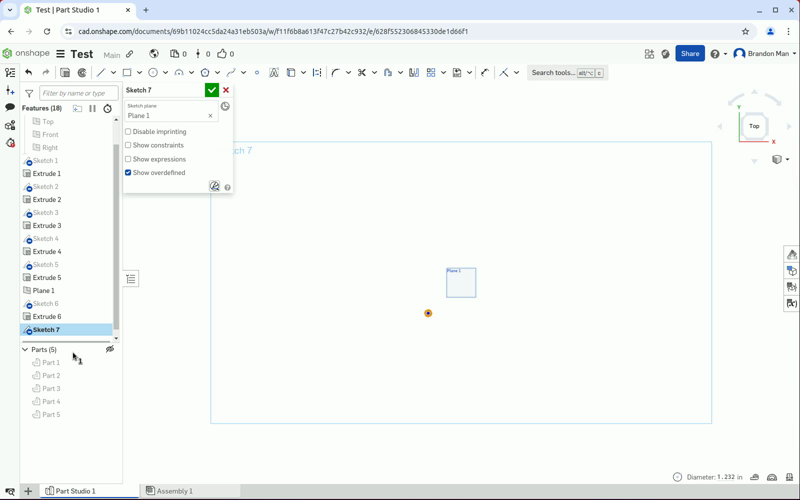
key(shift+y)
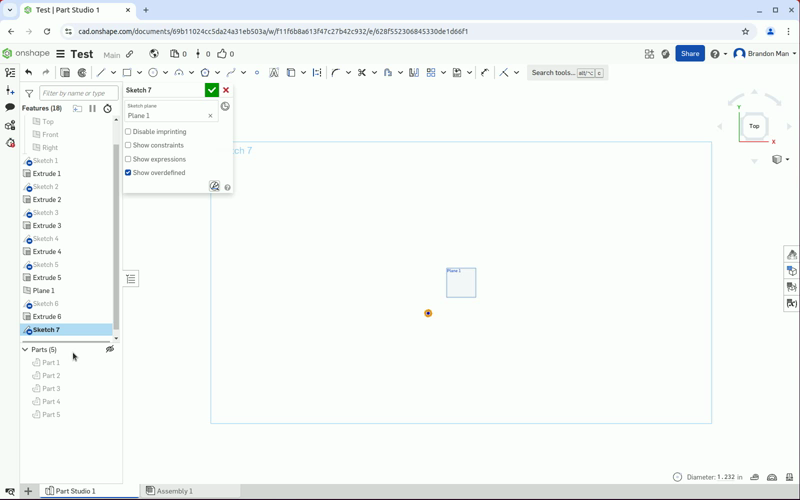
key(shift+e)
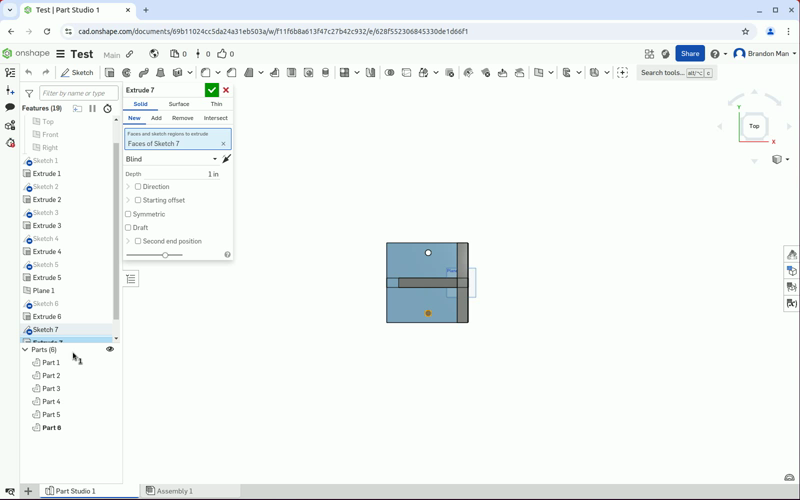
mouse_move(143, 106)
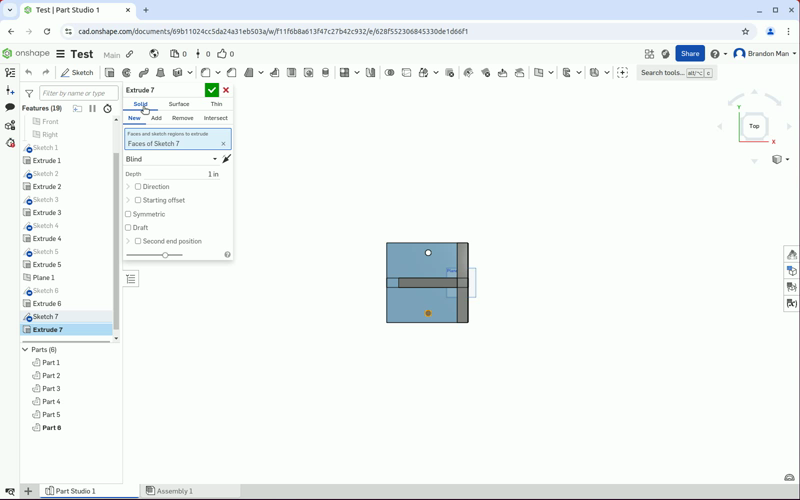
click(143, 106)
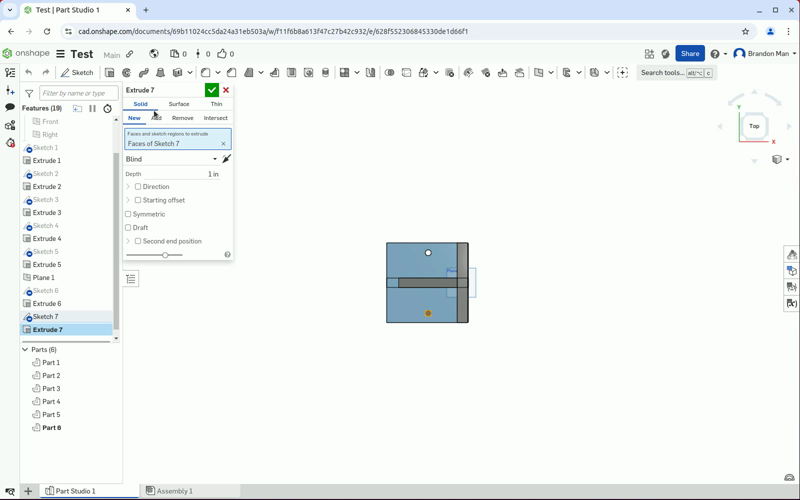
mouse_move(186, 120)
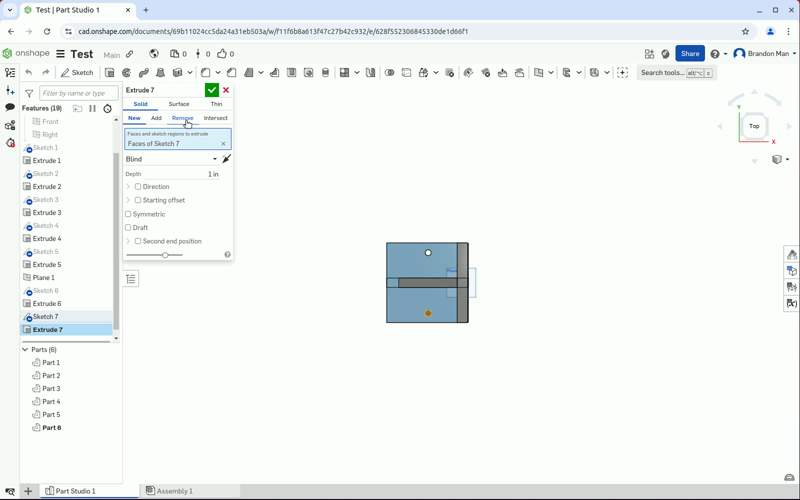
click(186, 120)
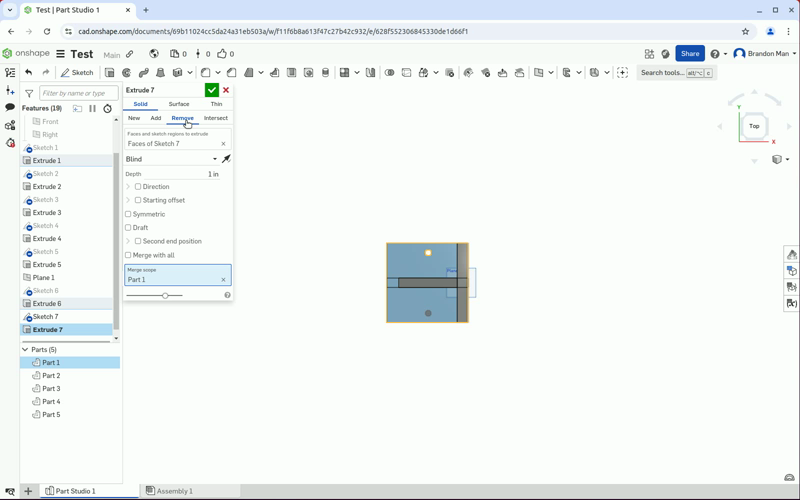
key(tab, 4)
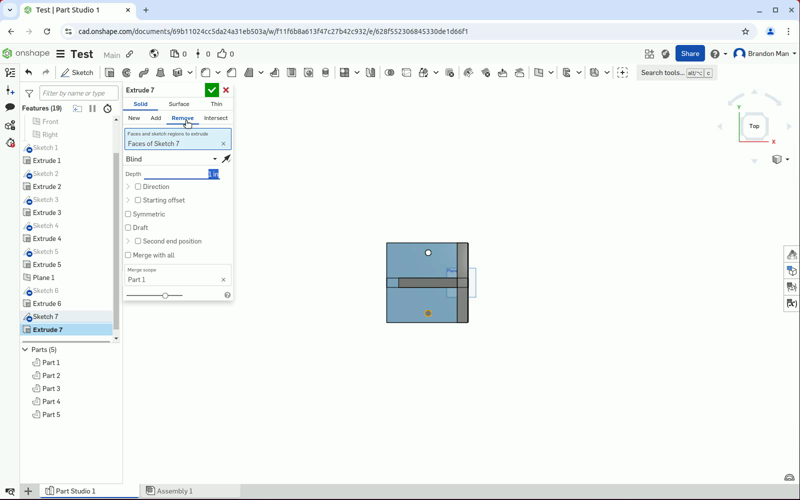
text(8.184)
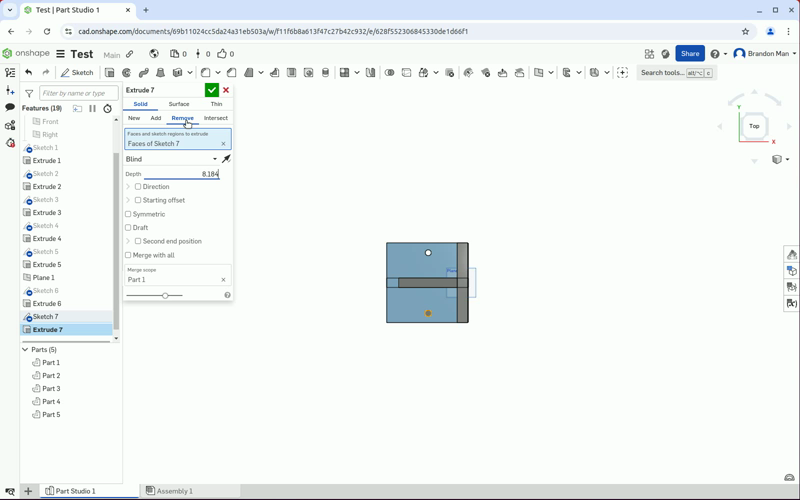
key(tab, 6)
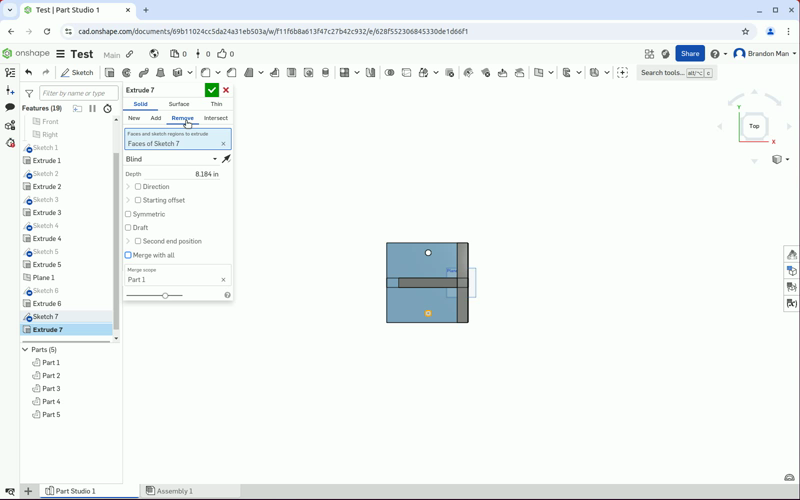
key(space)
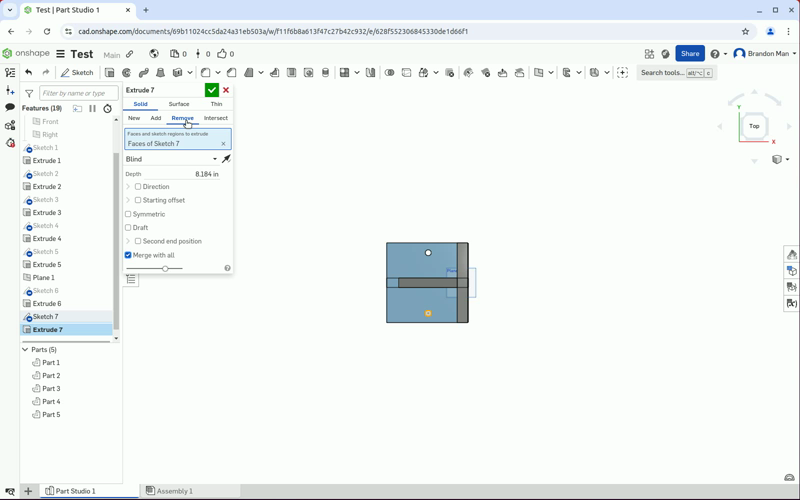
key(enter)
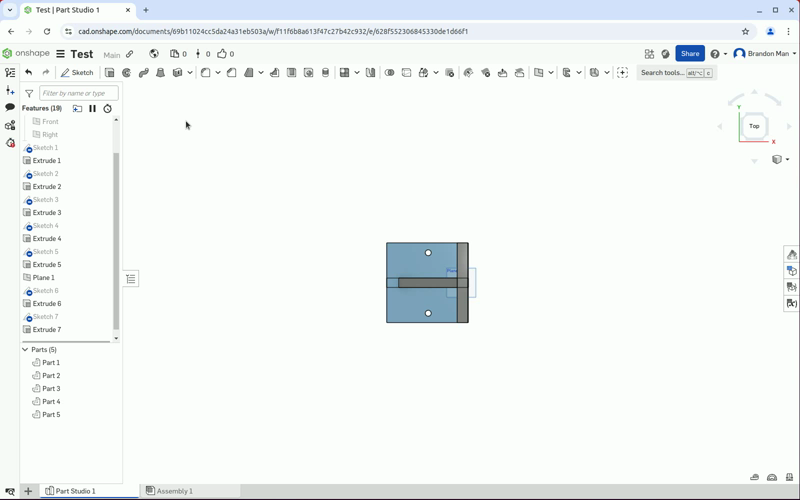
key(shift+h)
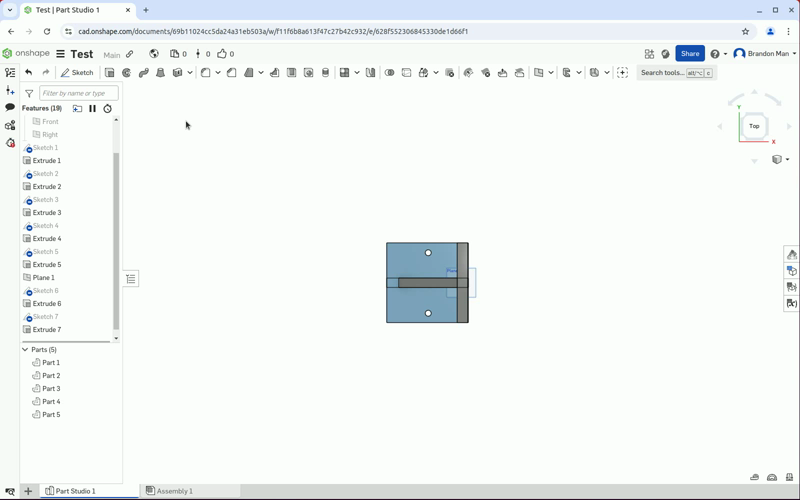
key(shift+h)
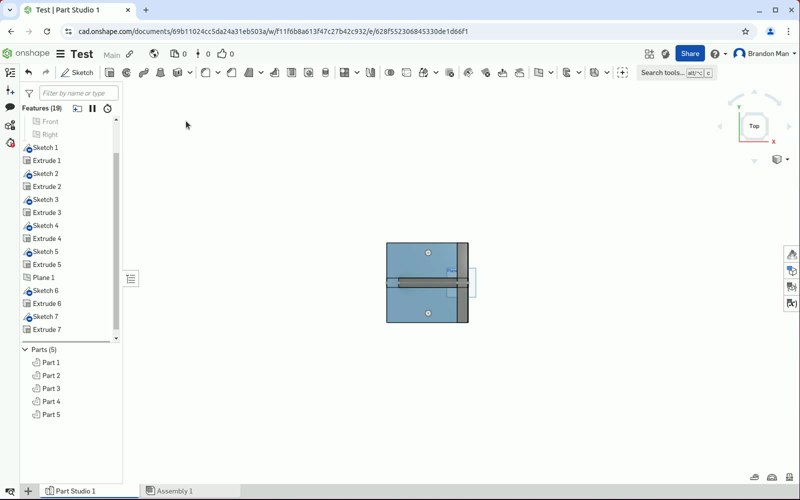
key(shift+7)
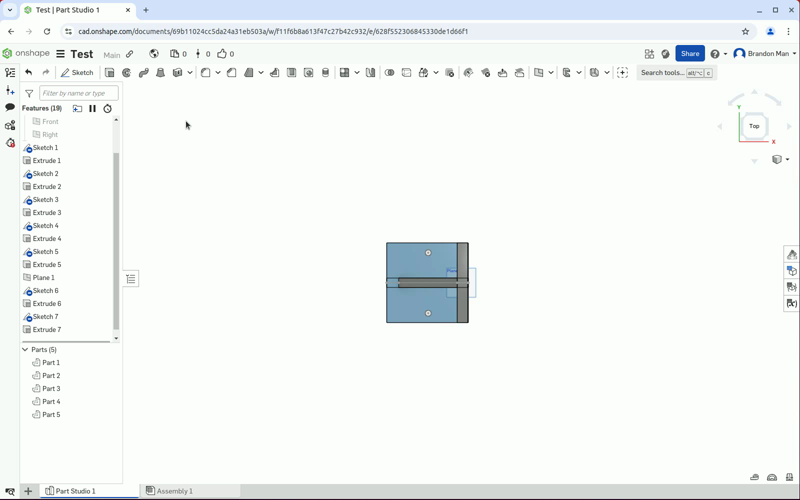
key(up, 3)
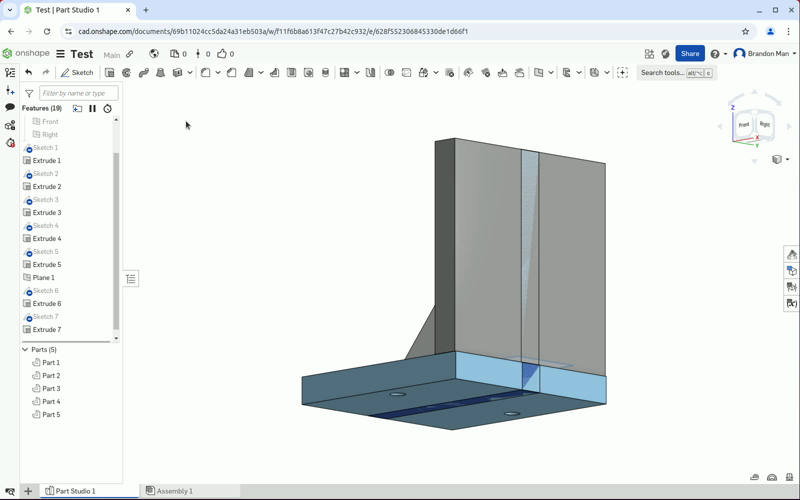
key(left, 3)
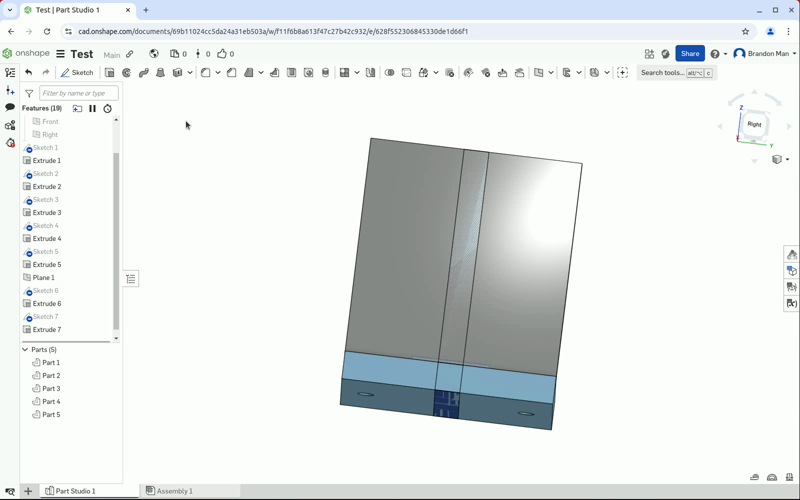
key(right, 3)
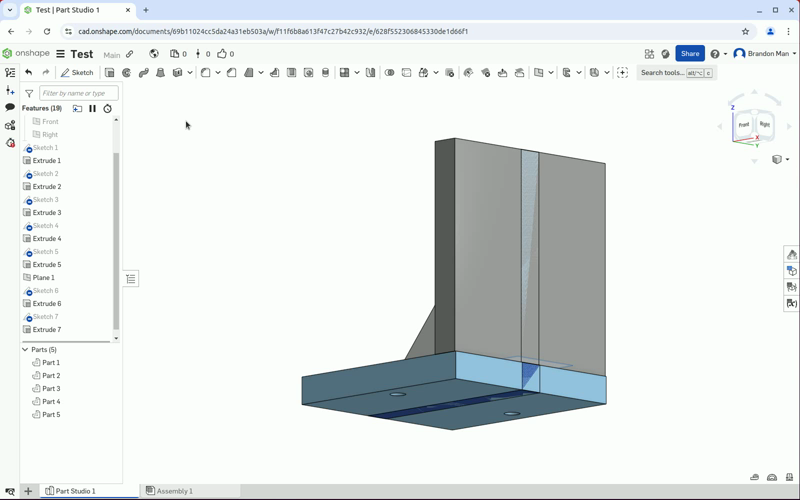
key(down, 3)
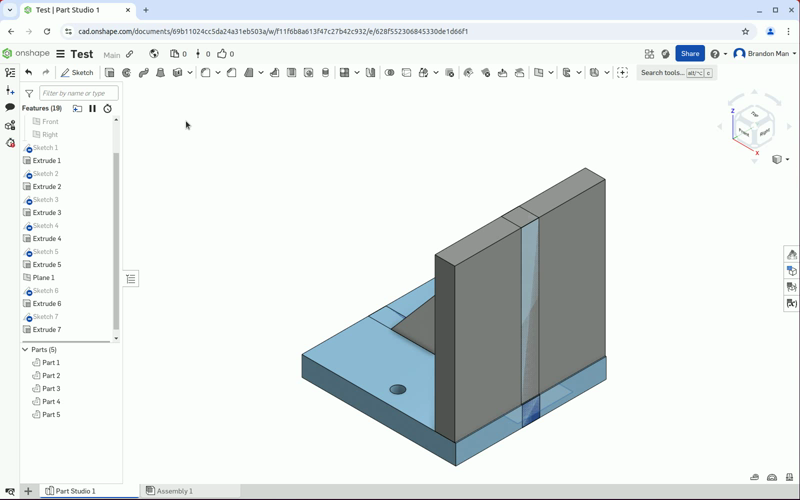
mouse_move(69, 150)
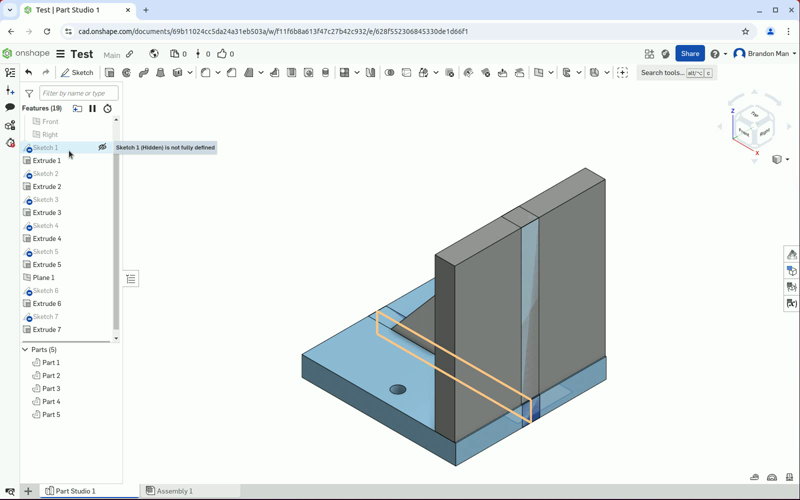
click(69, 150)